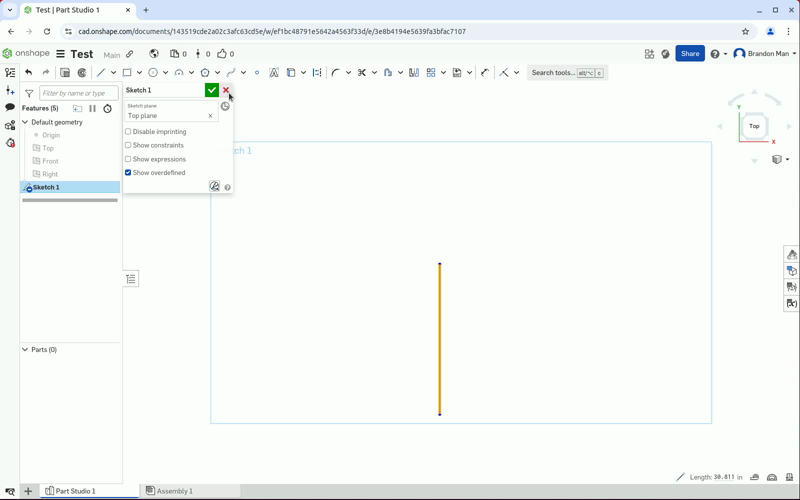
key(shift+h)
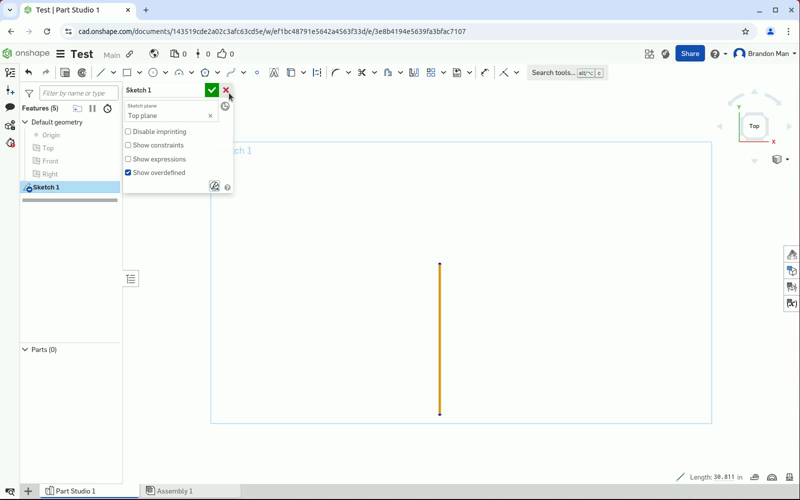
key(shift+s)
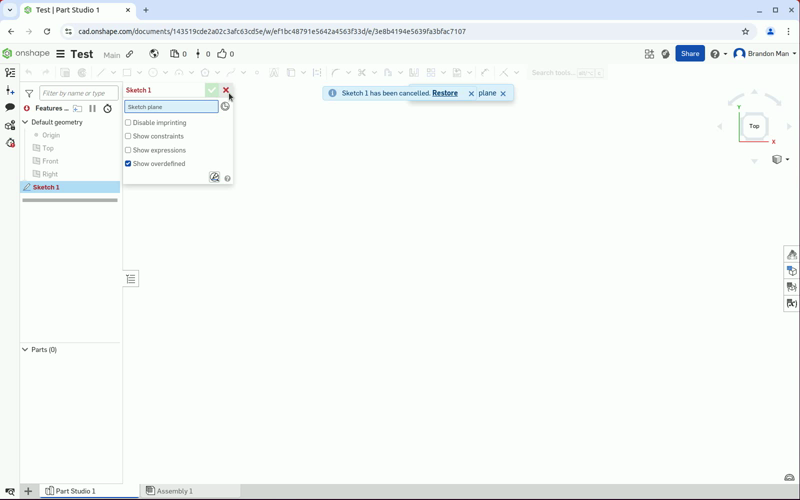
mouse_move(73, 150)
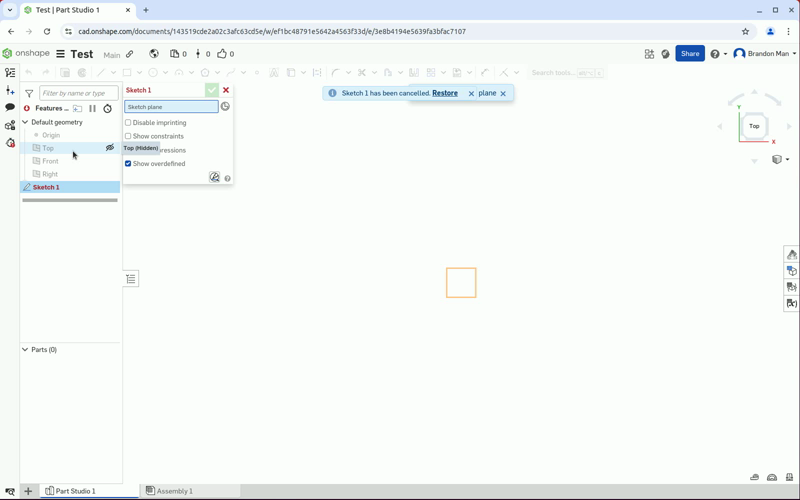
click(73, 150)
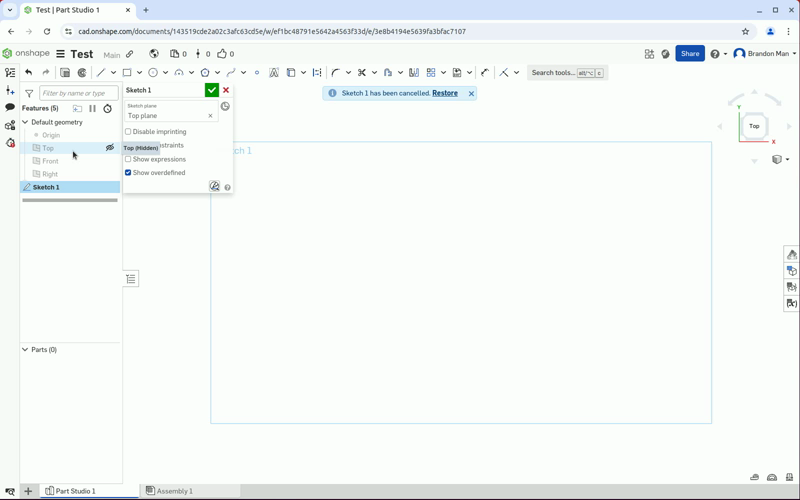
mouse_move(73, 352)
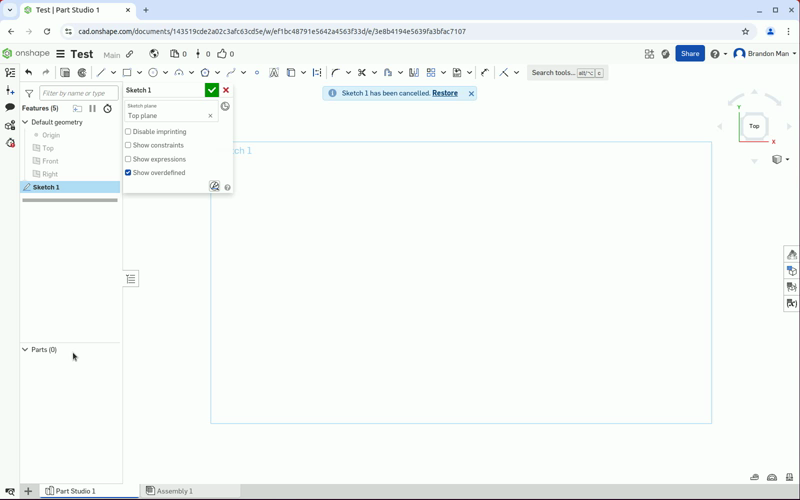
key(y)
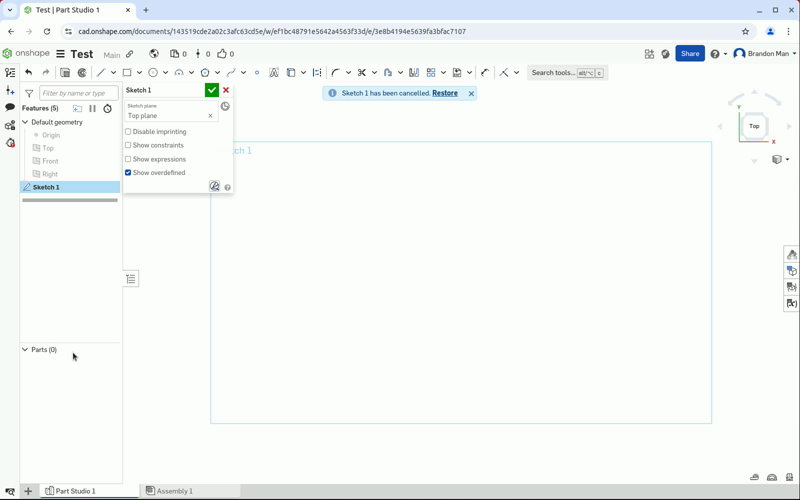
key(l)
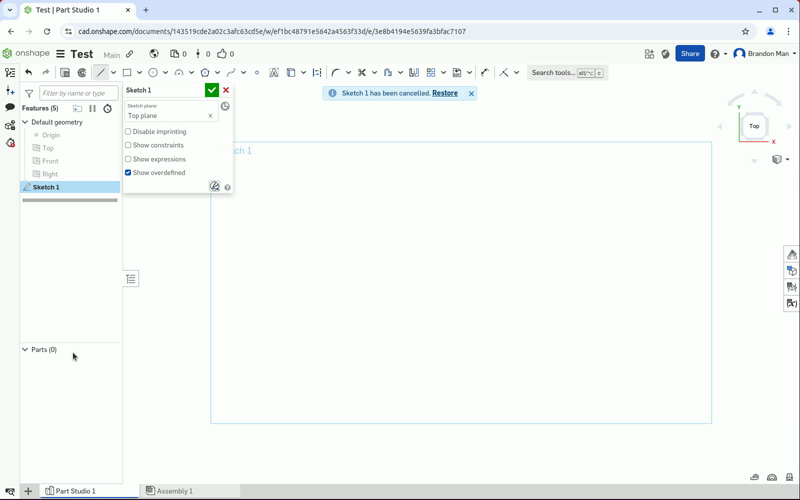
key_down(shift)
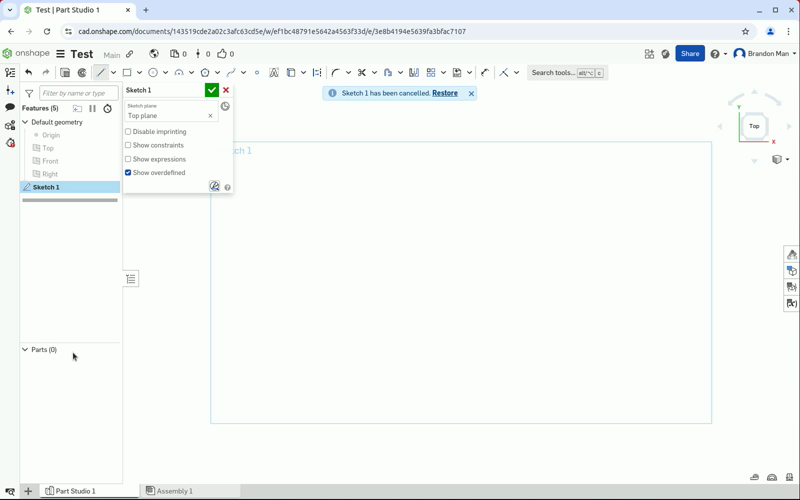
mouse_move(379, 282)
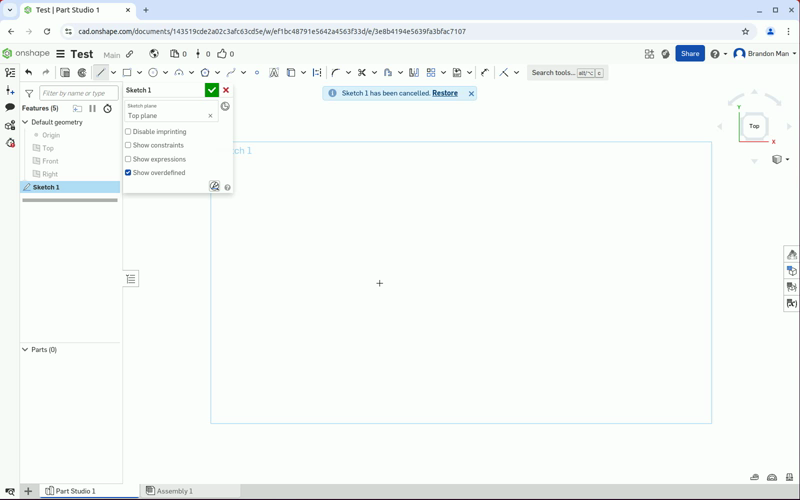
click(379, 282)
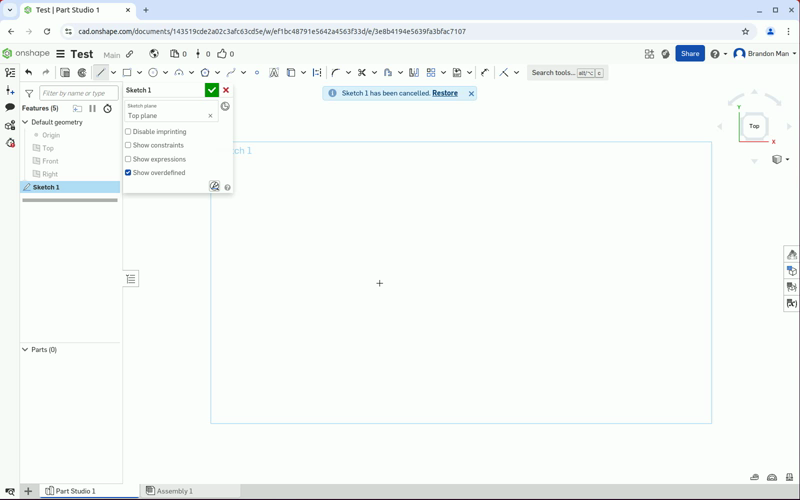
key_up(shift)
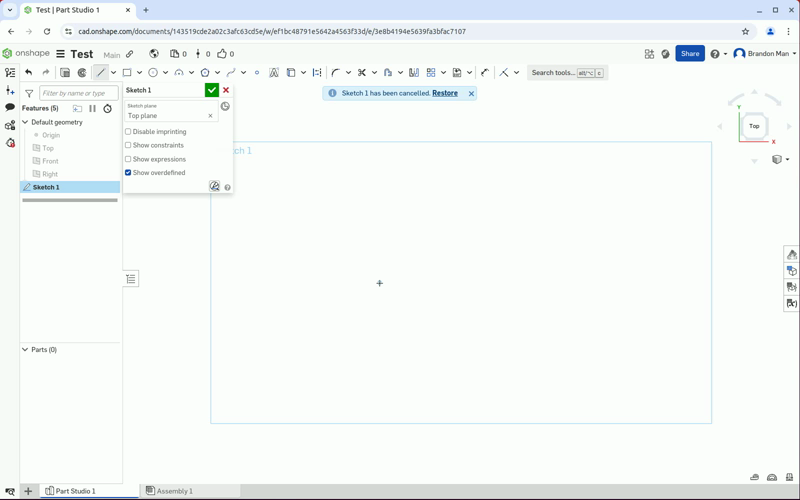
key_down(shift)
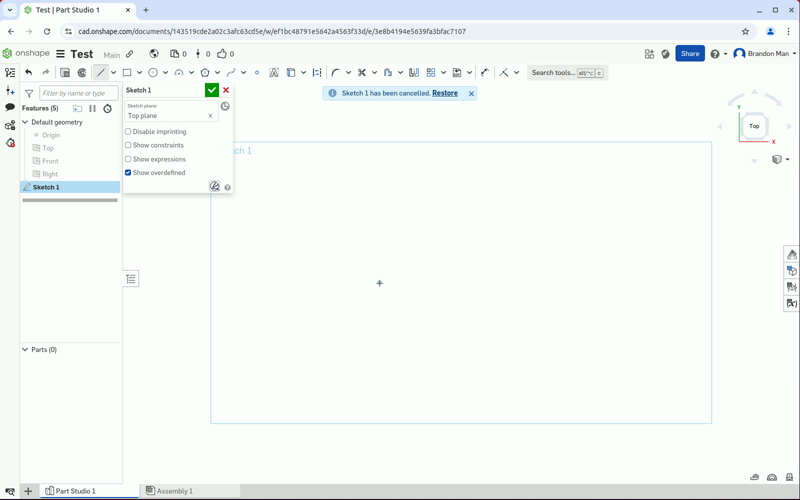
mouse_move(461, 282)
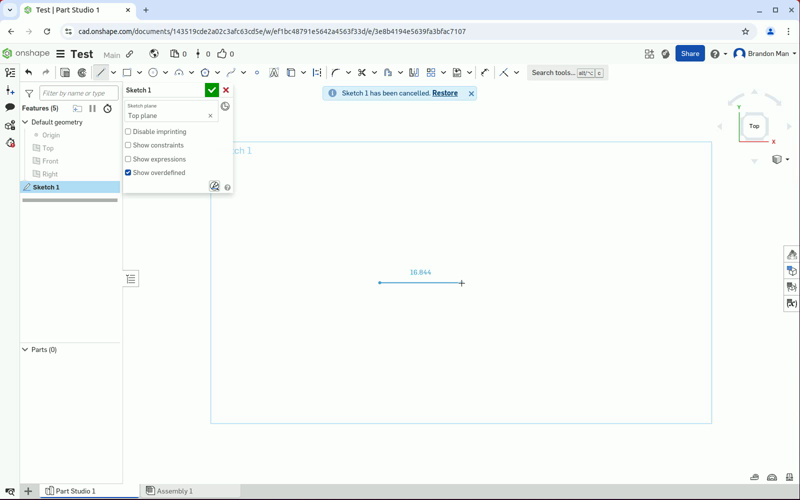
click(461, 282)
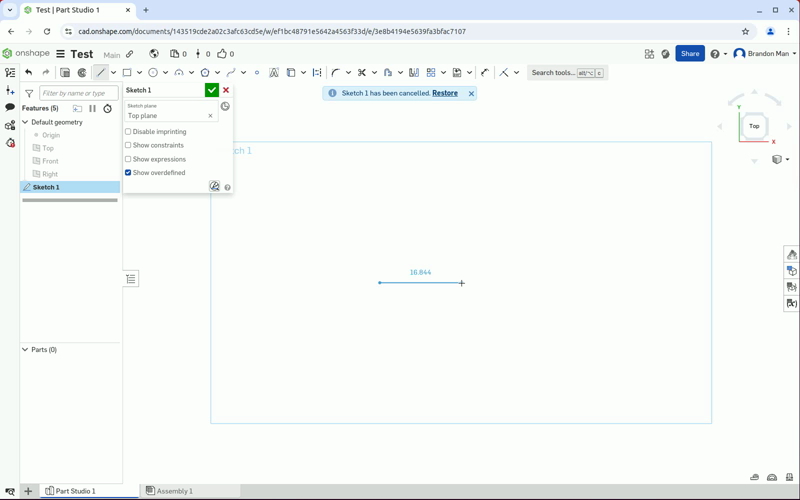
key_up(shift)
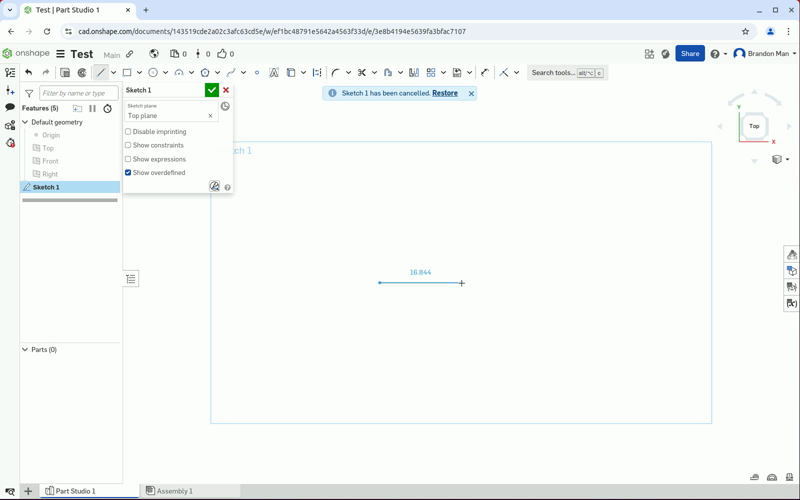
key_down(shift)
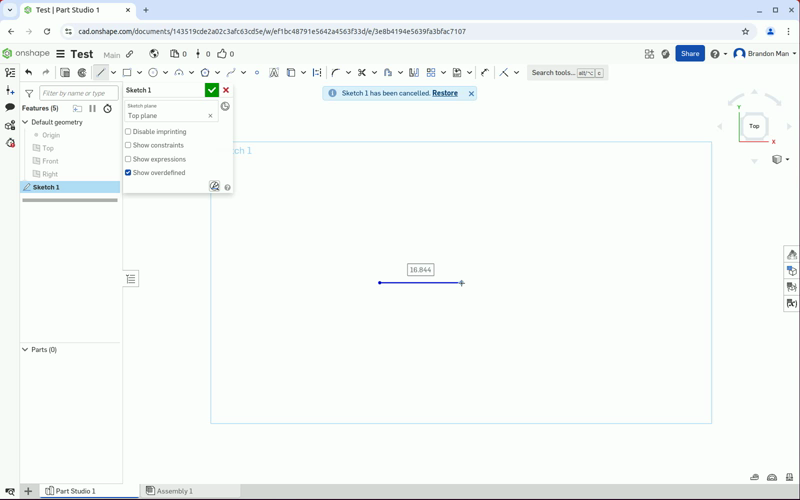
mouse_move(542, 282)
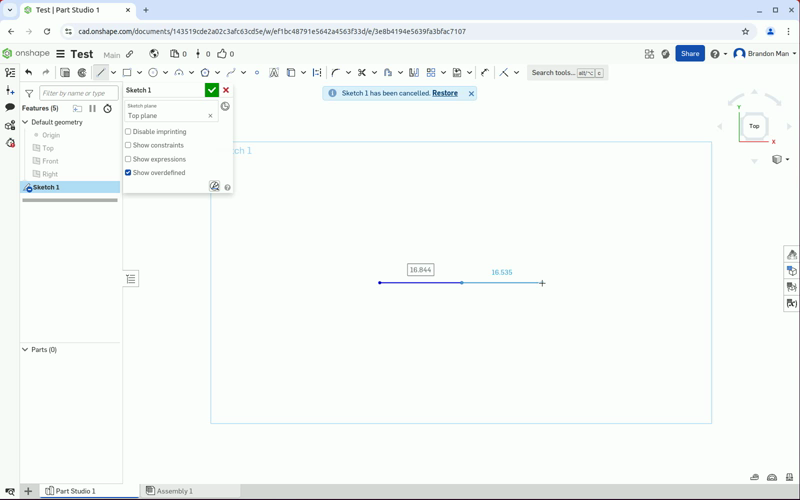
click(542, 282)
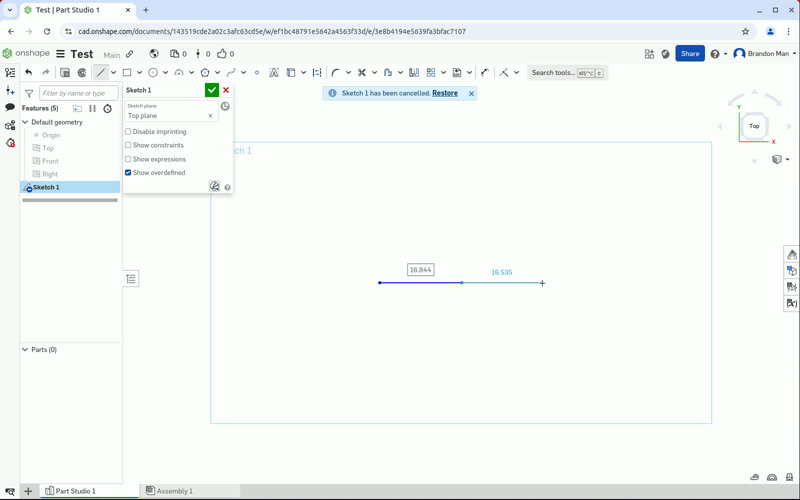
key_up(shift)
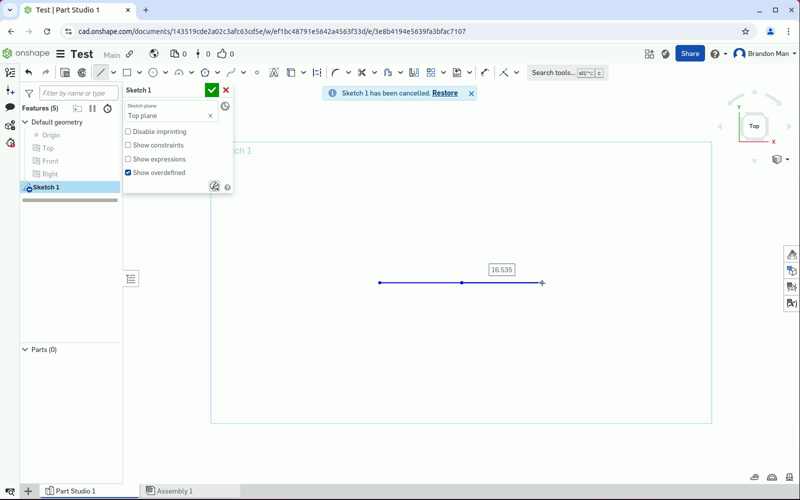
key(esc)
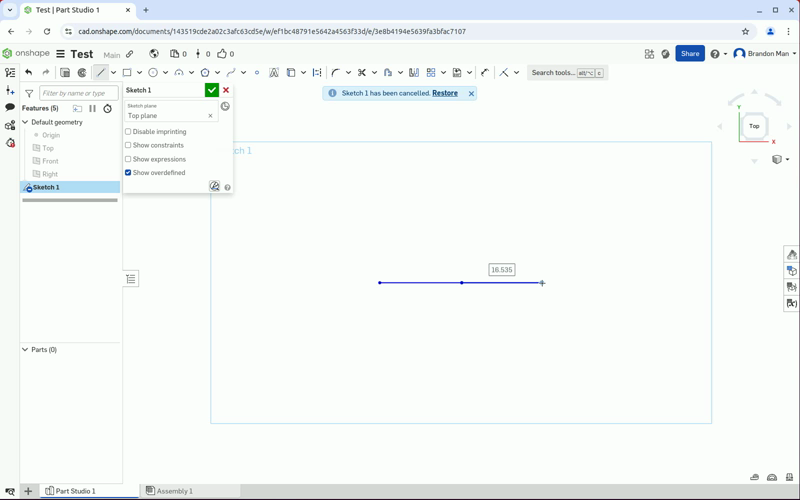
key(a)
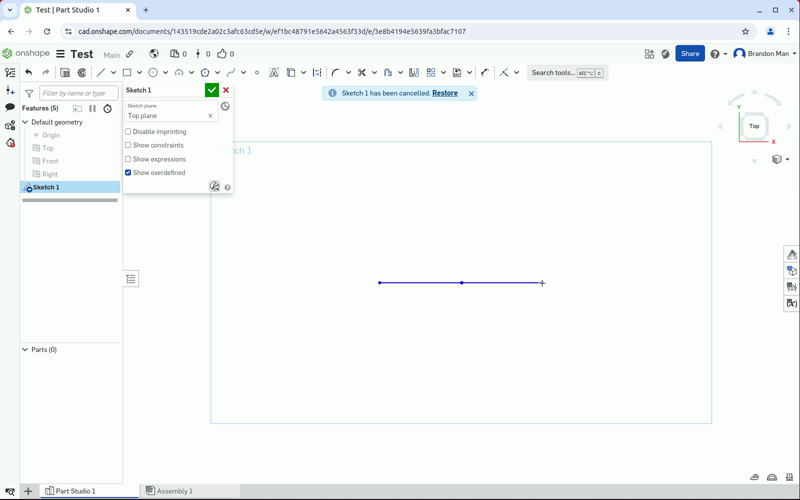
mouse_move(542, 282)
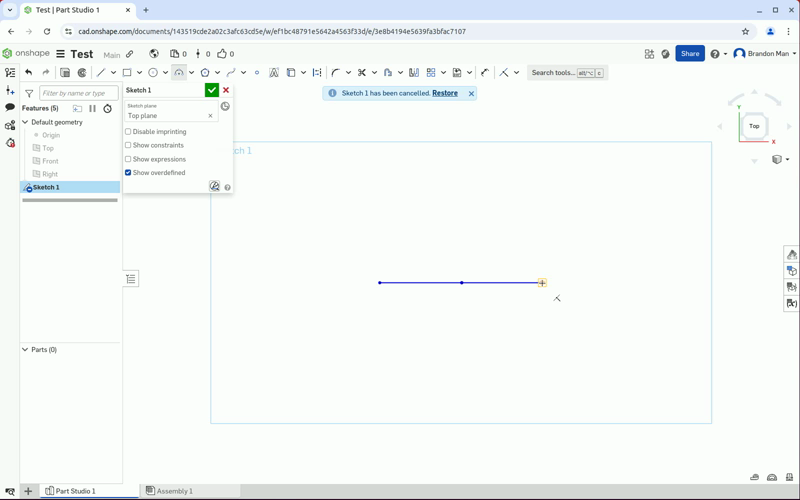
click(542, 282)
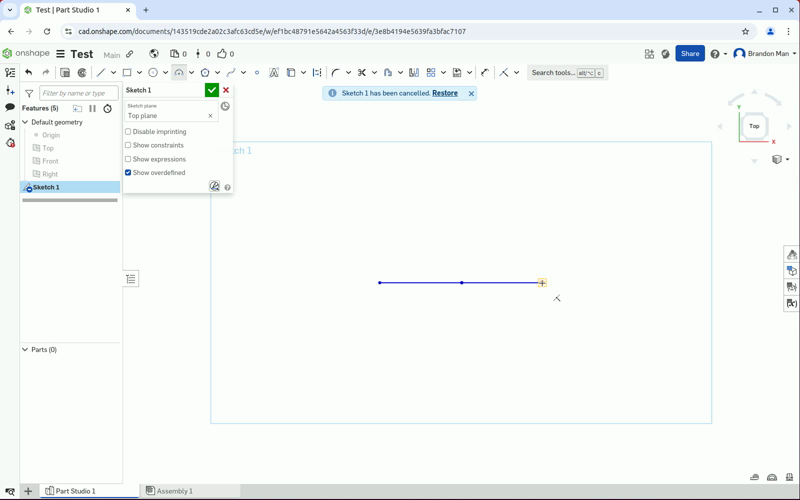
key_down(shift)
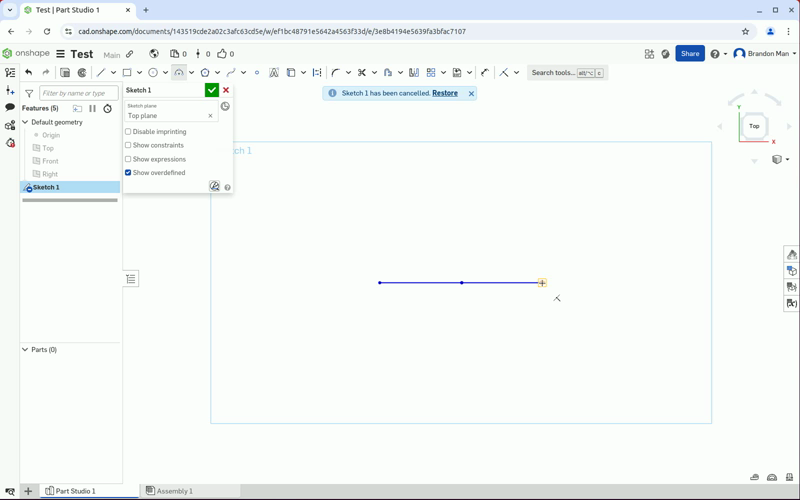
mouse_move(542, 264)
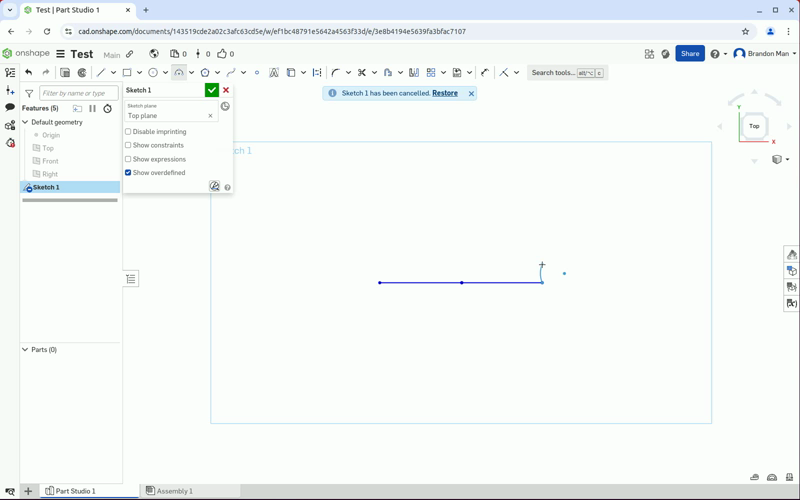
click(542, 264)
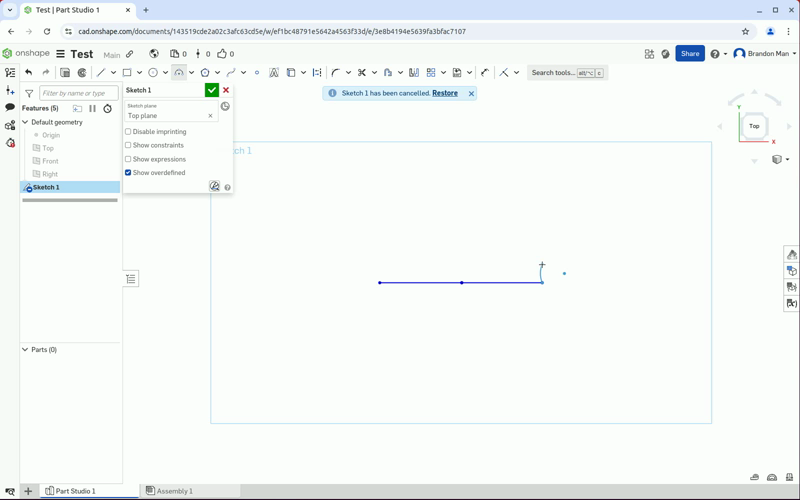
mouse_move(539, 273)
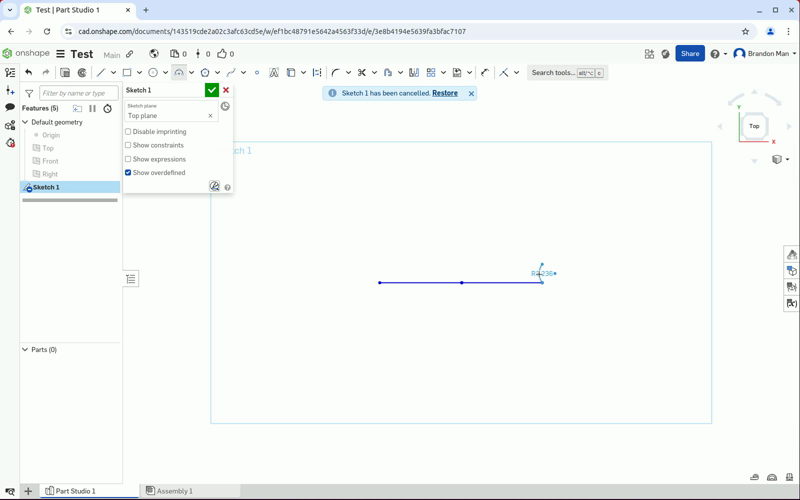
click(539, 273)
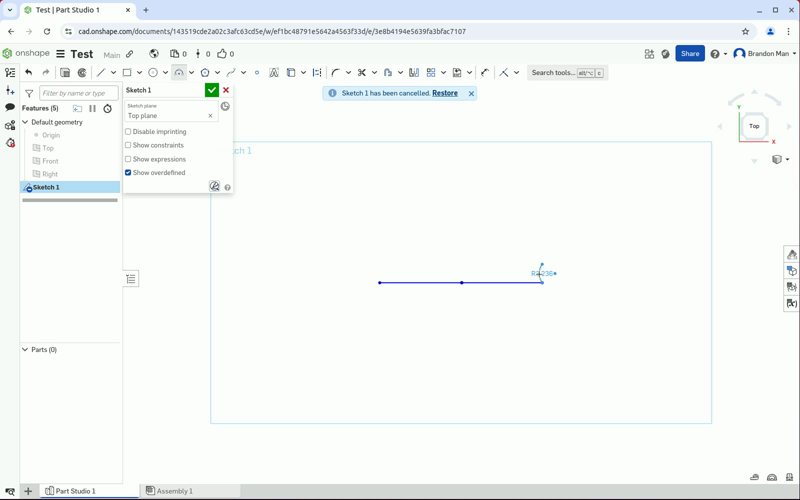
key_up(shift)
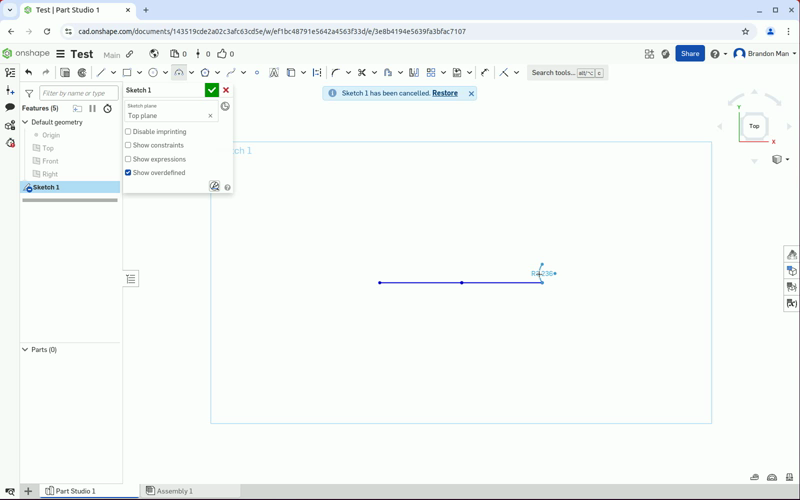
key(esc)
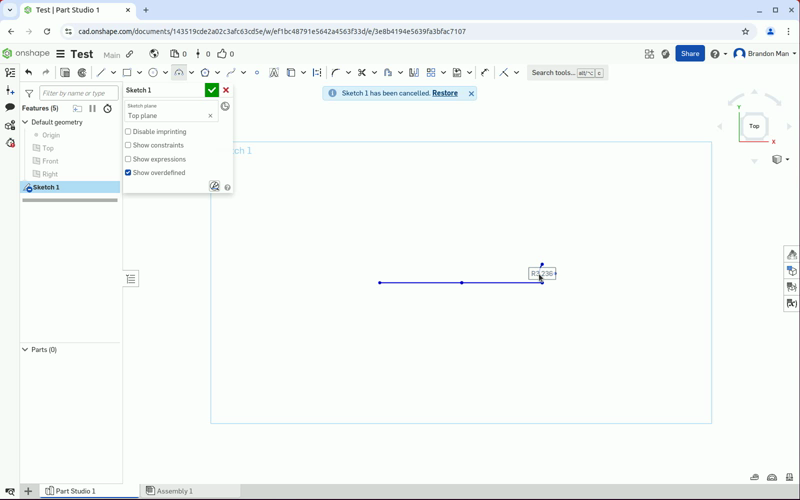
key(l)
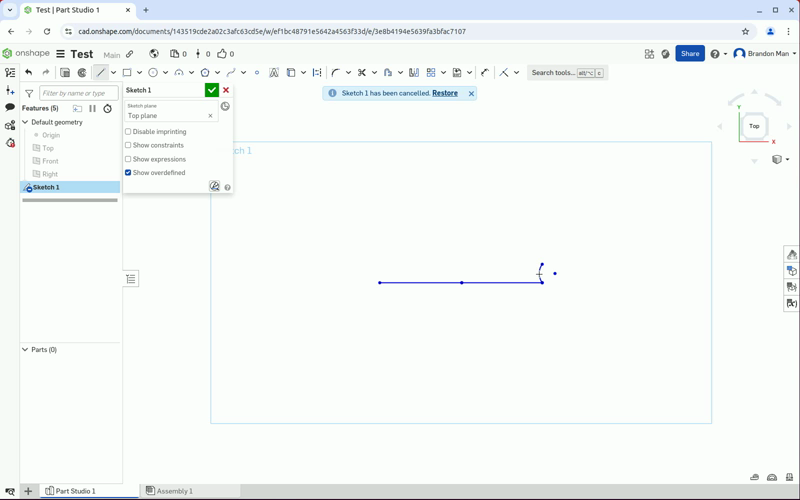
mouse_move(542, 264)
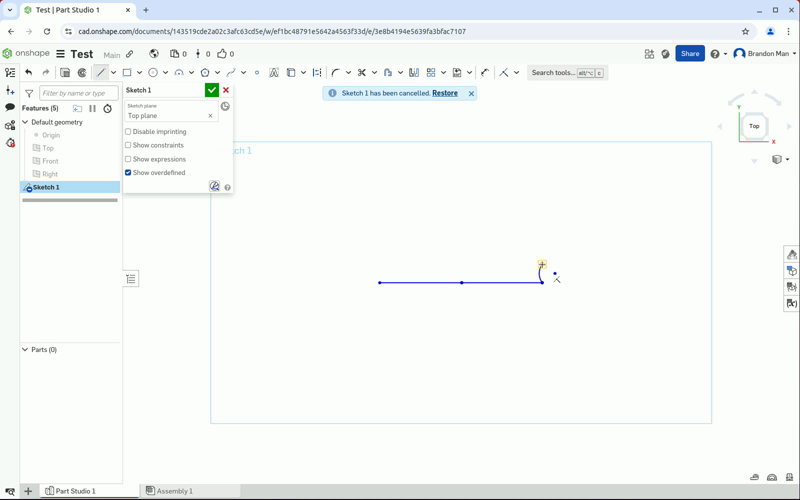
click(542, 264)
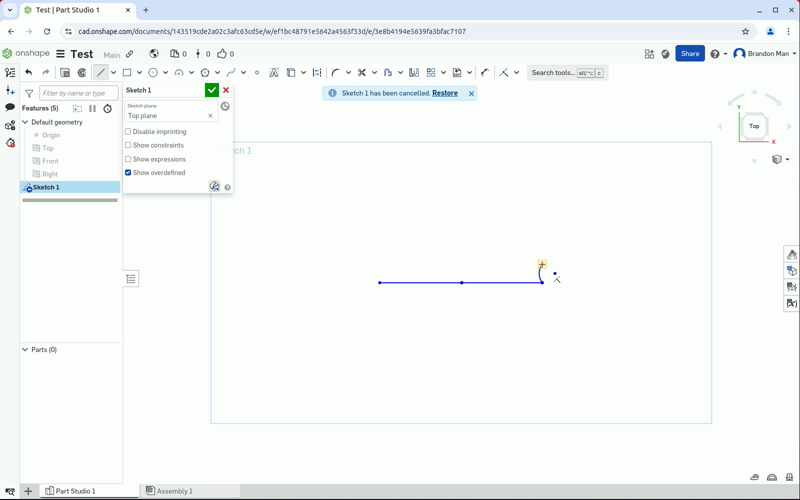
key_down(shift)
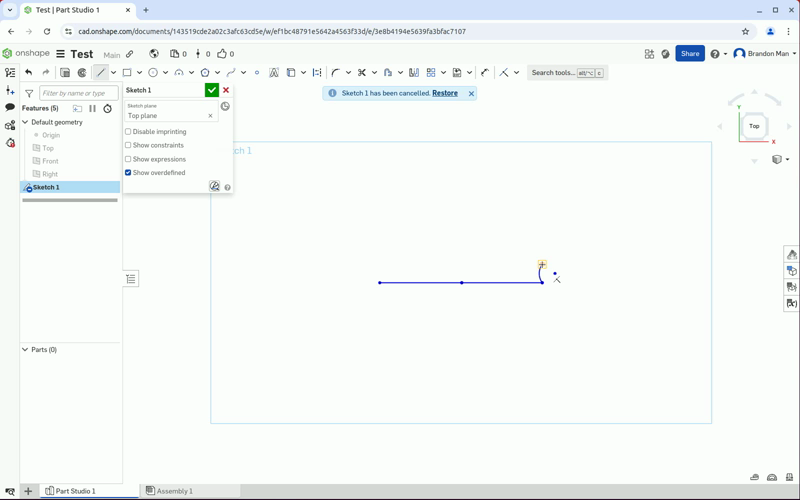
mouse_move(461, 264)
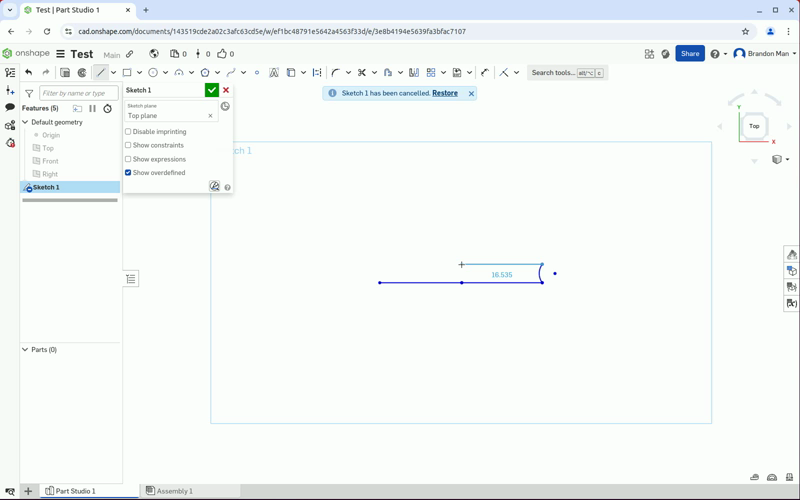
click(461, 264)
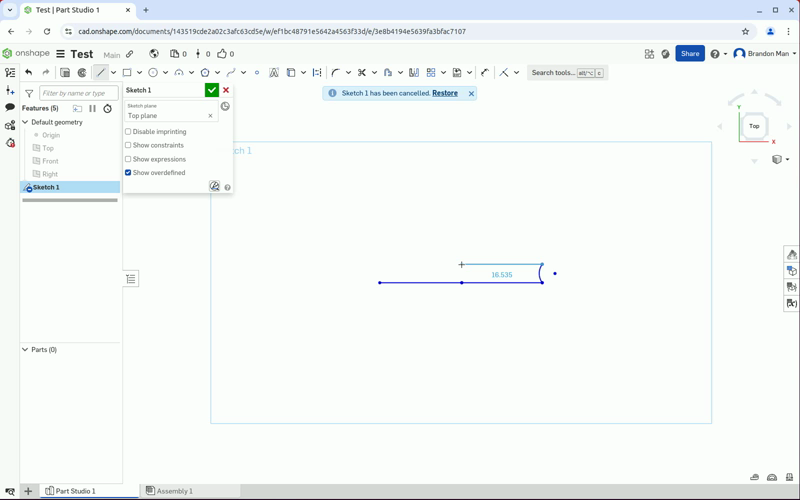
key_up(shift)
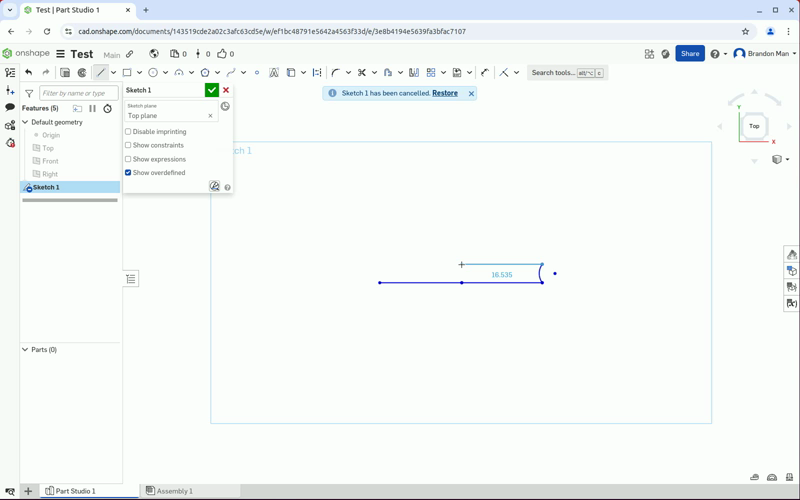
key_down(shift)
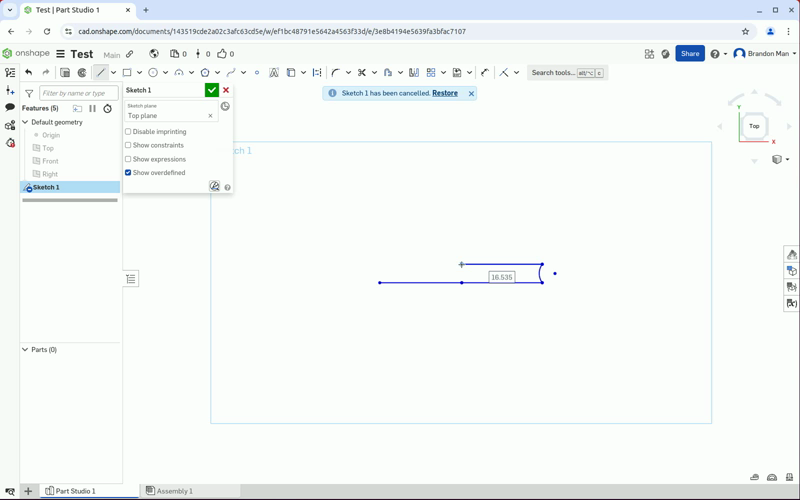
mouse_move(379, 264)
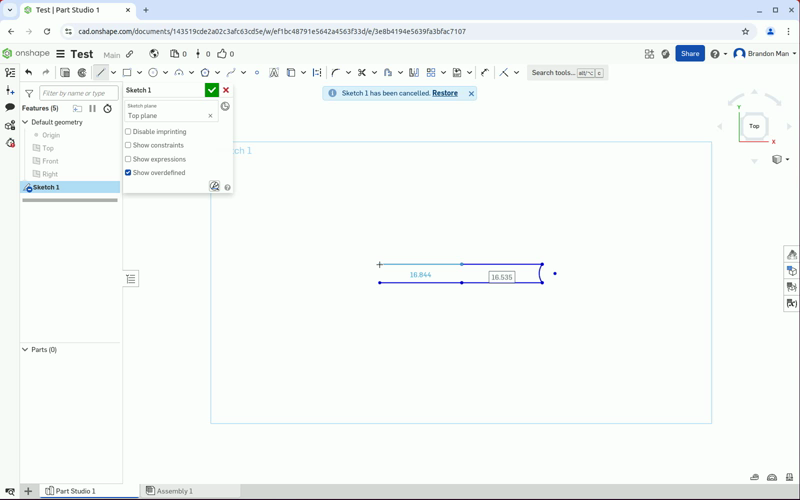
click(379, 264)
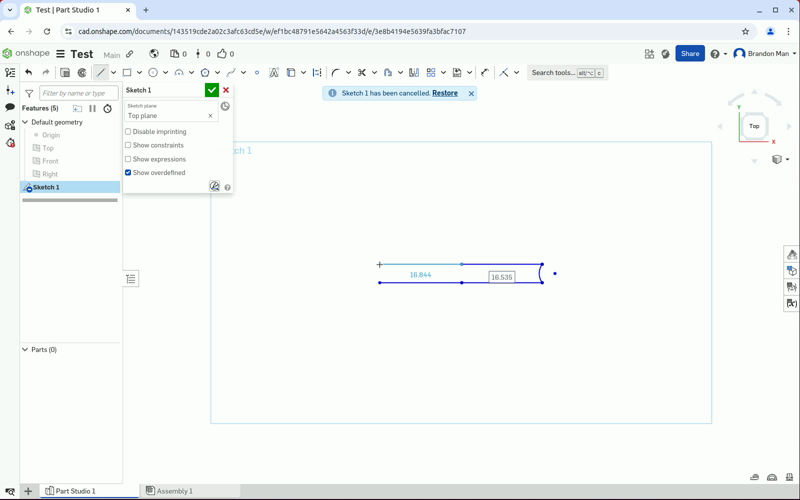
key_up(shift)
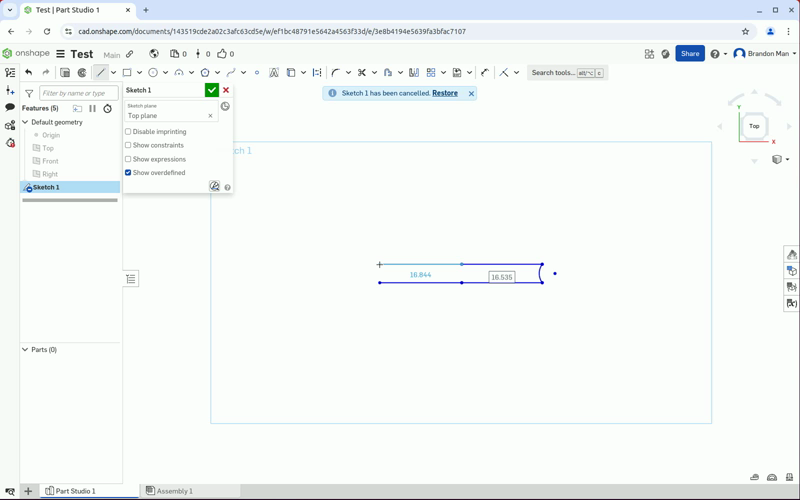
key(esc)
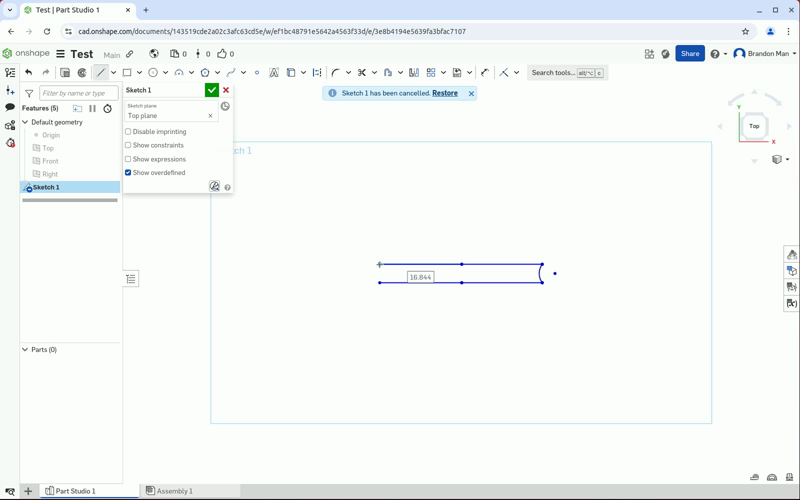
key(a)
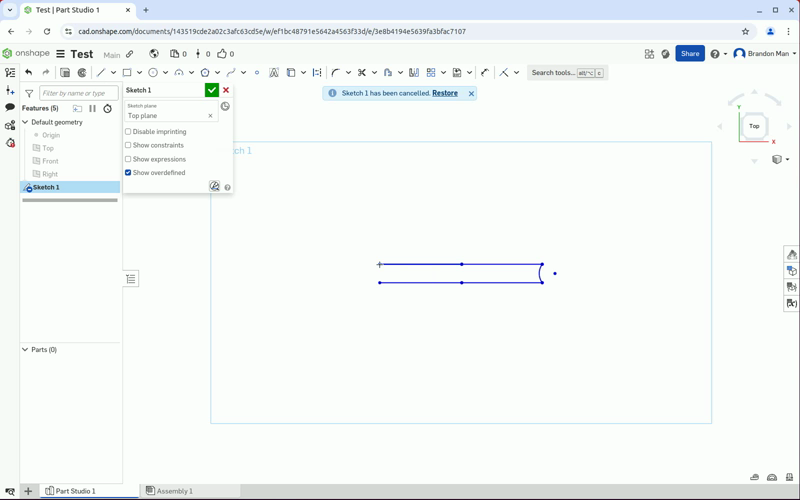
mouse_move(379, 264)
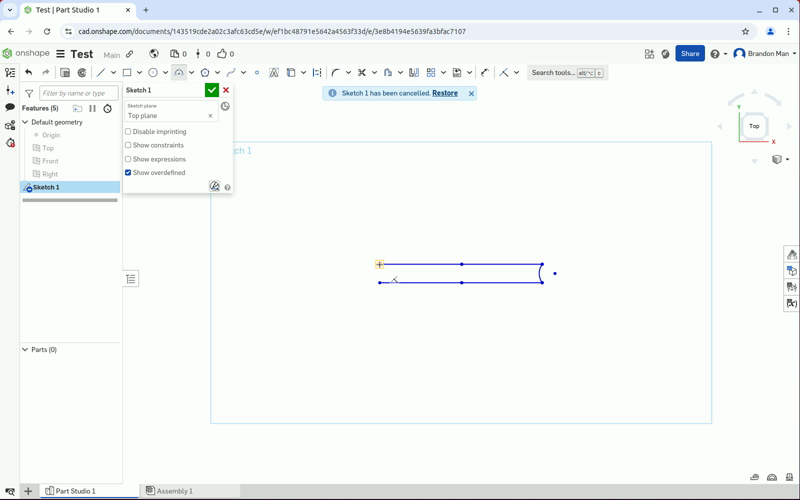
click(379, 264)
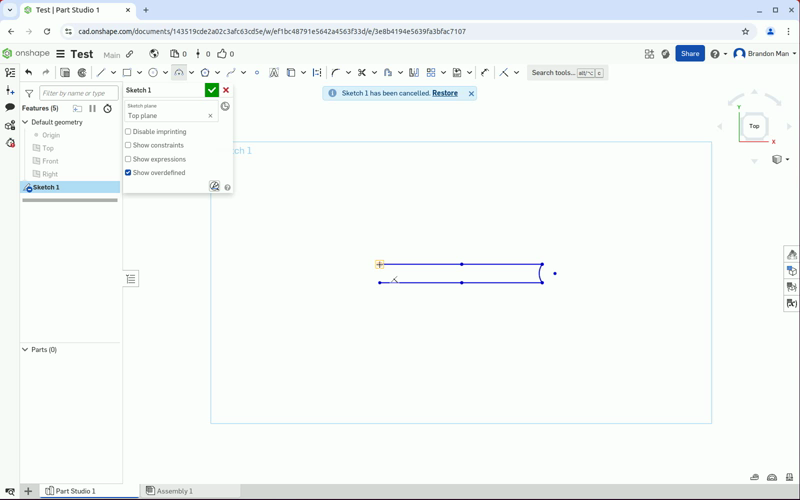
mouse_move(379, 282)
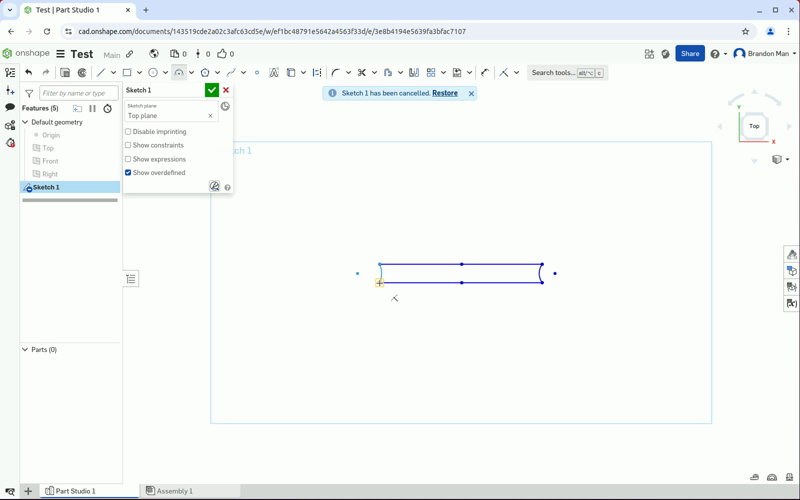
click(379, 282)
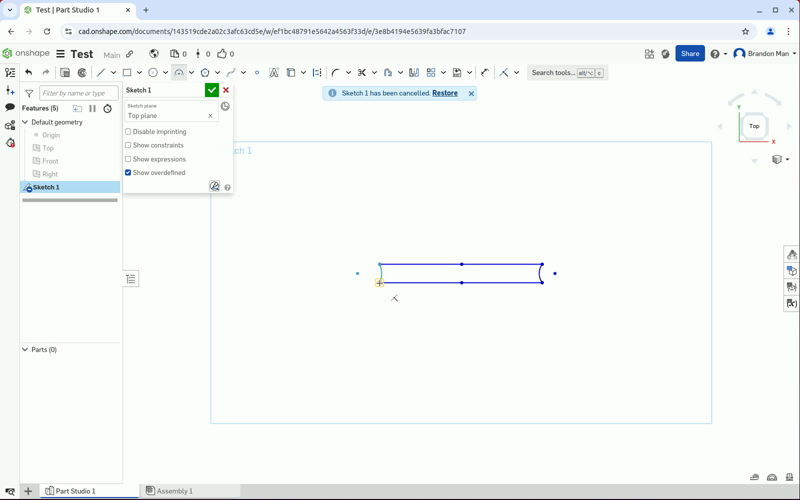
key_down(shift)
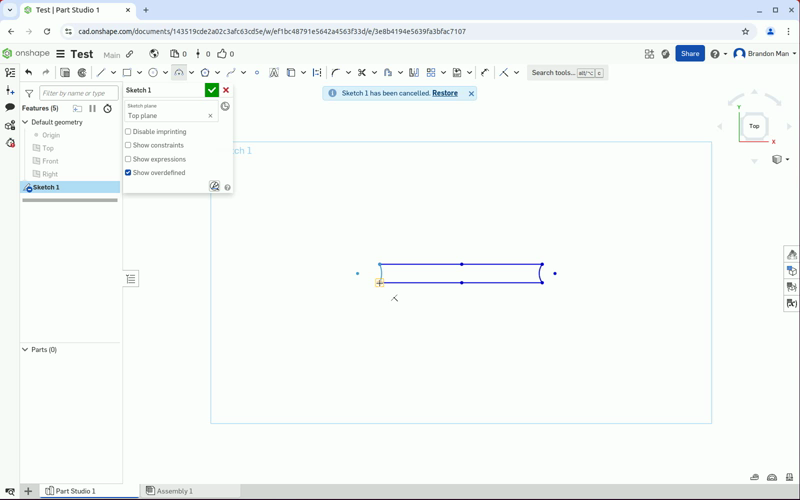
mouse_move(382, 273)
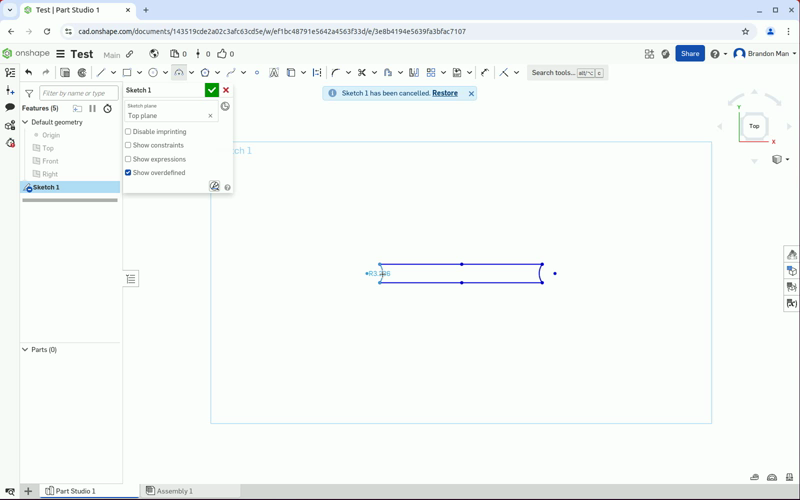
click(382, 273)
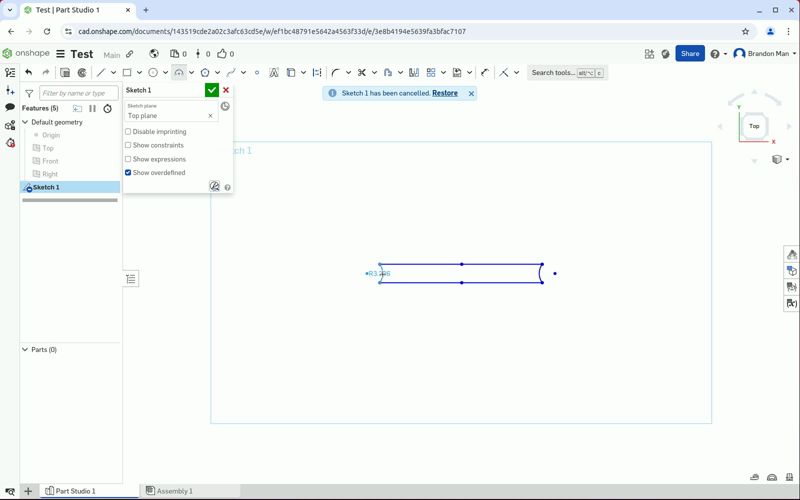
key_up(shift)
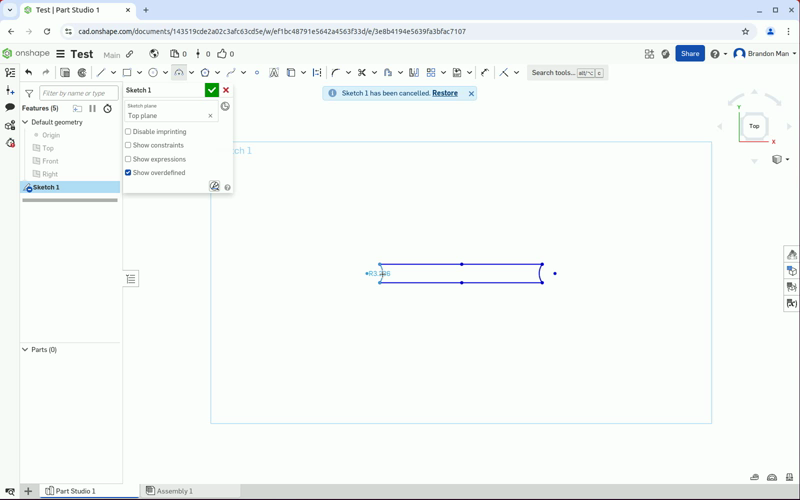
key(esc)
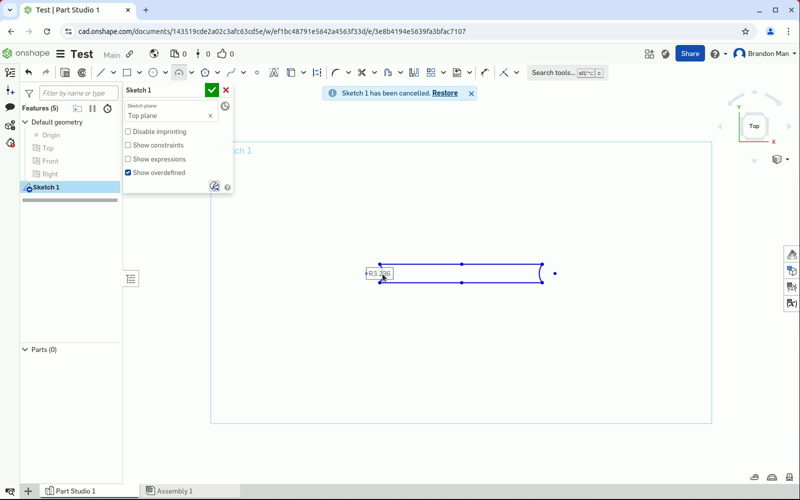
mouse_move(491, 280)
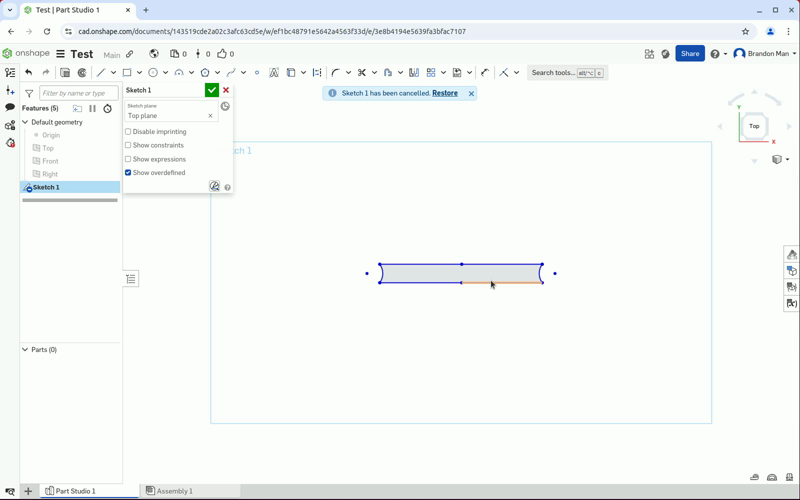
click(491, 280)
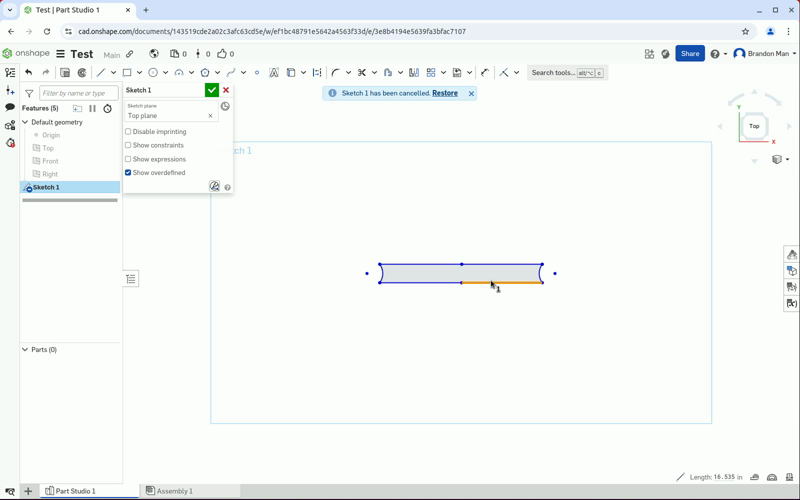
mouse_move(73, 352)
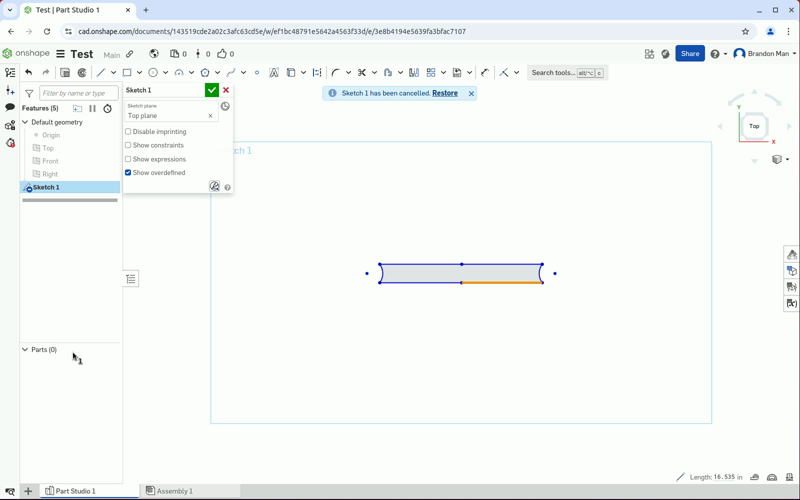
key(shift+y)
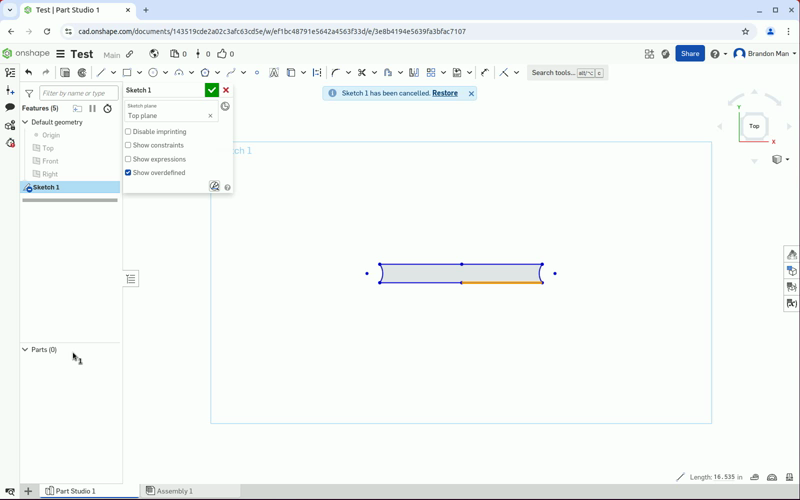
key(shift+e)
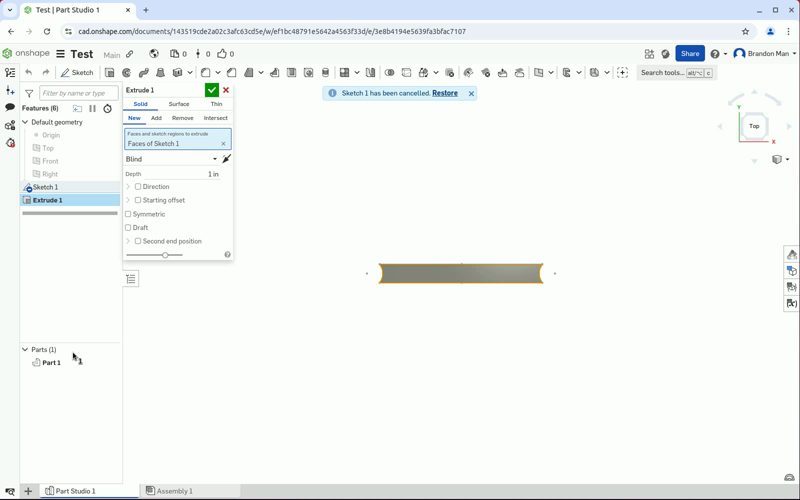
mouse_move(143, 106)
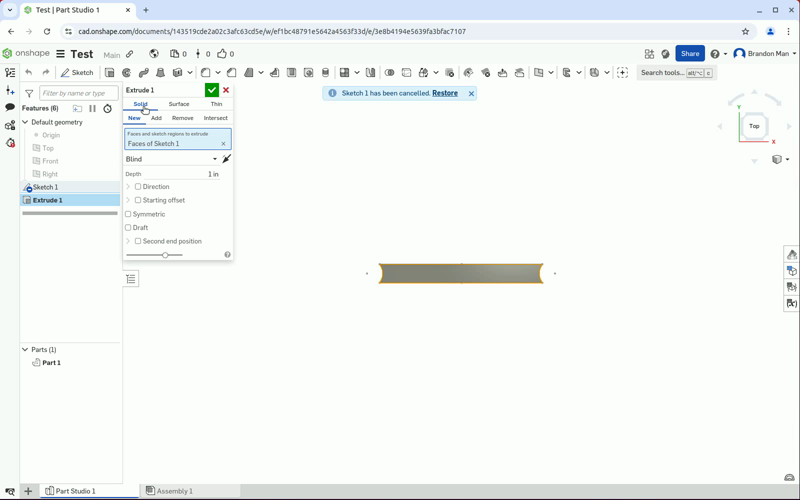
click(143, 106)
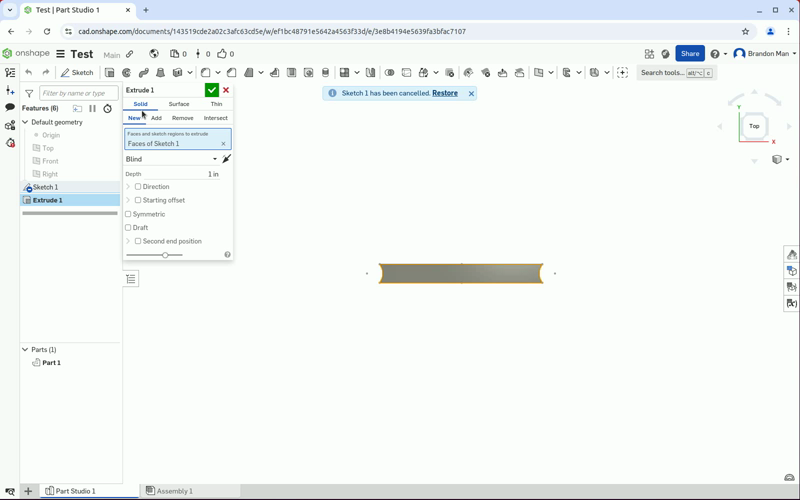
mouse_move(137, 120)
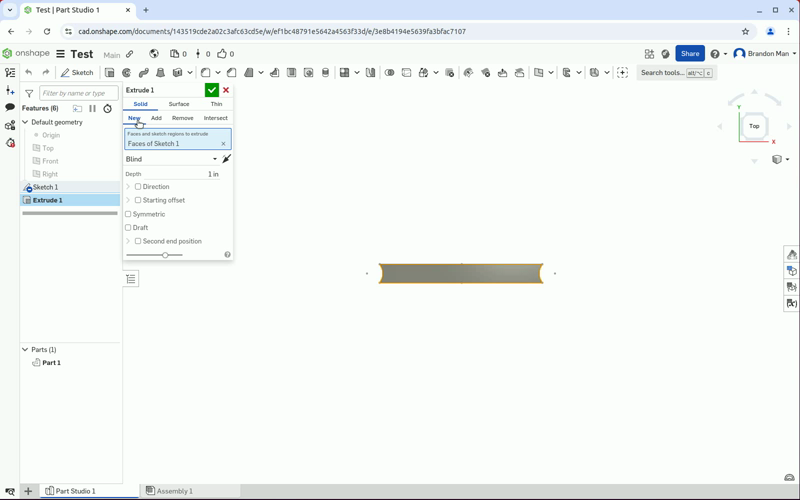
click(137, 120)
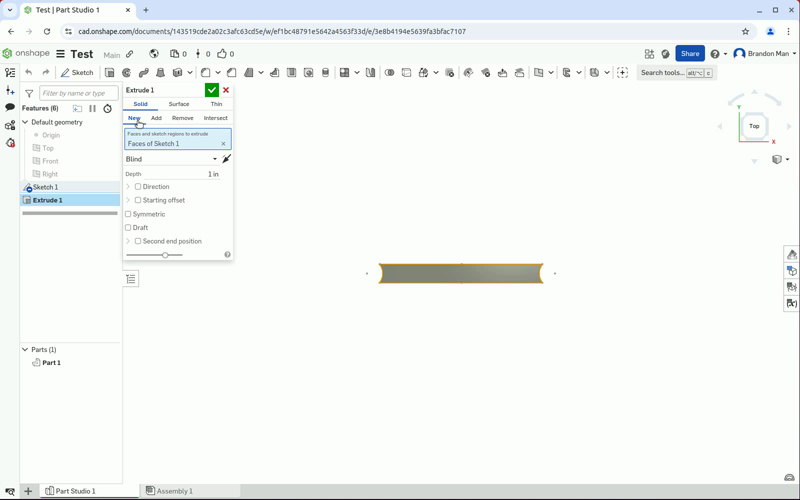
key(tab, 4)
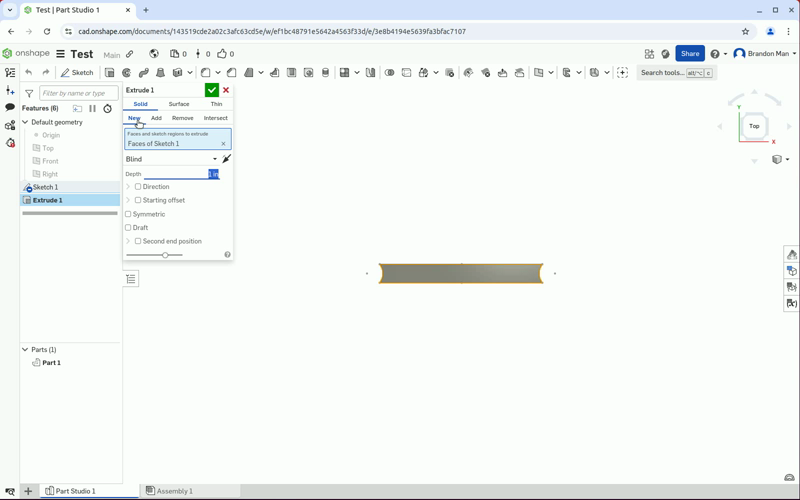
text(5.778)
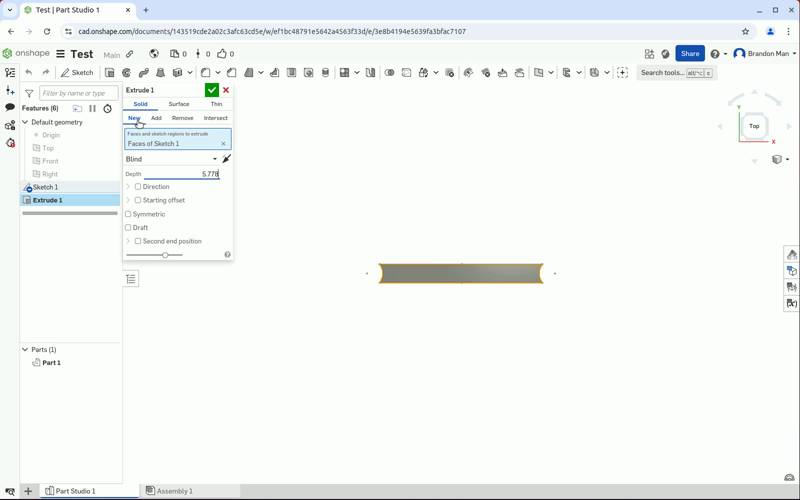
key(tab, 3)
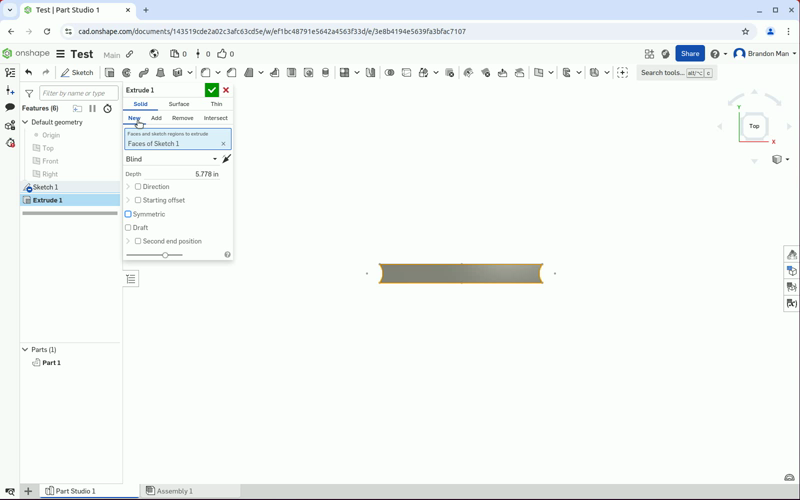
key(space)
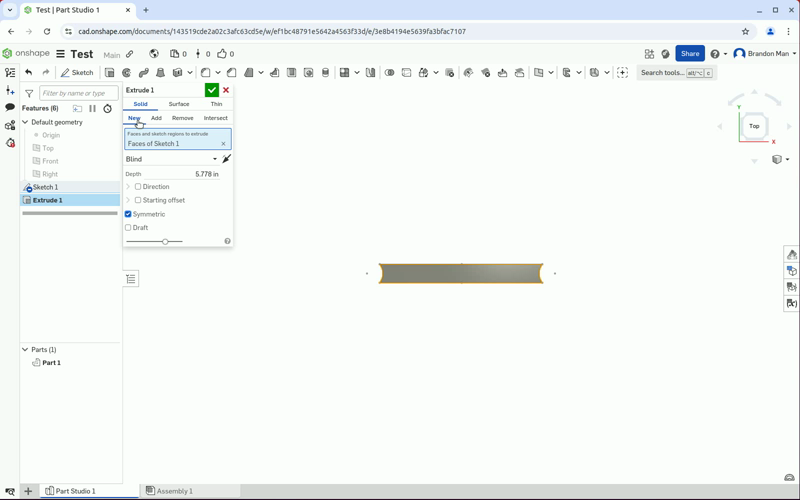
key(enter)
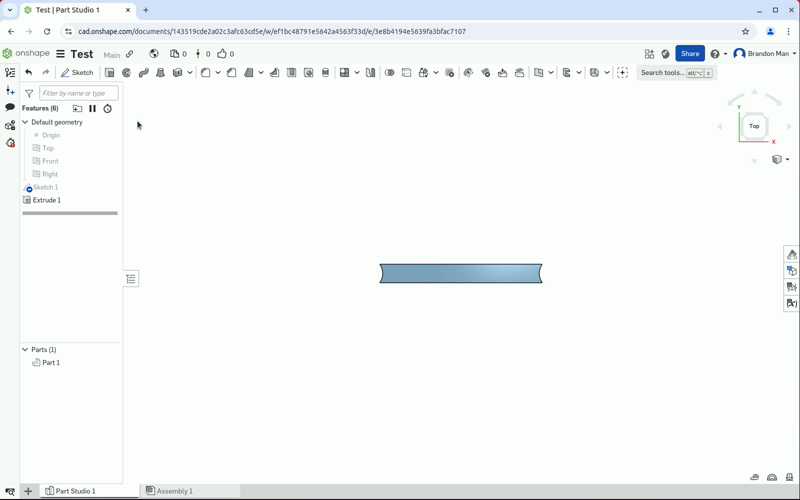
key(shift+h)
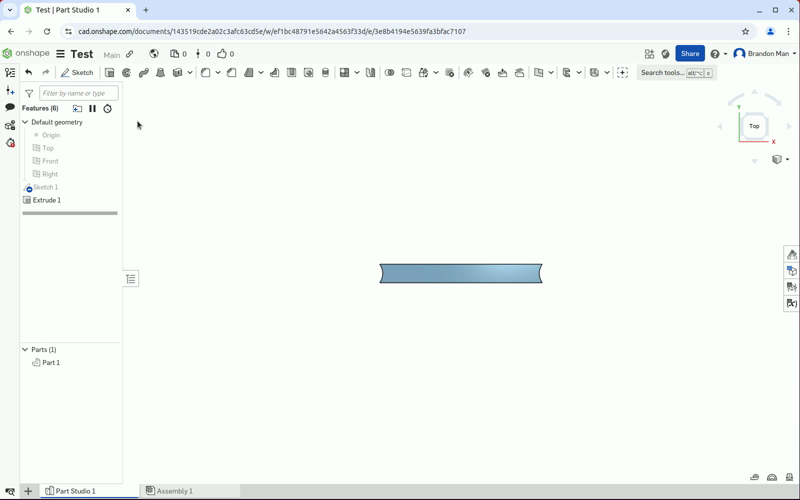
key(shift+h)
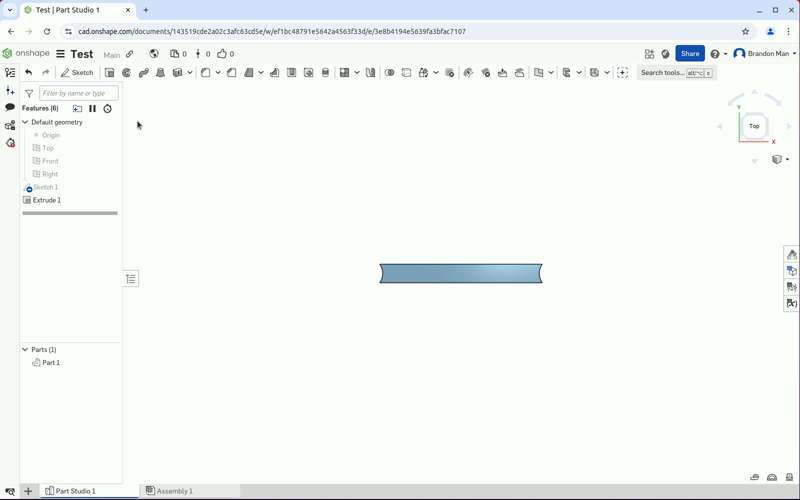
mouse_move(73, 189)
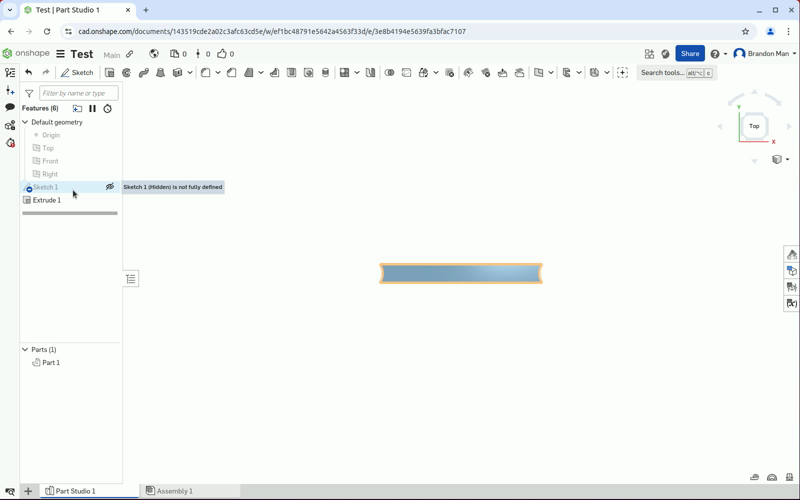
click(73, 189)
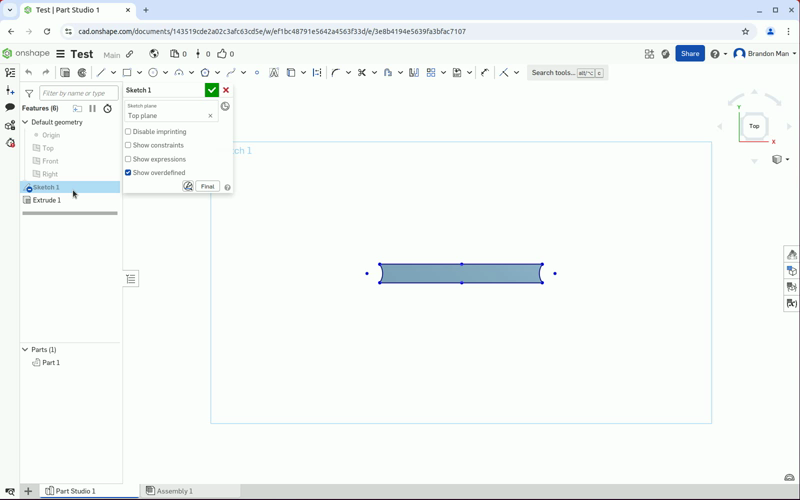
mouse_move(229, 92)
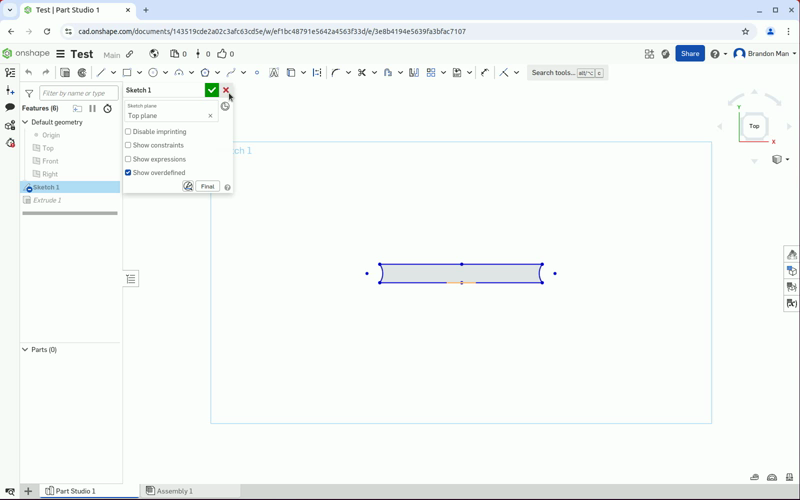
click(229, 92)
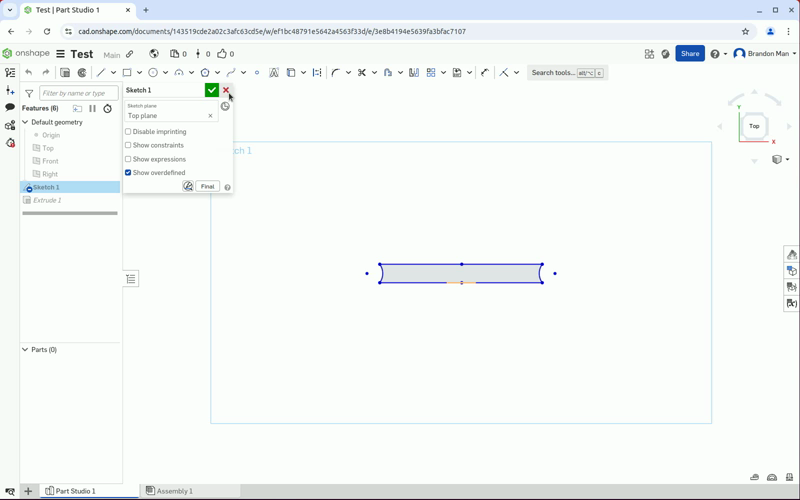
key(shift+s)
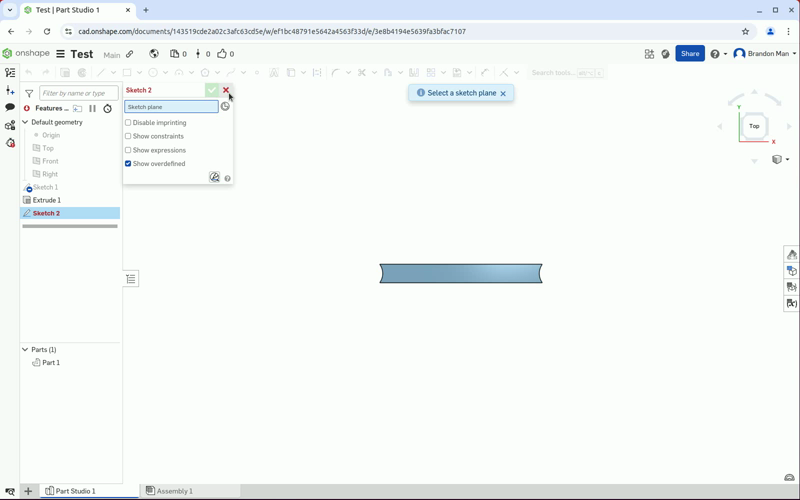
mouse_move(73, 150)
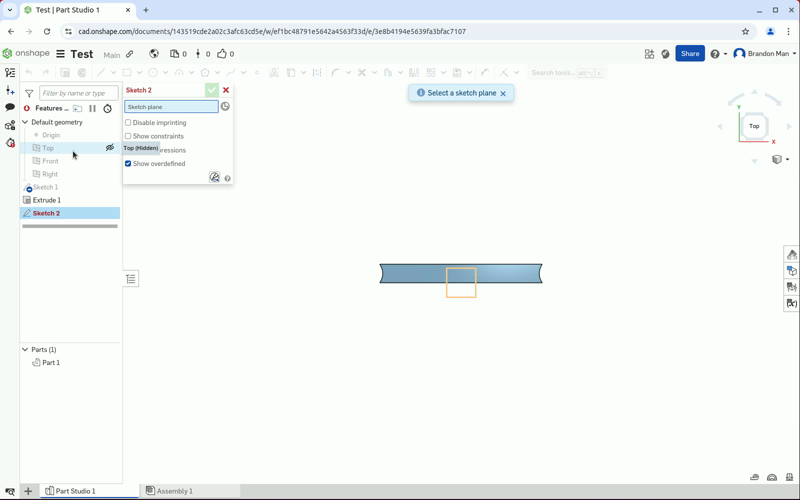
click(73, 150)
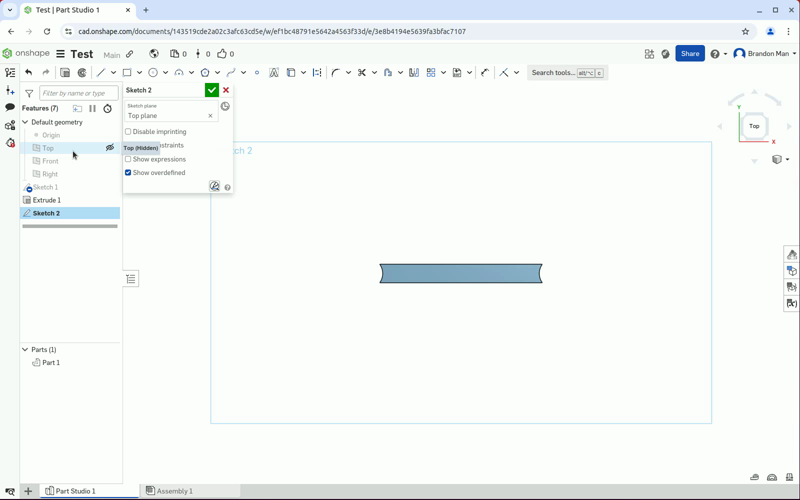
mouse_move(73, 352)
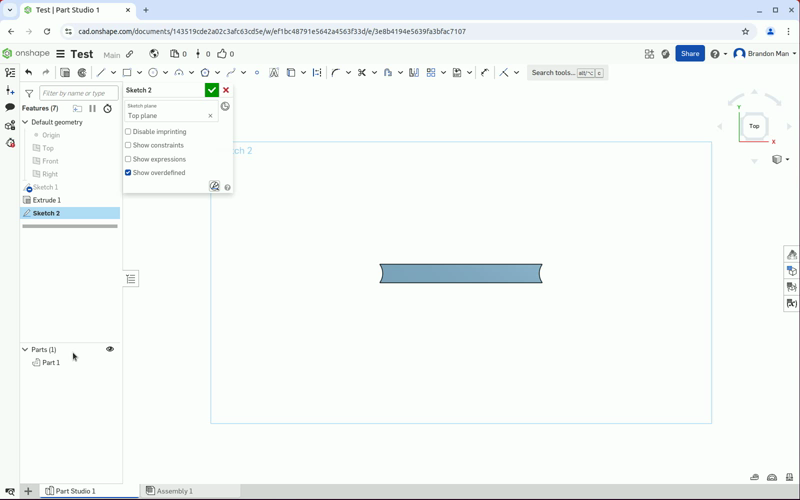
key(y)
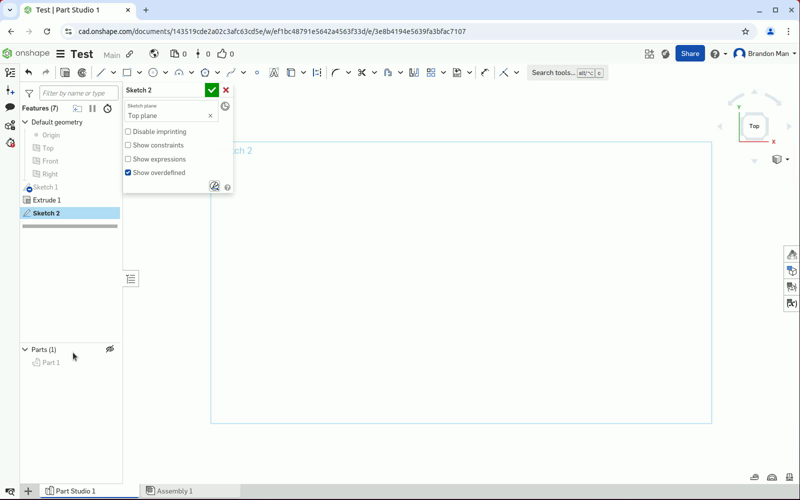
key(l)
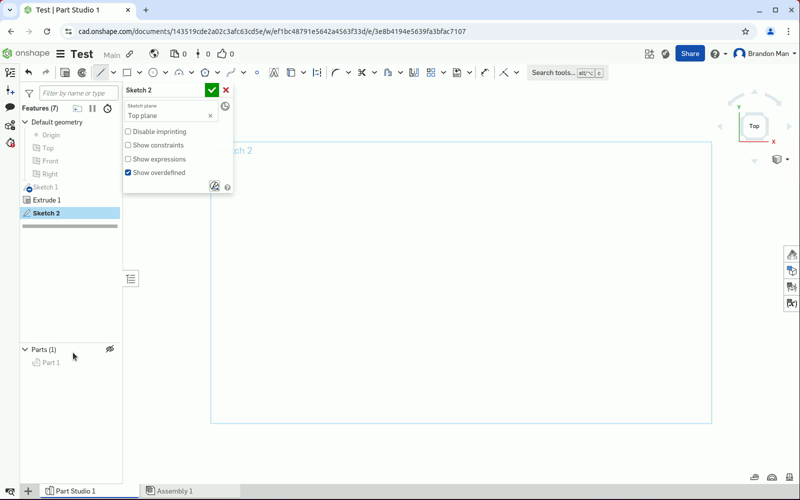
key_down(shift)
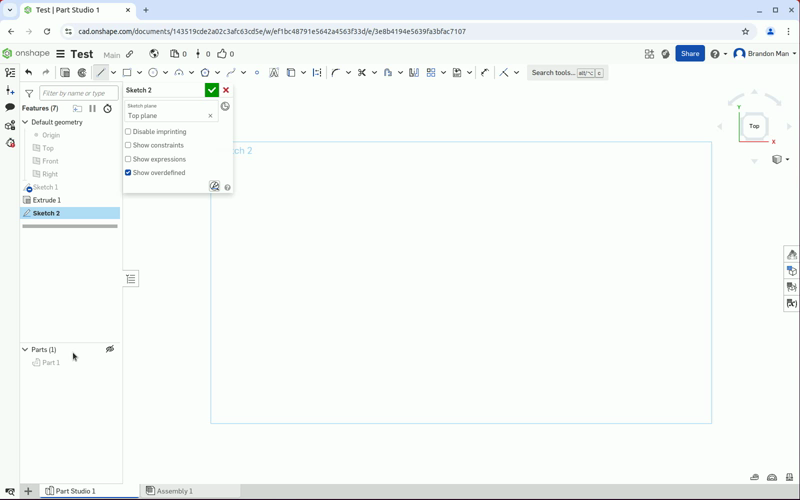
mouse_move(541, 282)
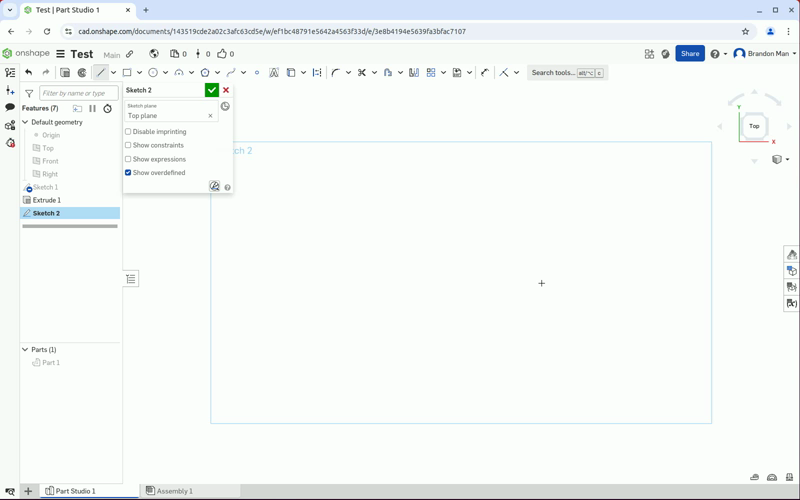
click(541, 282)
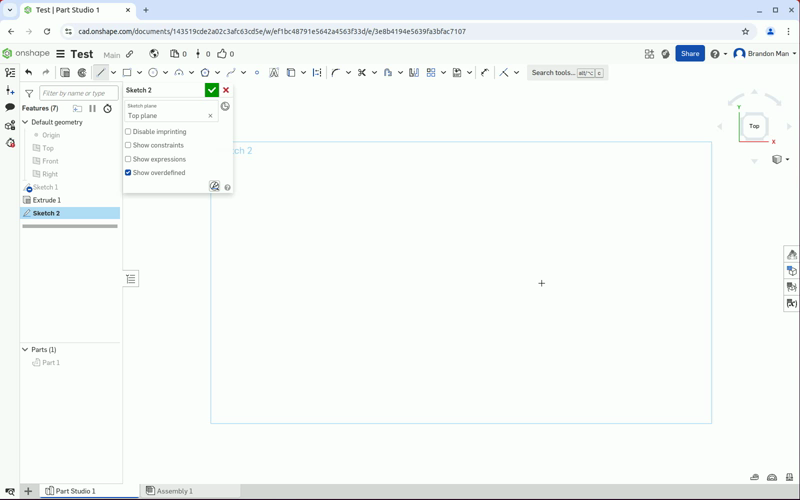
key_up(shift)
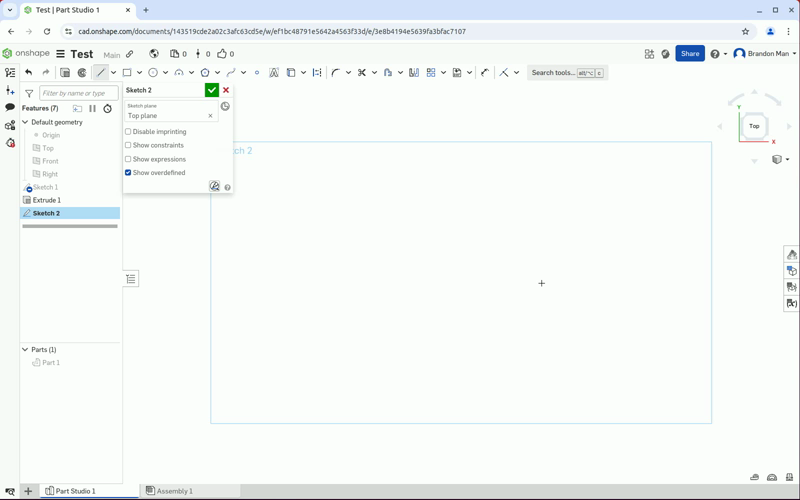
key_down(shift)
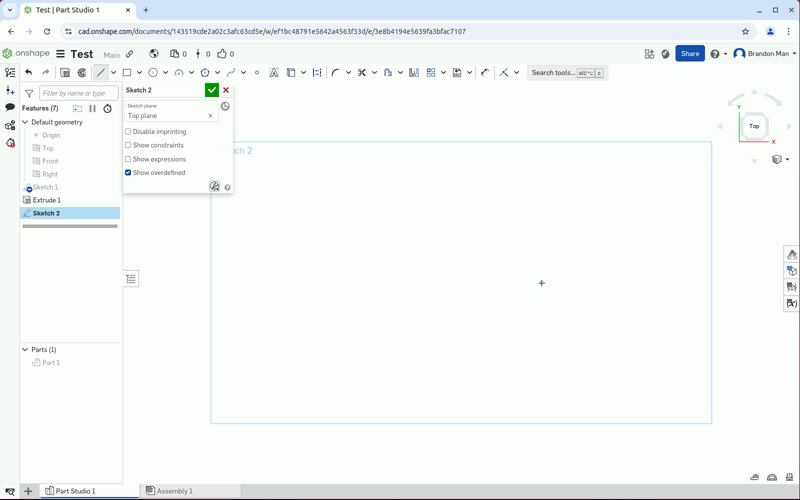
mouse_move(571, 282)
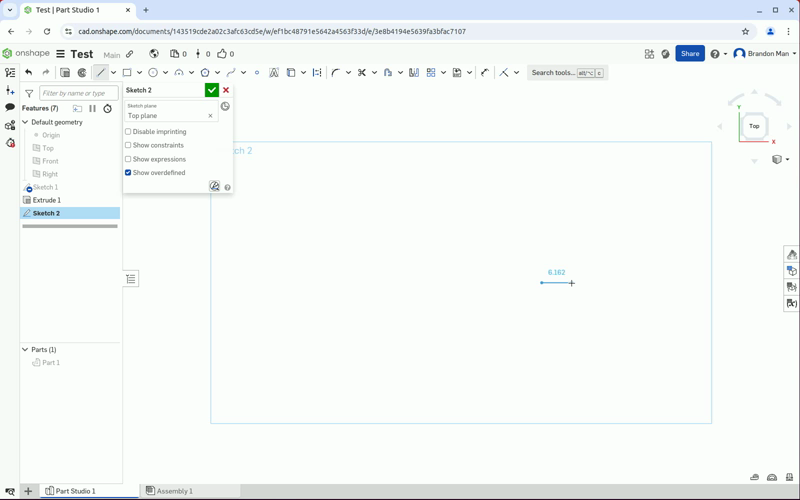
mouse_move(556, 282)
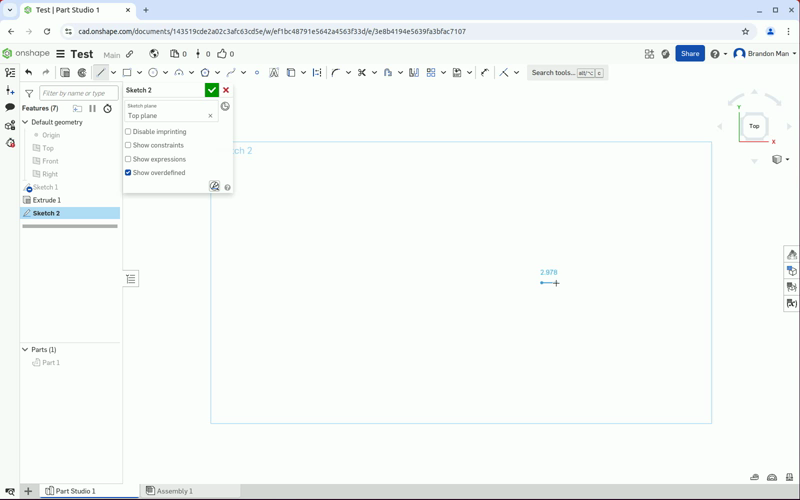
click(556, 282)
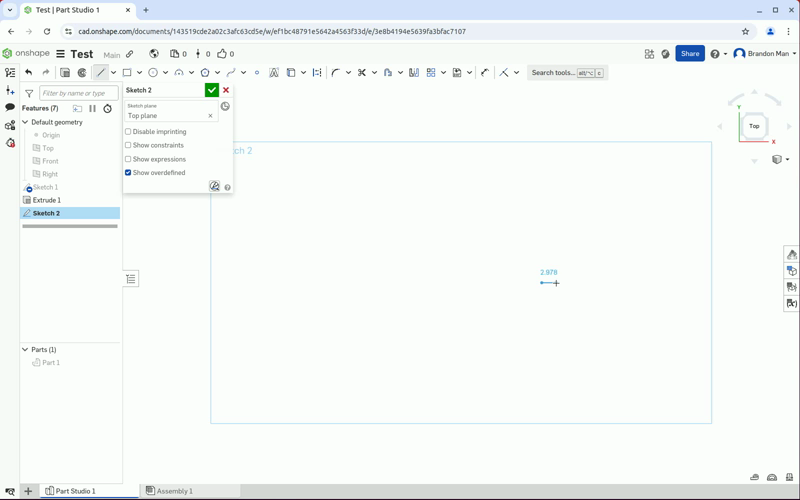
key_up(shift)
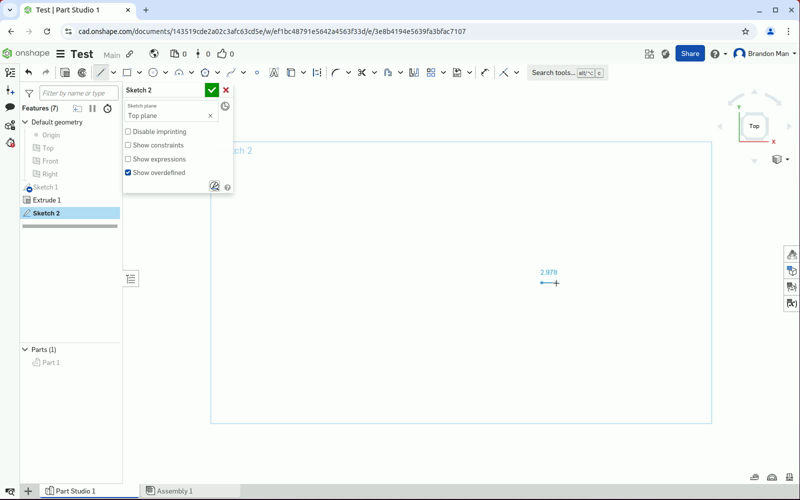
key(esc)
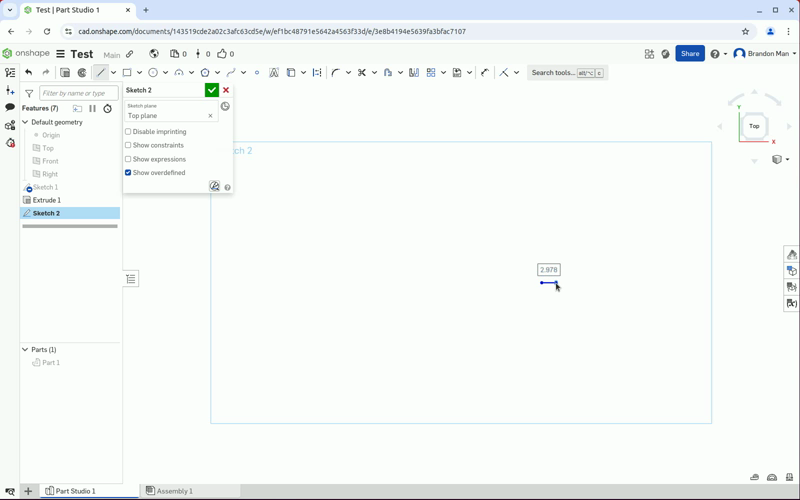
key(a)
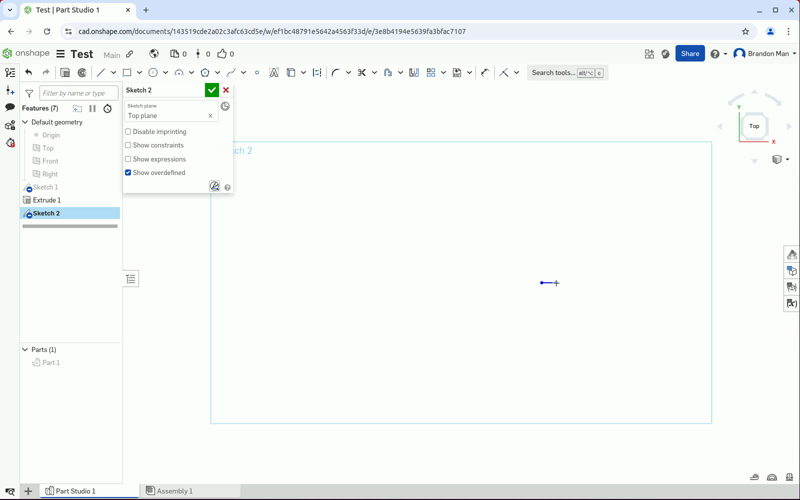
mouse_move(556, 282)
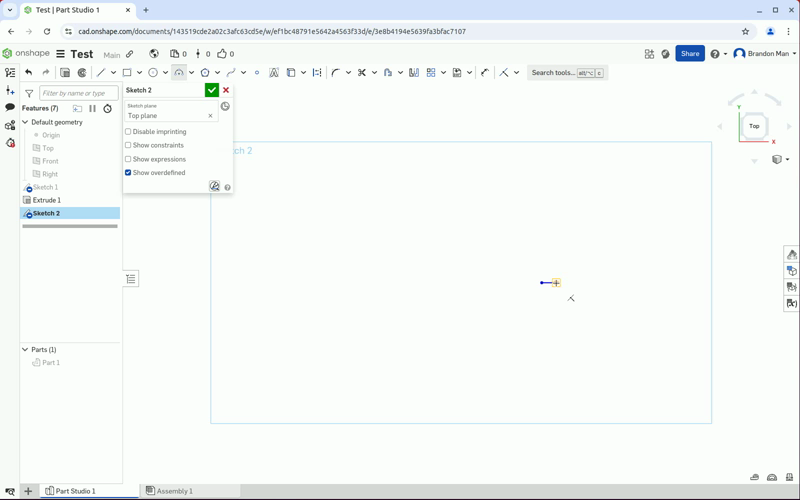
click(556, 282)
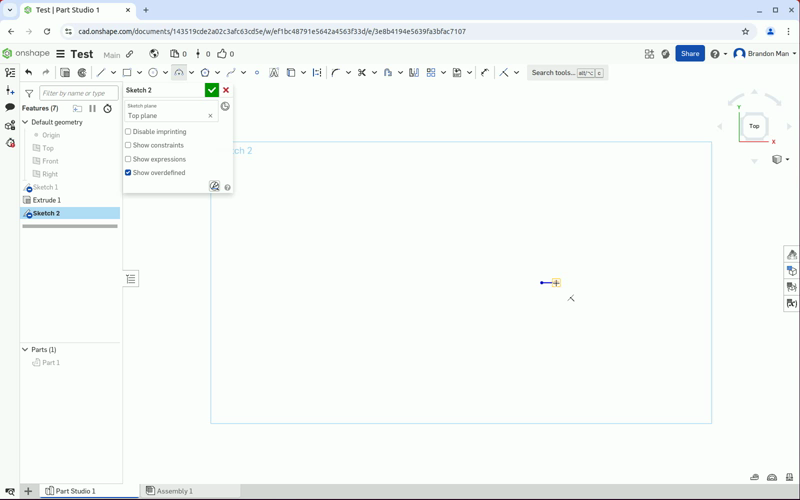
key_down(shift)
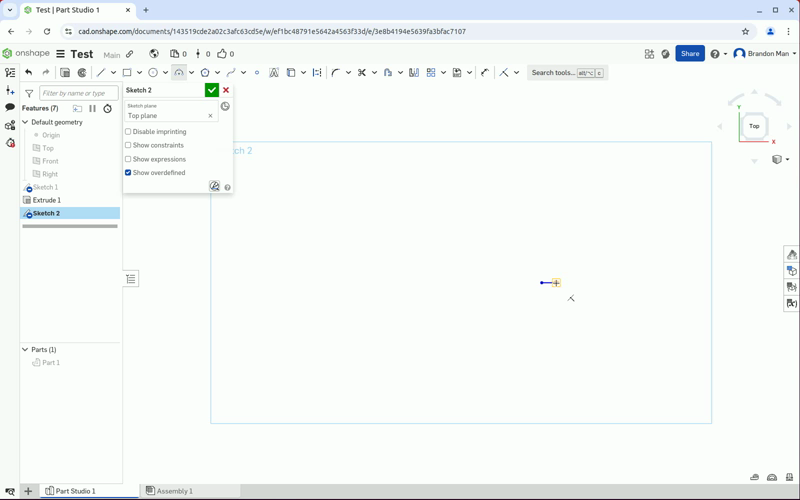
mouse_move(556, 263)
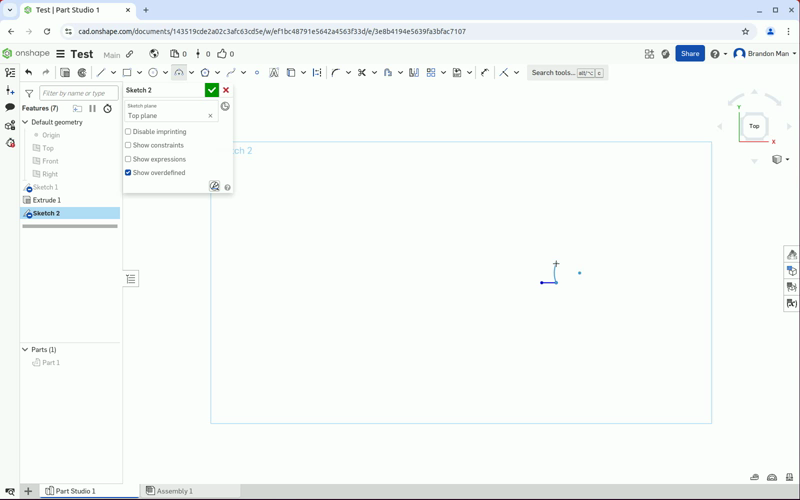
click(556, 263)
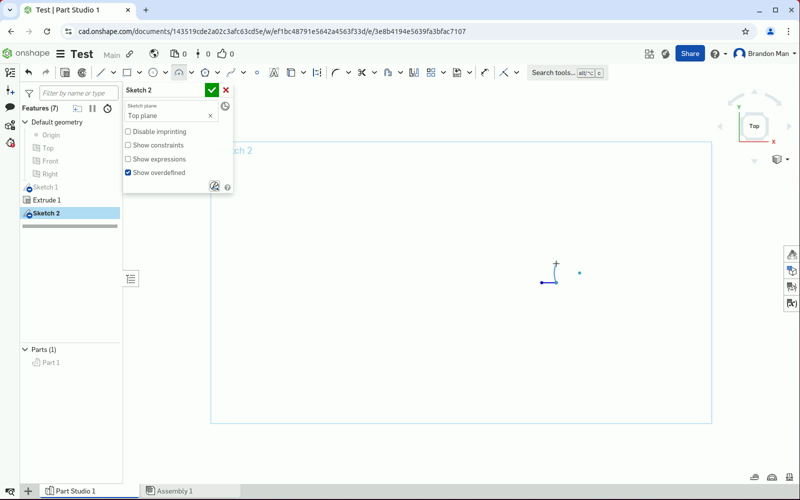
mouse_move(546, 273)
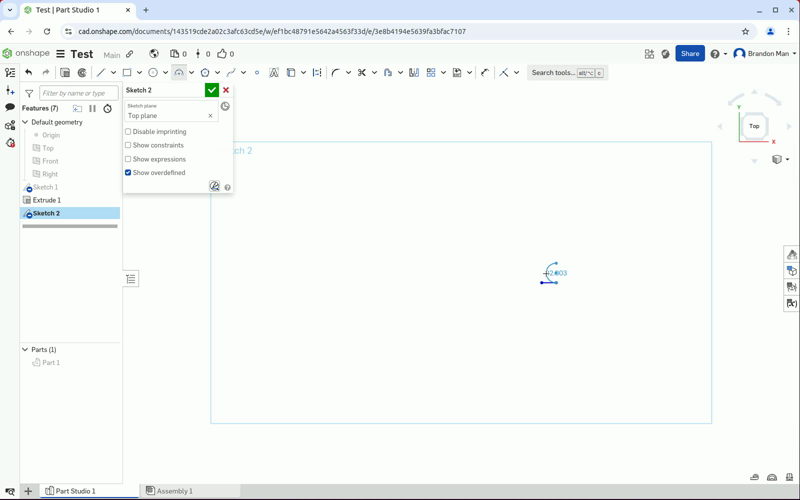
click(546, 273)
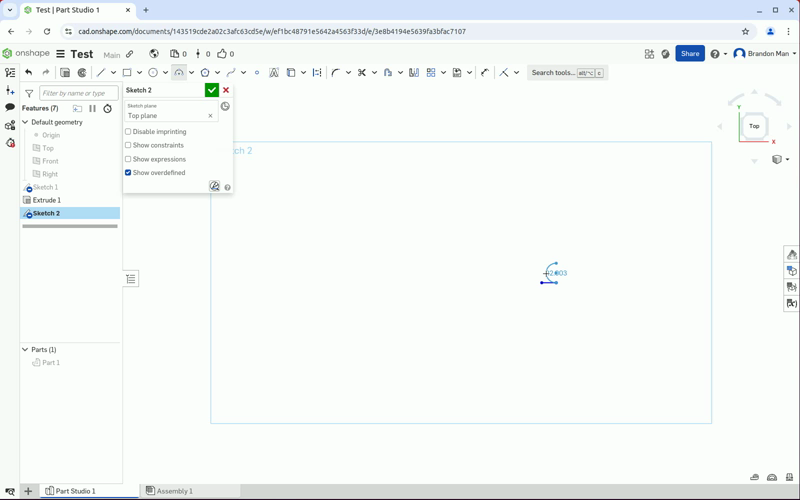
key_up(shift)
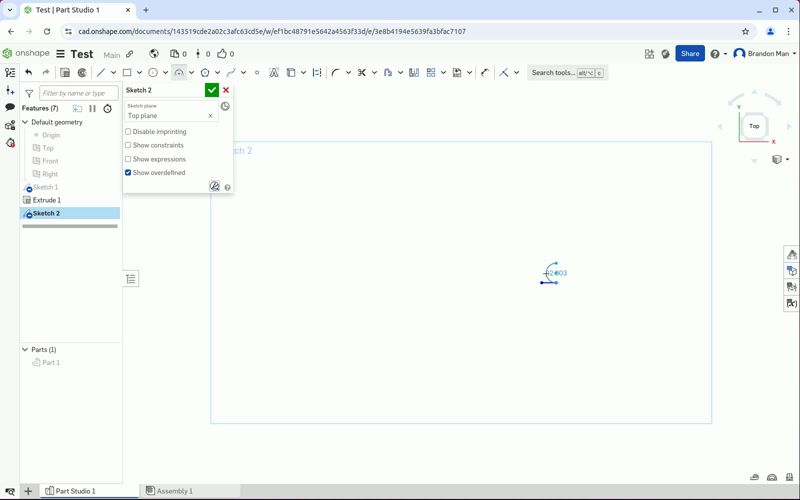
key(esc)
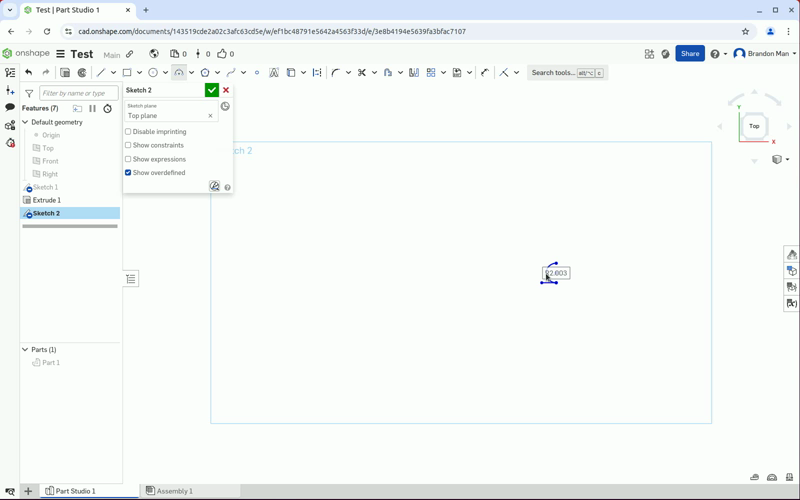
key(l)
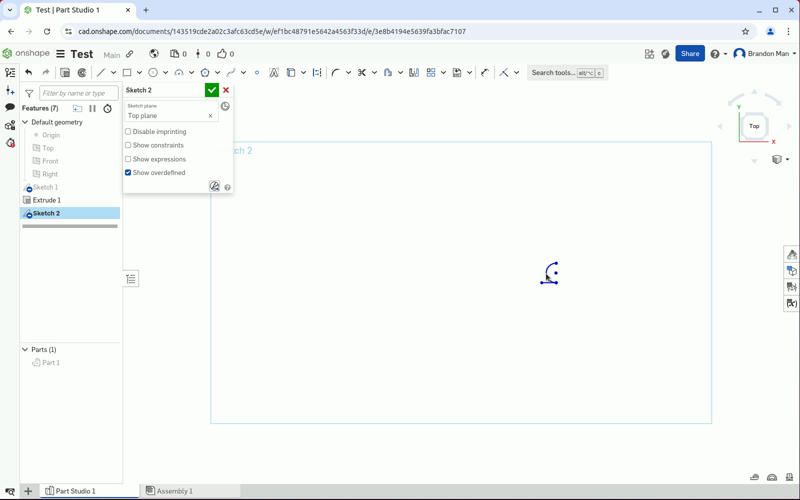
mouse_move(556, 263)
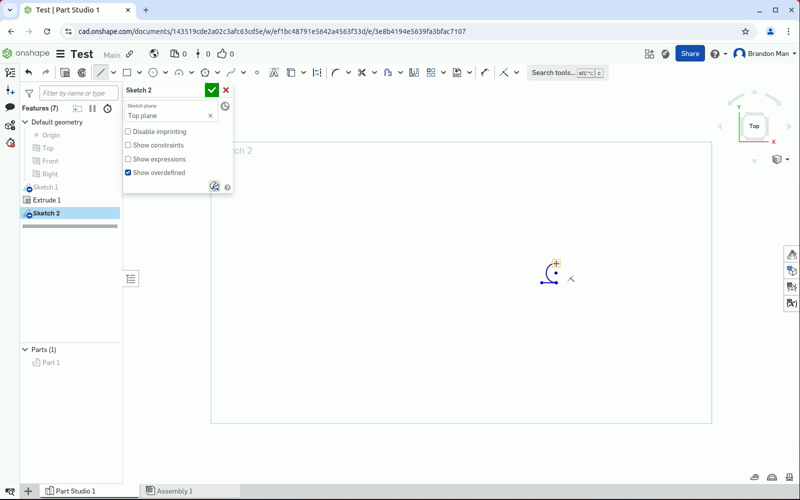
click(556, 263)
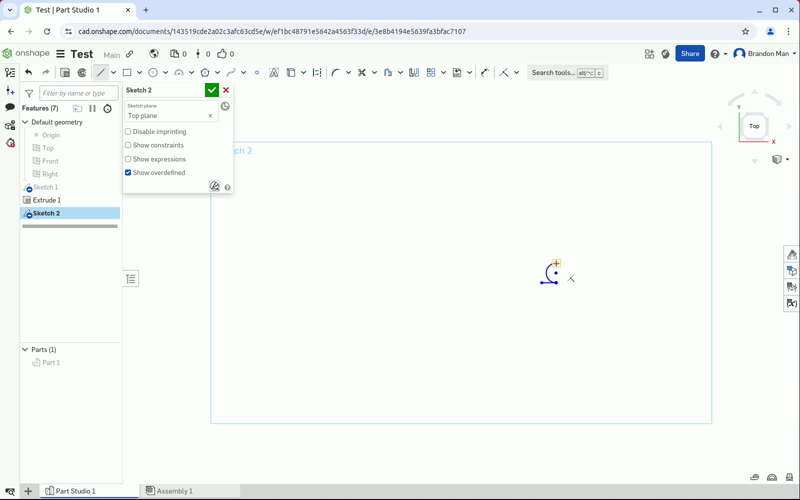
key_down(shift)
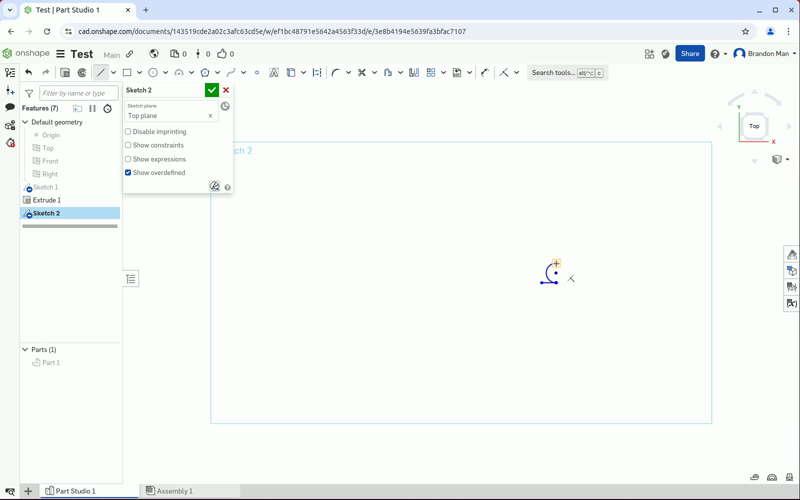
mouse_move(586, 263)
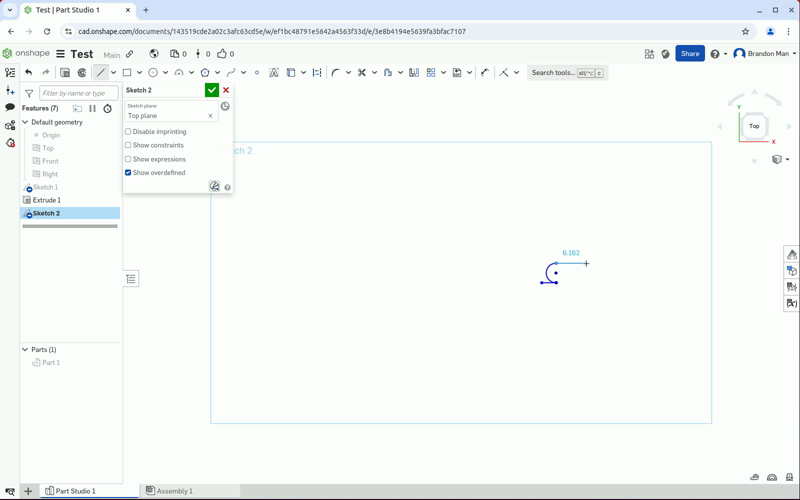
mouse_move(541, 263)
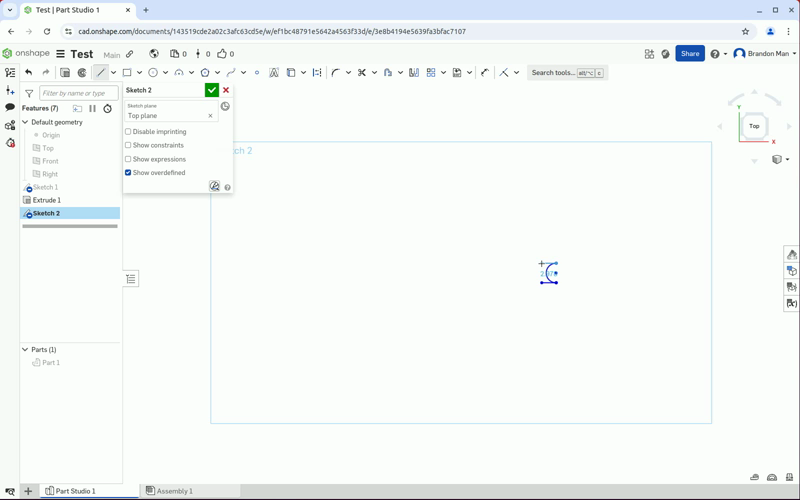
click(541, 263)
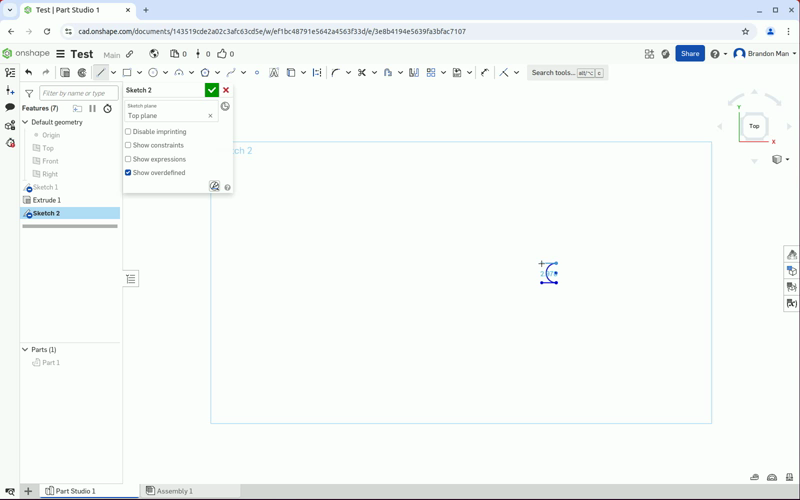
key_up(shift)
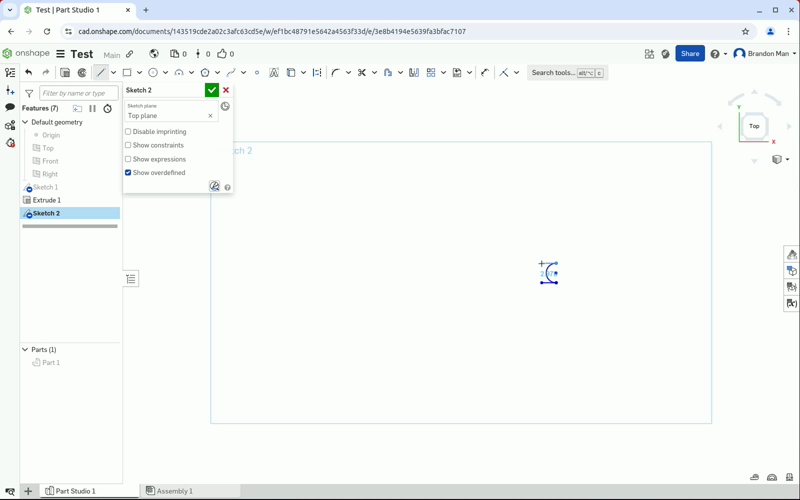
key(esc)
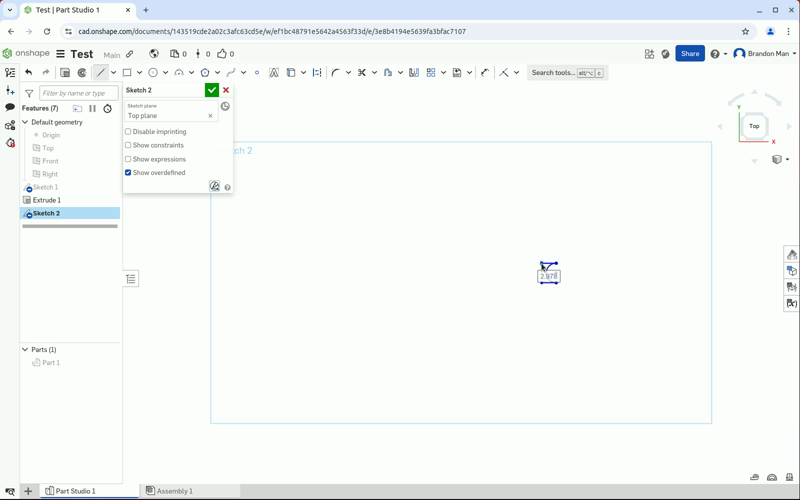
key(a)
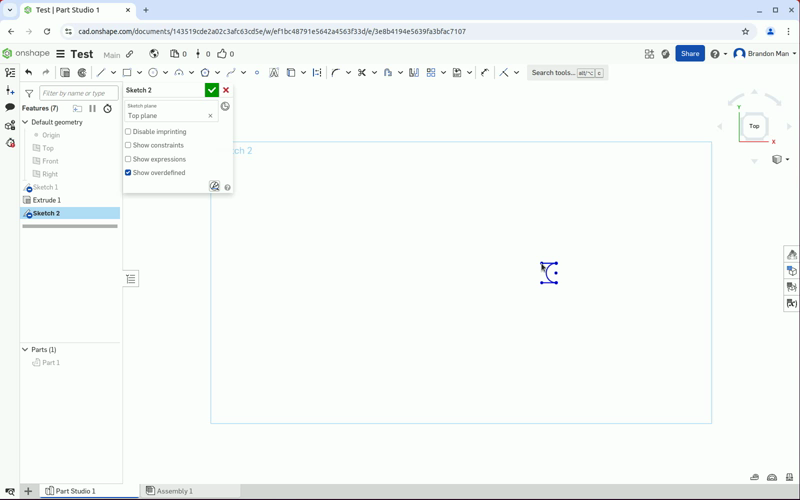
mouse_move(541, 263)
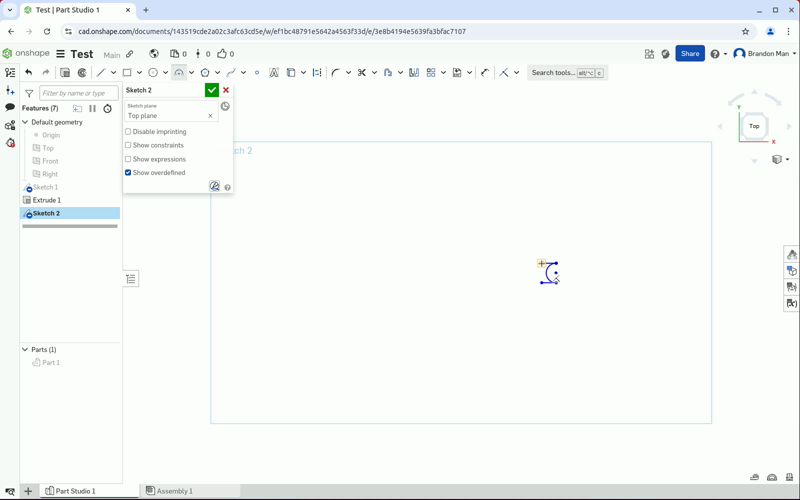
click(541, 263)
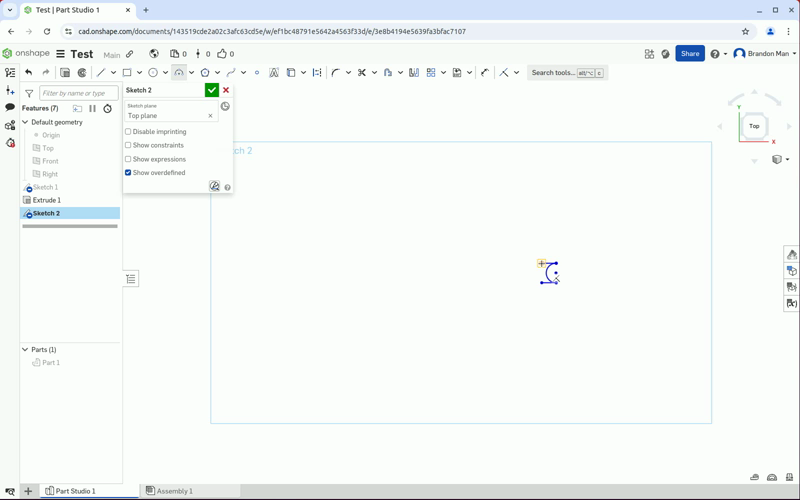
mouse_move(541, 282)
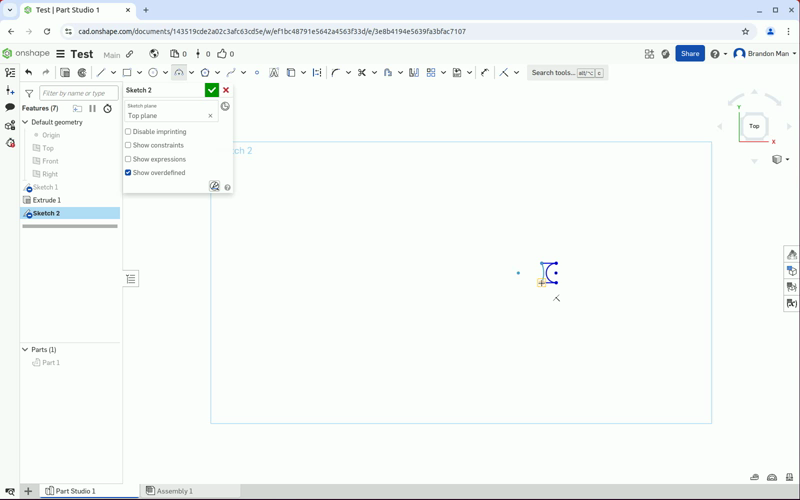
click(541, 282)
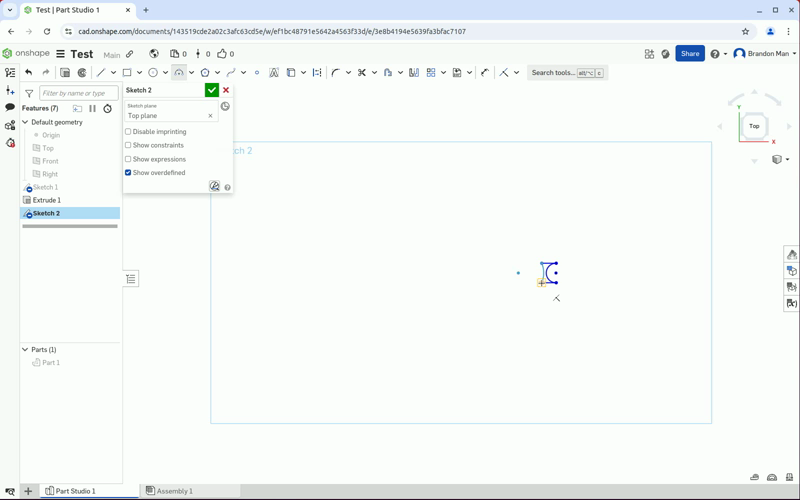
key_down(shift)
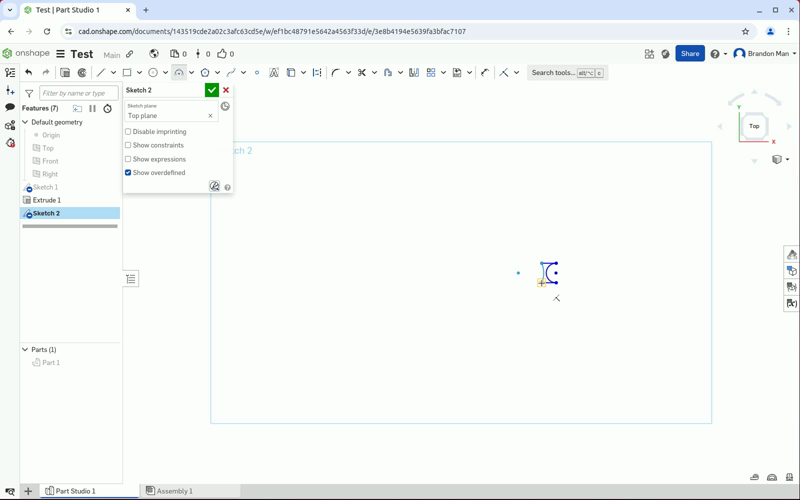
mouse_move(538, 273)
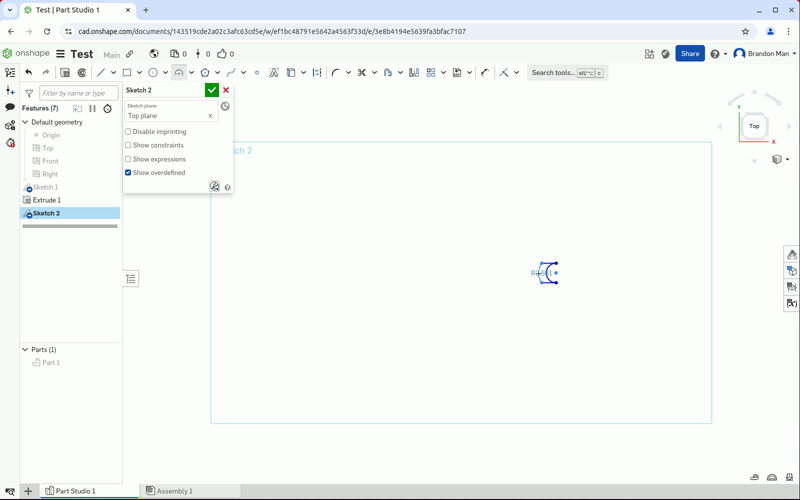
click(538, 273)
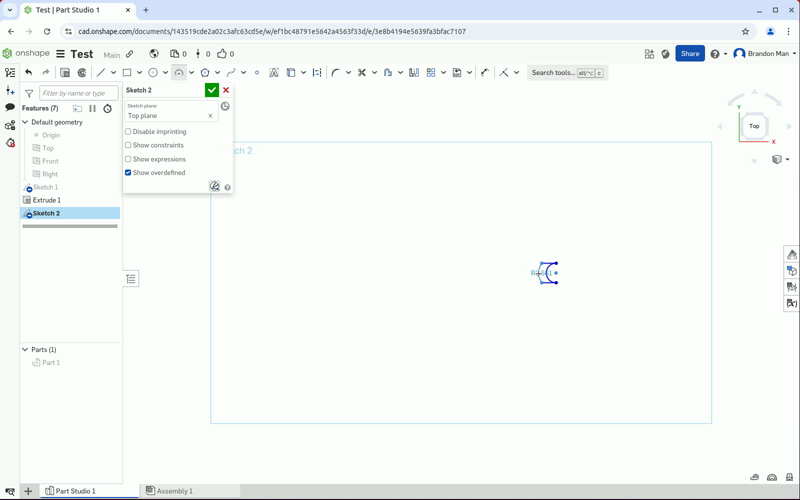
key_up(shift)
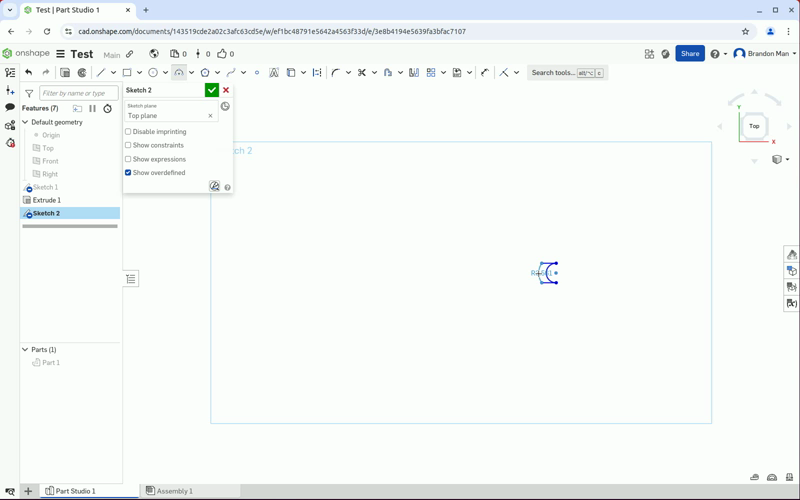
key(esc)
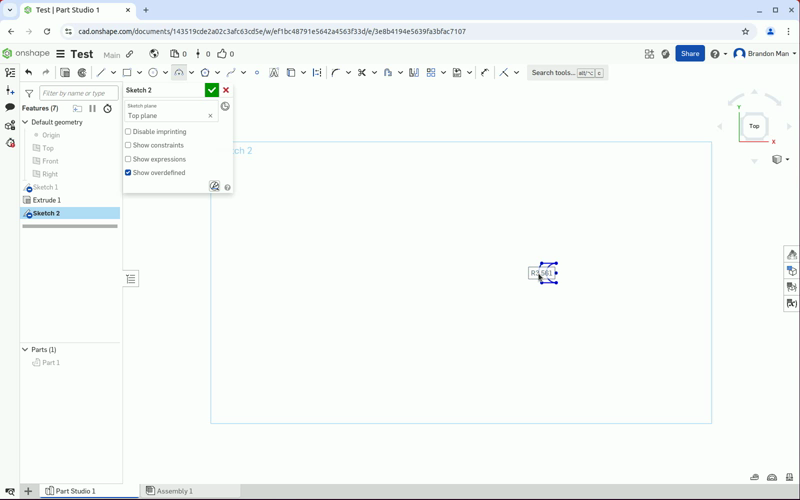
mouse_move(541, 268)
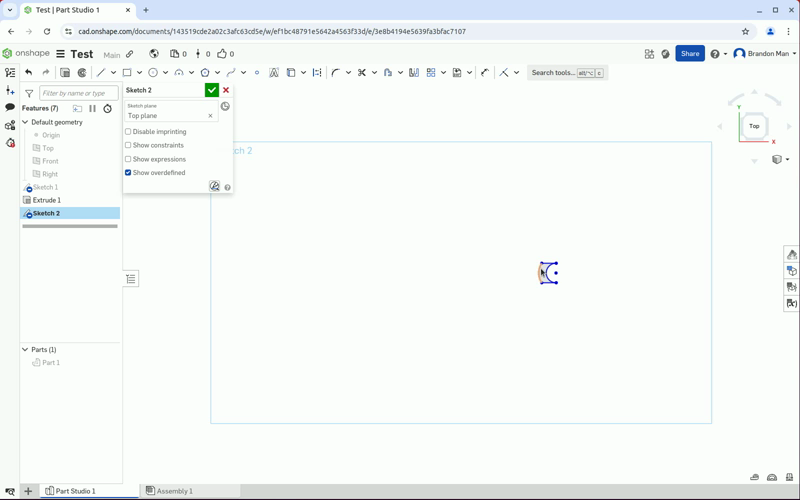
scroll(6)
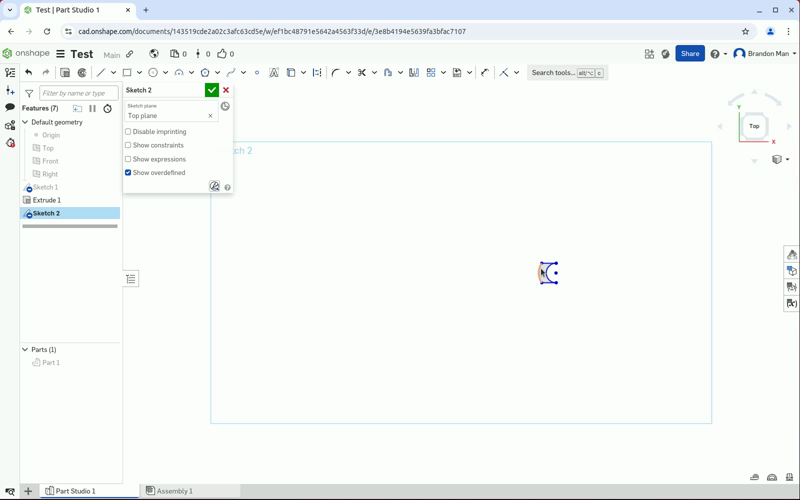
scroll(6)
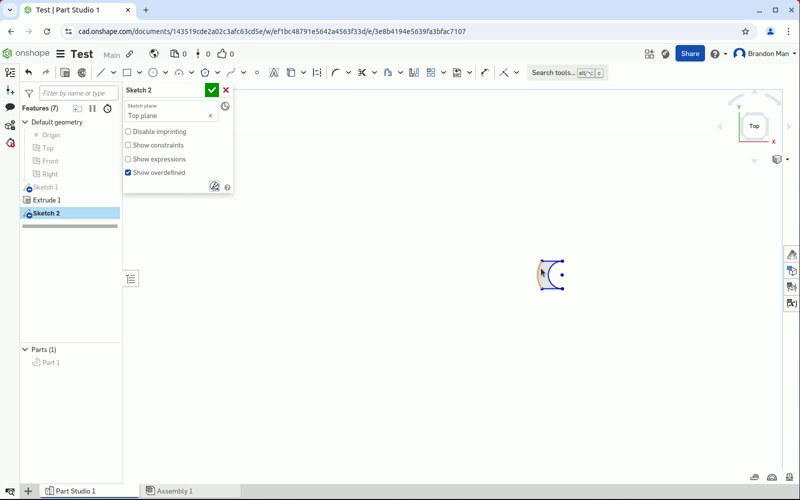
scroll(6)
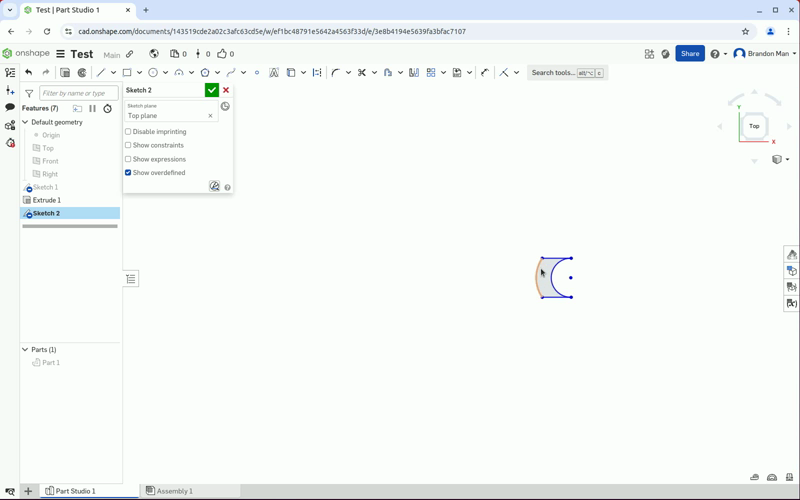
scroll(6)
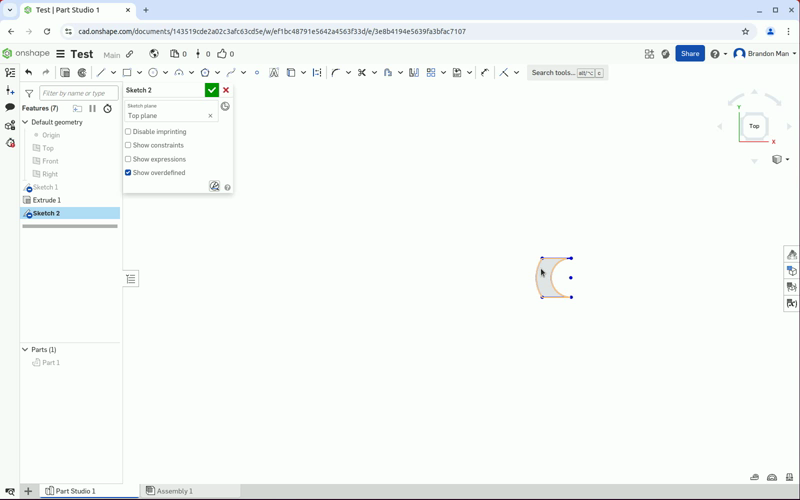
scroll(6)
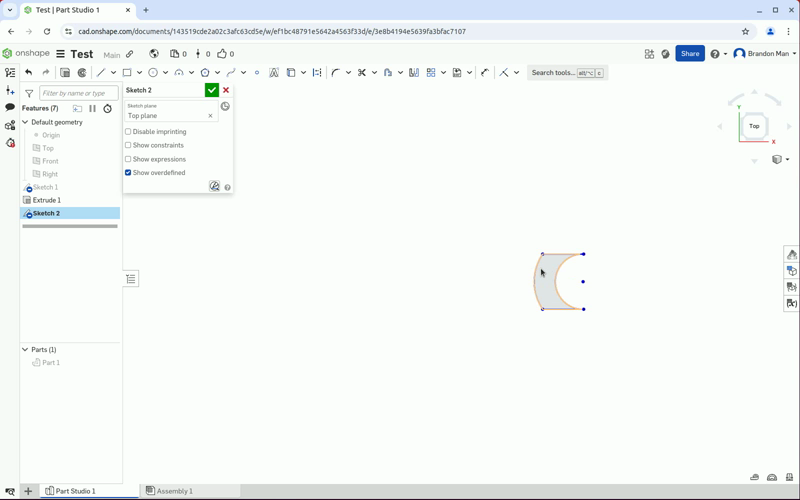
scroll(6)
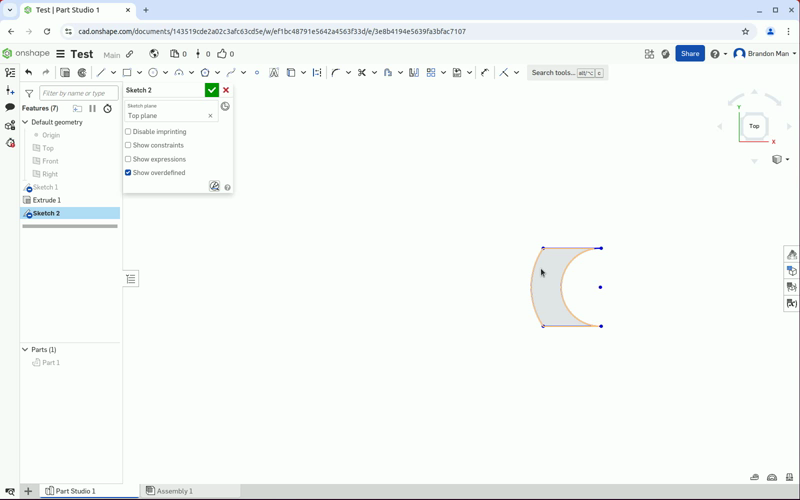
scroll(6)
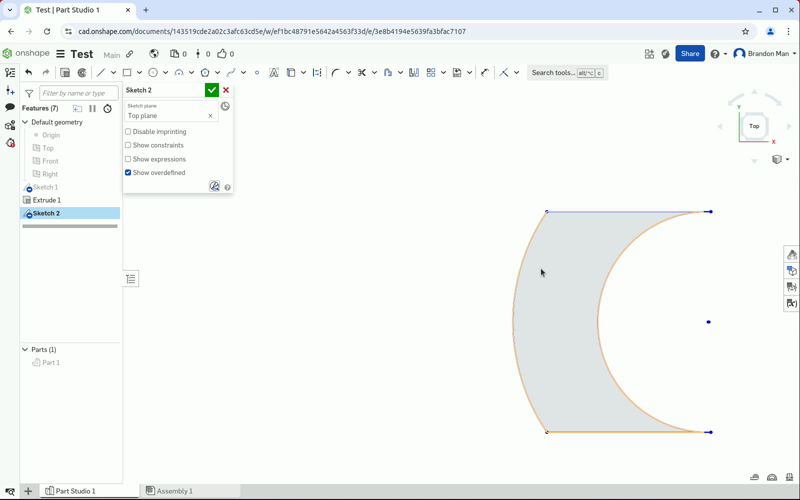
click(541, 268)
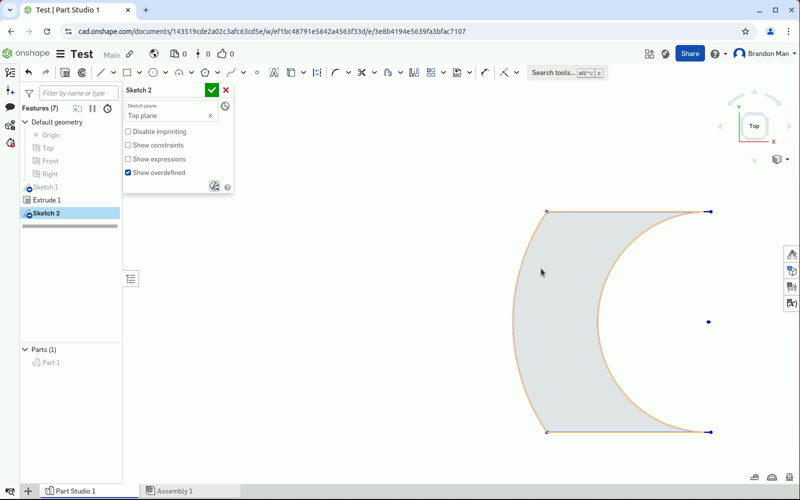
scroll(-6)
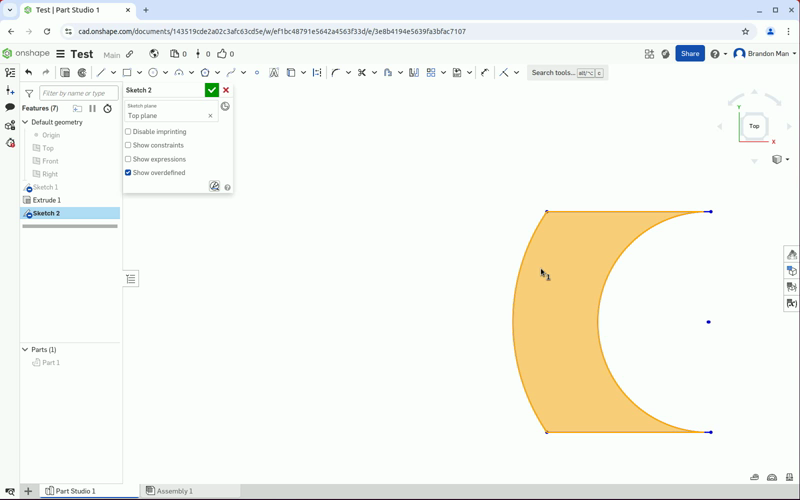
scroll(-6)
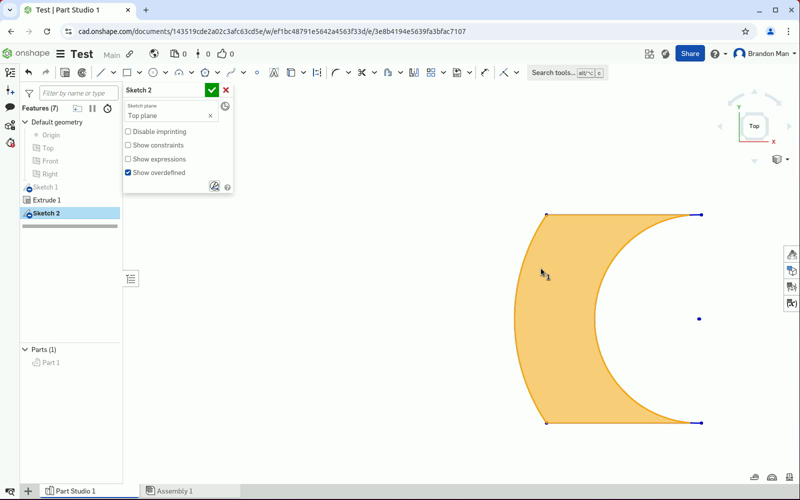
scroll(-6)
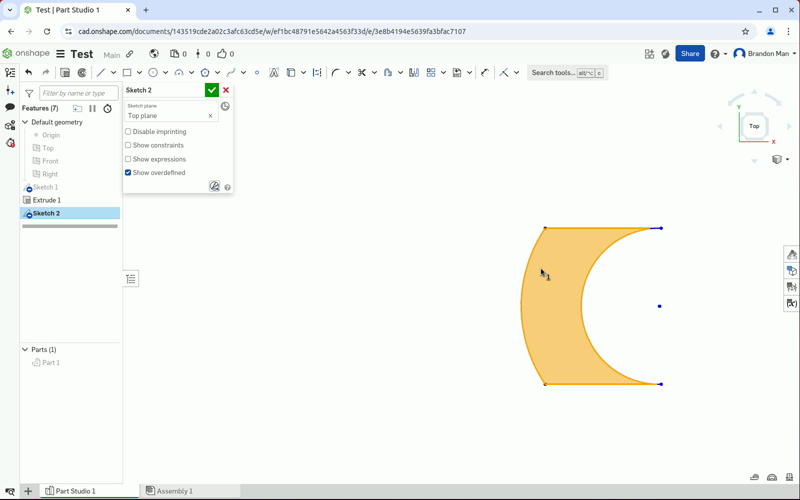
scroll(-6)
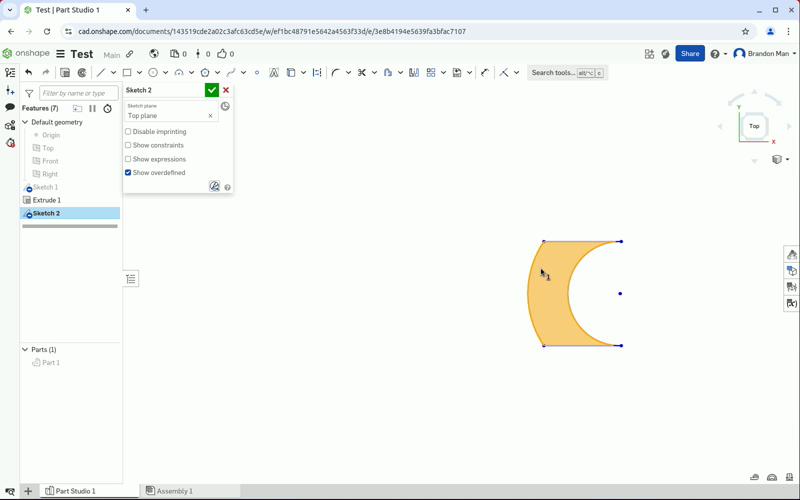
scroll(-6)
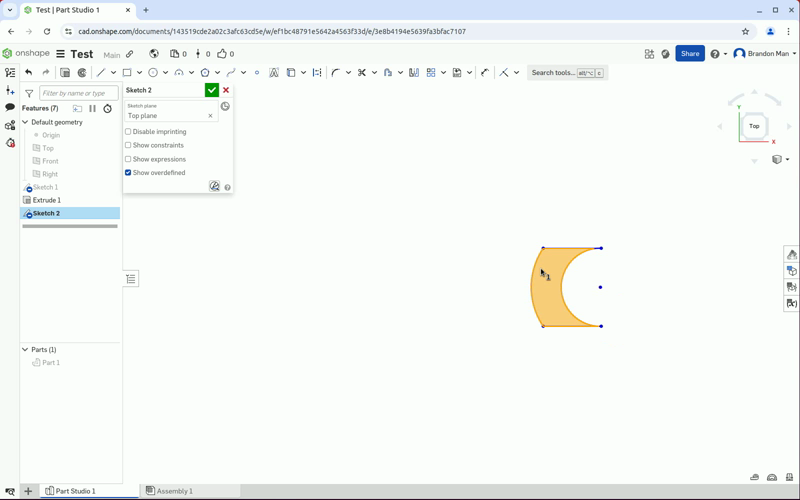
scroll(-6)
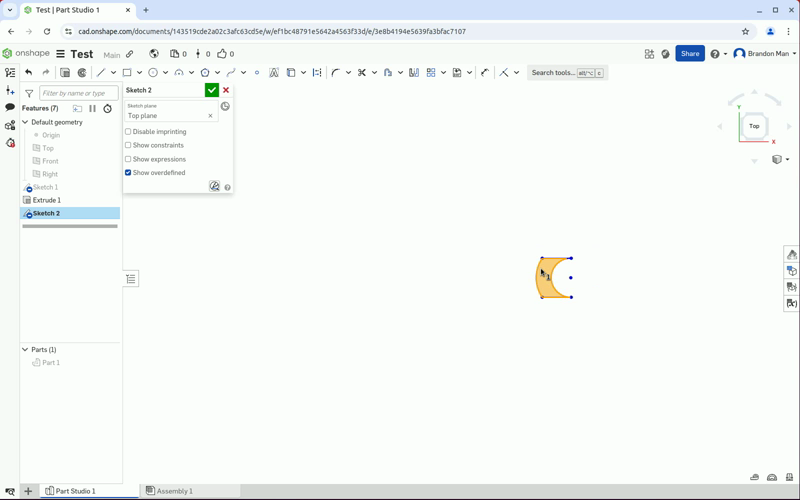
scroll(-6)
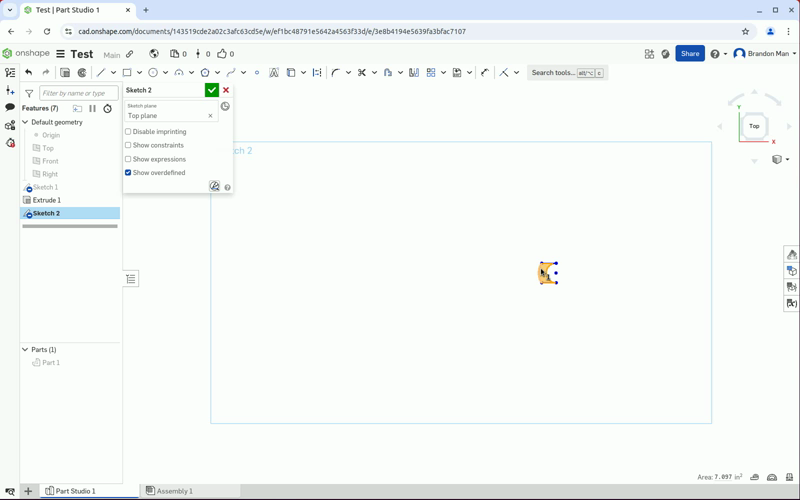
mouse_move(73, 352)
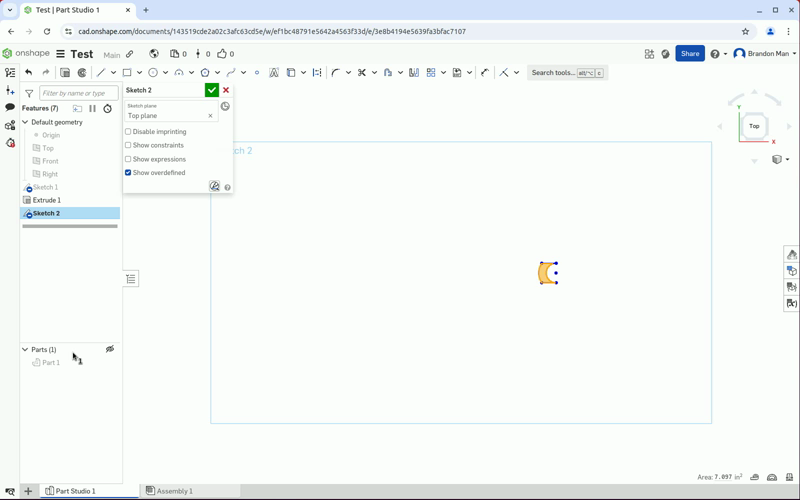
key(shift+y)
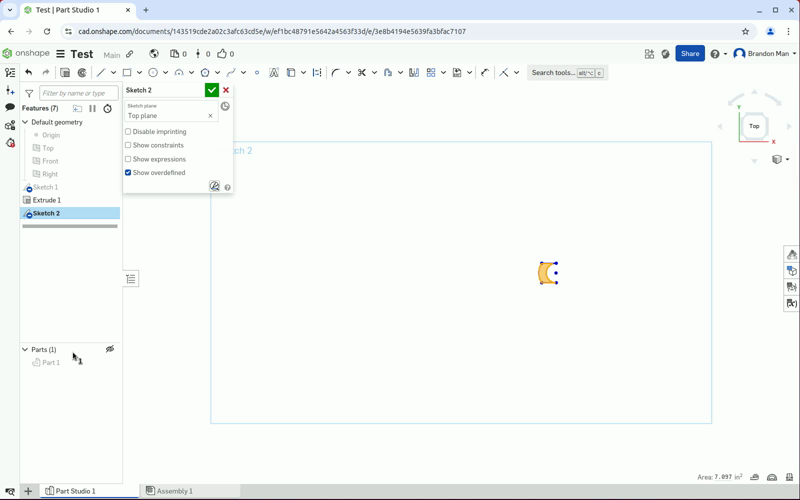
key(shift+e)
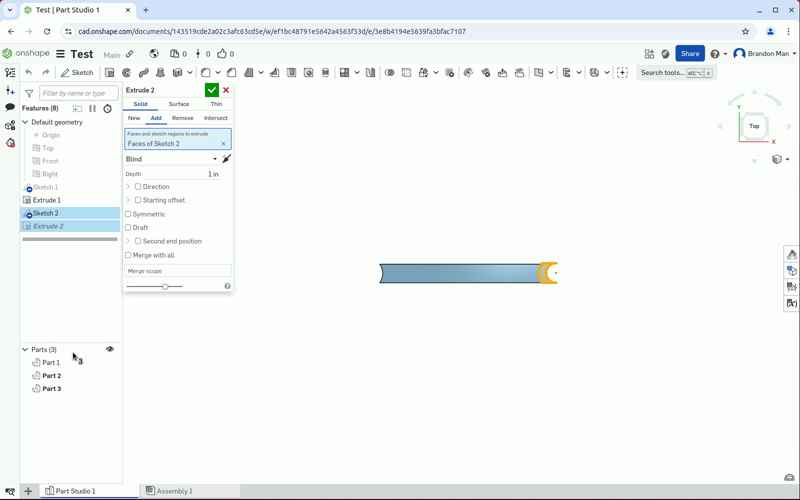
mouse_move(143, 106)
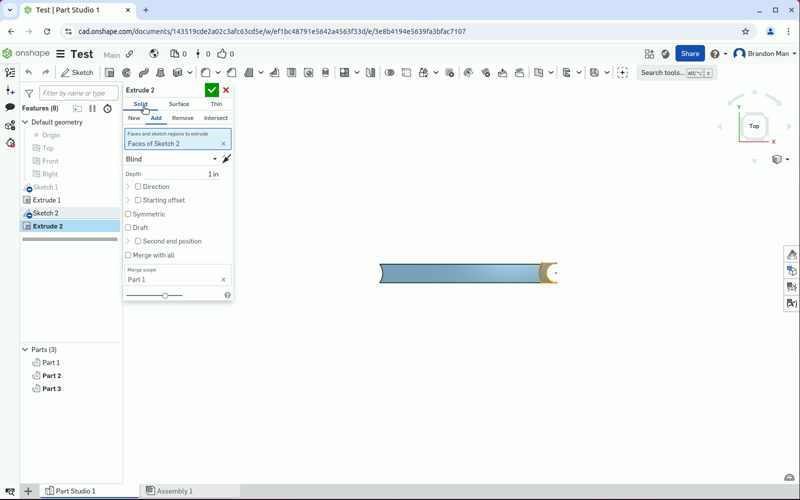
click(143, 106)
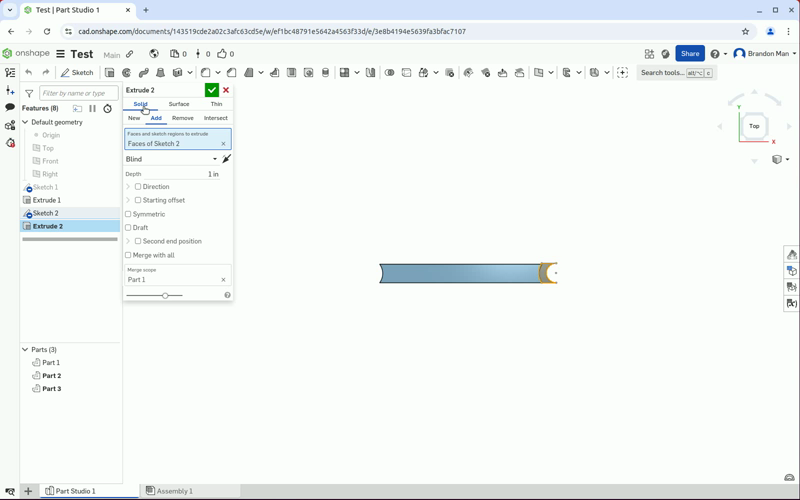
mouse_move(137, 120)
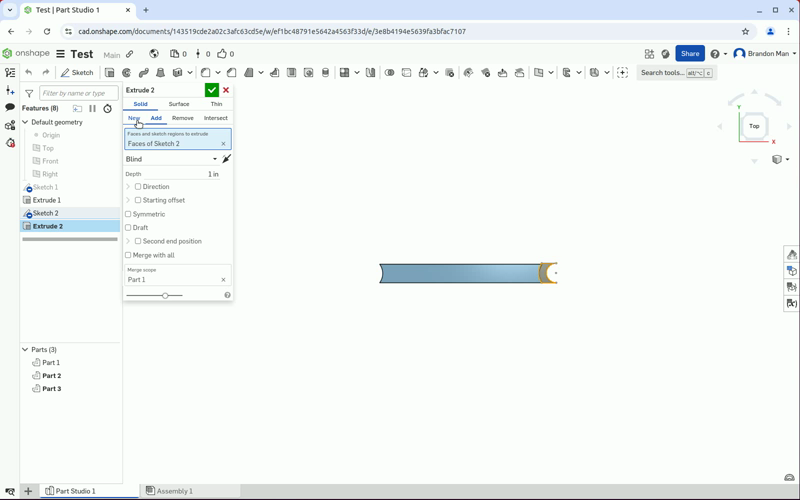
click(137, 120)
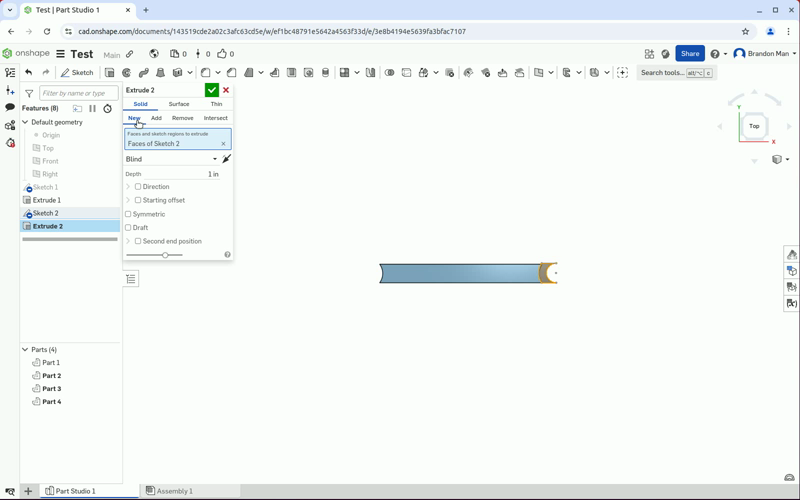
key(tab, 4)
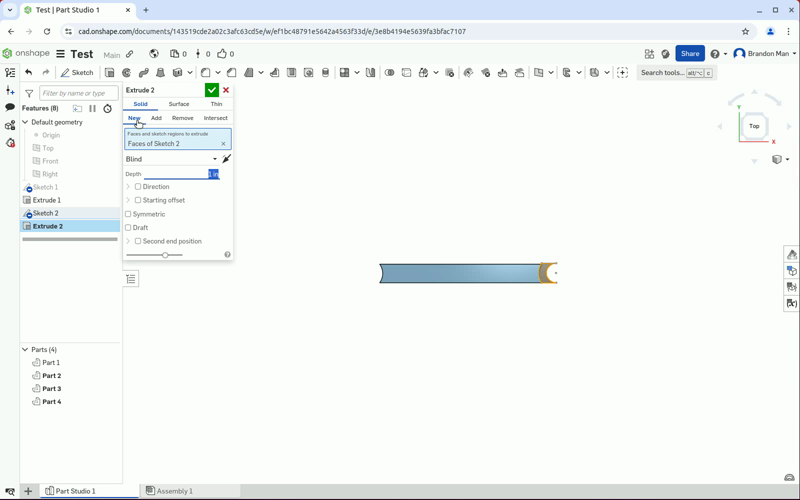
text(5.778)
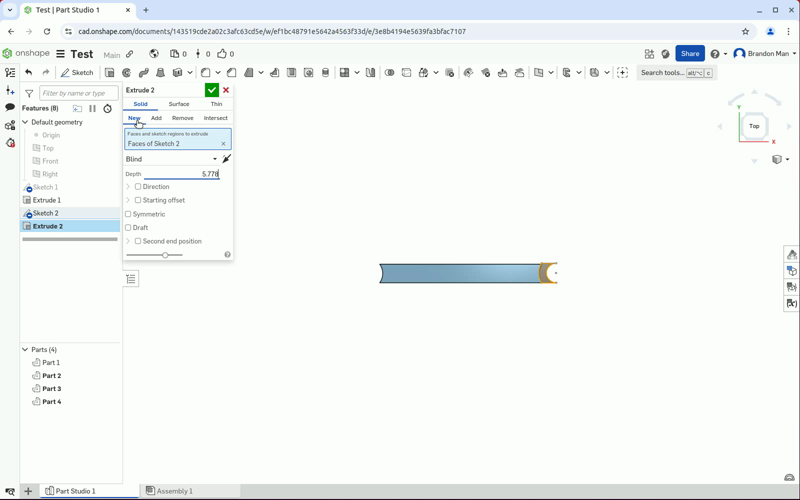
key(tab, 3)
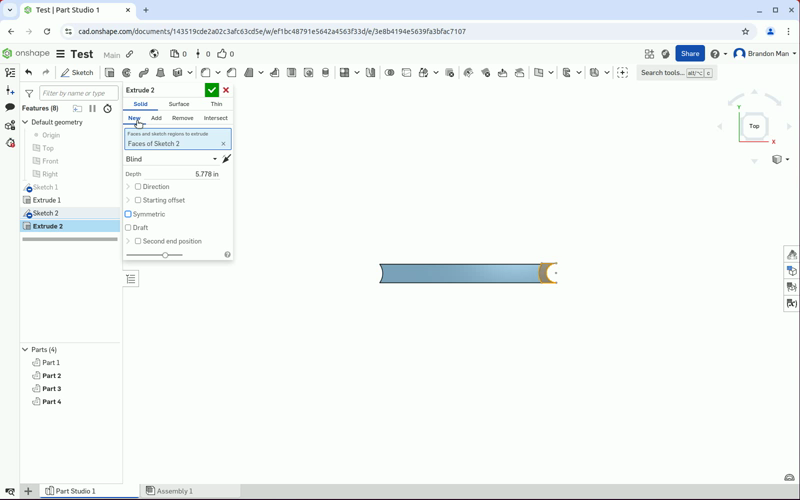
key(space)
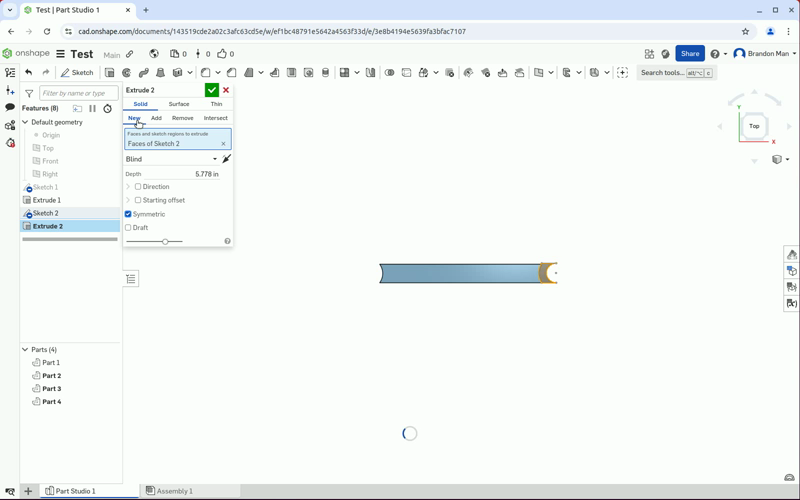
key(enter)
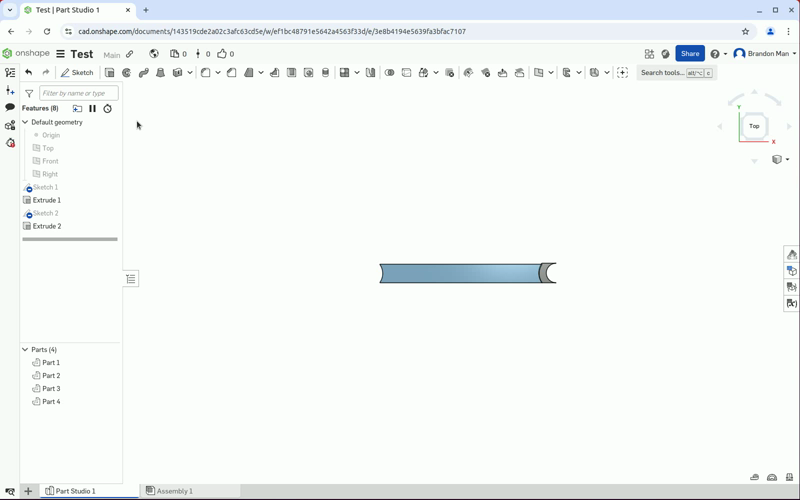
key(shift+h)
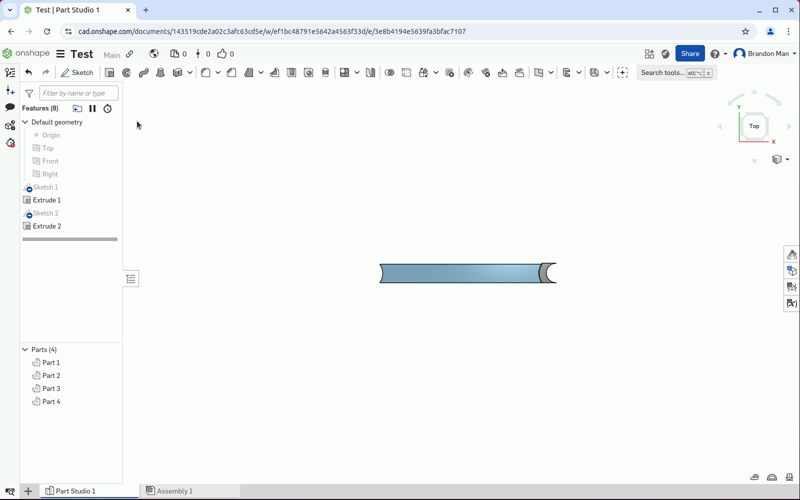
key(shift+h)
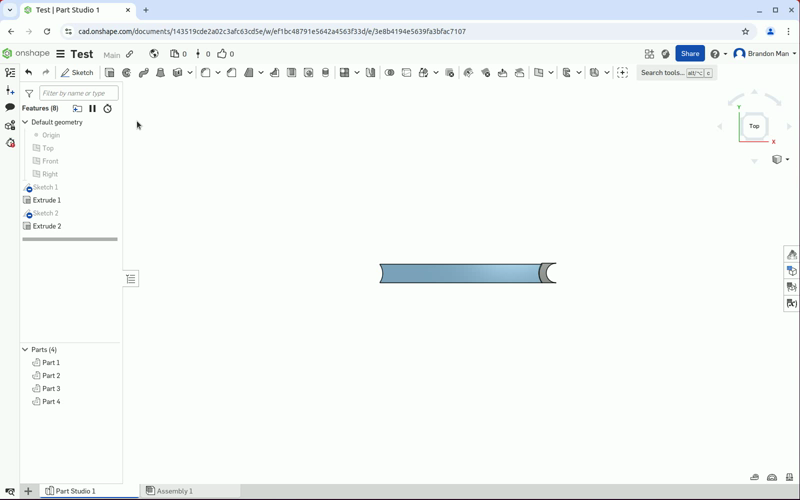
mouse_move(73, 189)
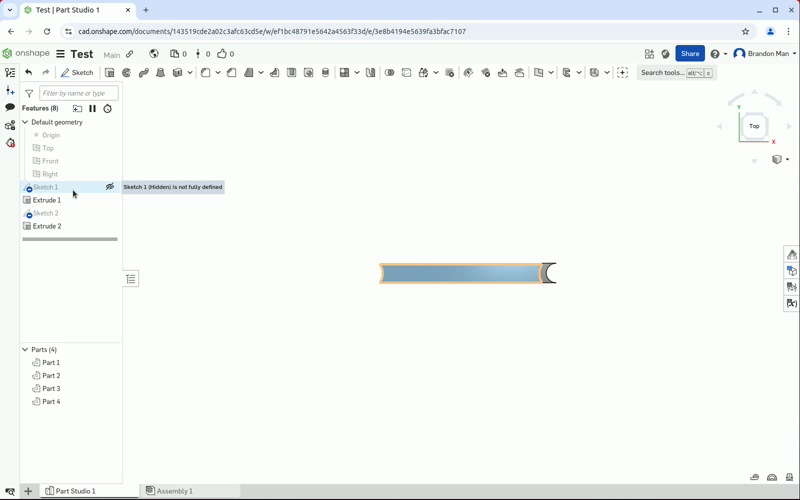
click(73, 189)
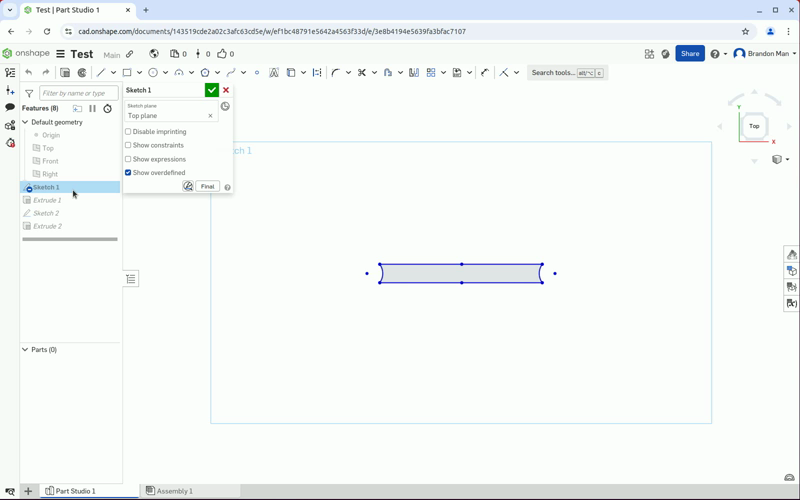
mouse_move(229, 92)
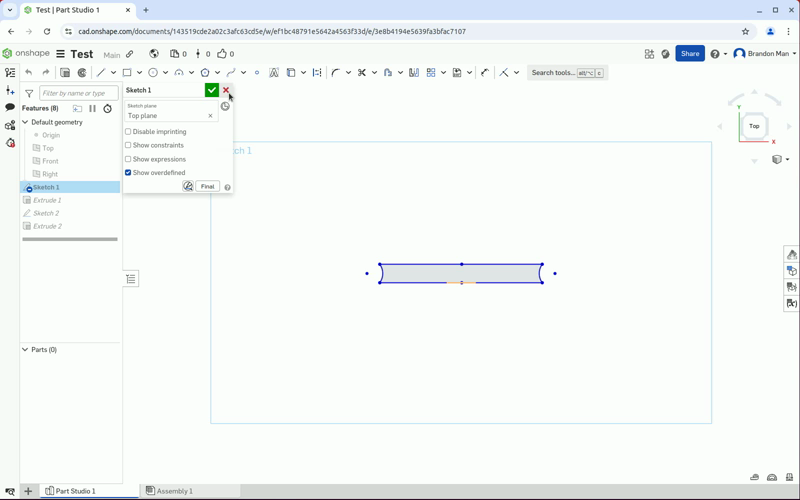
click(229, 92)
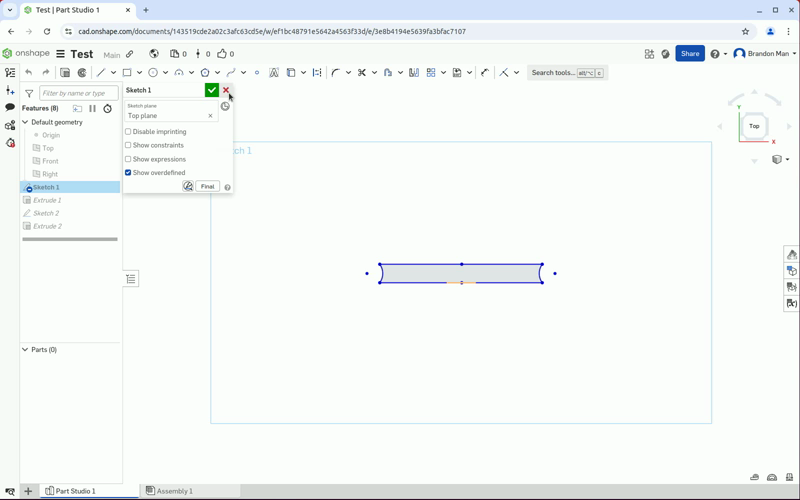
key(shift+s)
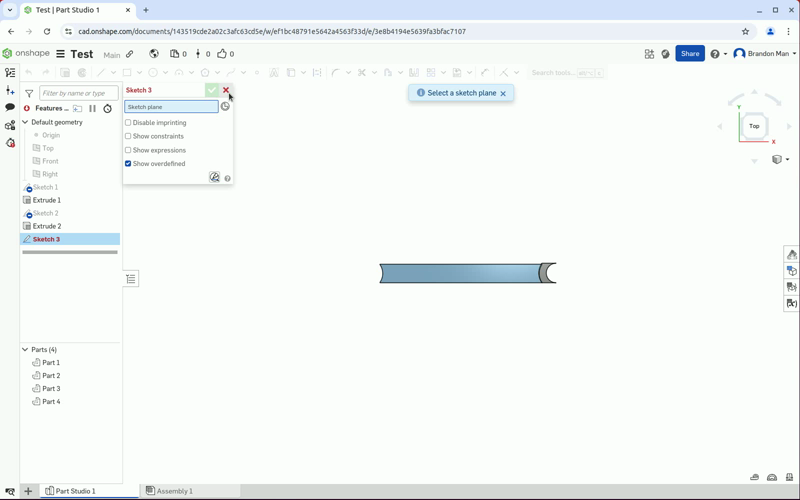
mouse_move(73, 150)
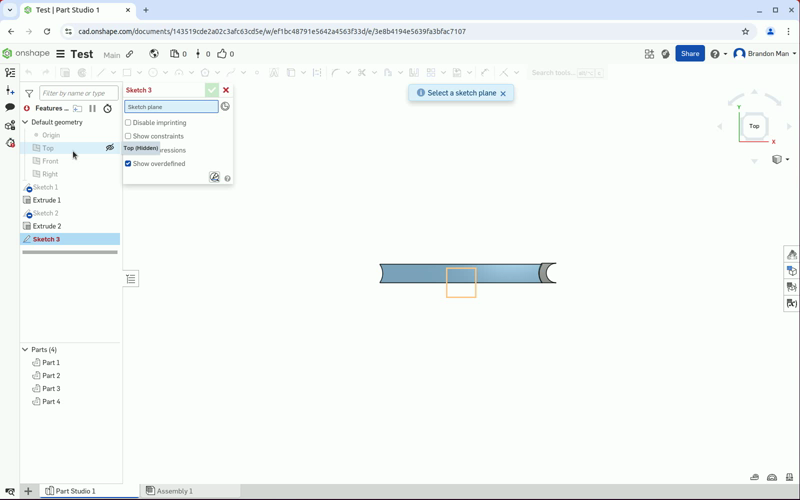
click(73, 150)
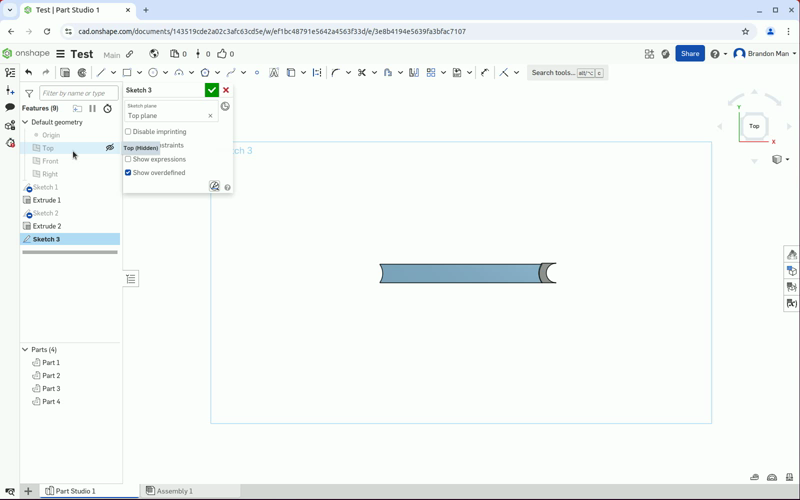
mouse_move(73, 352)
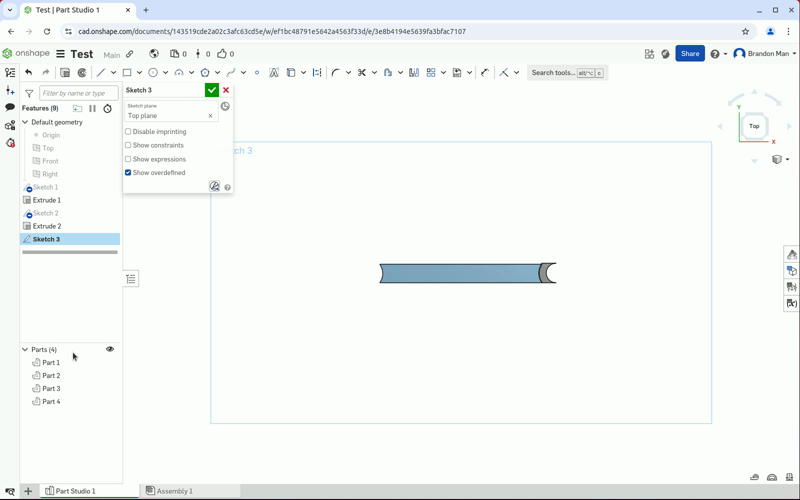
key(y)
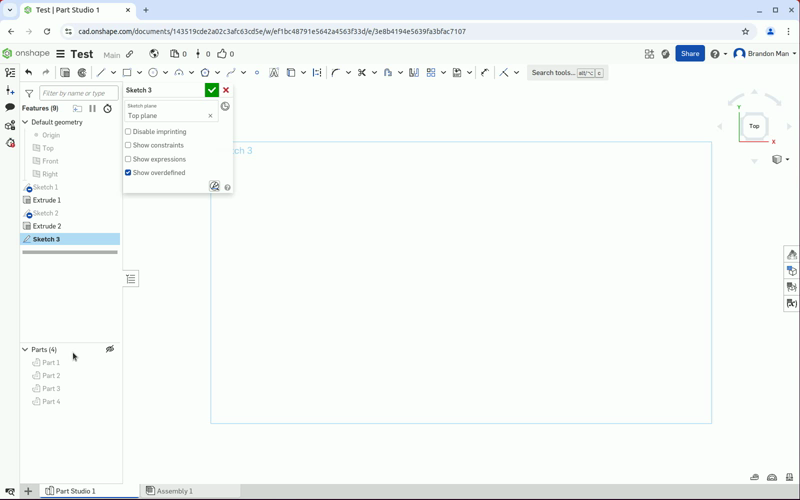
key(l)
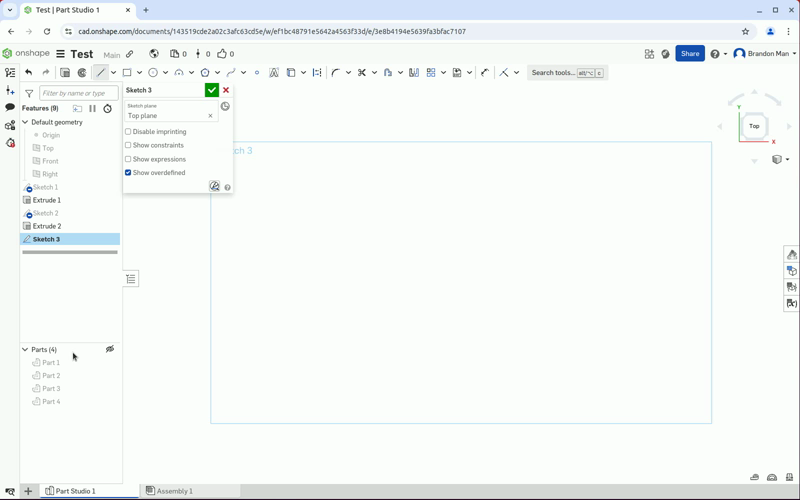
key_down(shift)
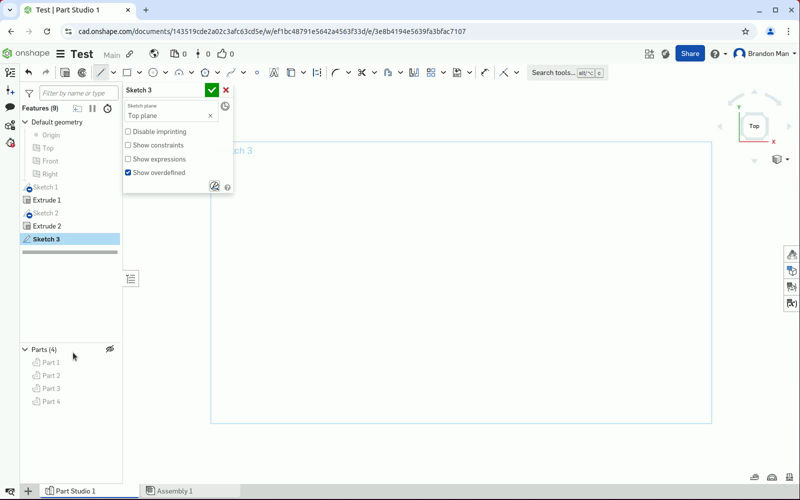
mouse_move(541, 282)
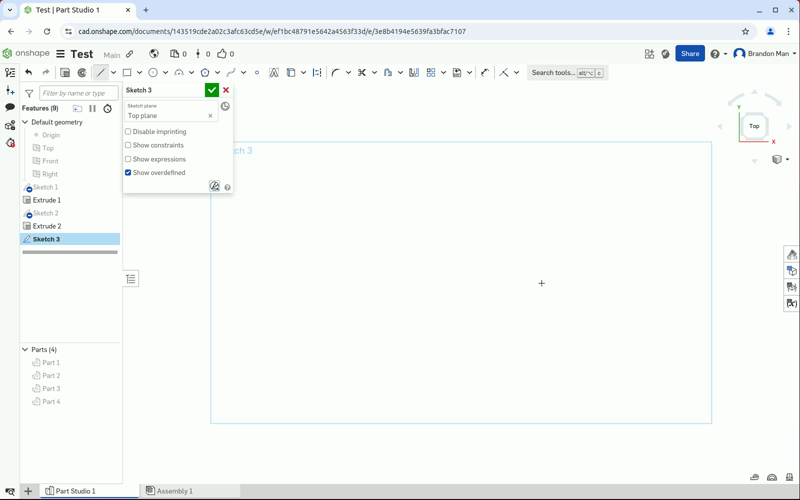
click(541, 282)
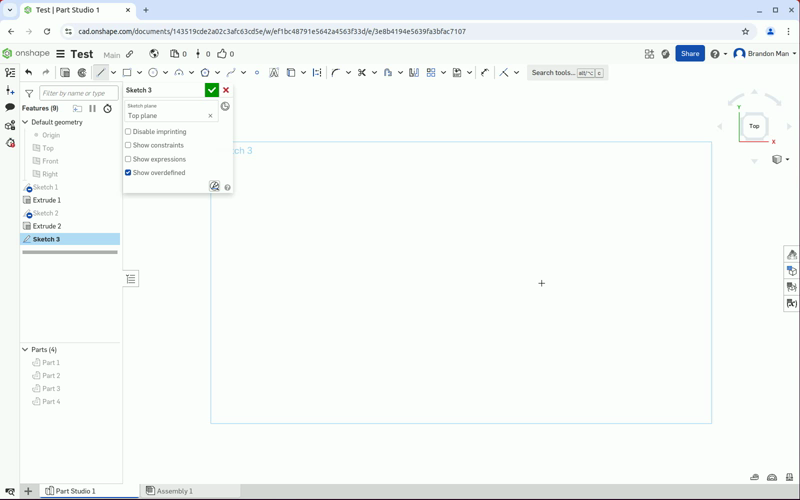
key_up(shift)
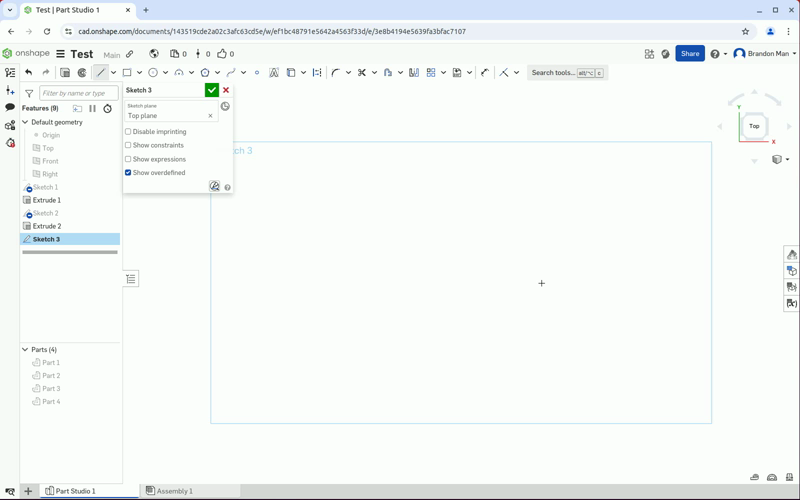
key_down(shift)
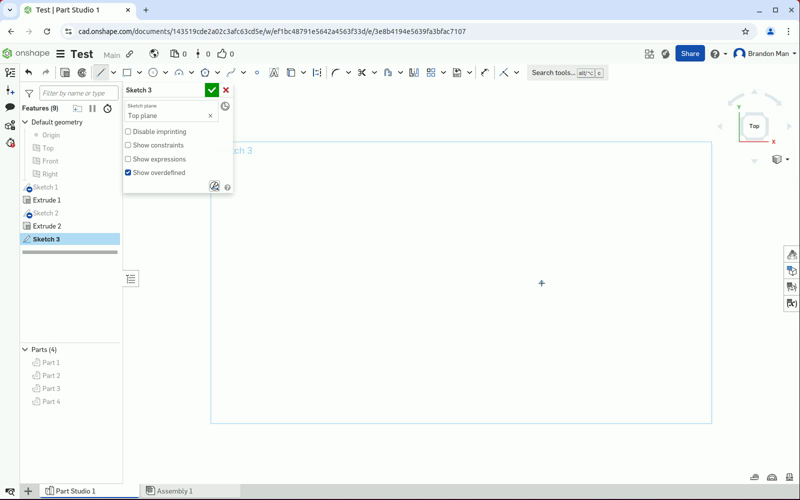
mouse_move(571, 282)
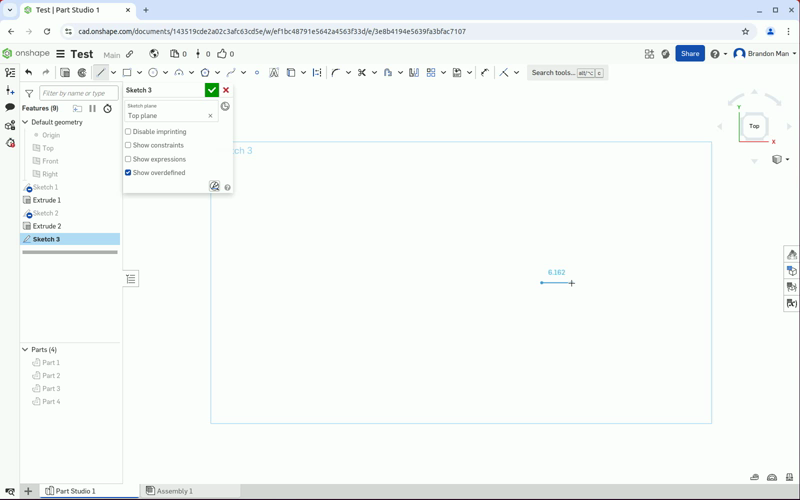
mouse_move(556, 282)
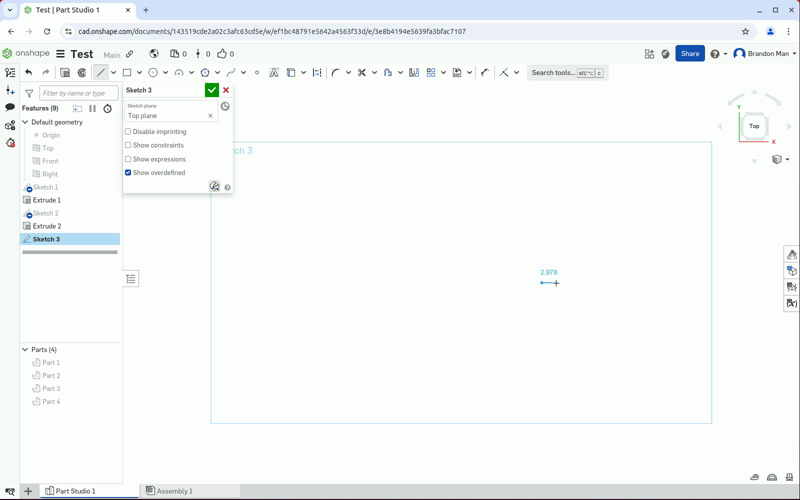
click(556, 282)
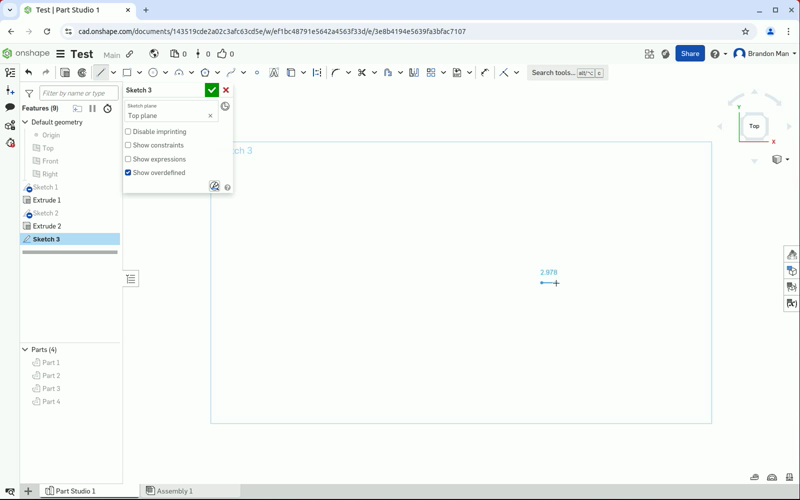
key_up(shift)
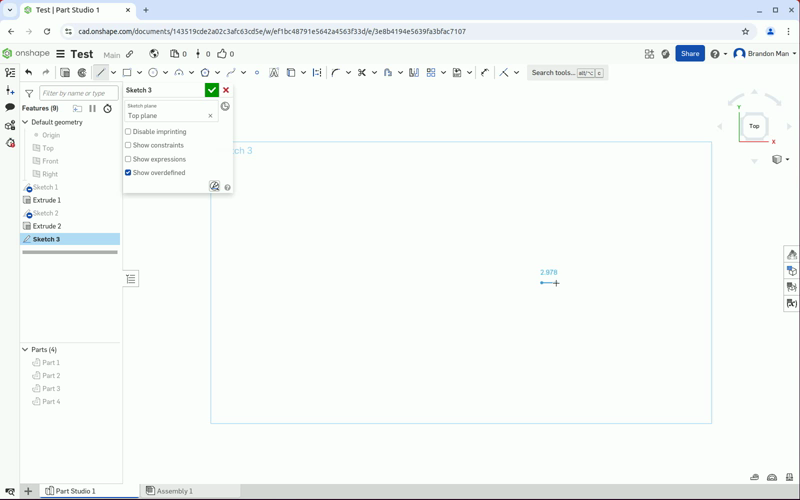
key(esc)
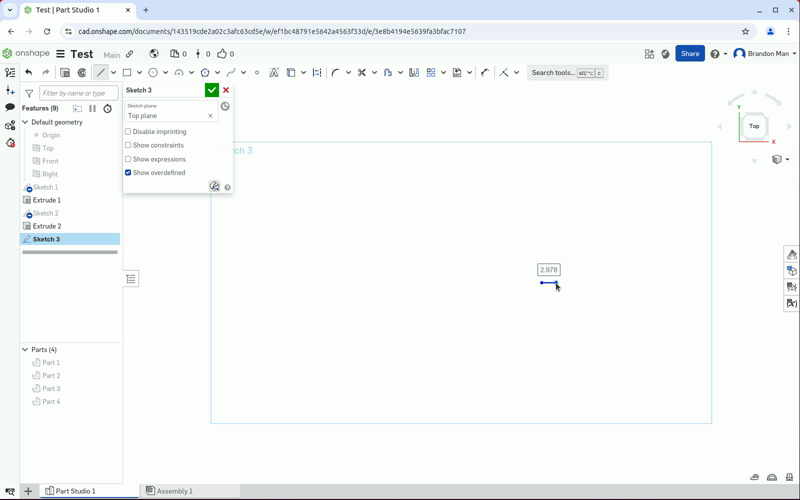
key(a)
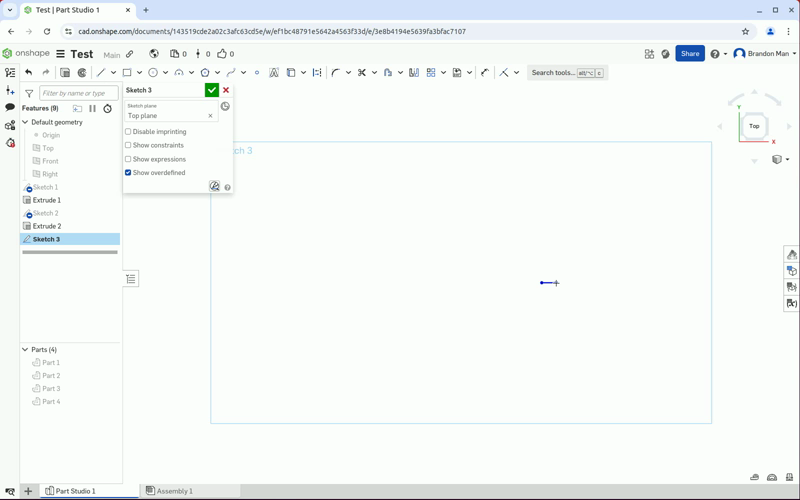
mouse_move(556, 282)
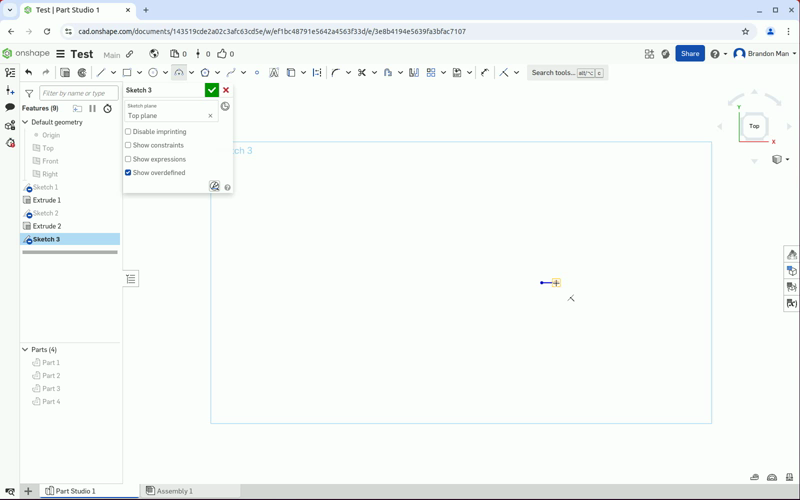
click(556, 282)
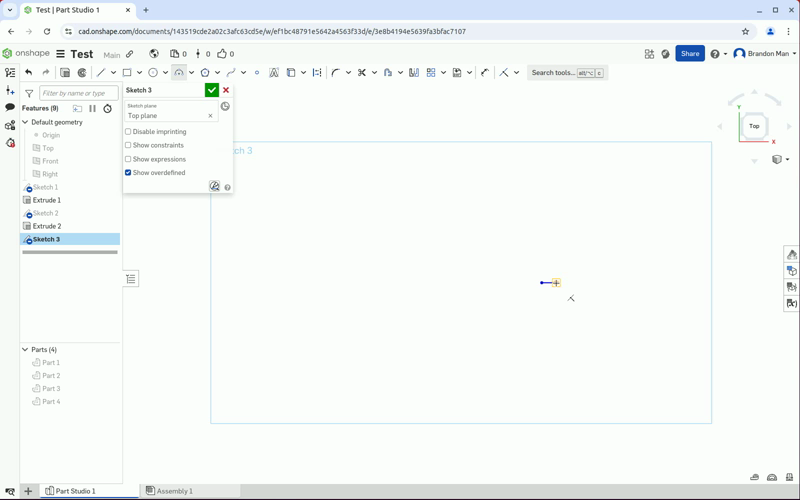
key_down(shift)
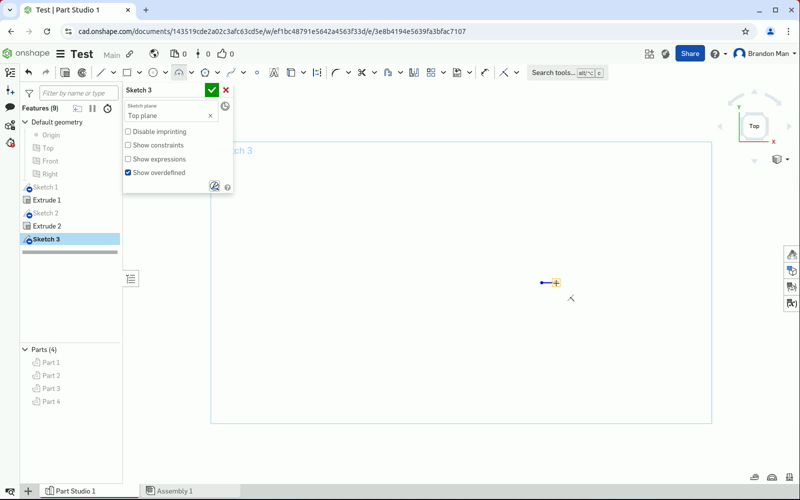
mouse_move(556, 263)
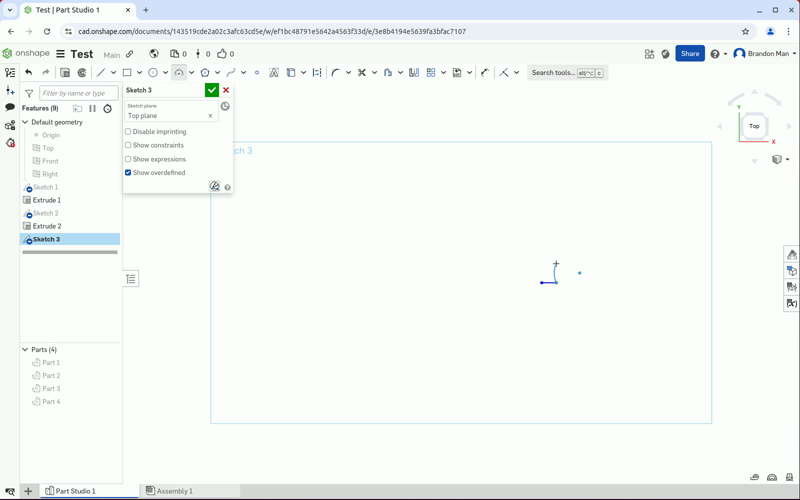
click(556, 263)
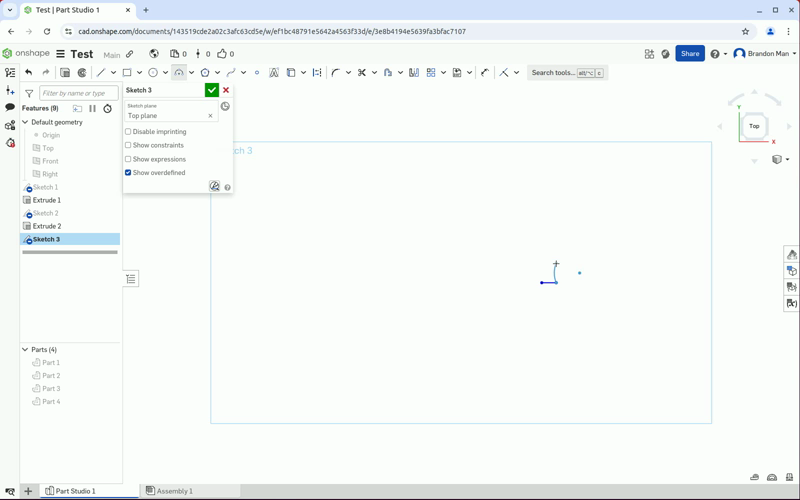
mouse_move(566, 273)
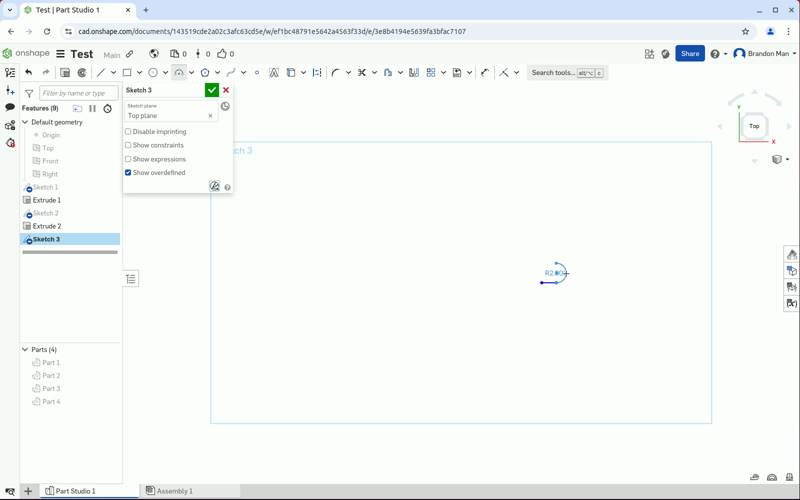
click(566, 273)
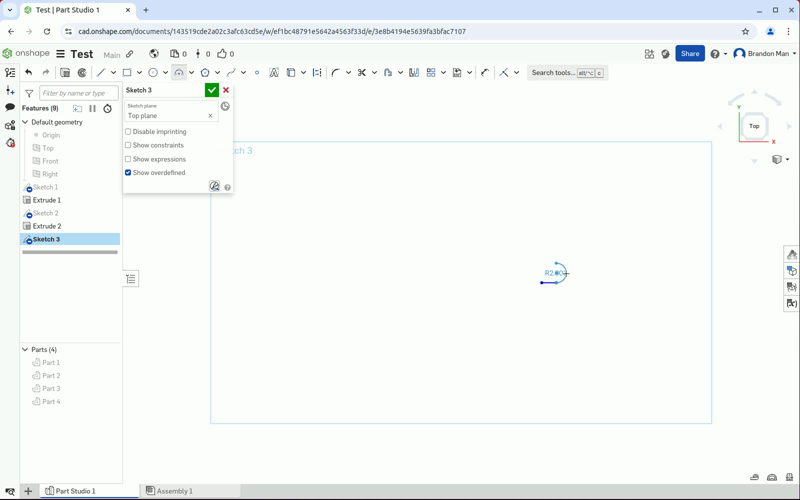
key_up(shift)
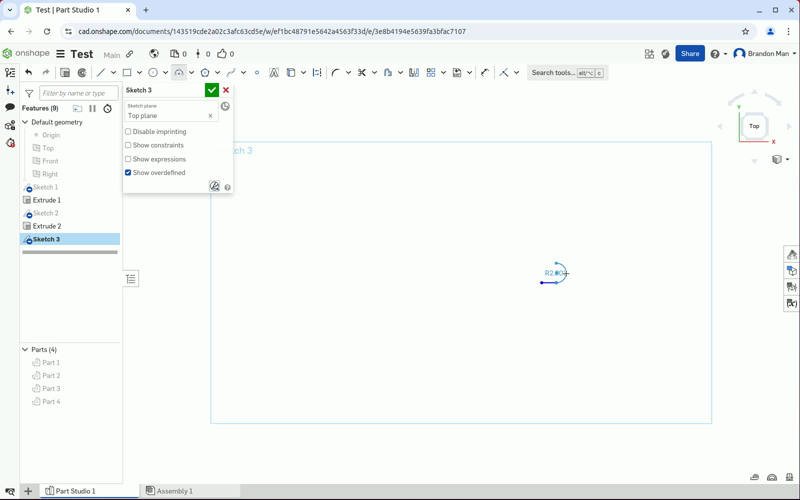
key(esc)
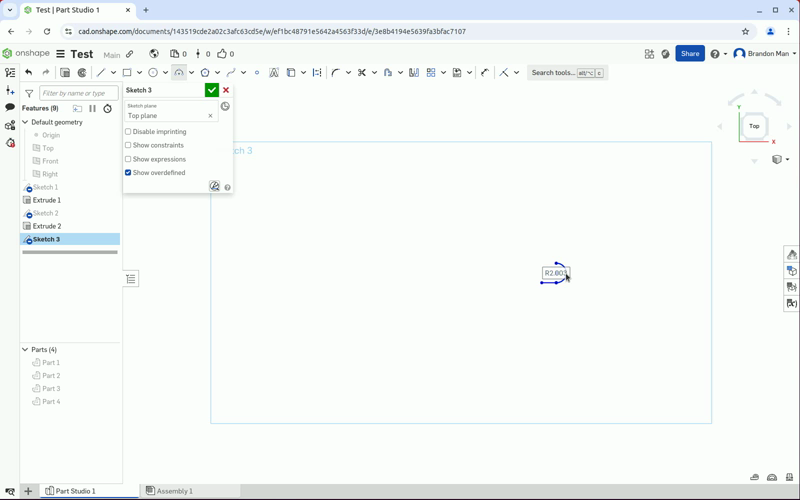
key(l)
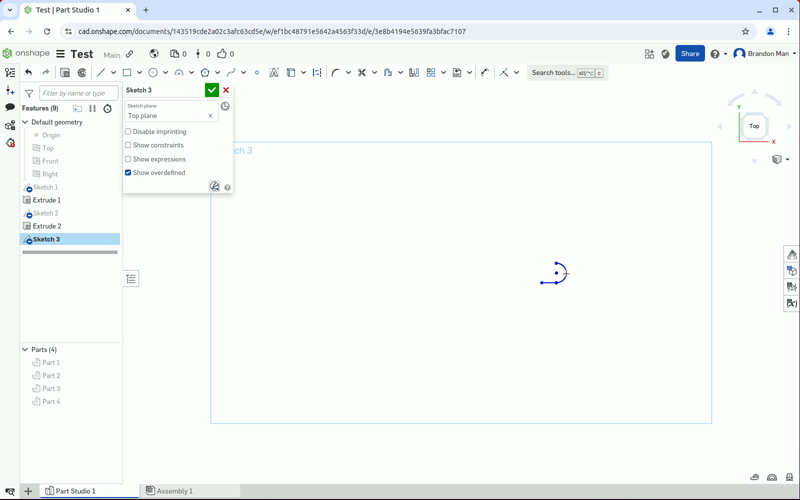
mouse_move(556, 263)
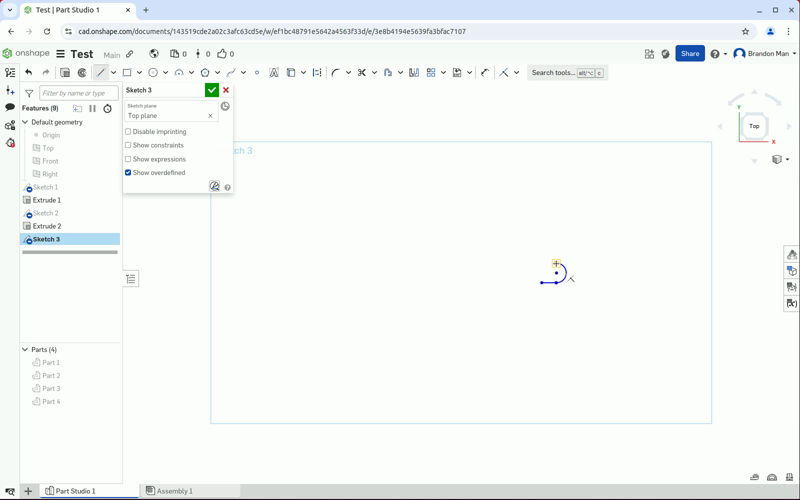
click(556, 263)
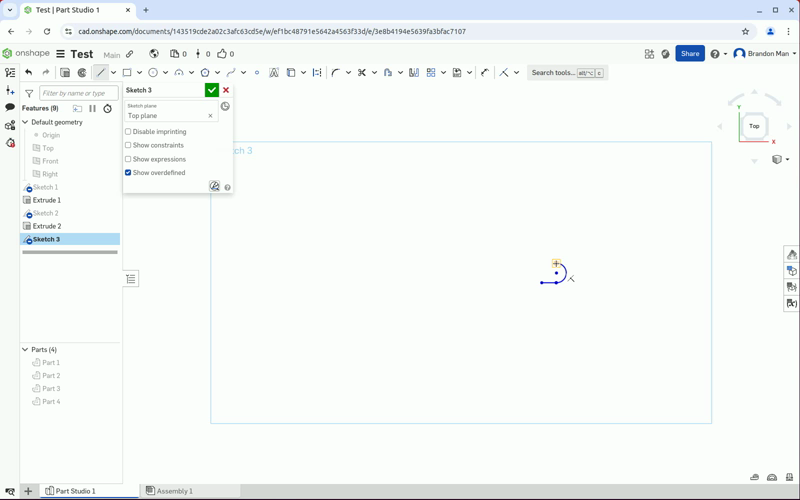
key_down(shift)
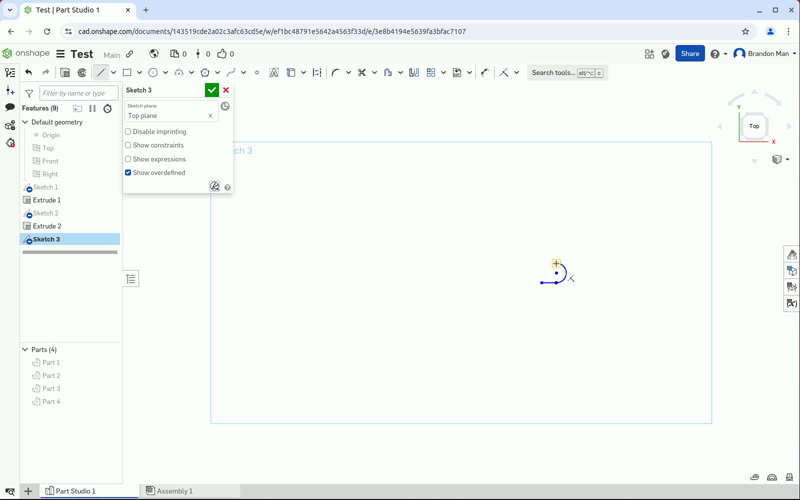
mouse_move(586, 263)
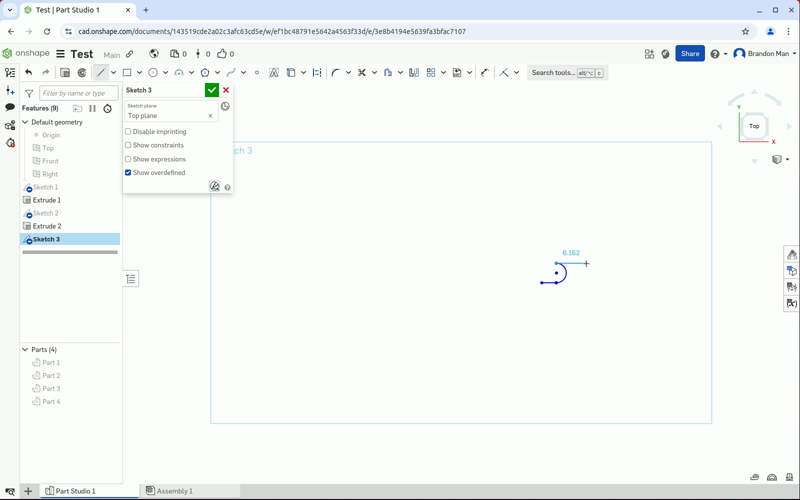
mouse_move(541, 263)
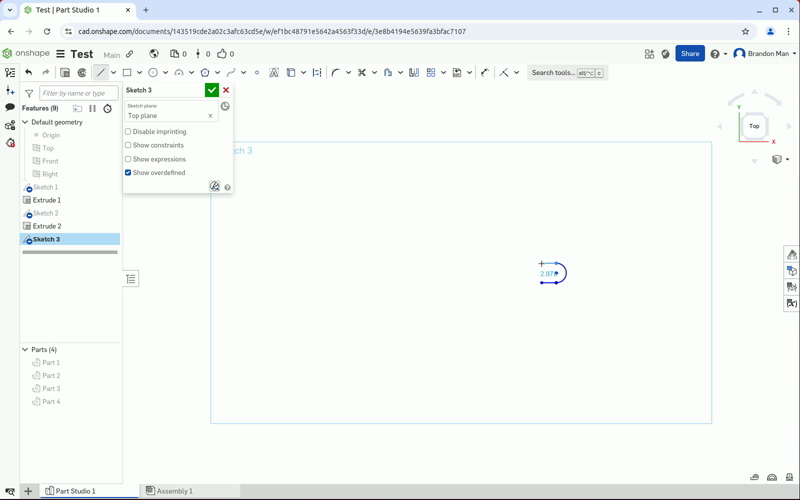
click(541, 263)
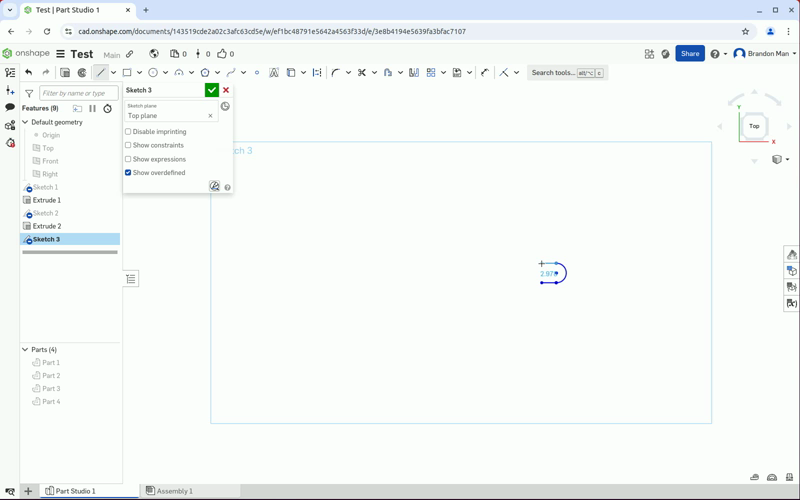
key_up(shift)
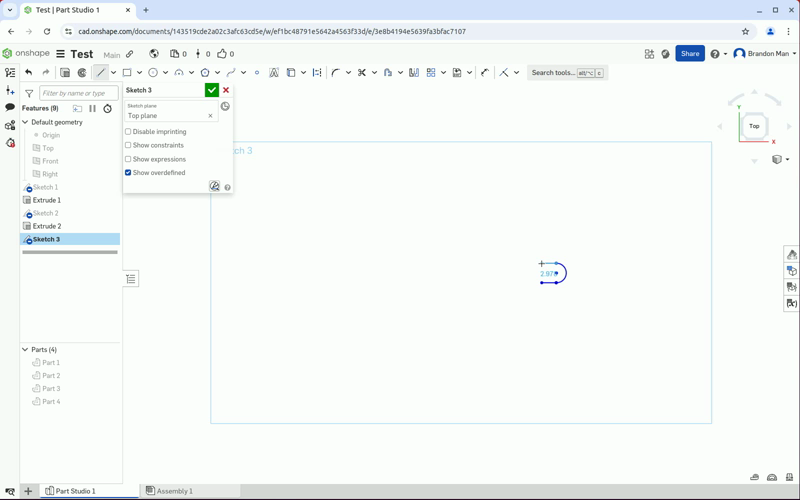
key(esc)
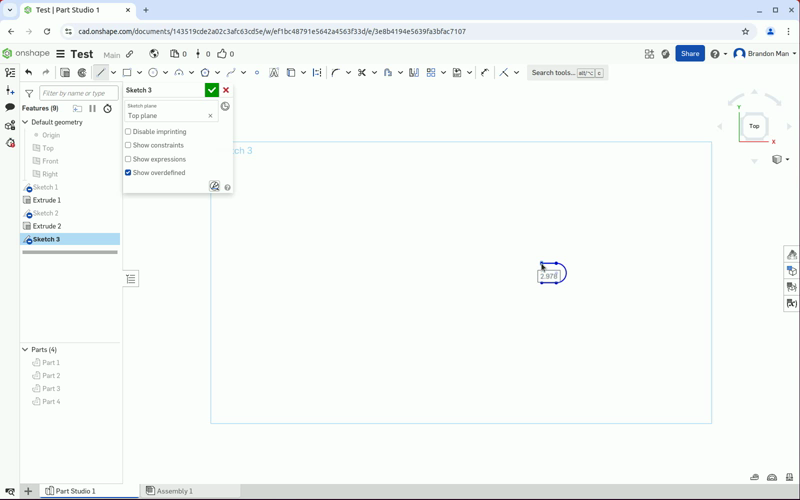
key(a)
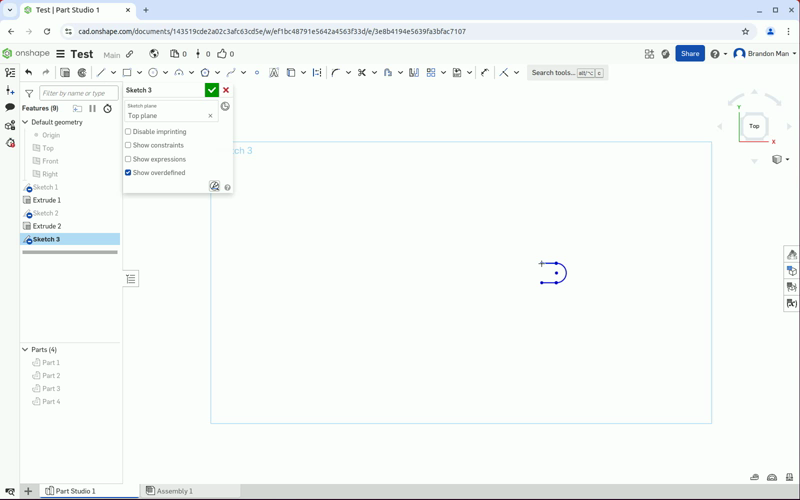
mouse_move(541, 263)
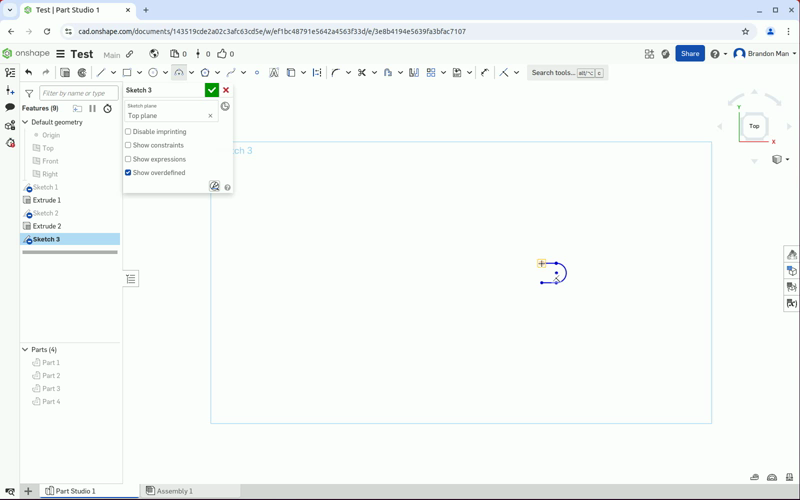
click(541, 263)
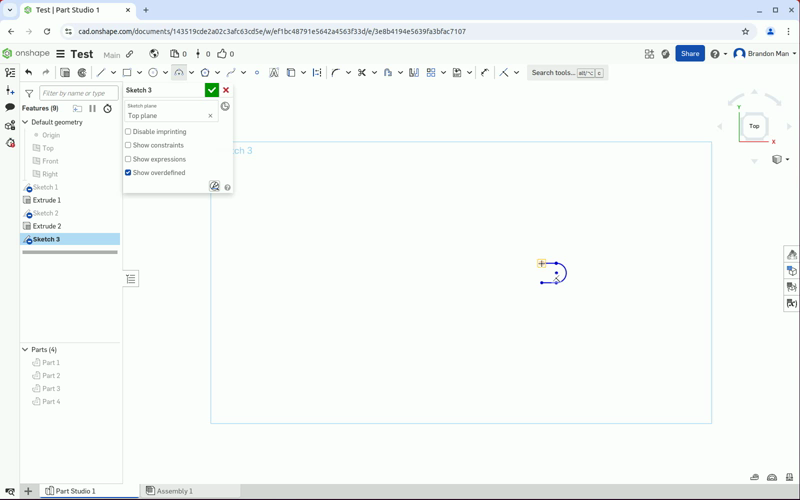
mouse_move(541, 282)
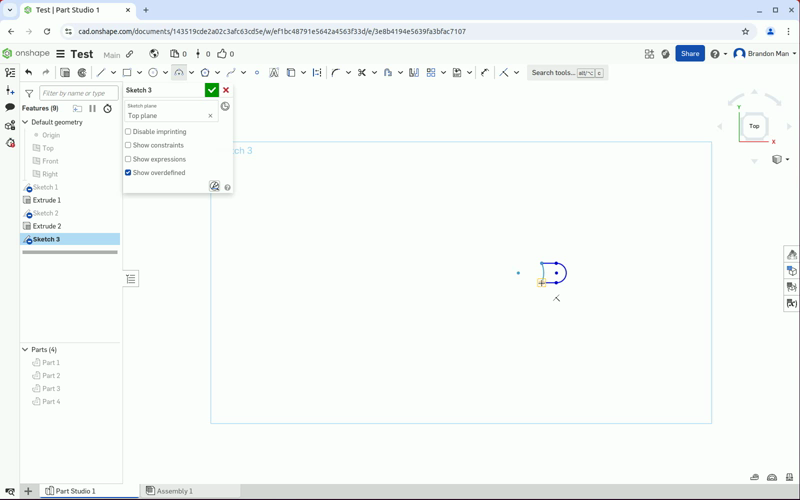
click(541, 282)
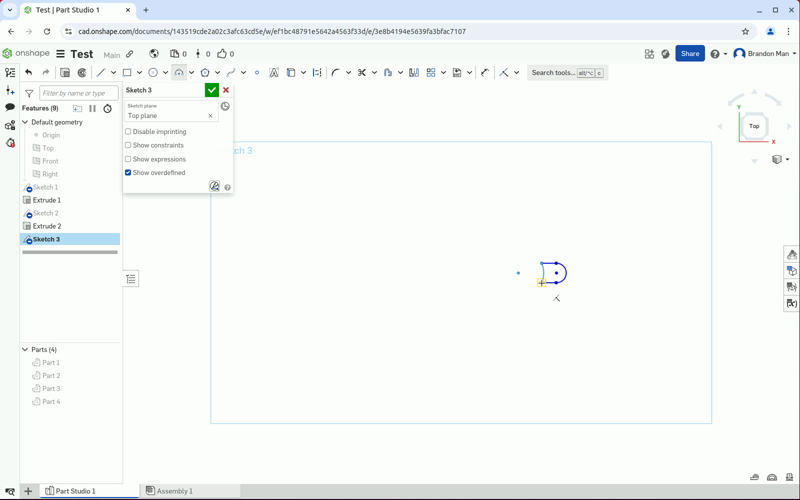
key_down(shift)
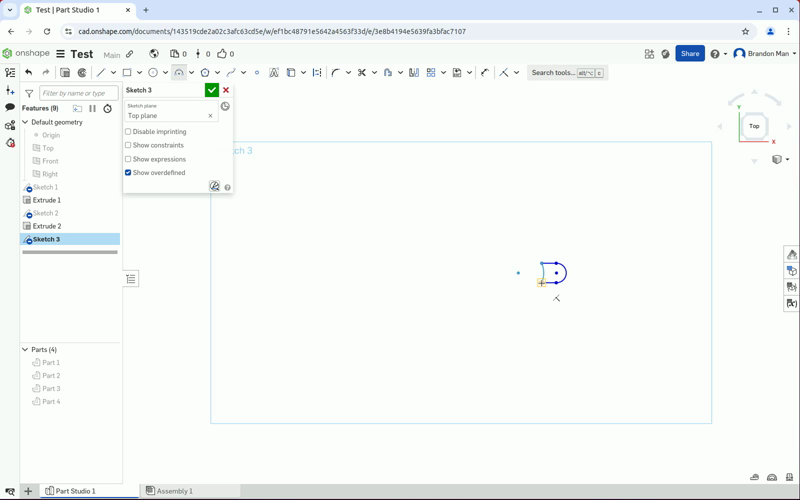
mouse_move(574, 273)
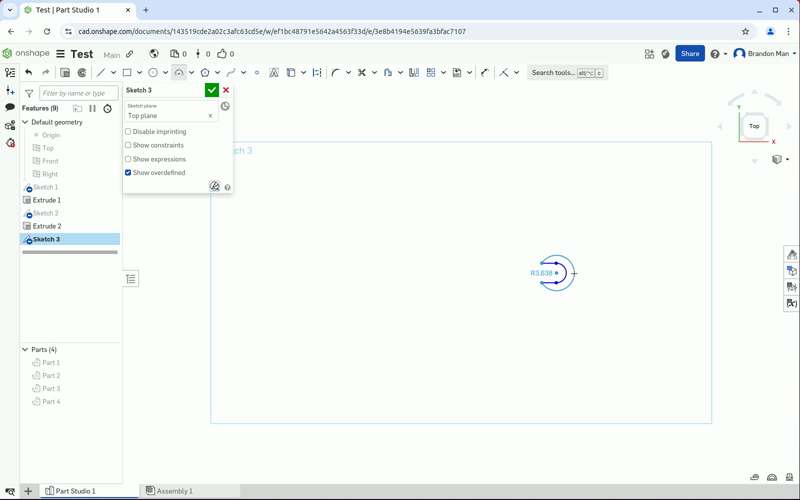
click(574, 273)
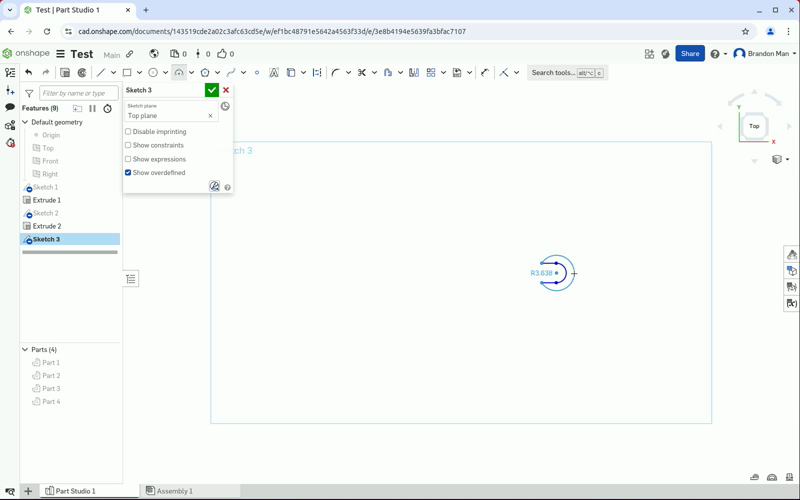
key_up(shift)
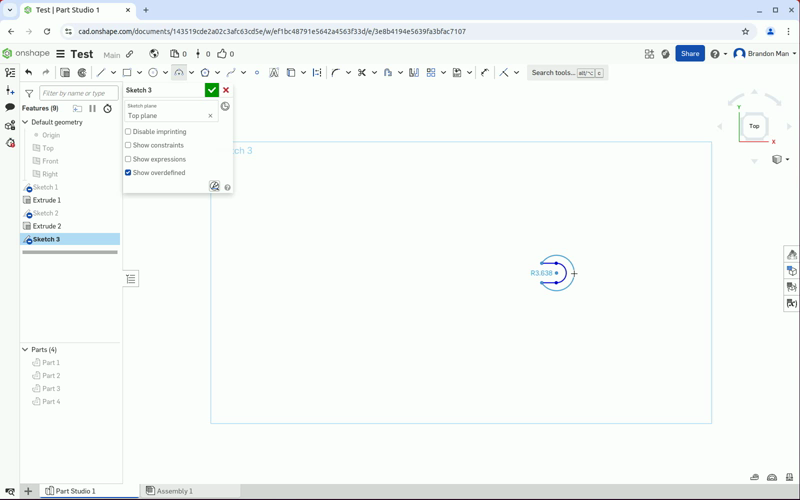
key(esc)
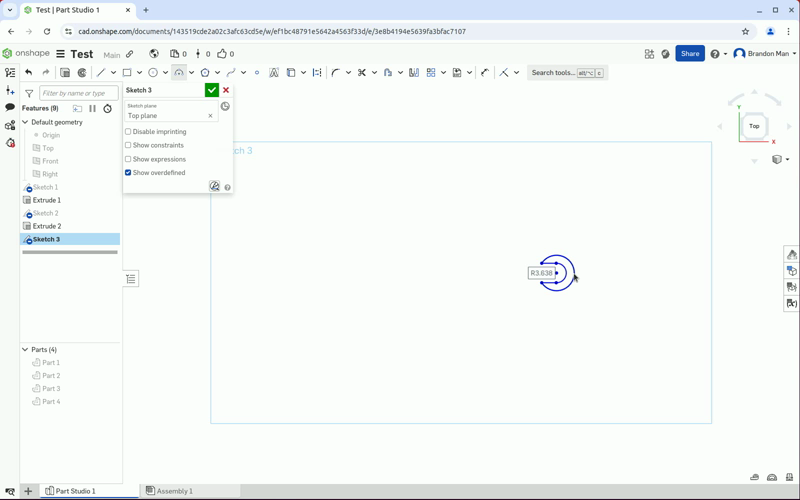
mouse_move(552, 257)
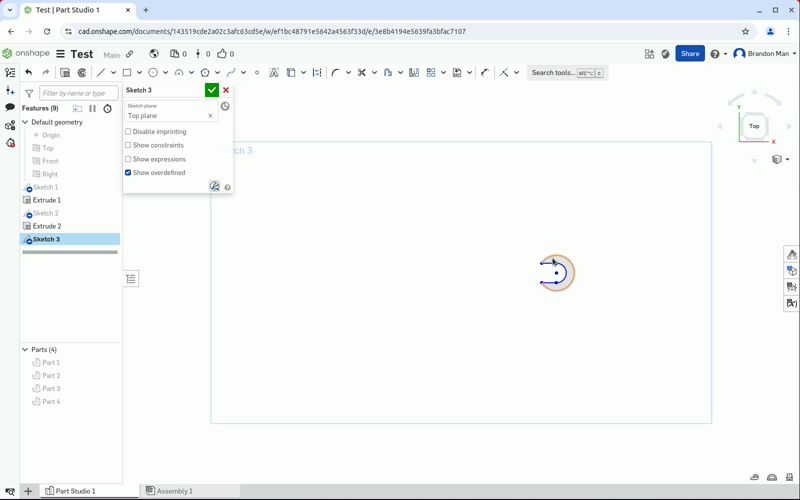
scroll(6)
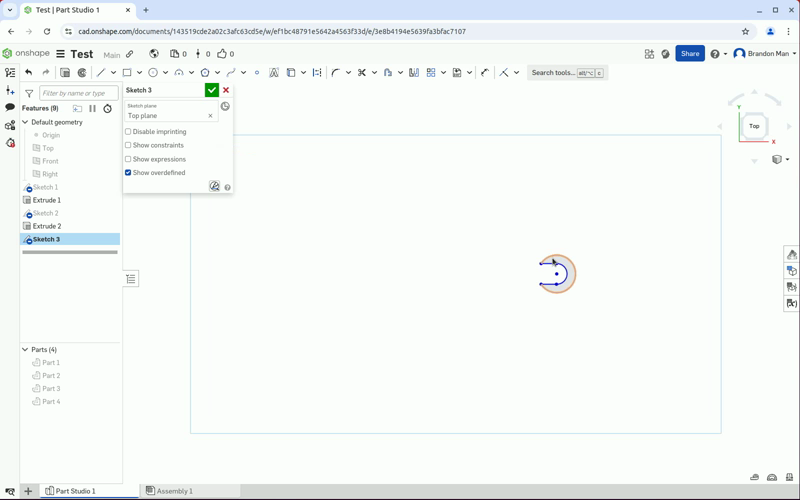
scroll(6)
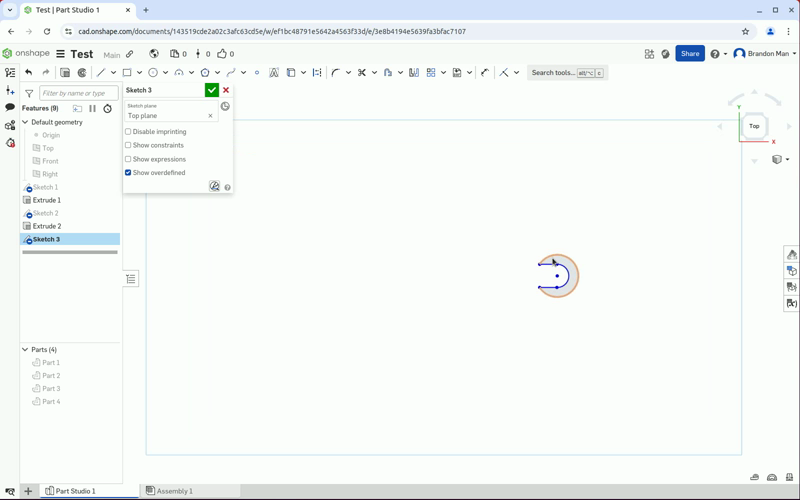
scroll(6)
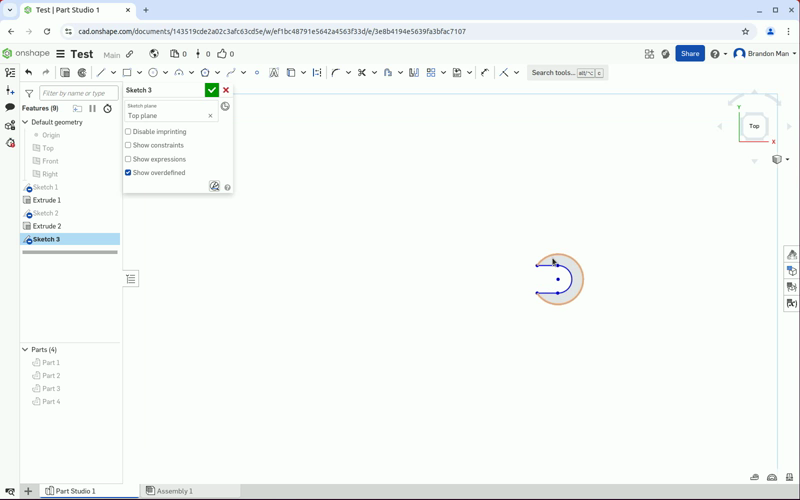
scroll(6)
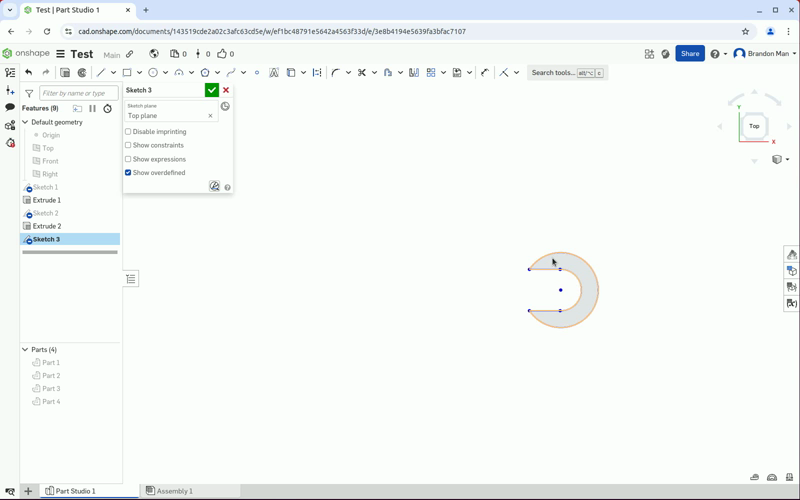
scroll(6)
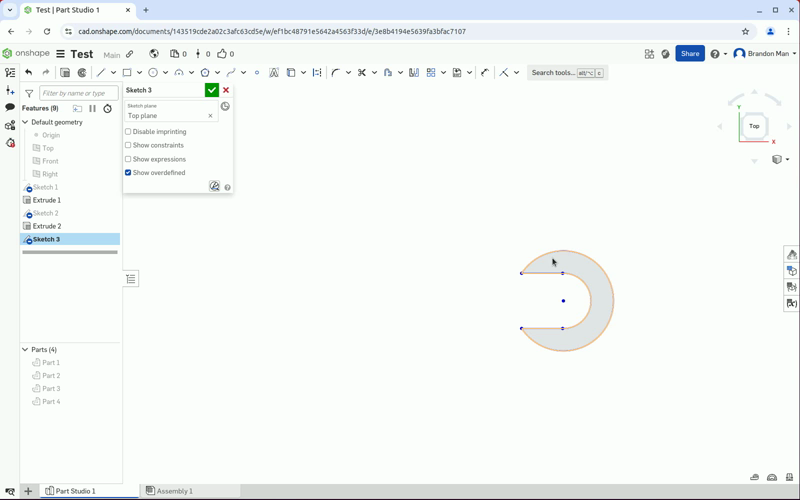
scroll(6)
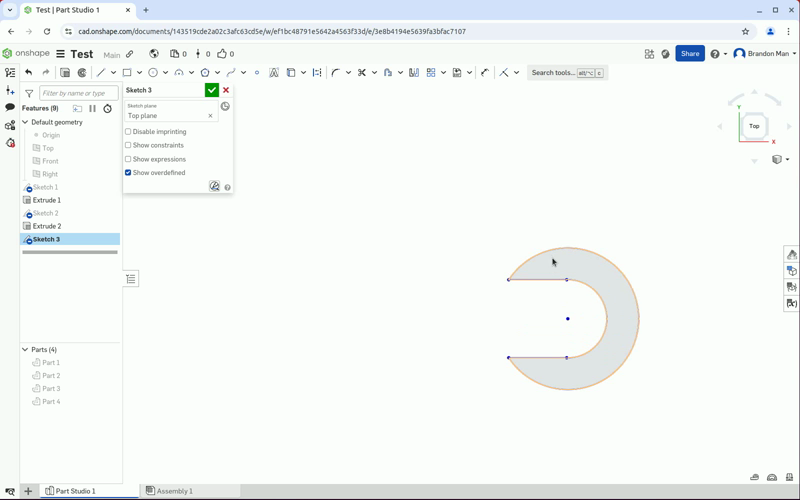
scroll(6)
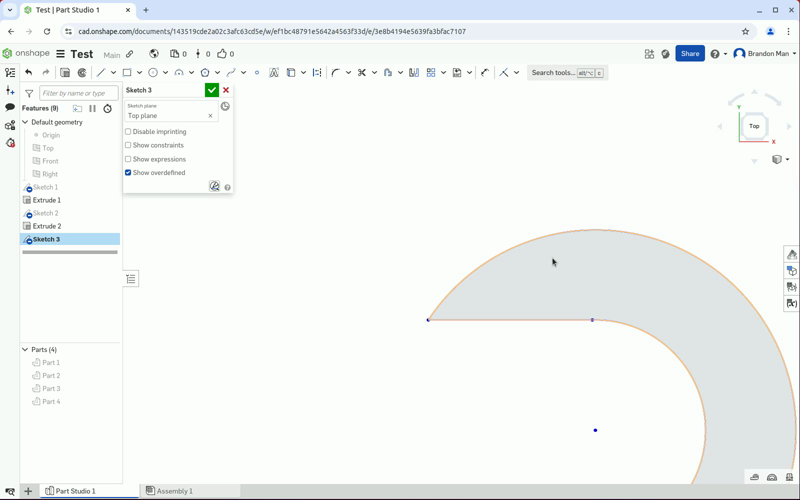
click(552, 257)
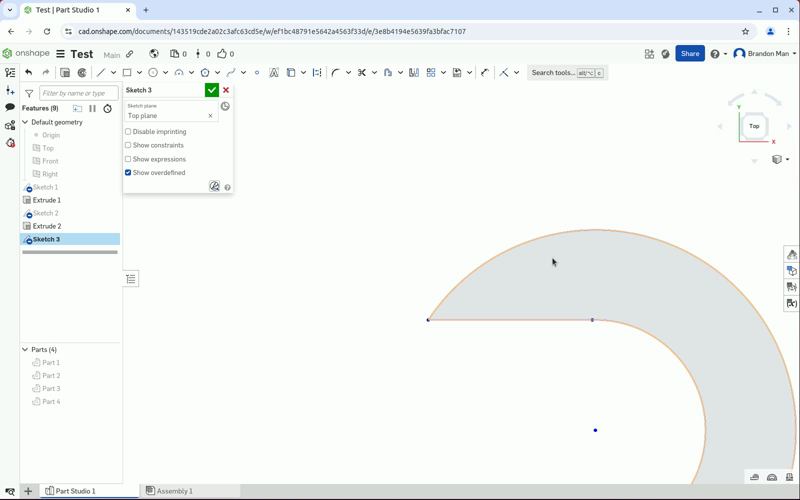
scroll(-6)
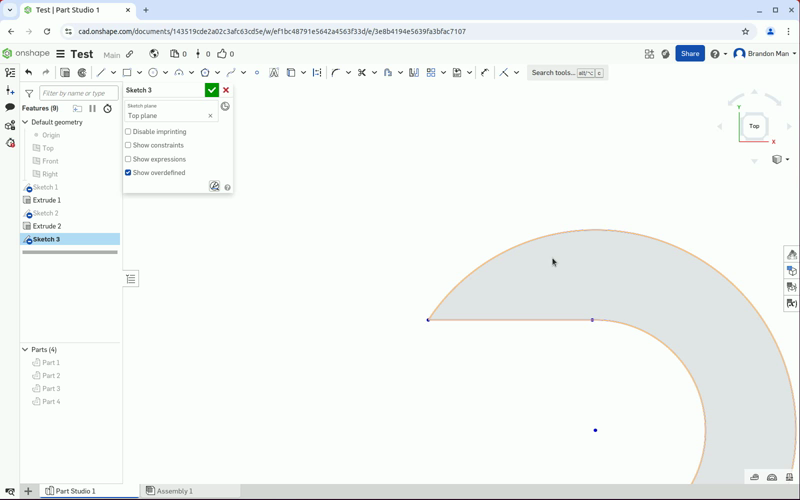
scroll(-6)
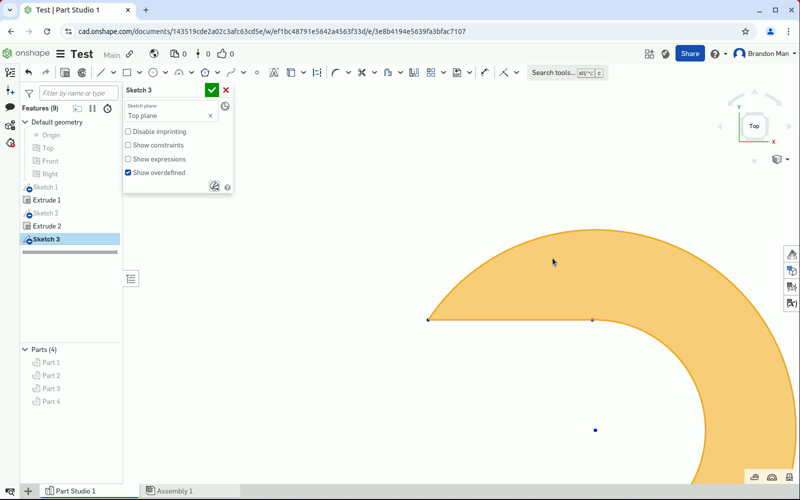
scroll(-6)
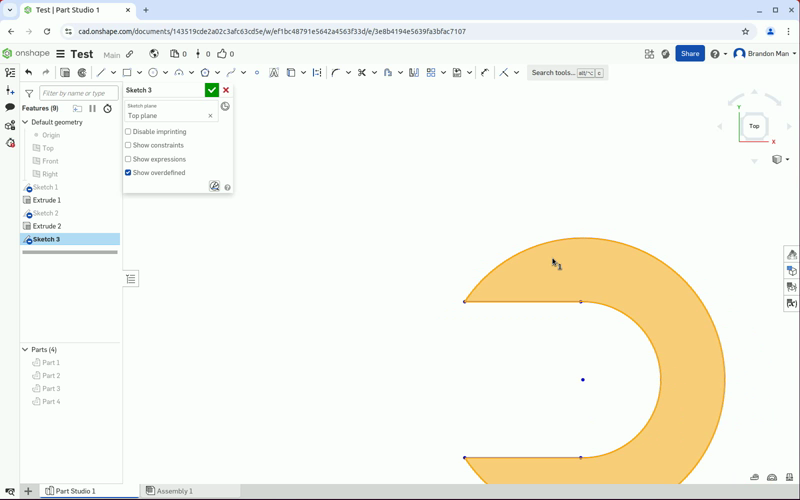
scroll(-6)
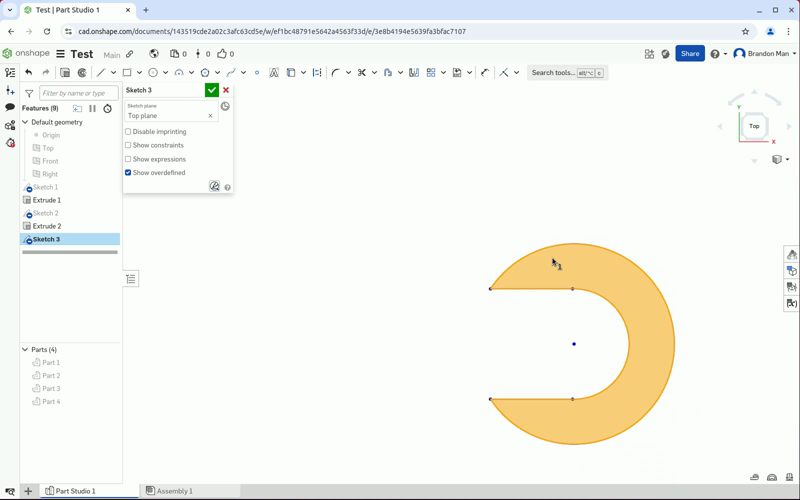
scroll(-6)
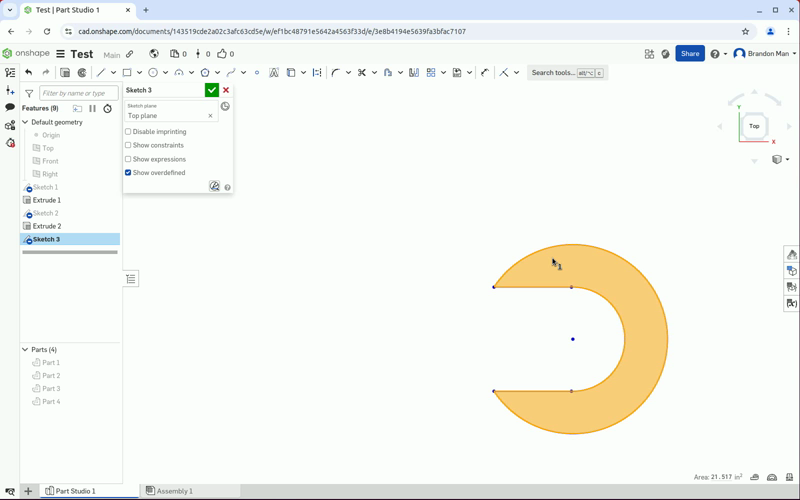
scroll(-6)
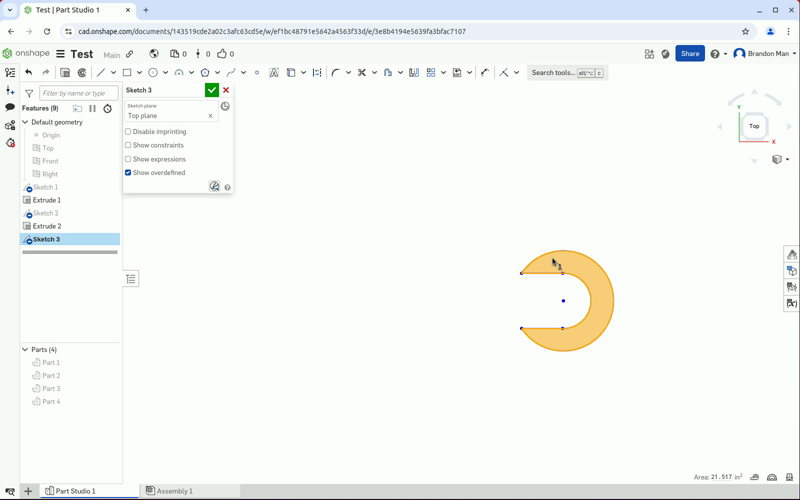
scroll(-6)
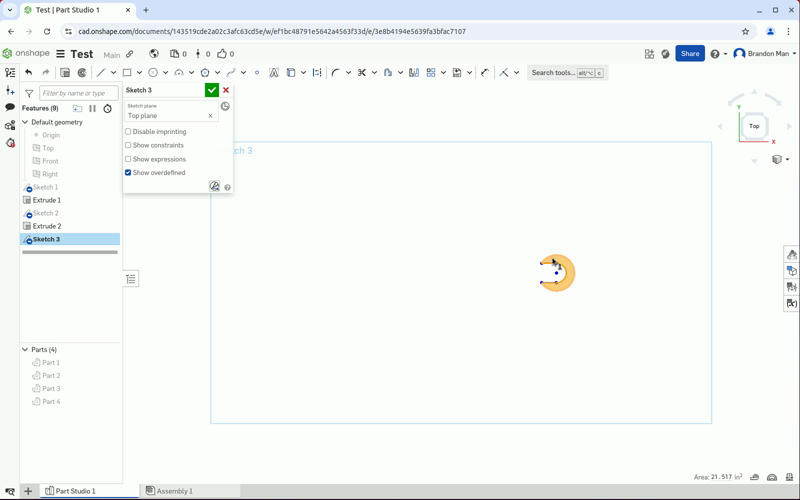
mouse_move(73, 352)
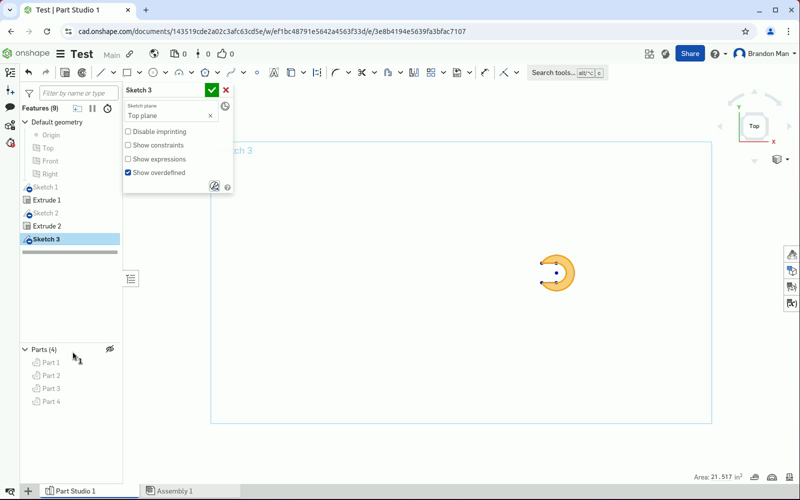
key(shift+y)
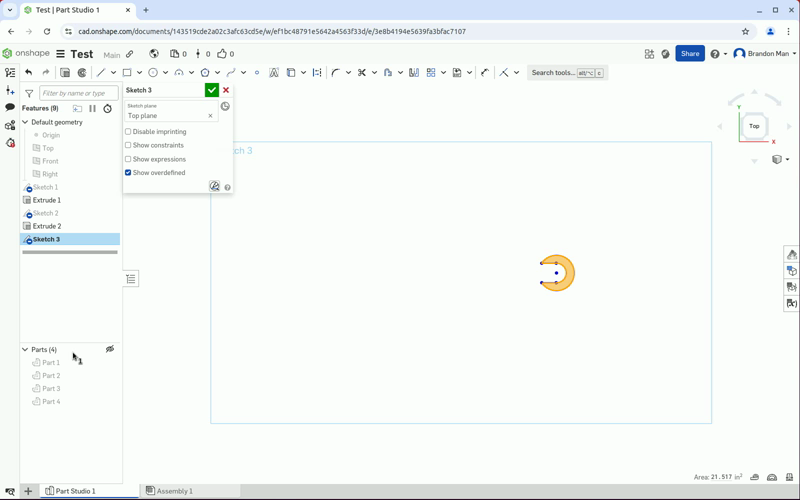
key(shift+e)
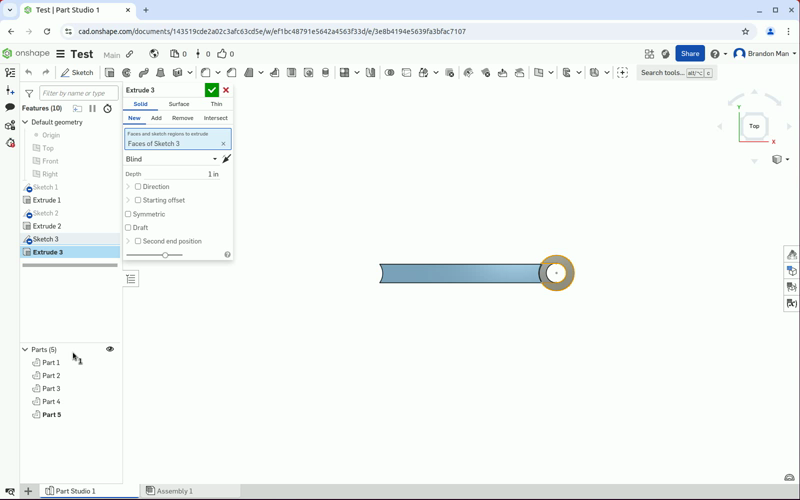
mouse_move(143, 106)
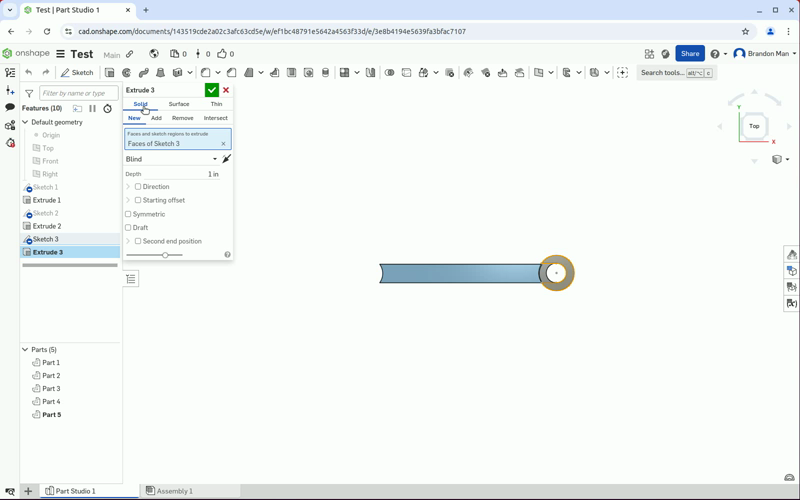
click(143, 106)
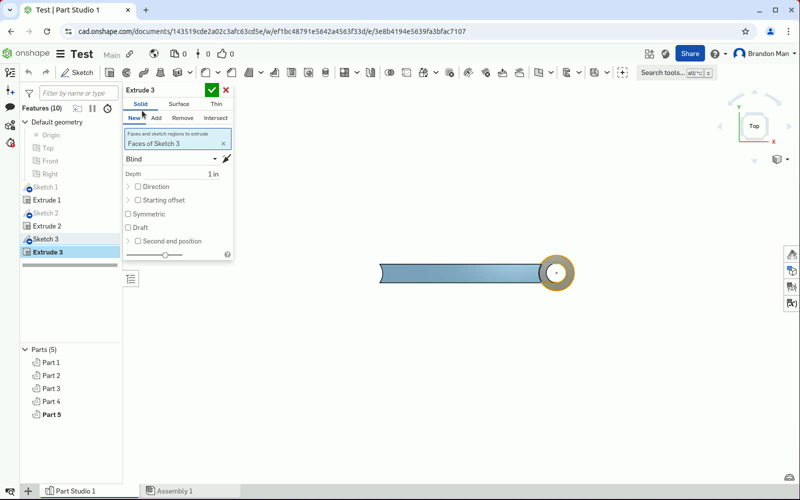
mouse_move(137, 120)
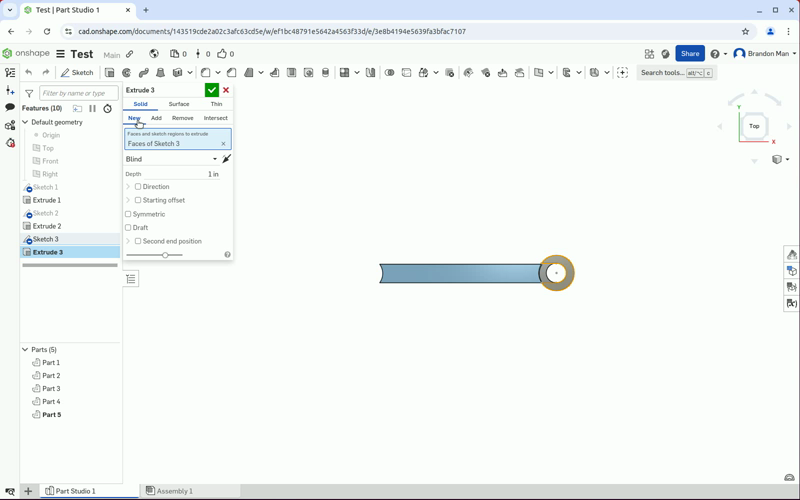
click(137, 120)
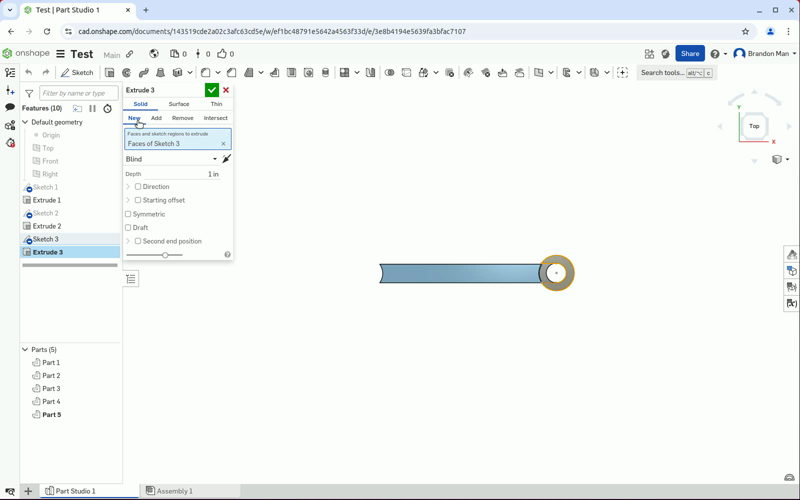
key(tab, 4)
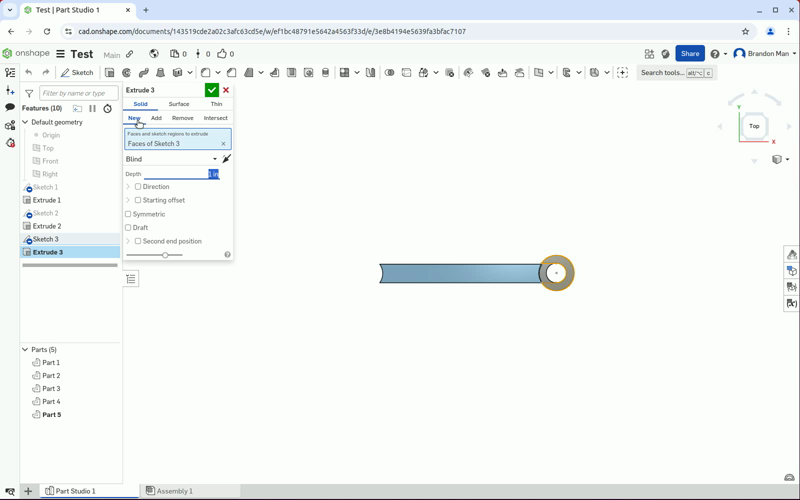
text(5.778)
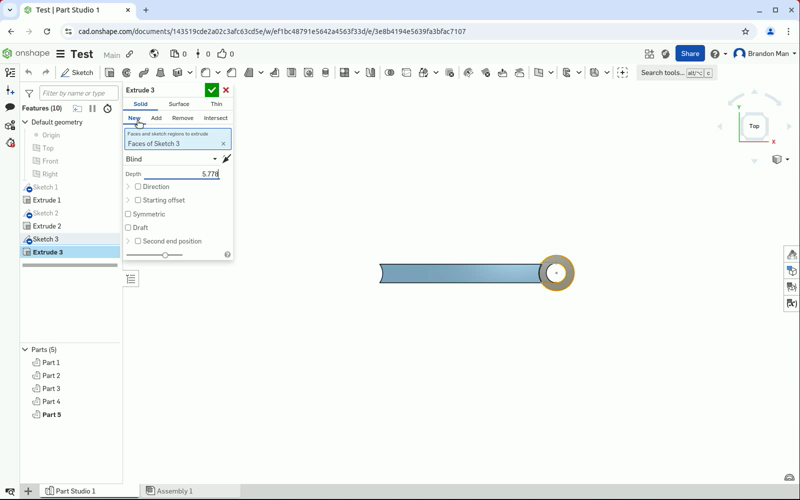
key(tab, 3)
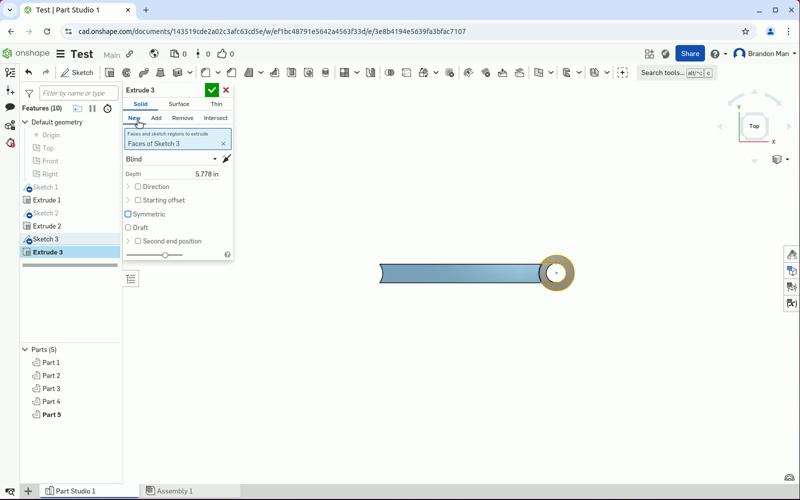
key(space)
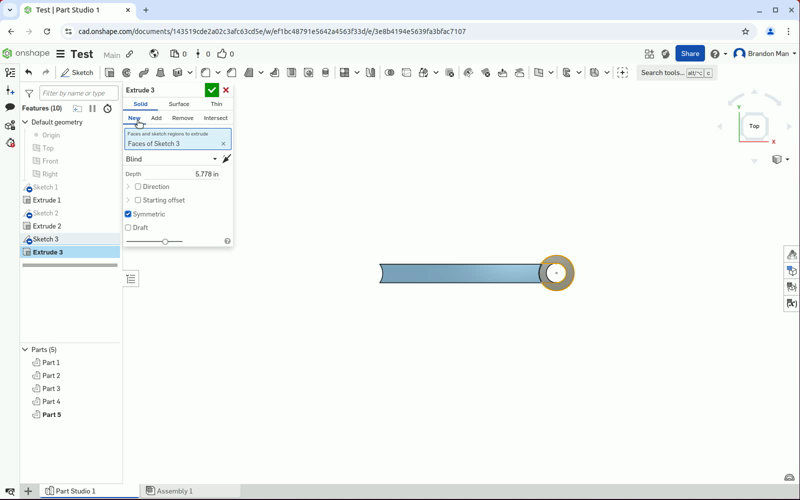
key(enter)
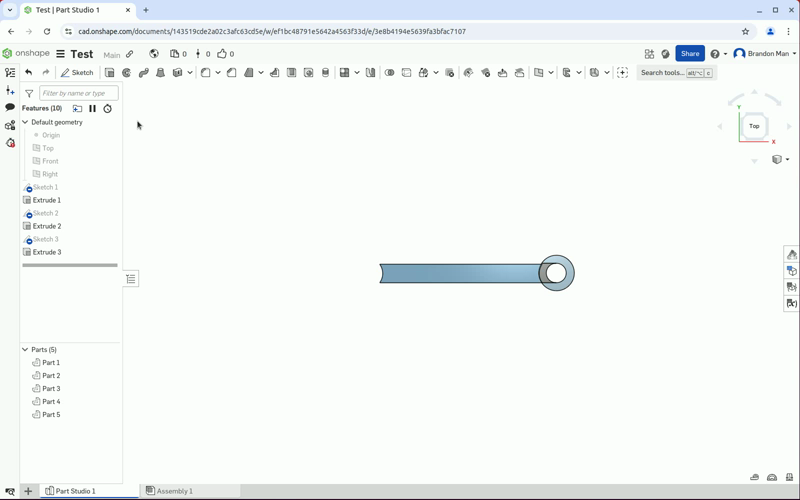
key(shift+h)
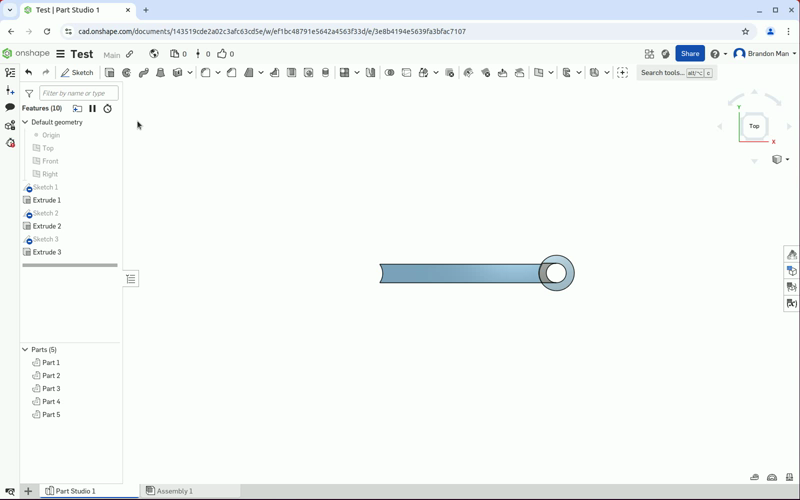
key(shift+h)
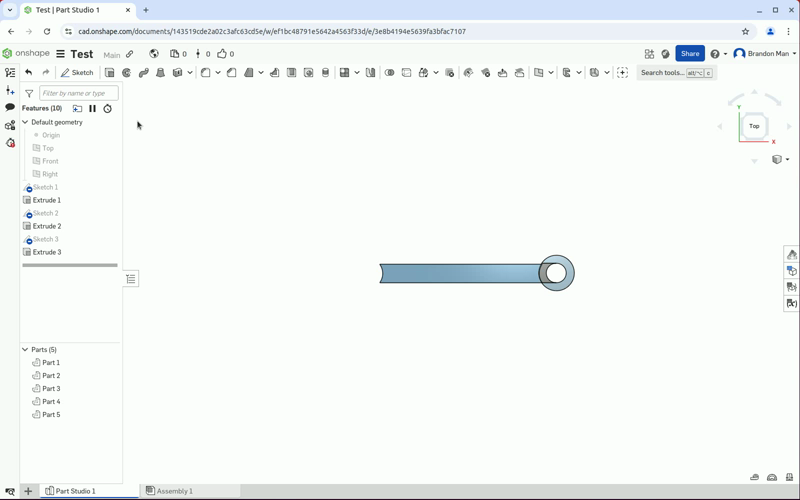
mouse_move(73, 189)
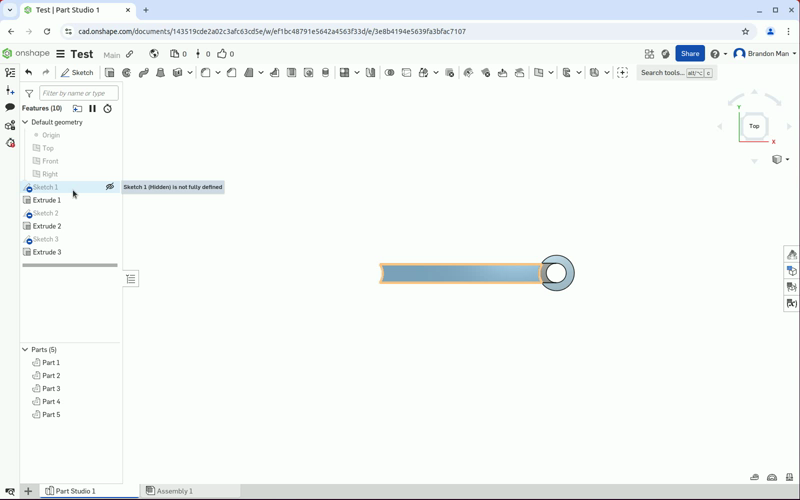
click(73, 189)
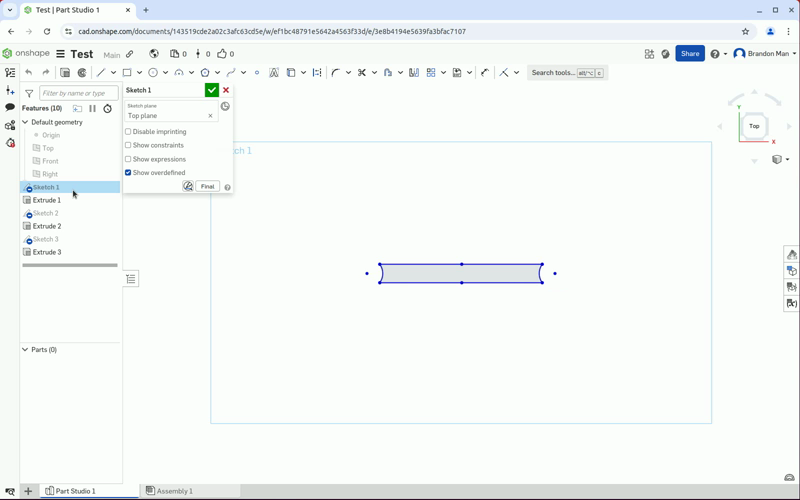
mouse_move(229, 92)
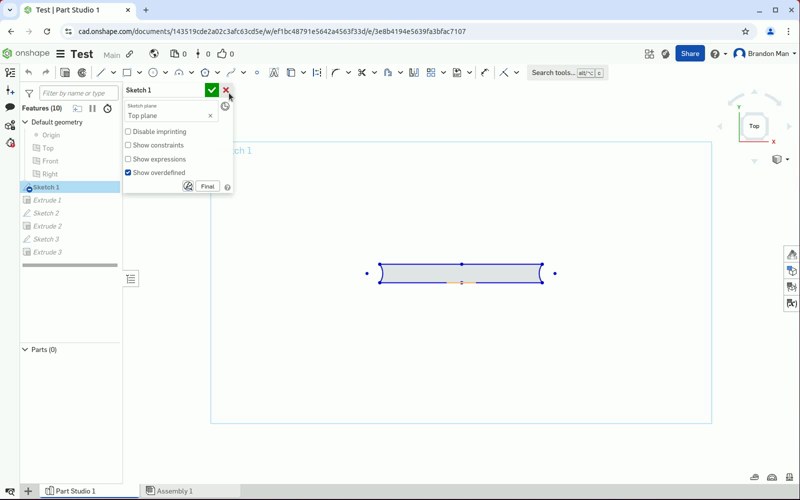
click(229, 92)
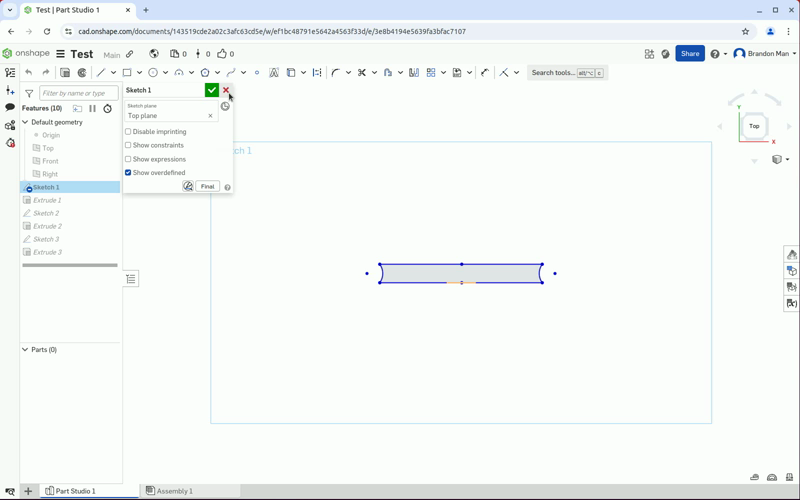
key(shift+s)
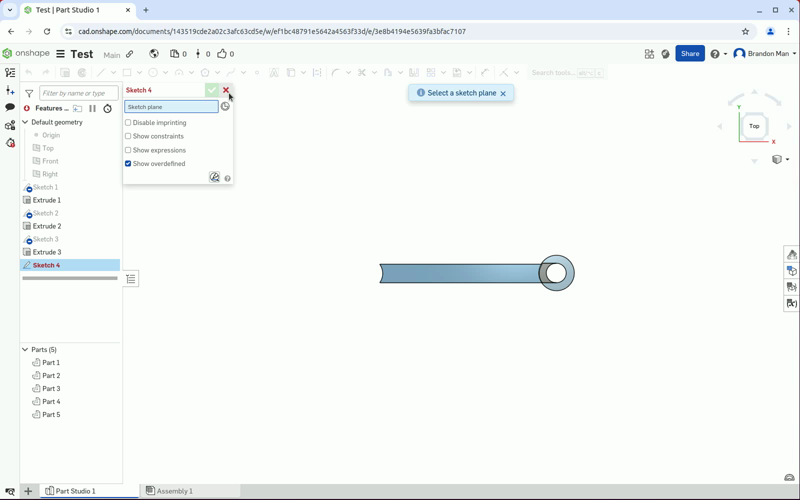
mouse_move(73, 150)
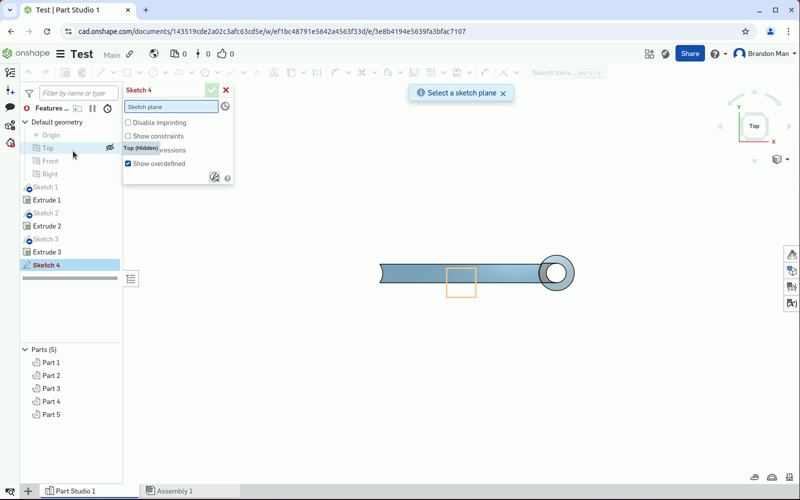
click(73, 150)
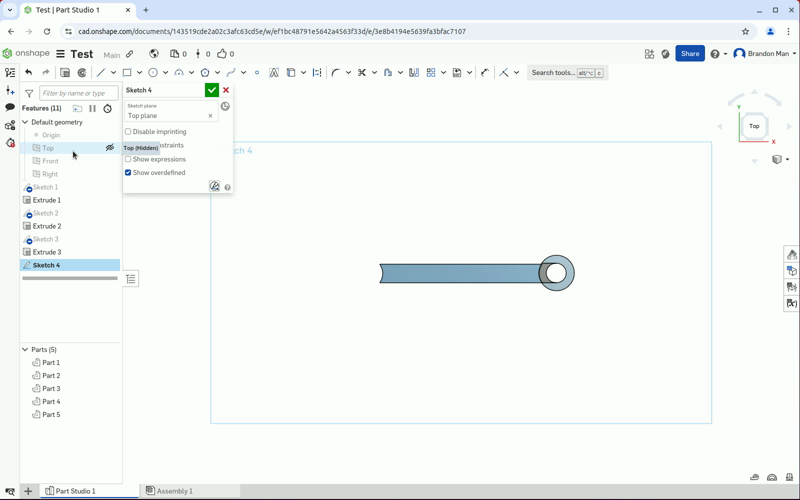
mouse_move(73, 352)
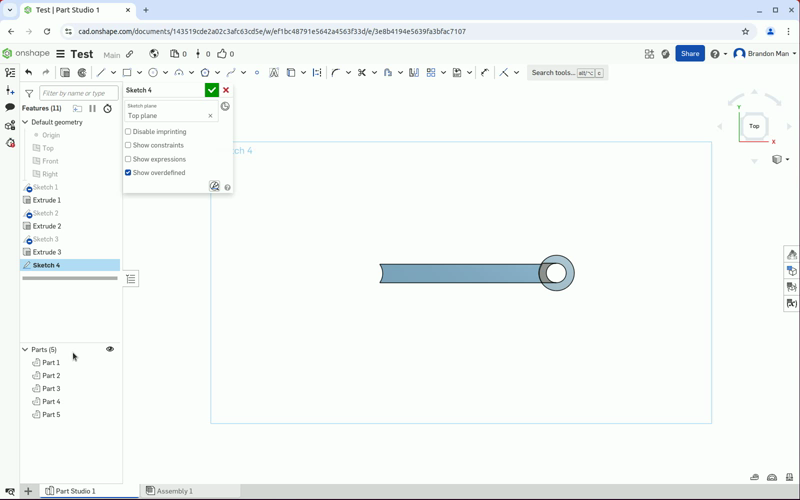
key(y)
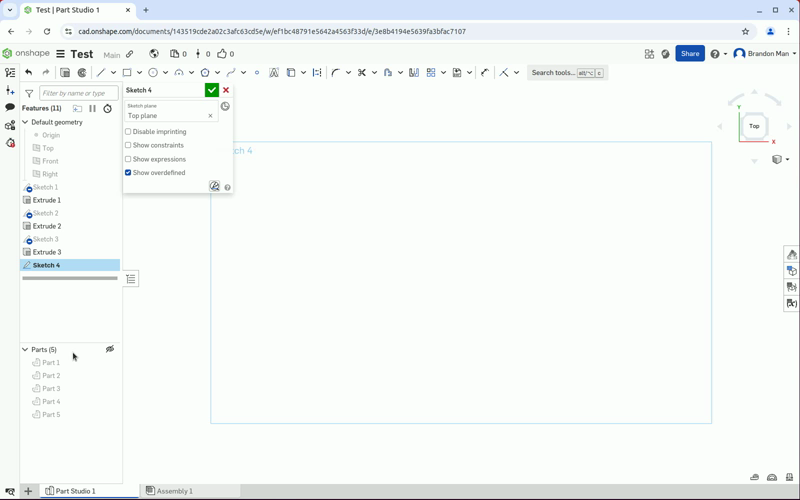
key(l)
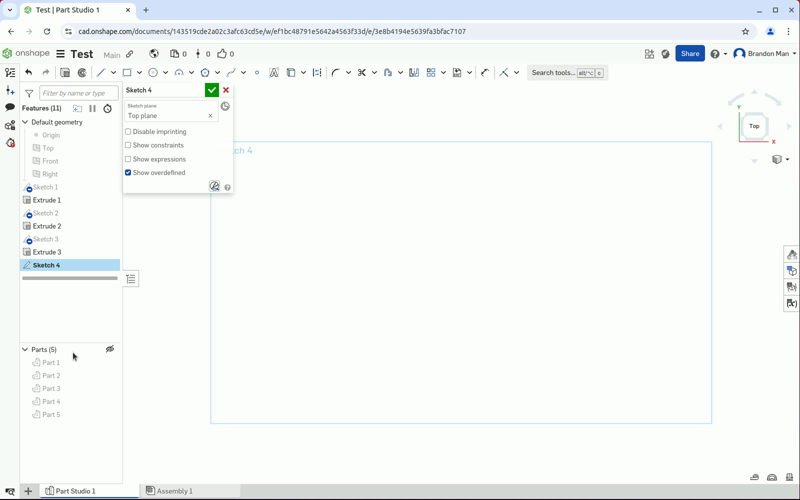
key_down(shift)
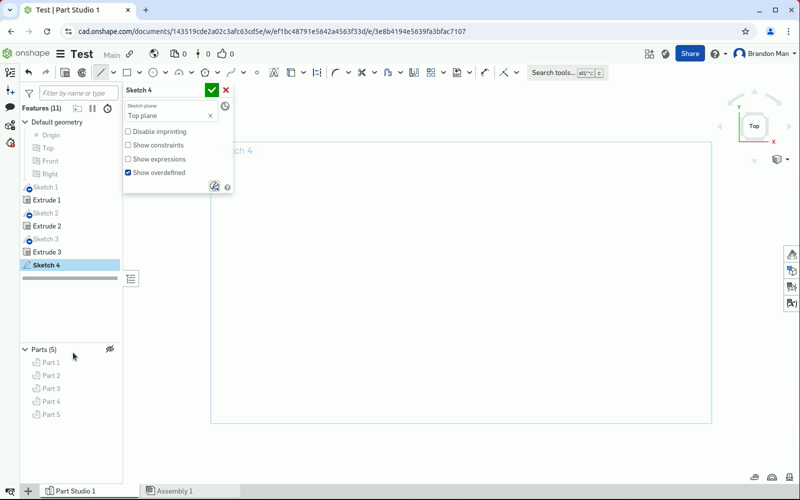
mouse_move(365, 282)
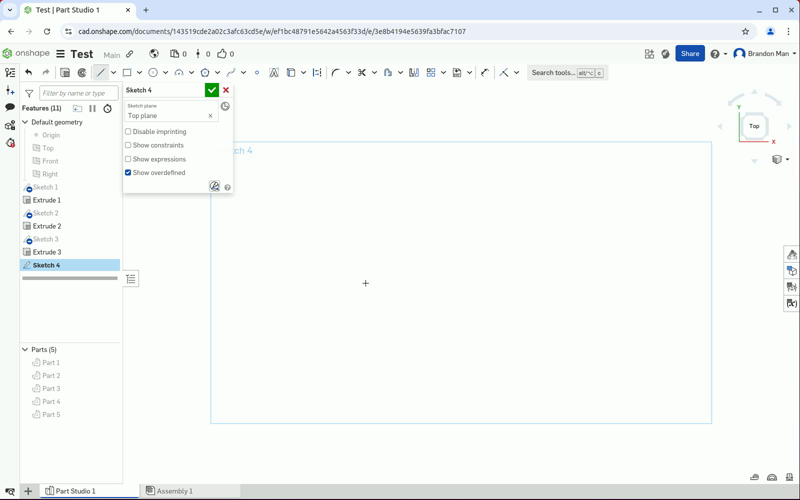
click(365, 282)
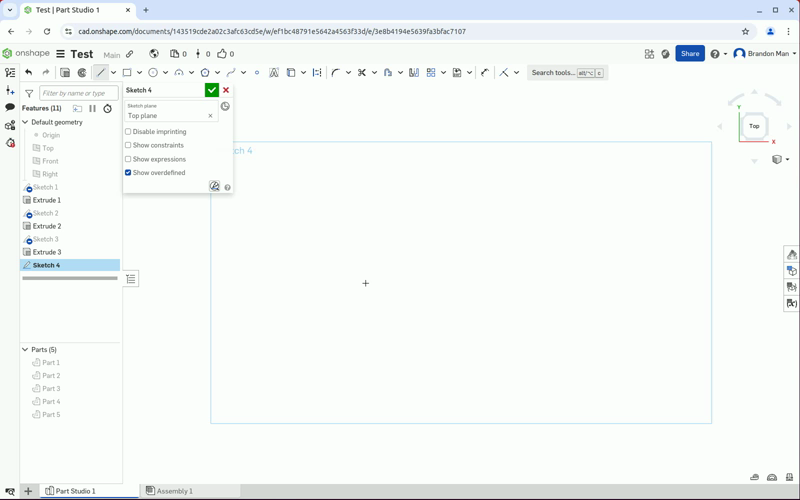
key_up(shift)
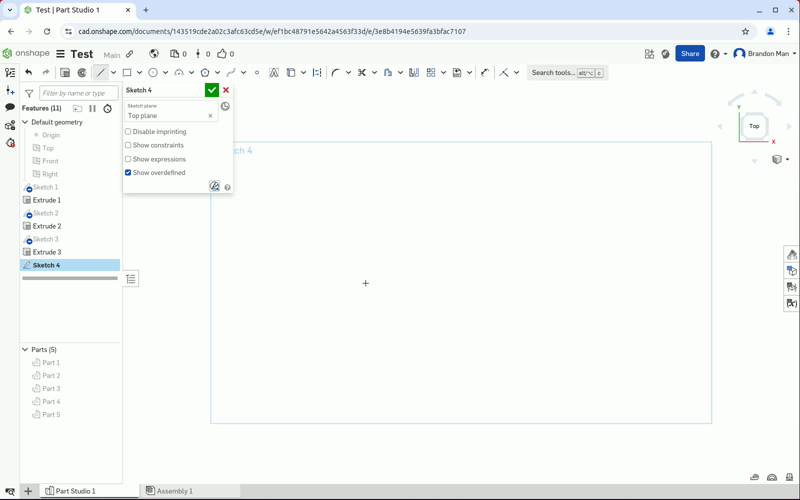
key_down(shift)
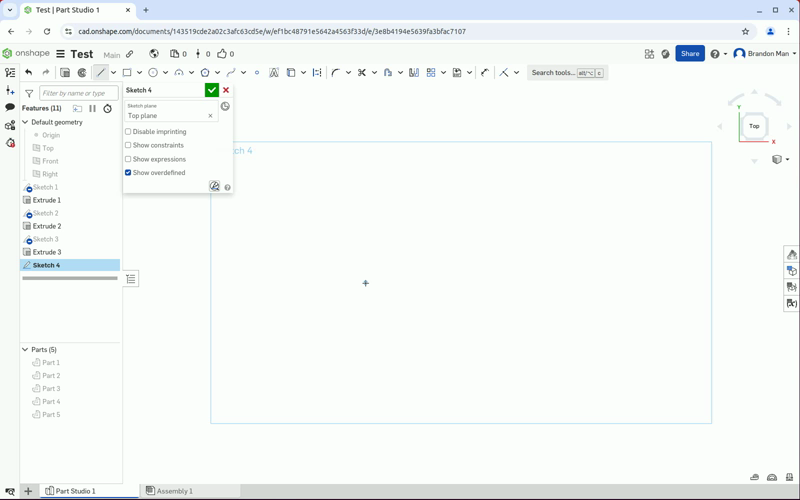
mouse_move(395, 282)
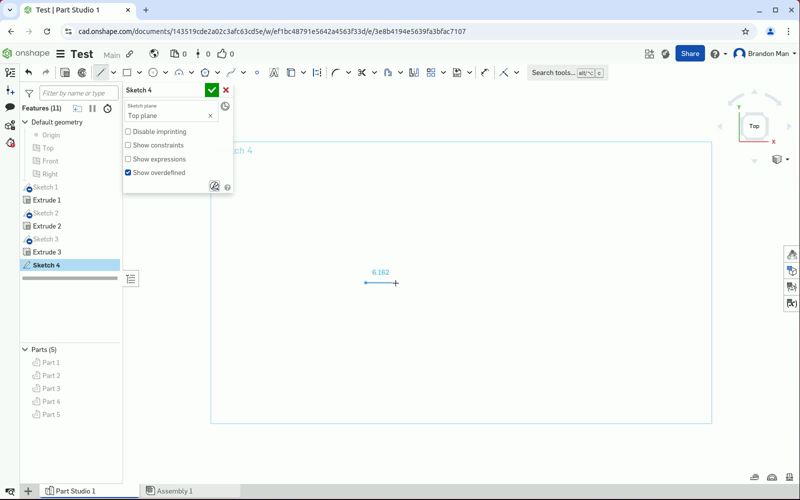
mouse_move(380, 282)
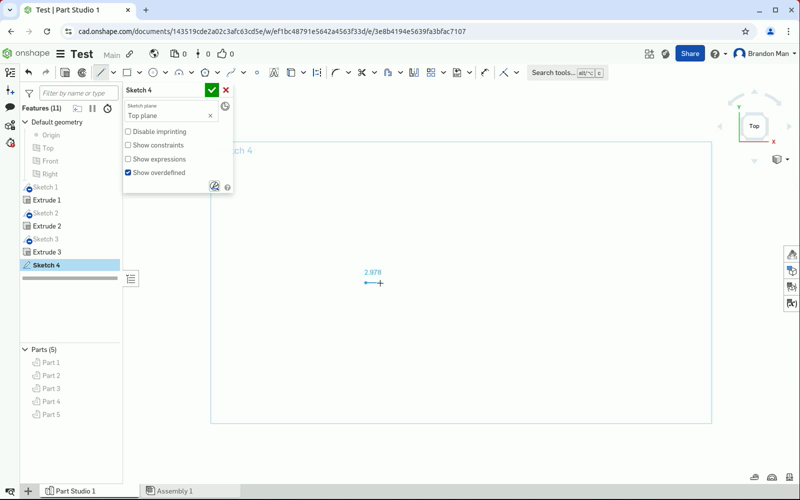
click(380, 282)
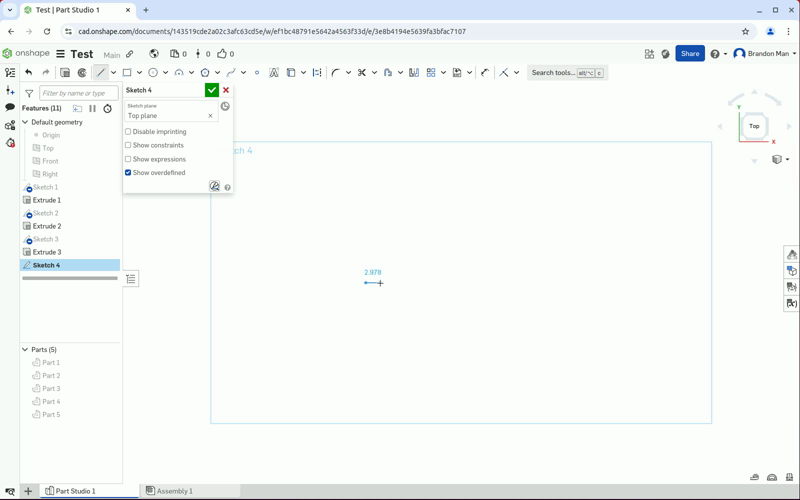
key_up(shift)
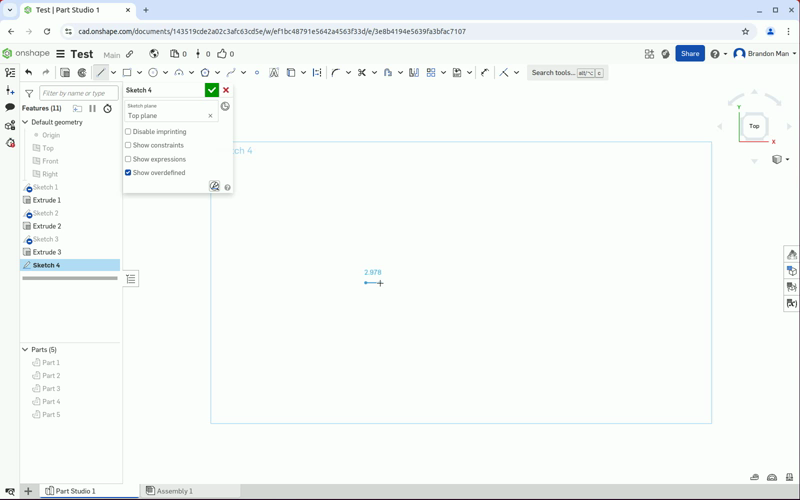
key(esc)
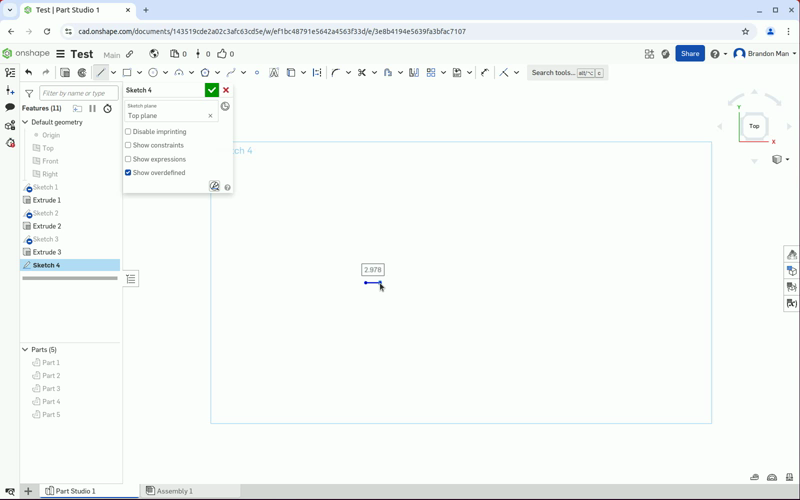
key(a)
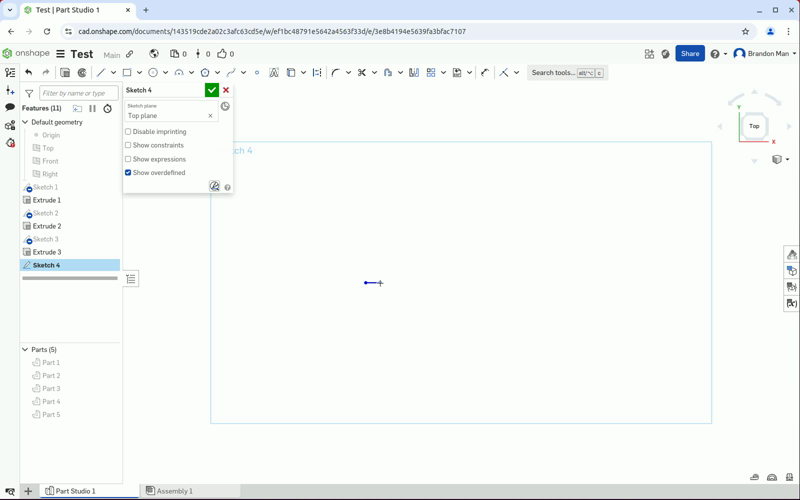
mouse_move(380, 282)
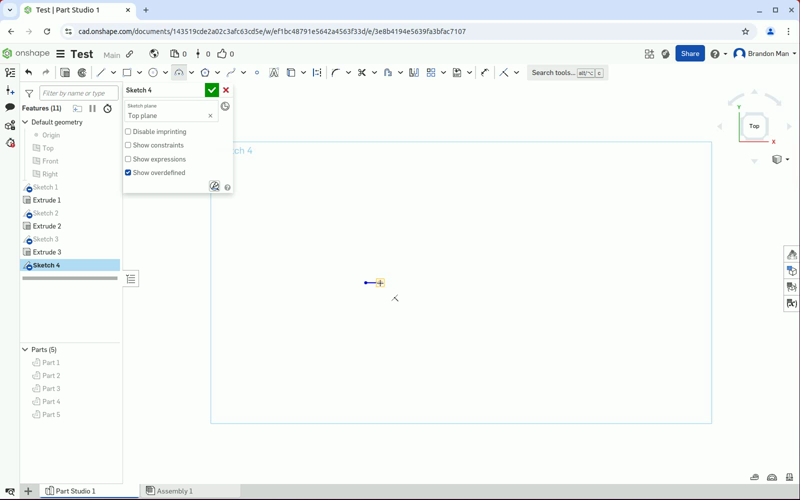
click(380, 282)
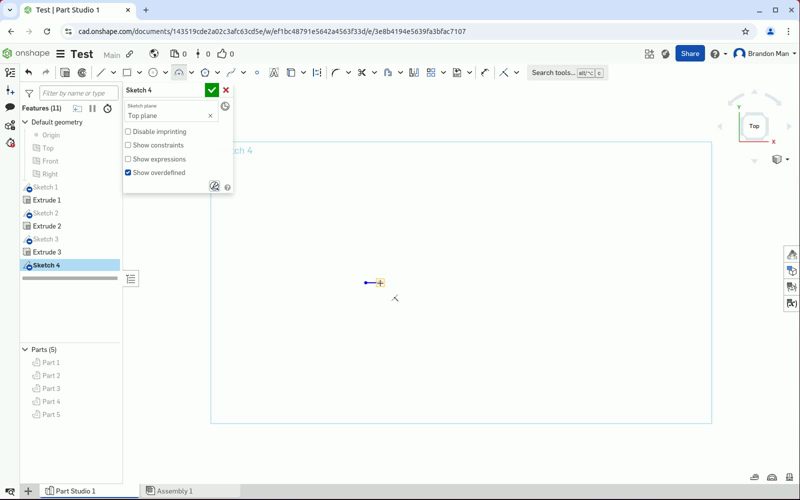
key_down(shift)
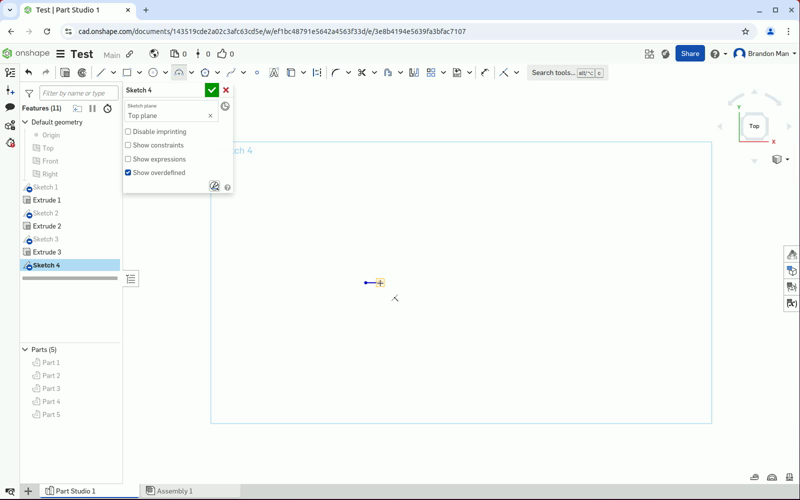
mouse_move(380, 263)
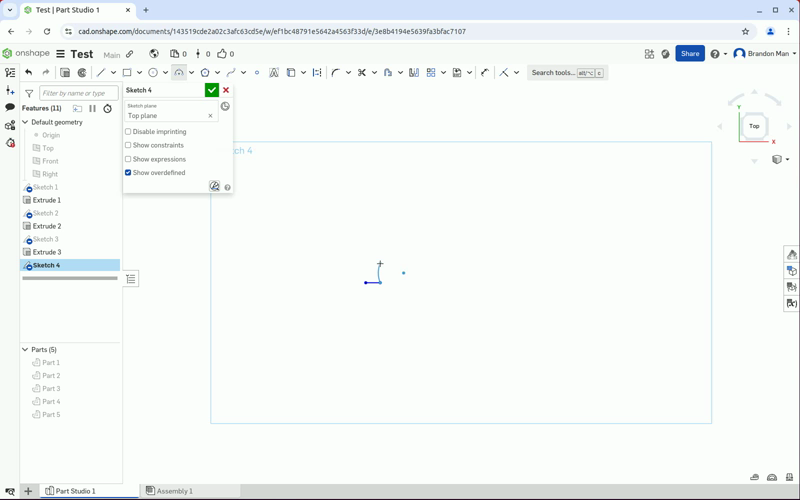
click(380, 263)
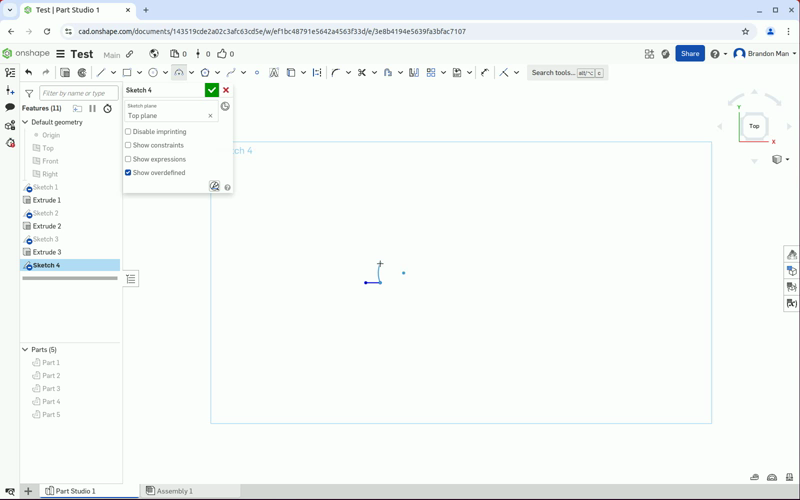
mouse_move(383, 273)
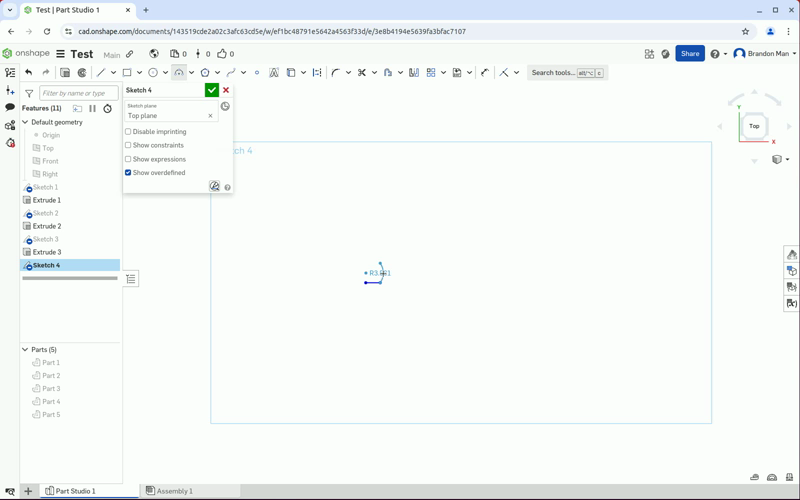
click(383, 273)
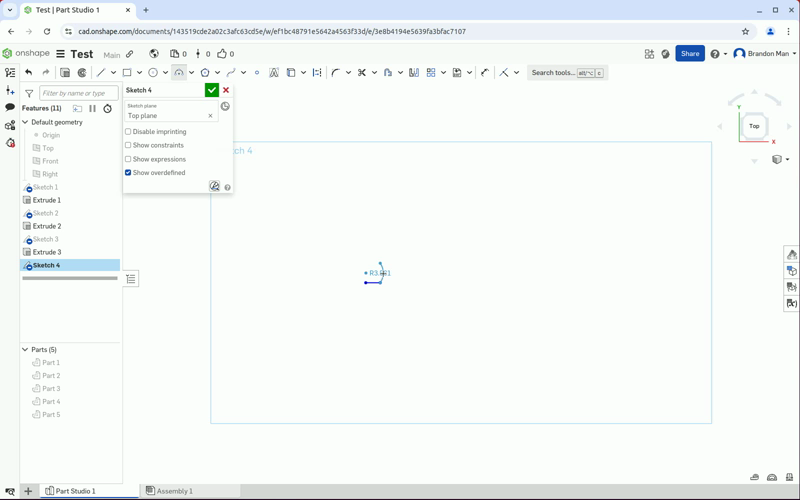
key_up(shift)
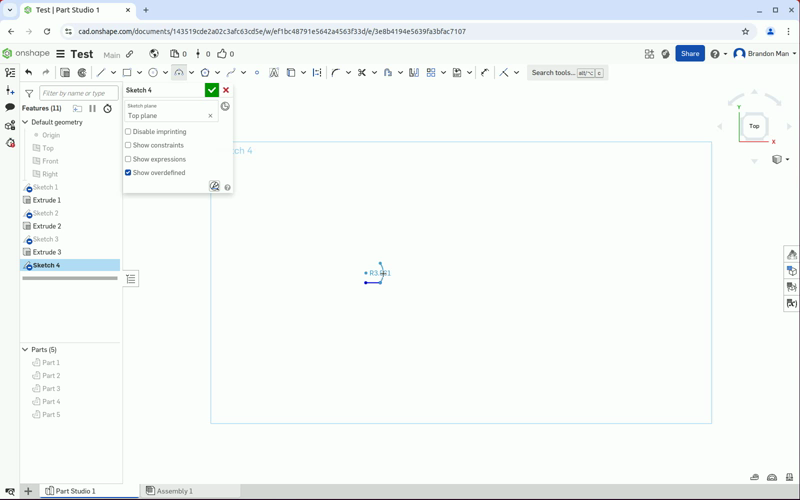
key(esc)
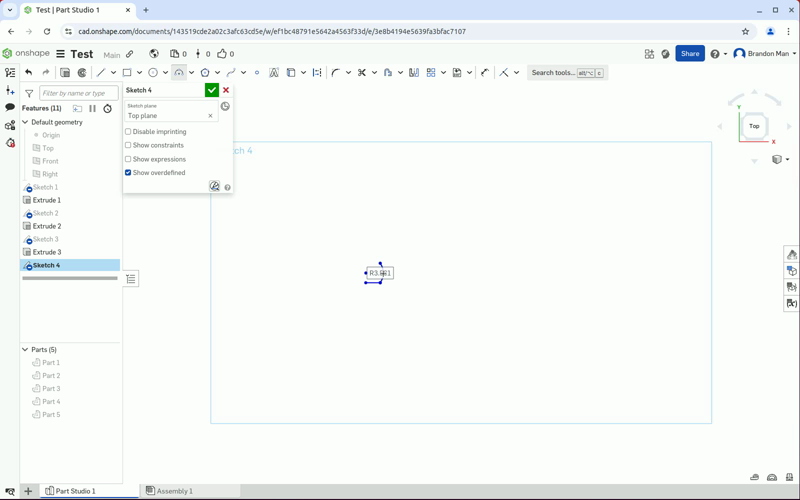
key(l)
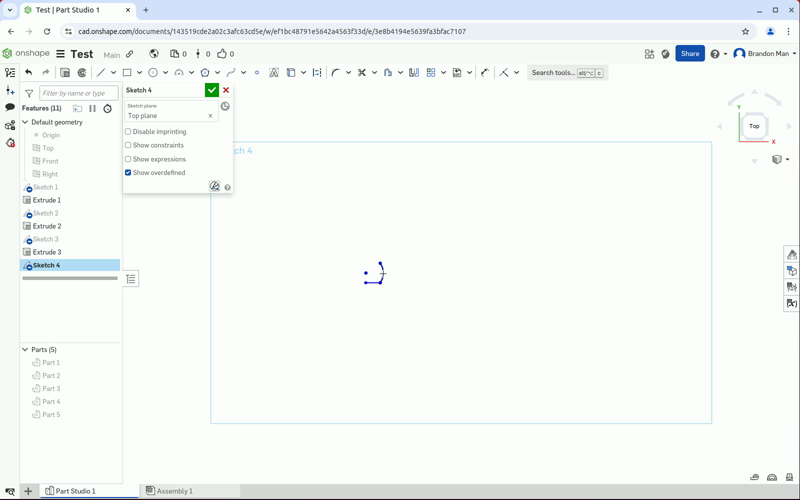
mouse_move(380, 263)
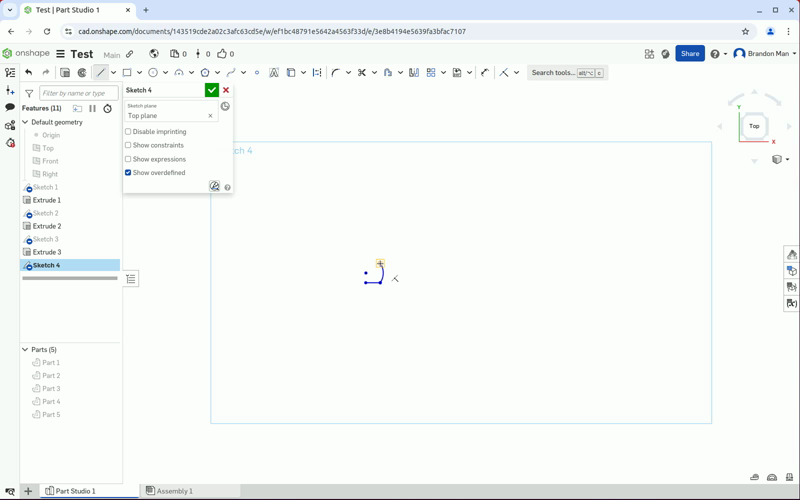
click(380, 263)
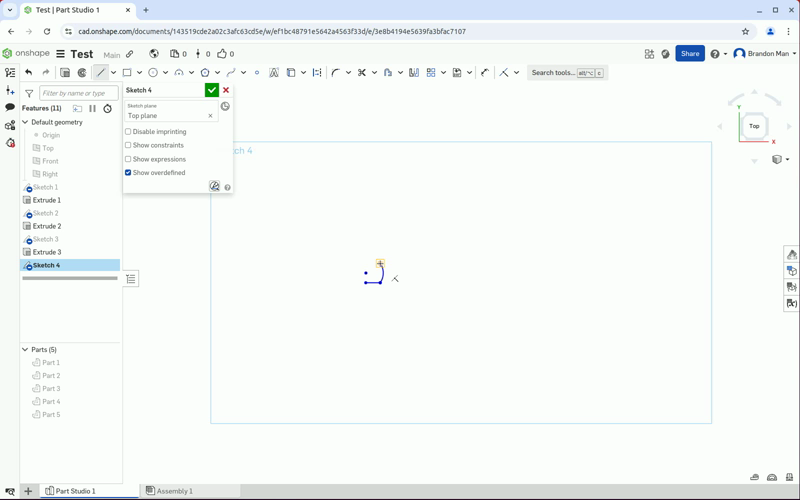
key_down(shift)
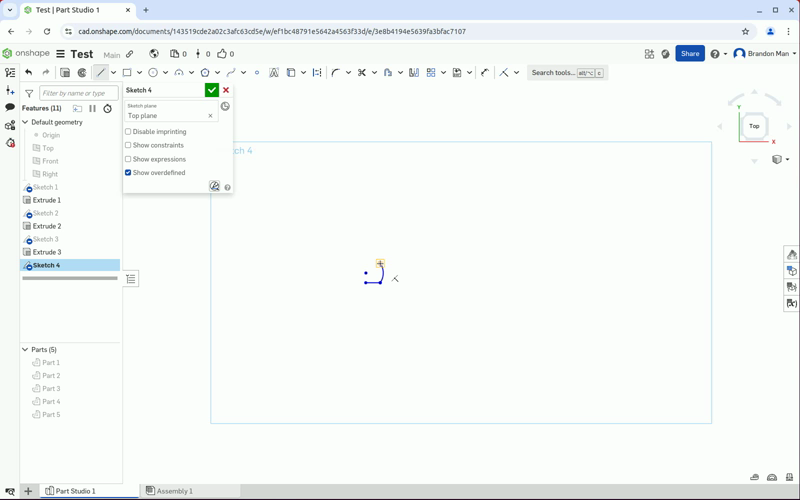
mouse_move(410, 263)
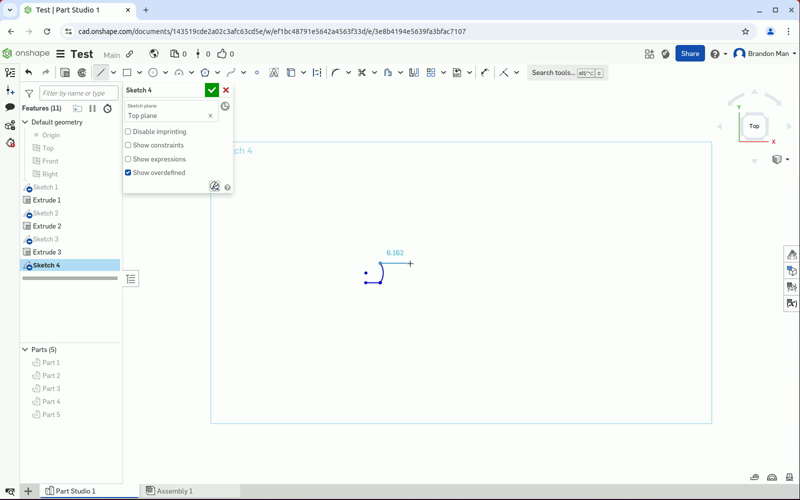
mouse_move(365, 263)
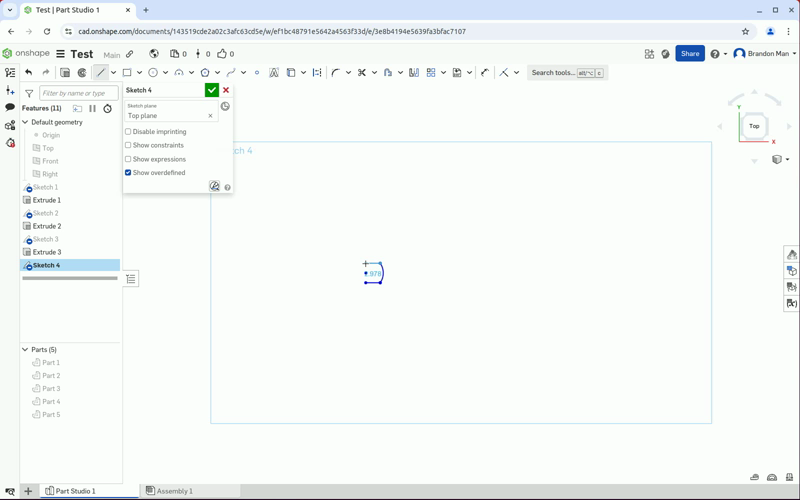
click(365, 263)
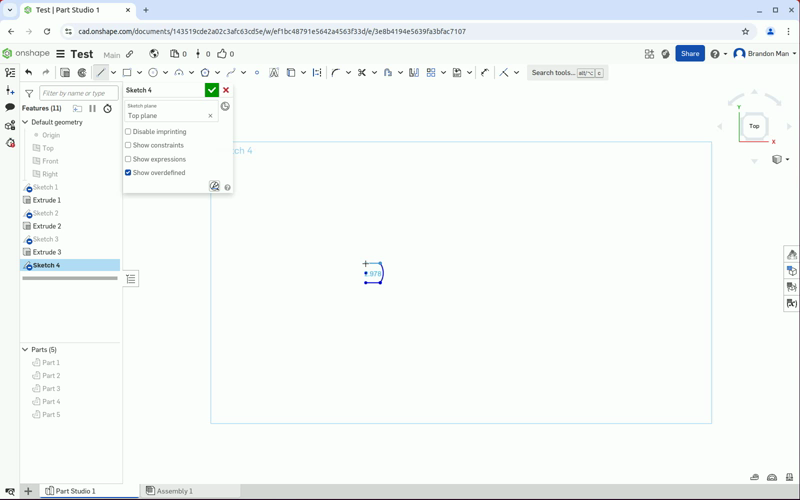
key_up(shift)
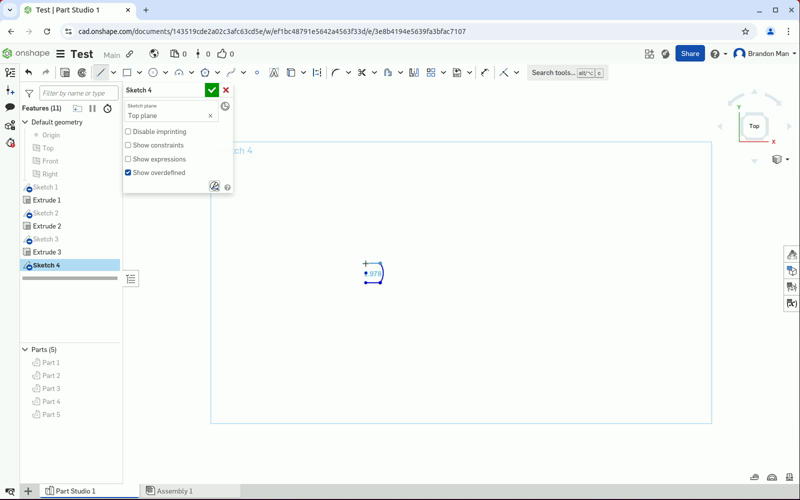
key(esc)
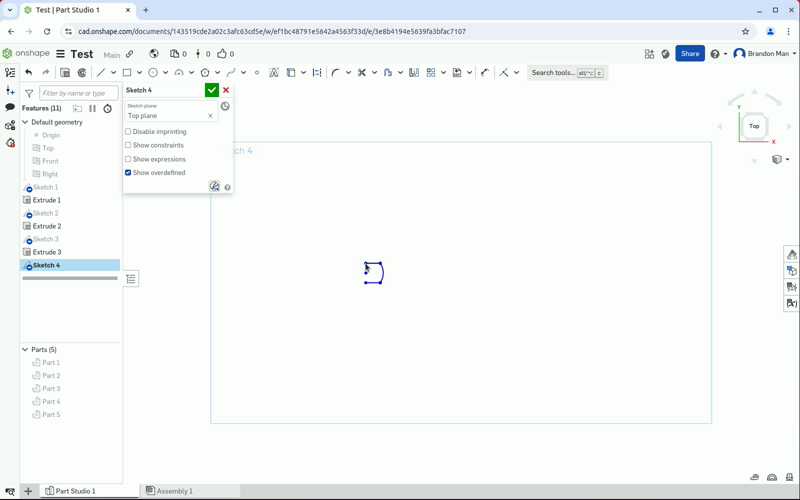
key(a)
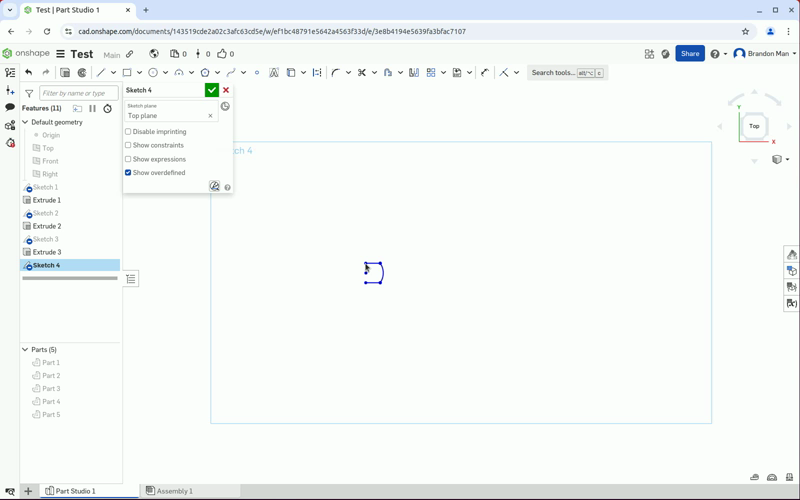
mouse_move(365, 263)
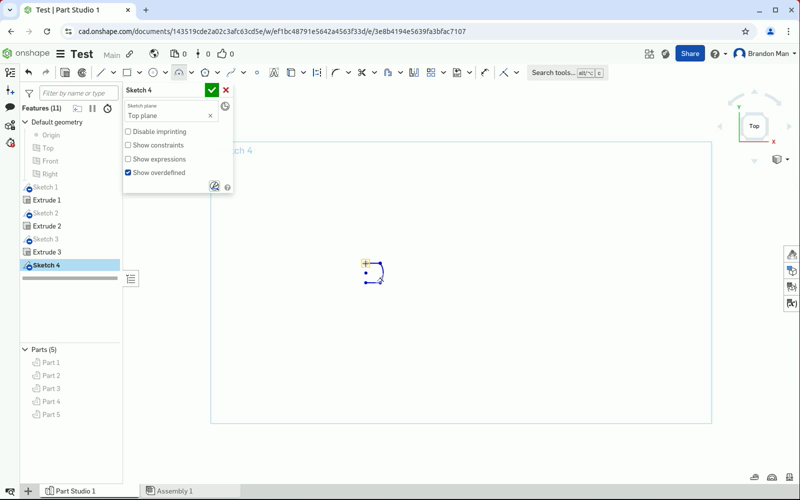
click(365, 263)
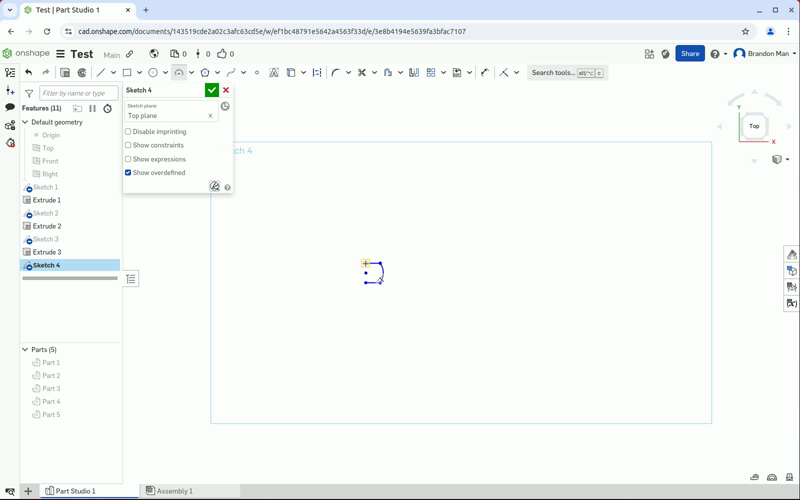
mouse_move(365, 282)
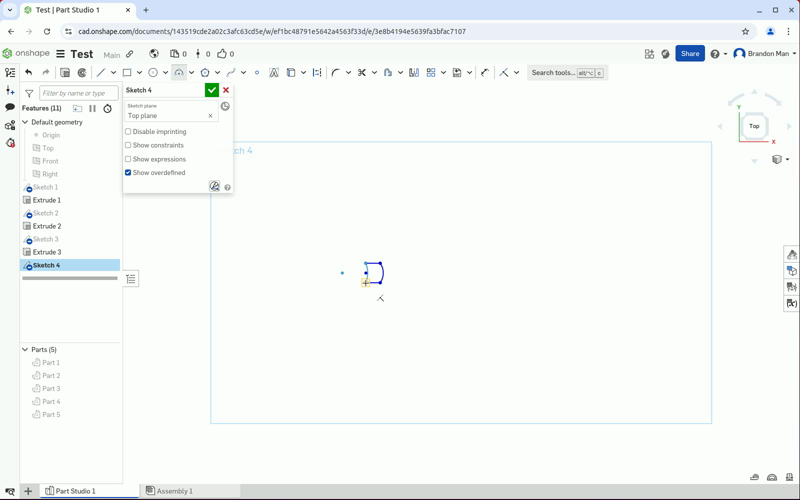
click(365, 282)
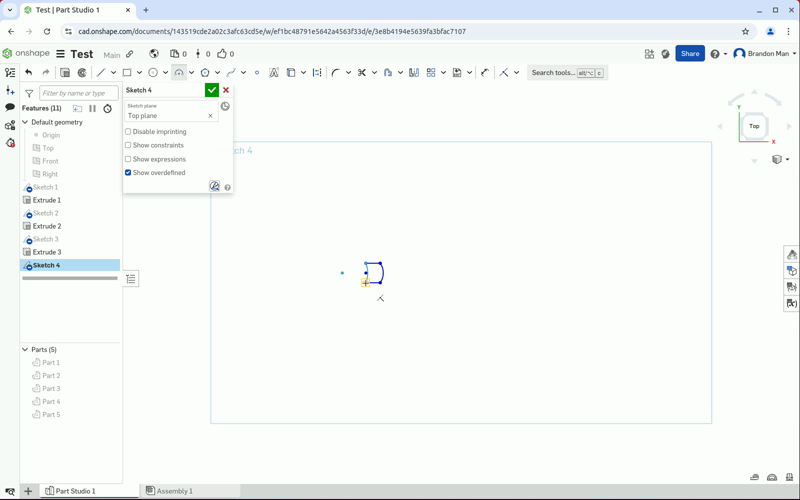
key_down(shift)
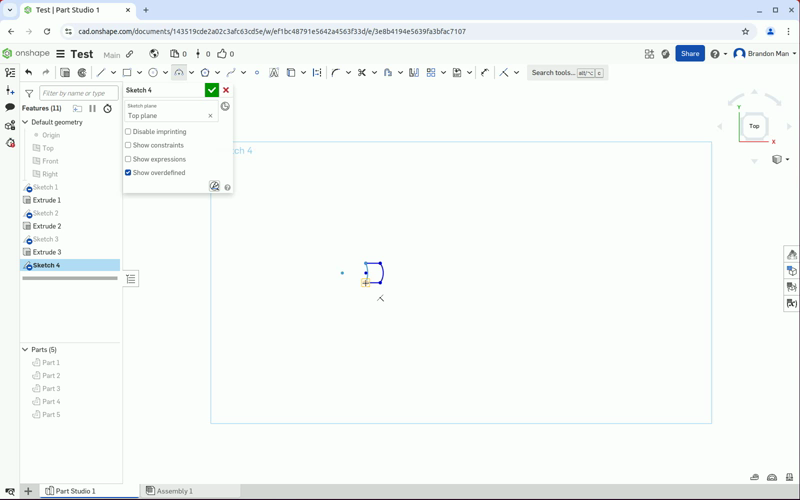
mouse_move(375, 273)
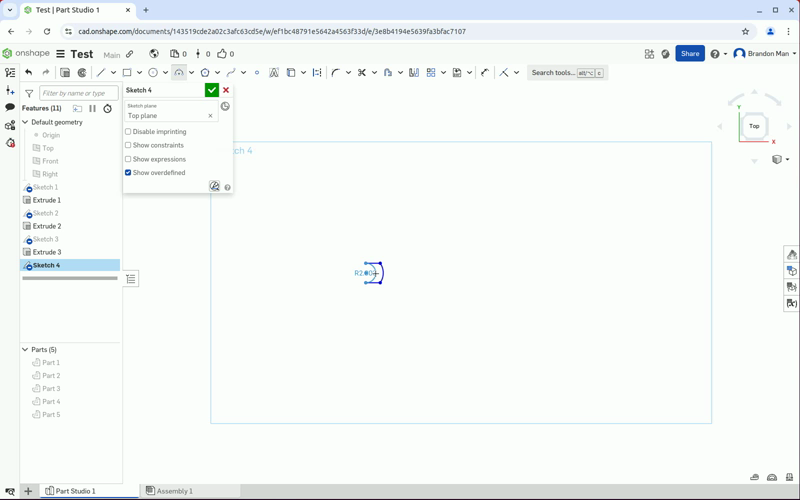
click(375, 273)
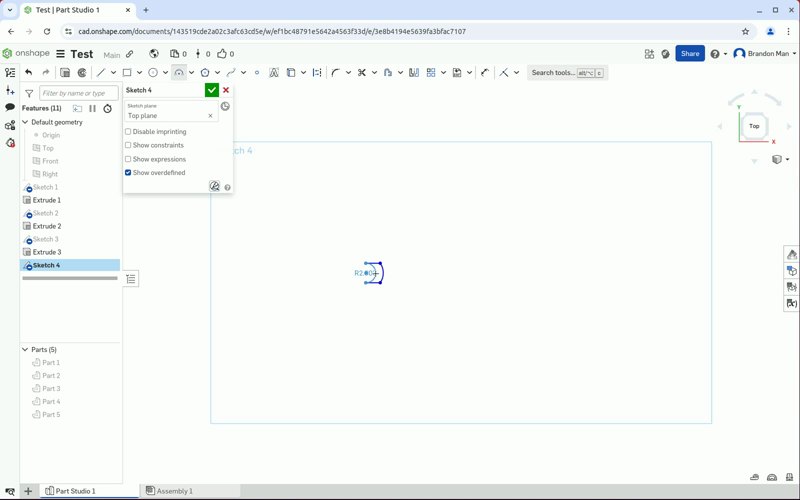
key_up(shift)
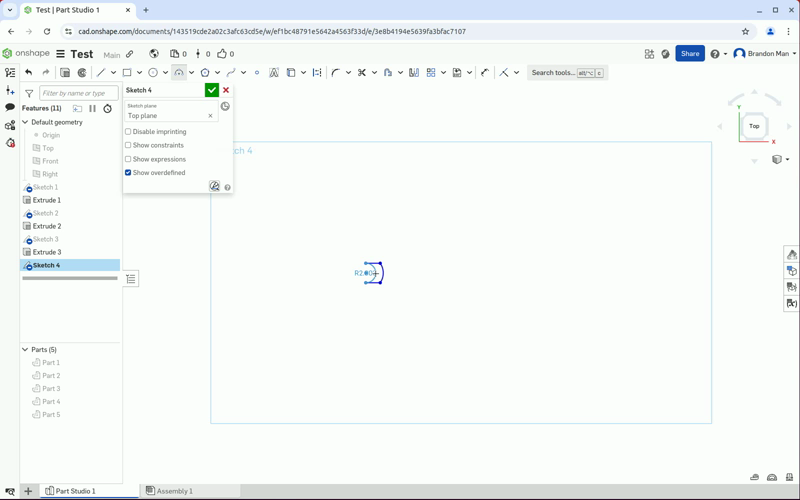
key(esc)
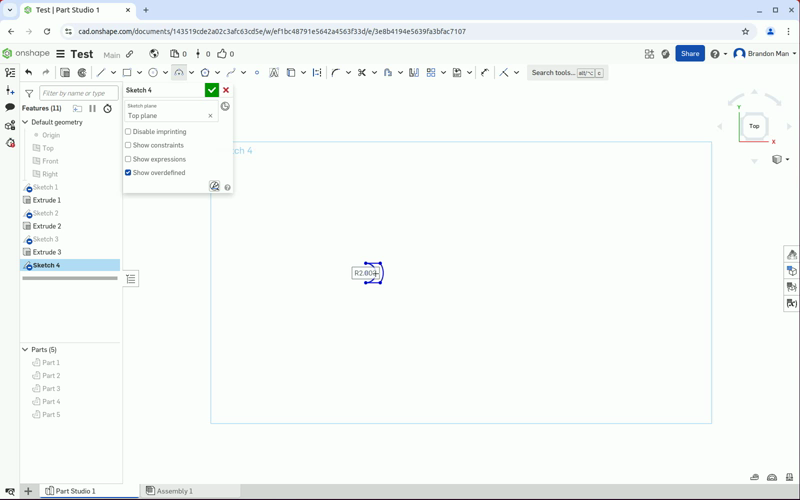
mouse_move(368, 267)
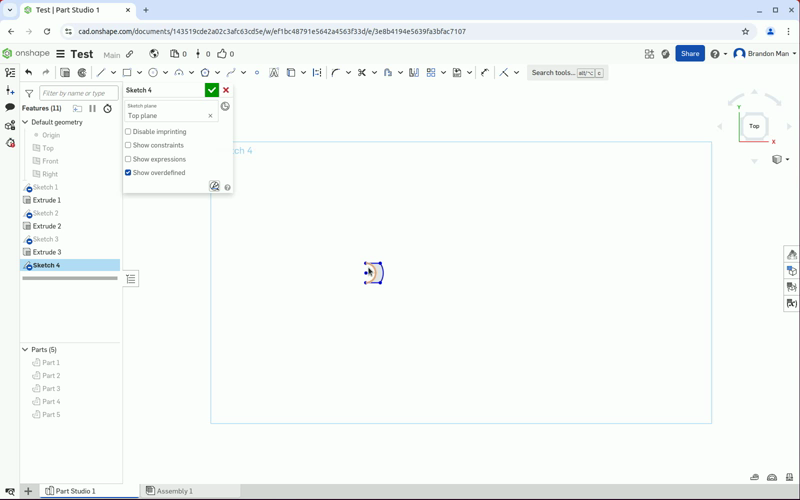
scroll(6)
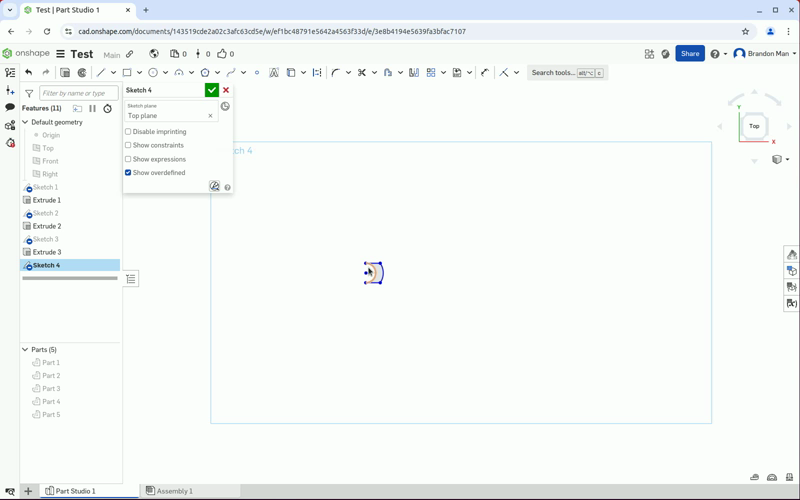
scroll(6)
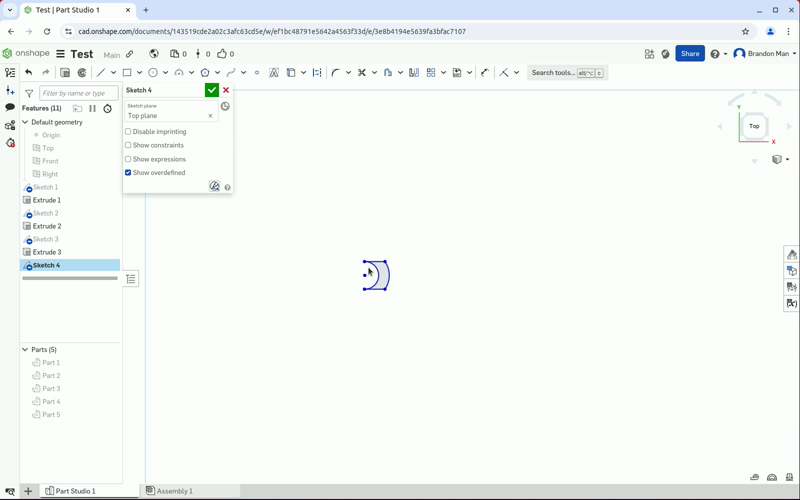
scroll(6)
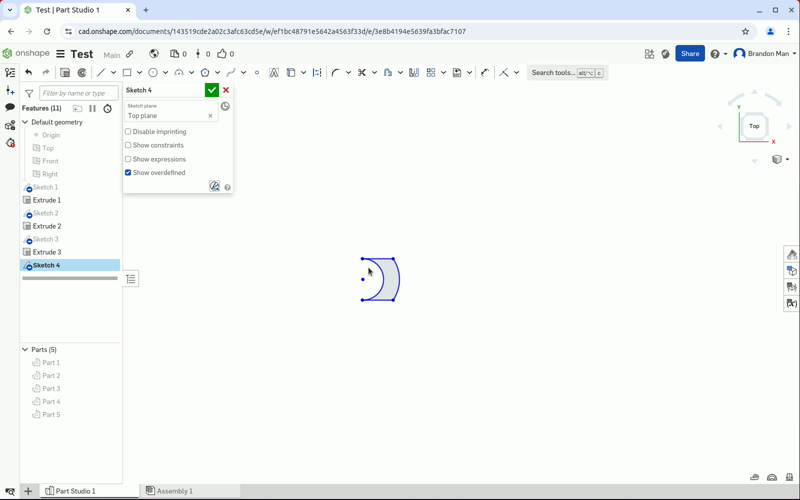
scroll(6)
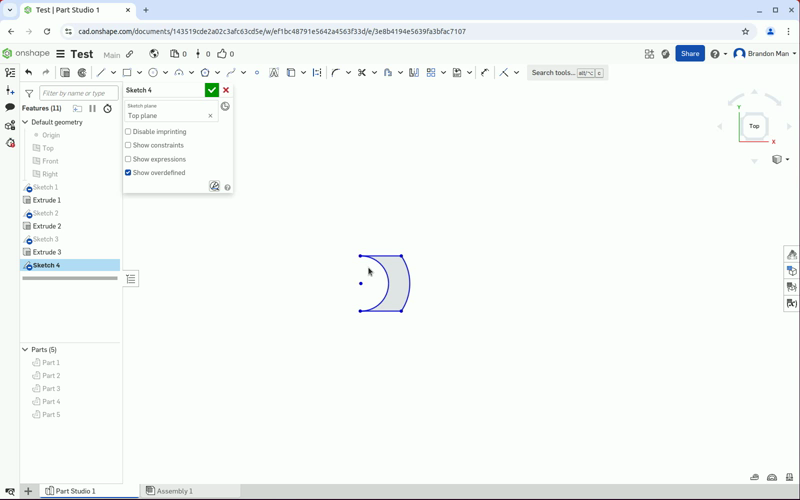
scroll(6)
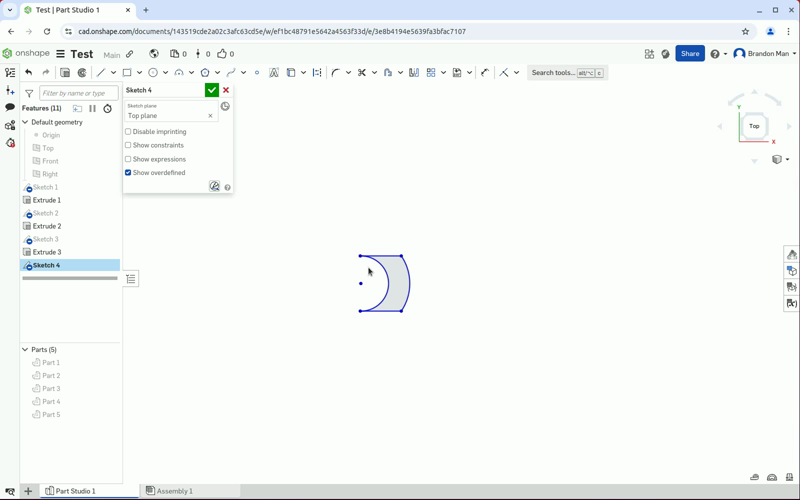
scroll(6)
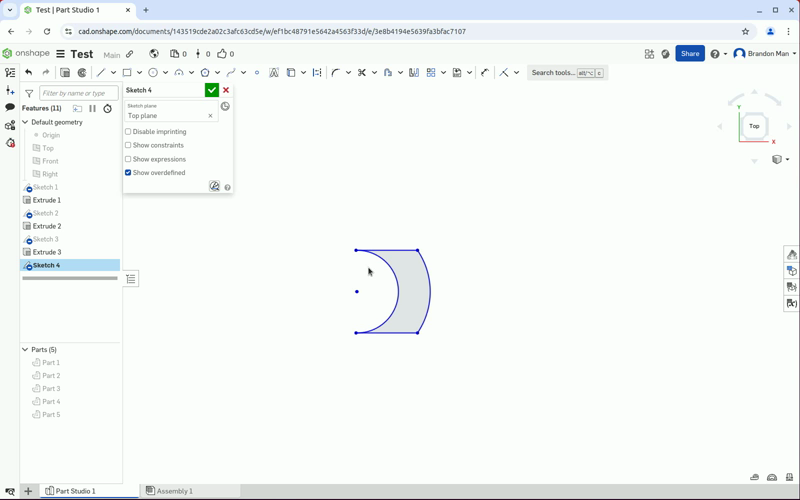
scroll(6)
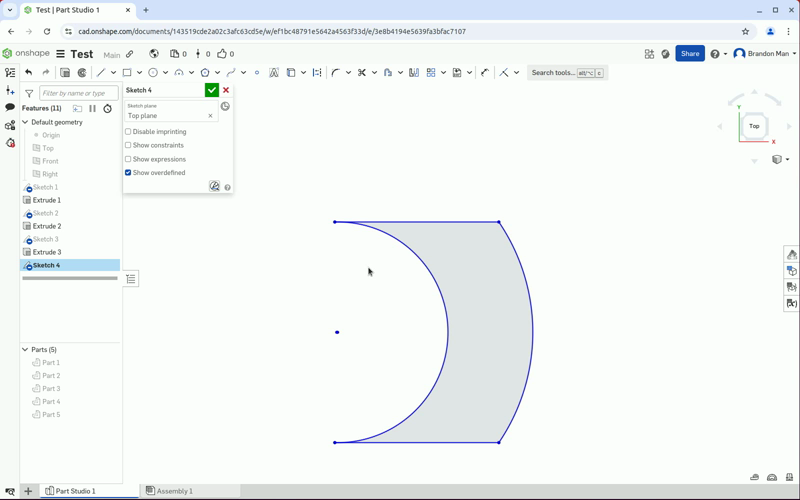
click(368, 267)
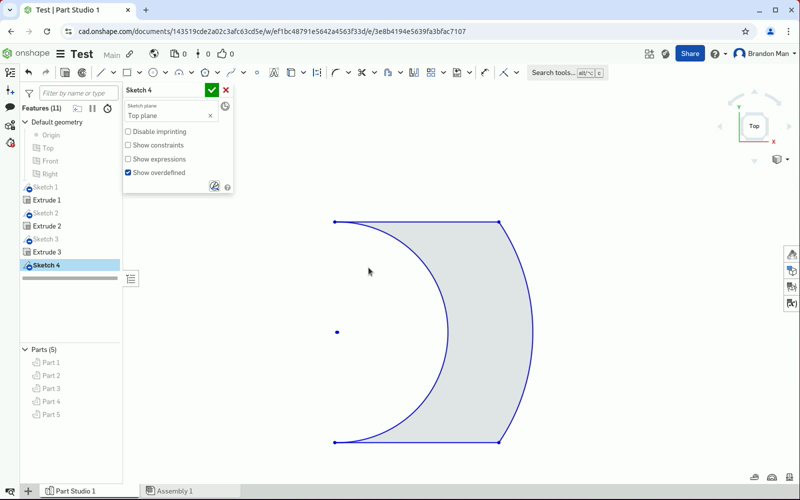
scroll(-6)
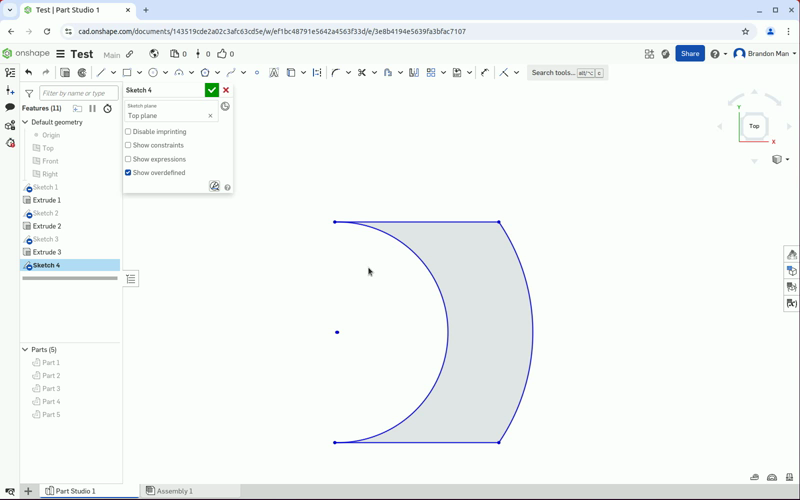
scroll(-6)
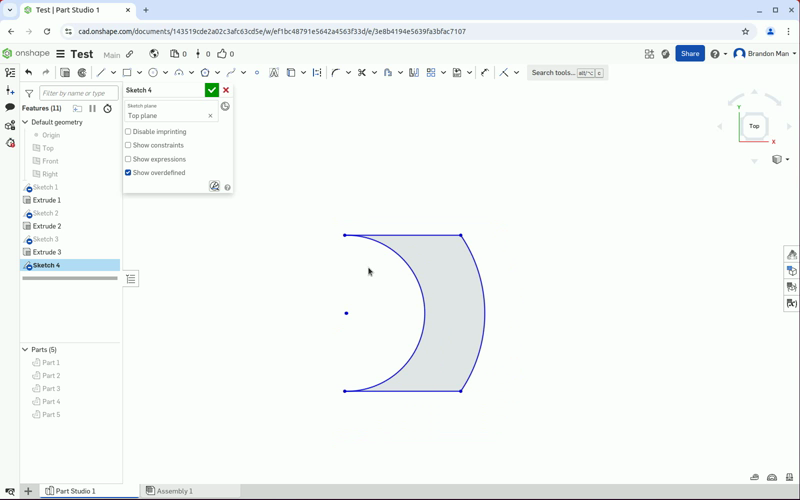
scroll(-6)
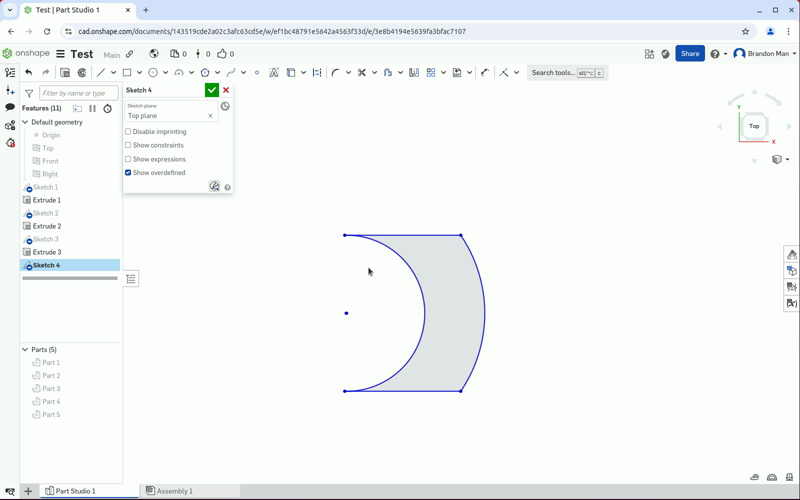
scroll(-6)
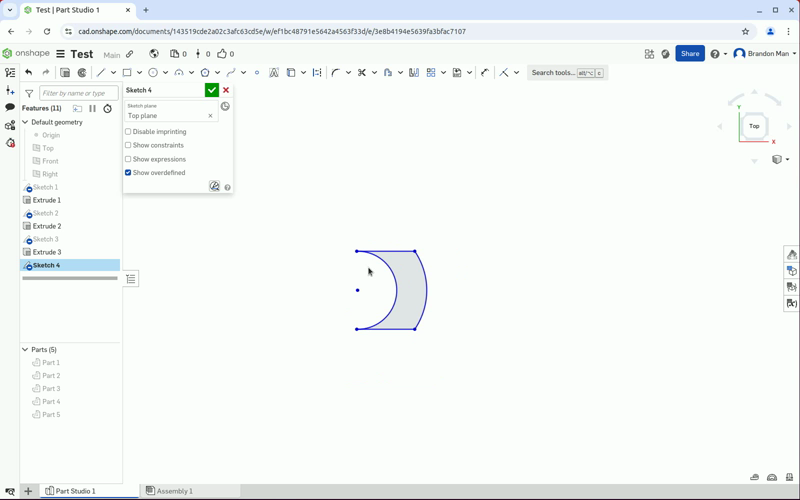
scroll(-6)
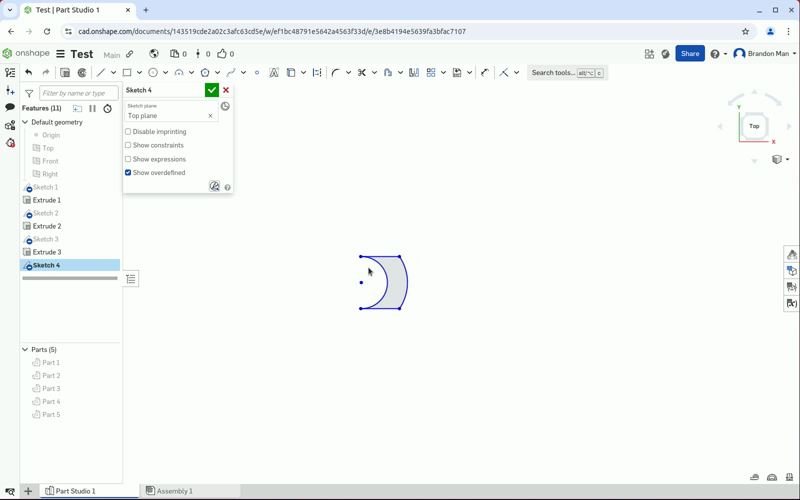
scroll(-6)
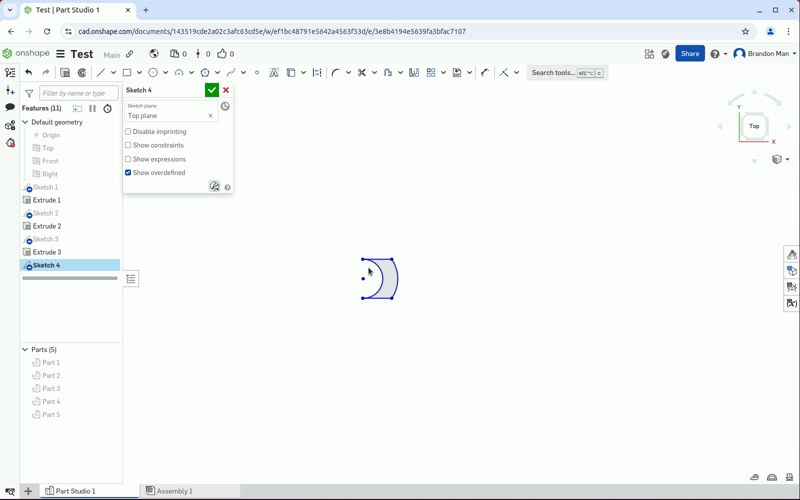
scroll(-6)
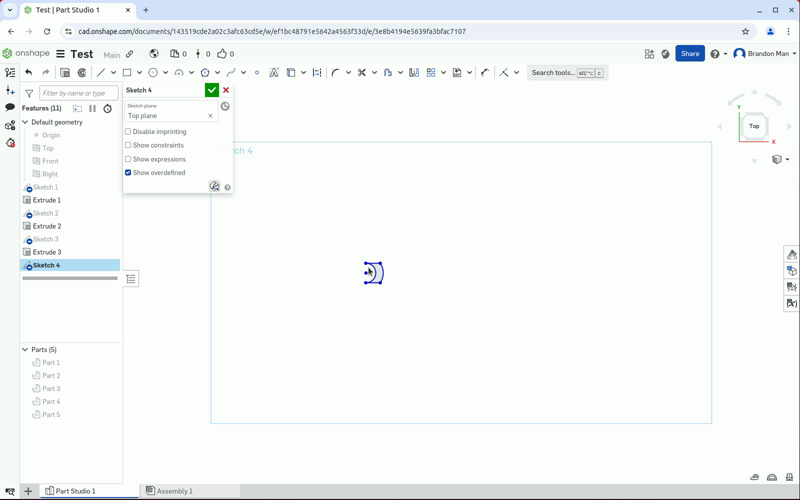
mouse_move(73, 352)
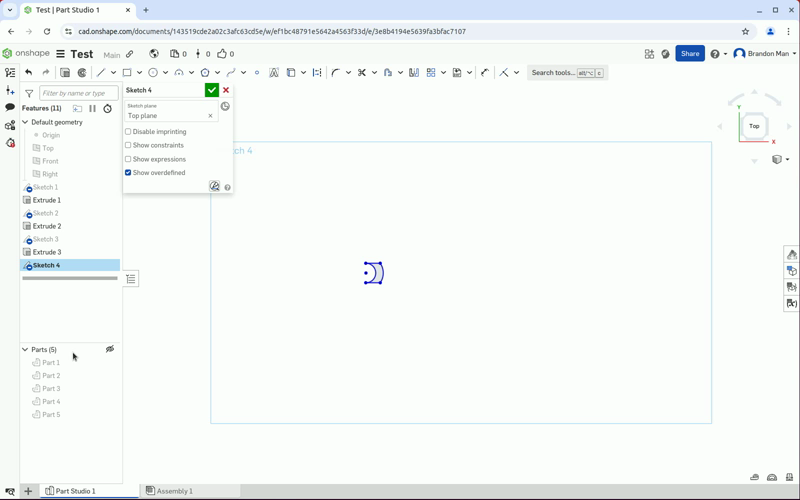
key(shift+y)
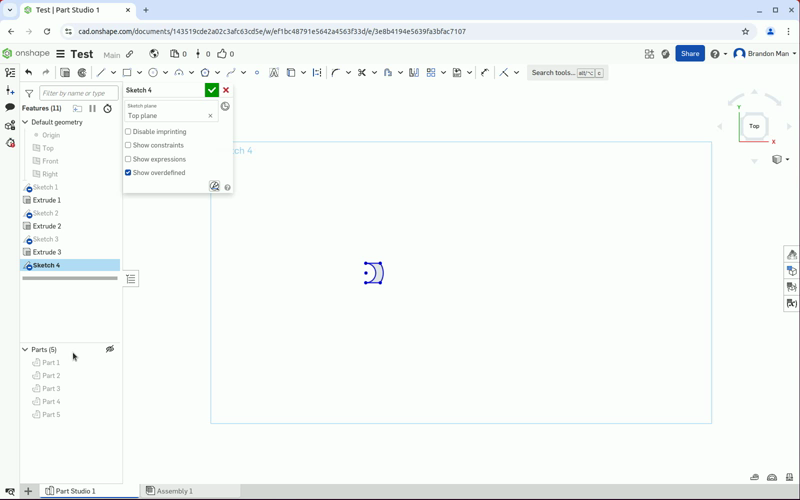
key(shift+e)
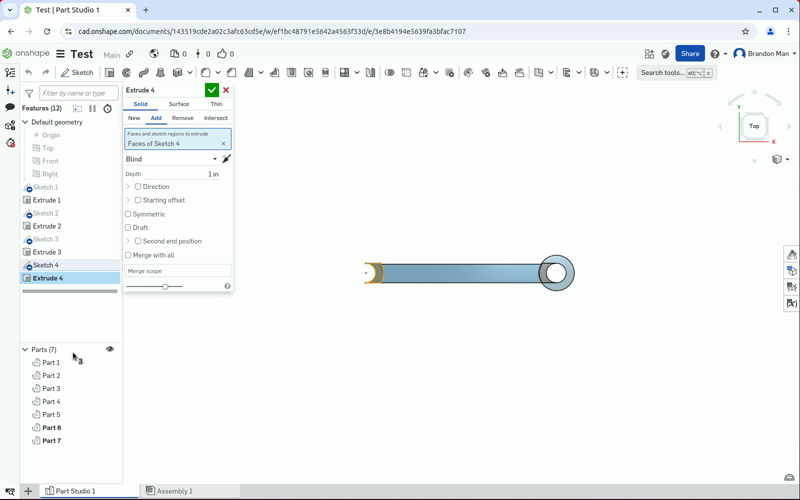
mouse_move(143, 106)
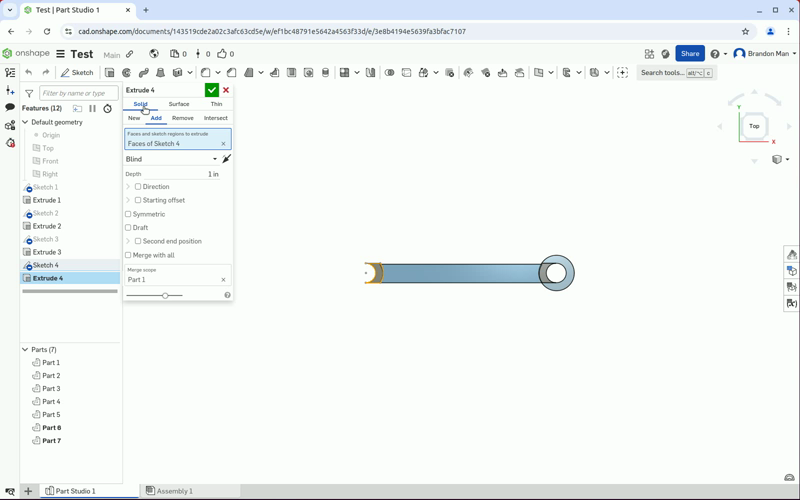
click(143, 106)
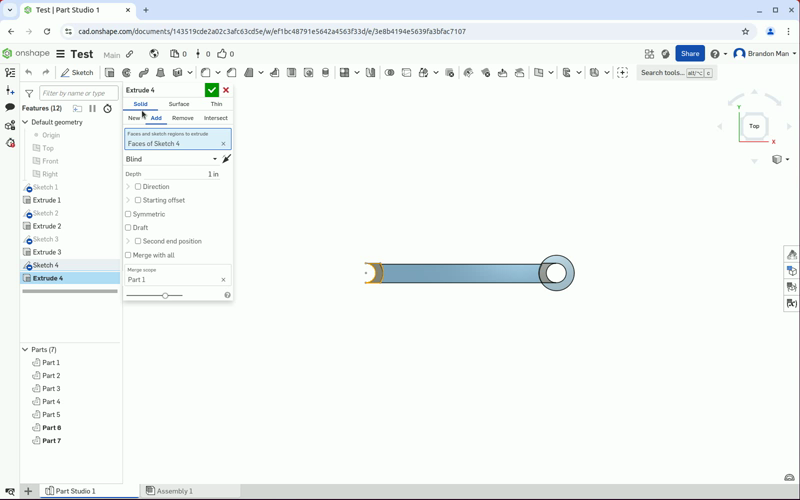
mouse_move(137, 120)
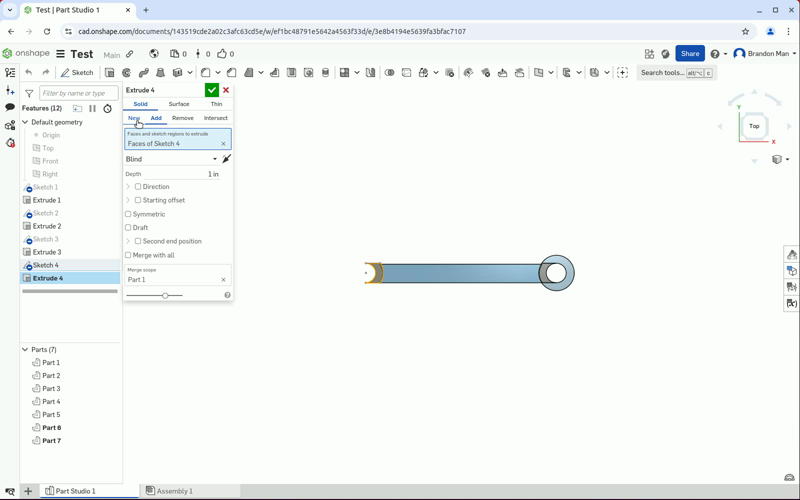
click(137, 120)
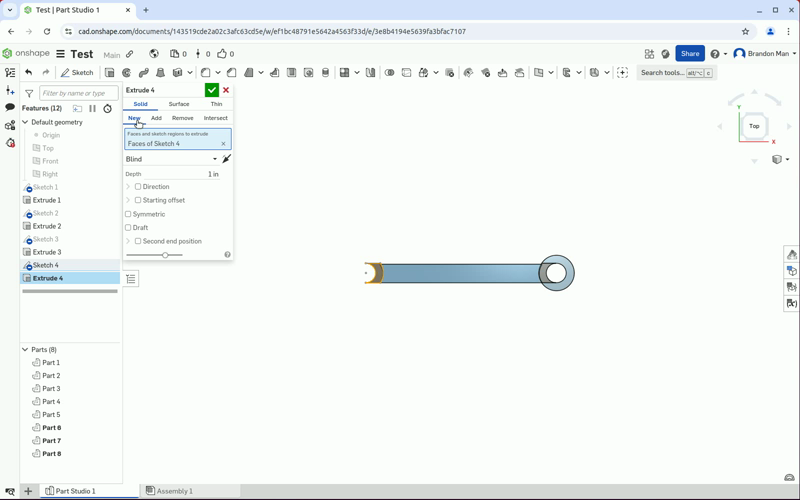
key(tab, 4)
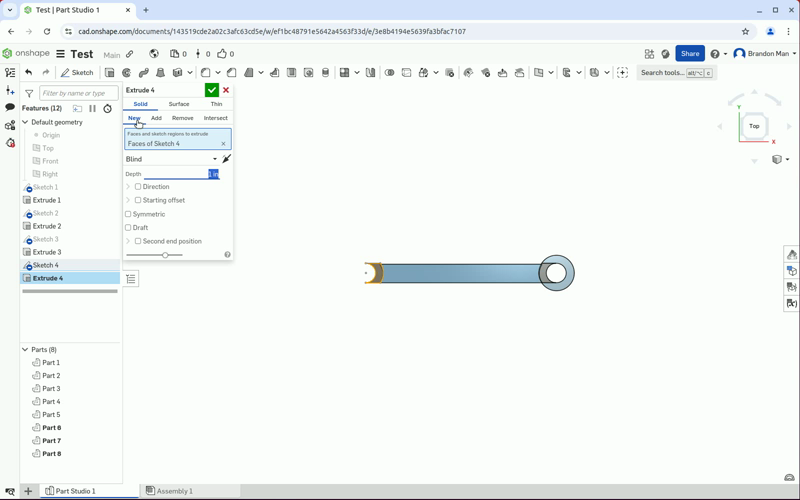
text(5.778)
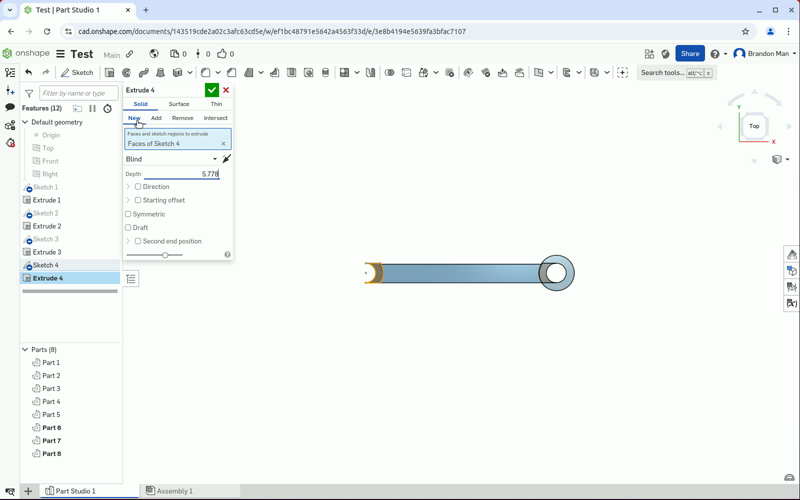
key(tab, 3)
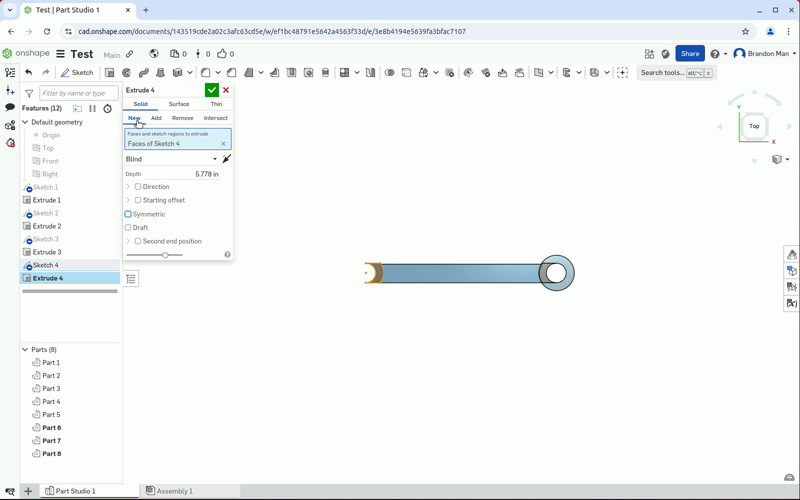
key(space)
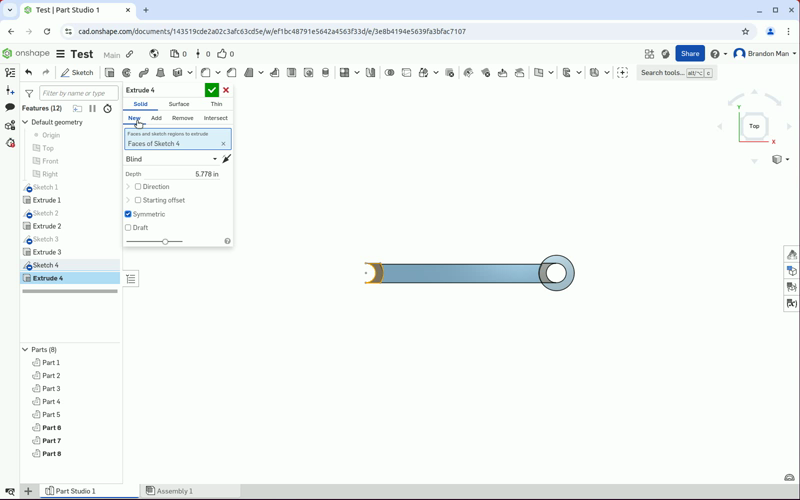
key(enter)
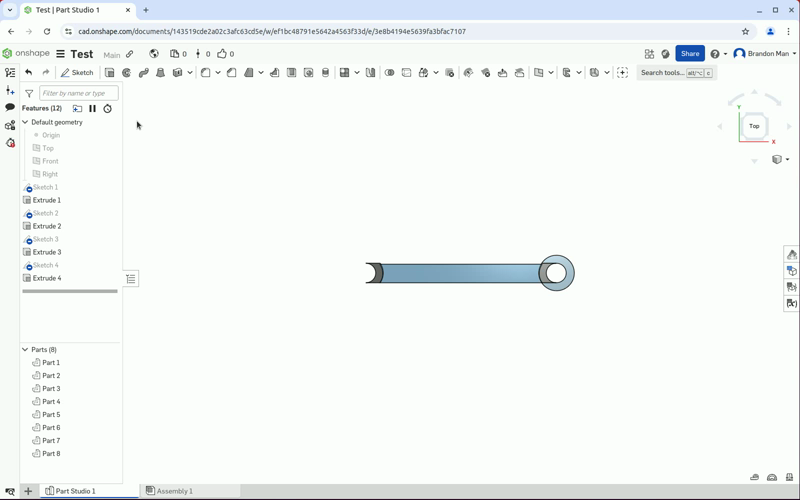
key(shift+h)
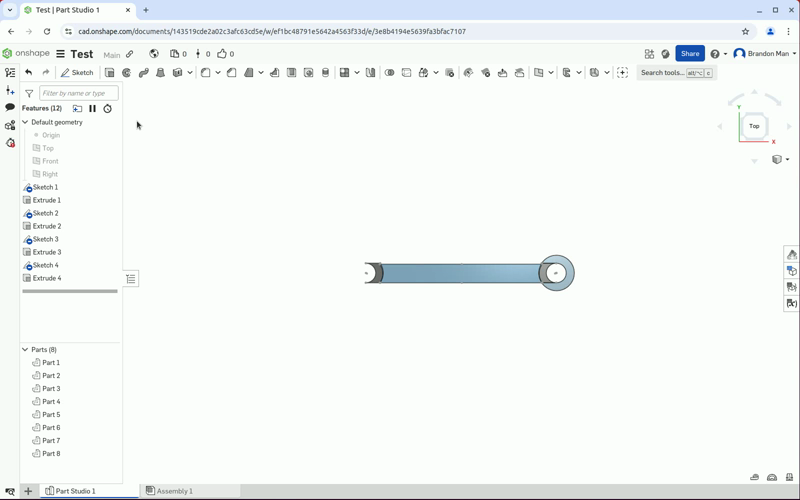
key(shift+h)
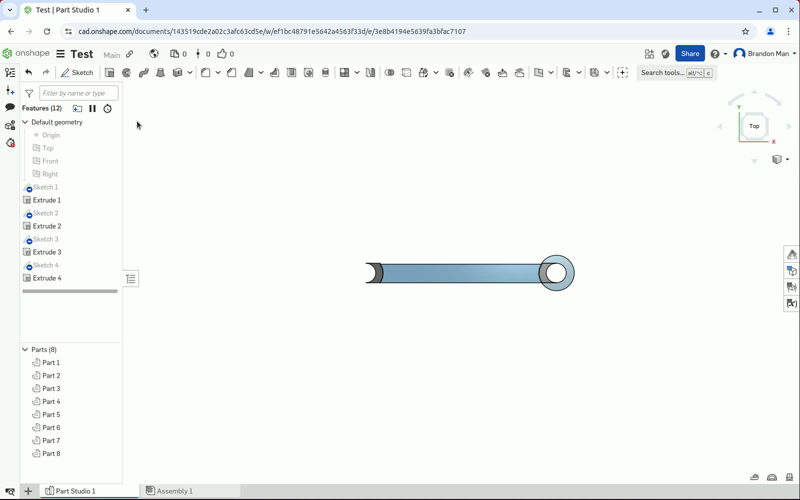
mouse_move(73, 189)
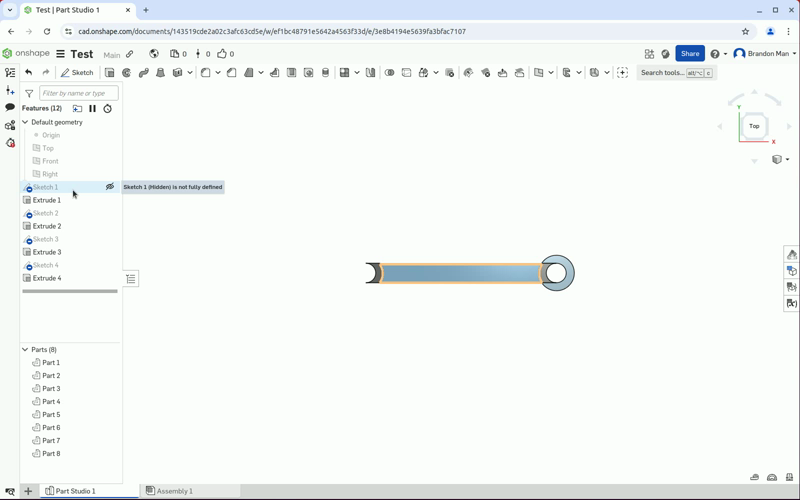
click(73, 189)
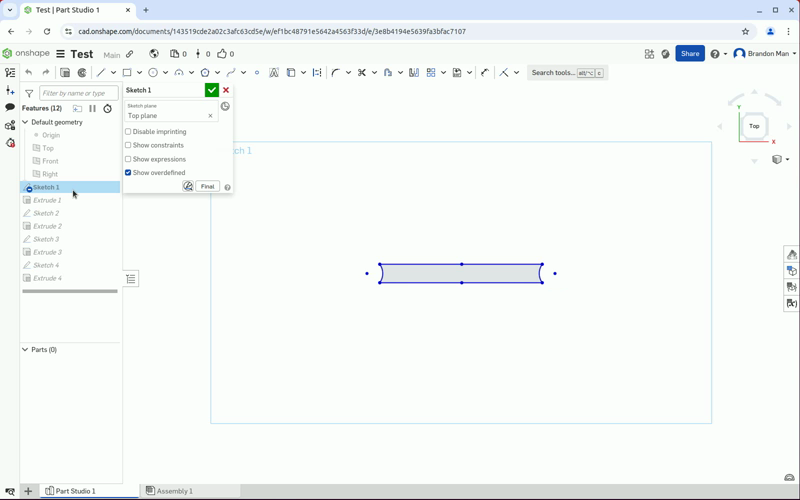
mouse_move(229, 92)
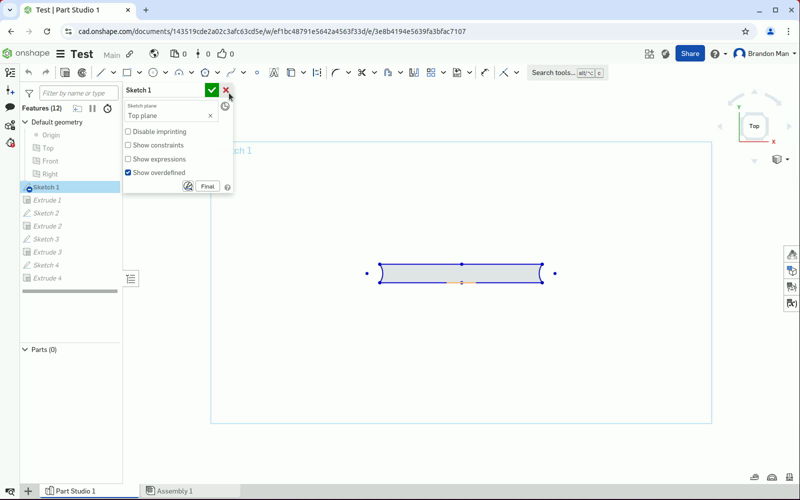
click(229, 92)
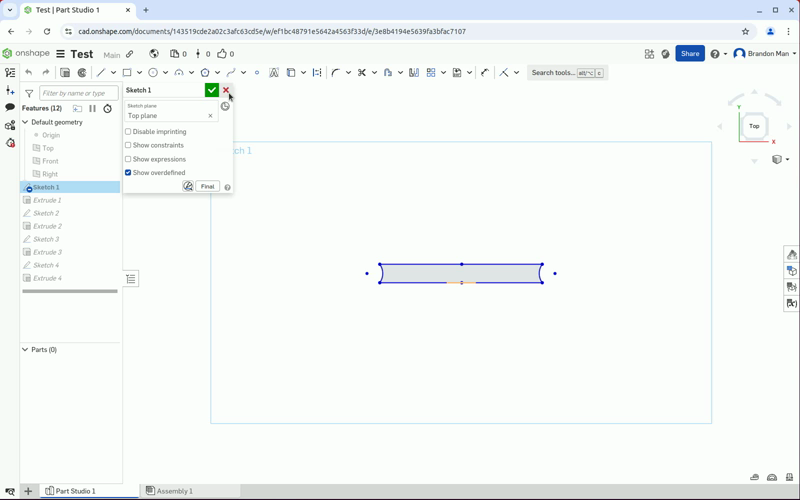
key(shift+s)
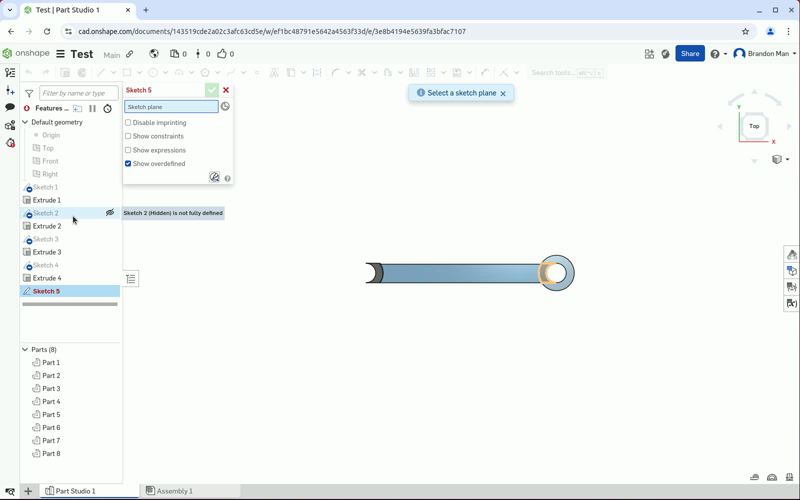
scroll(3)
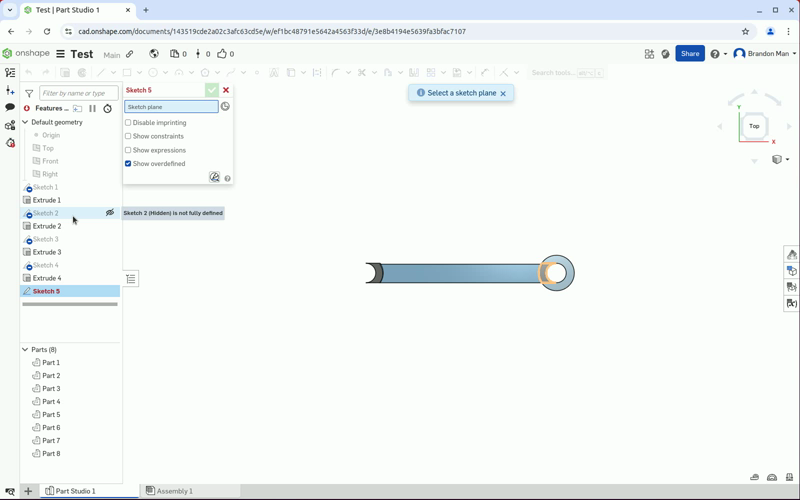
mouse_move(73, 150)
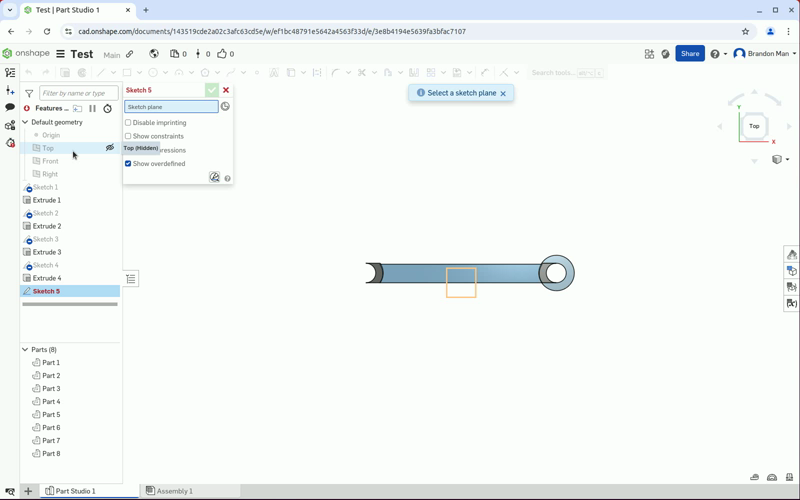
click(73, 150)
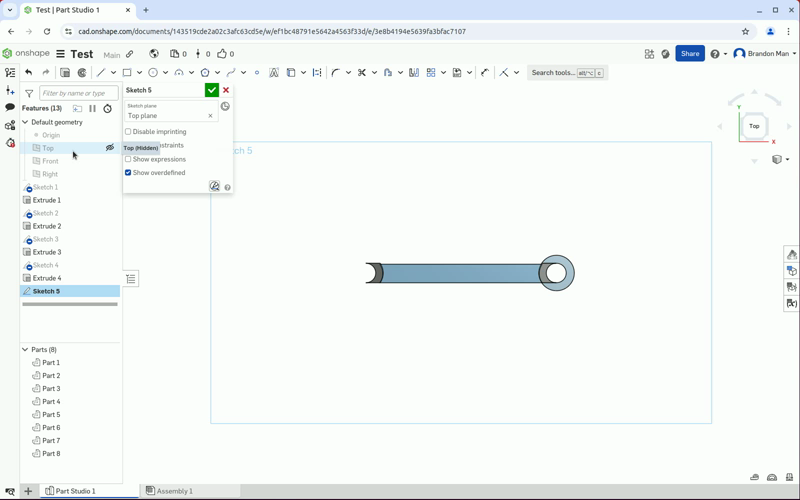
mouse_move(73, 352)
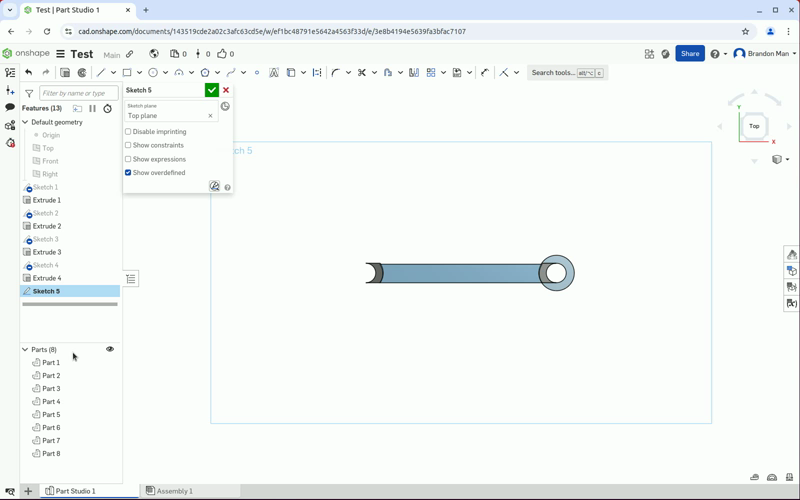
key(y)
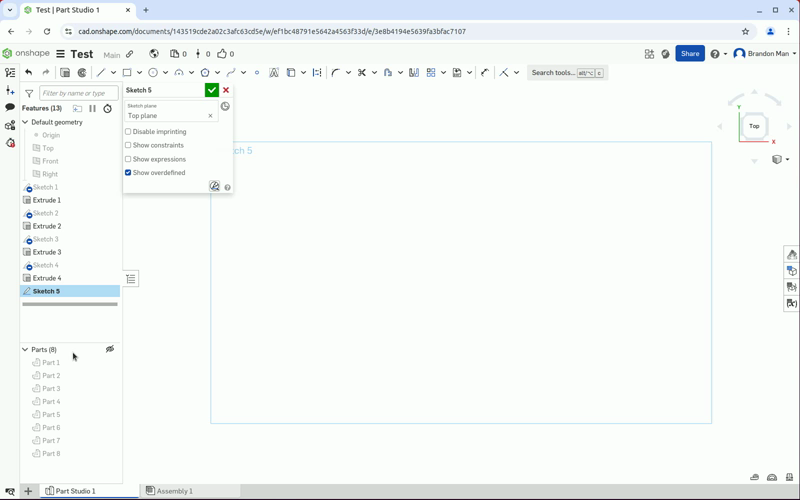
key(l)
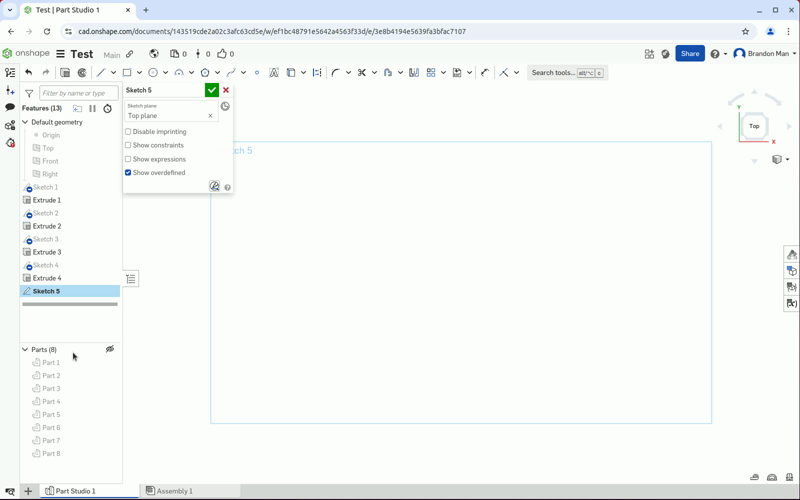
key_down(shift)
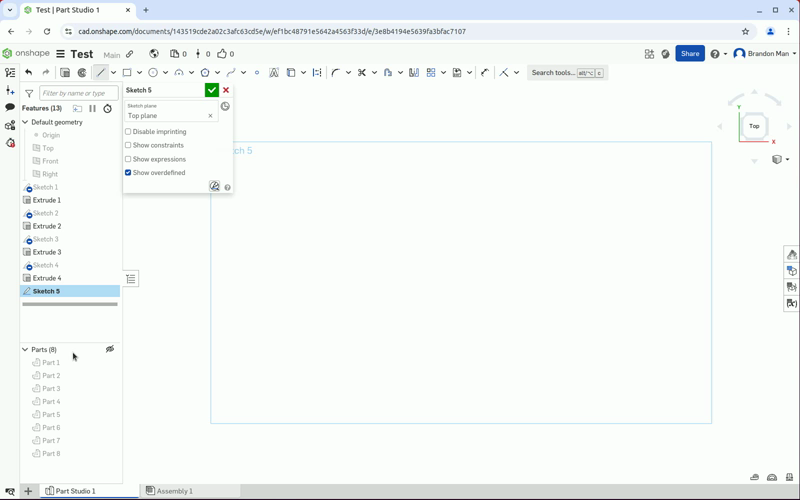
mouse_move(365, 282)
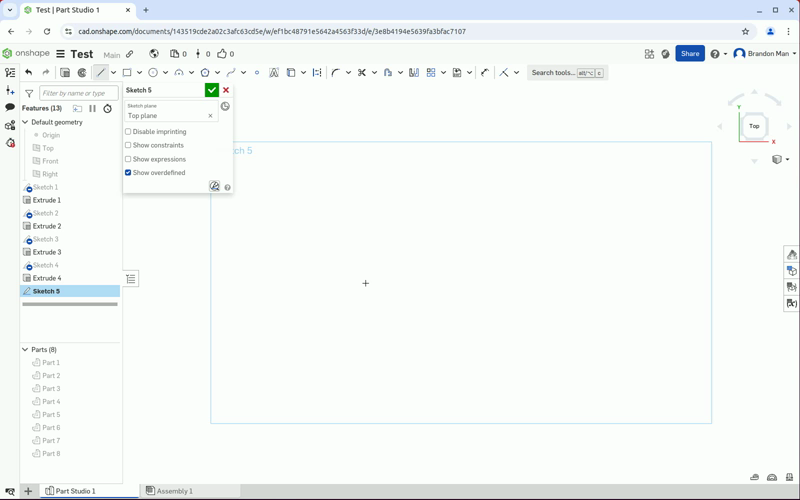
click(365, 282)
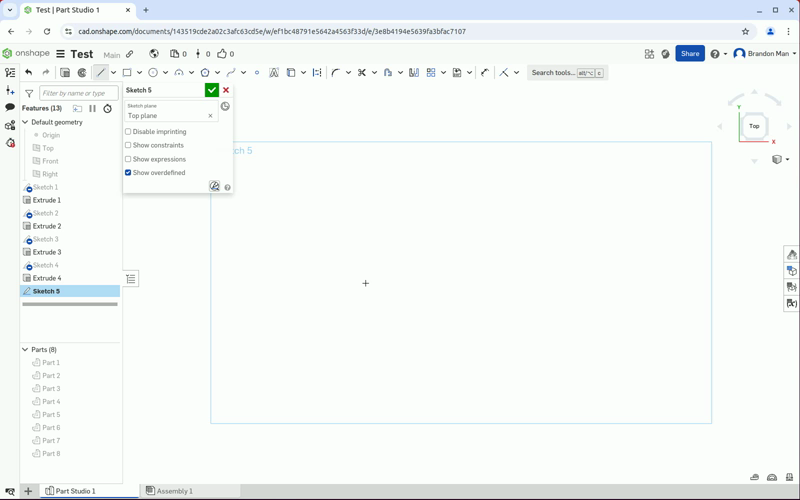
key_up(shift)
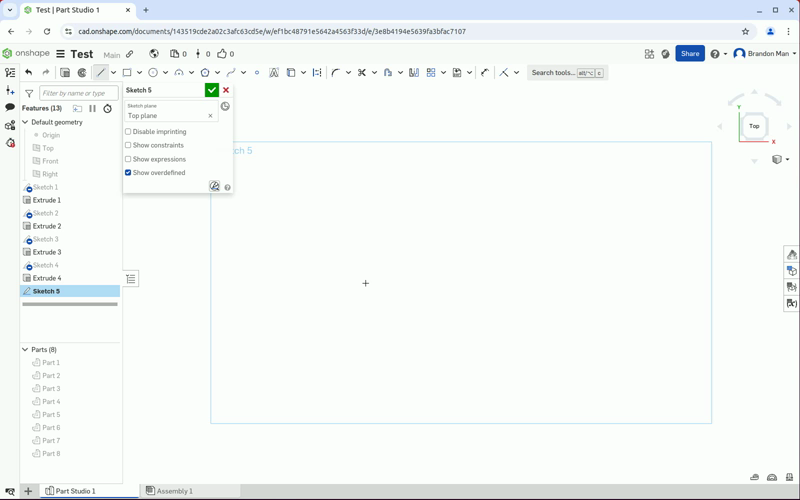
key_down(shift)
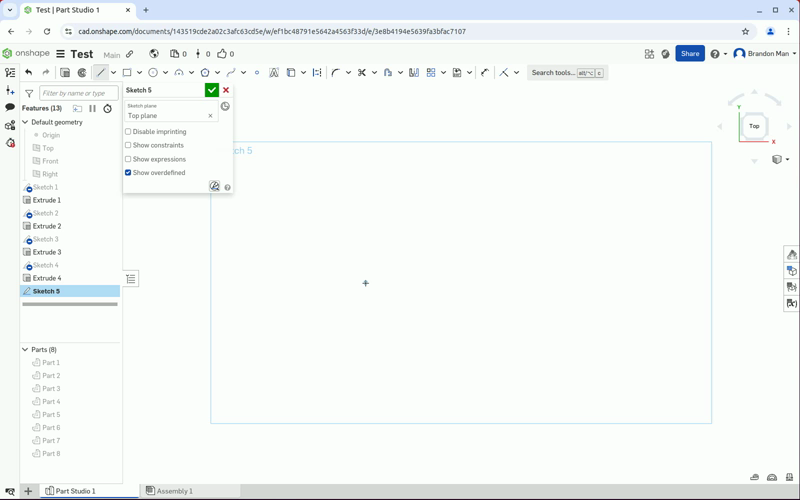
mouse_move(395, 282)
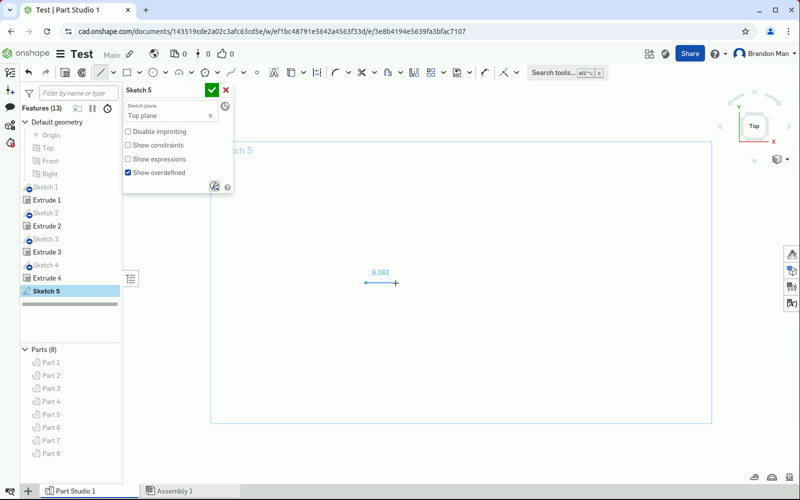
mouse_move(380, 282)
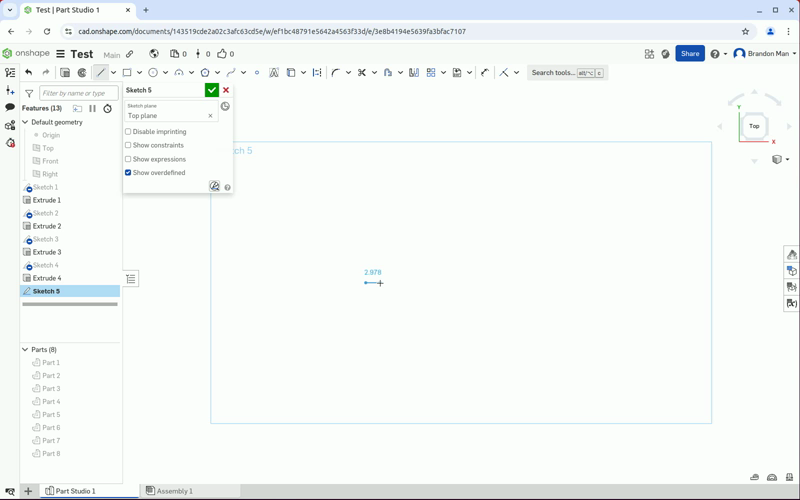
click(380, 282)
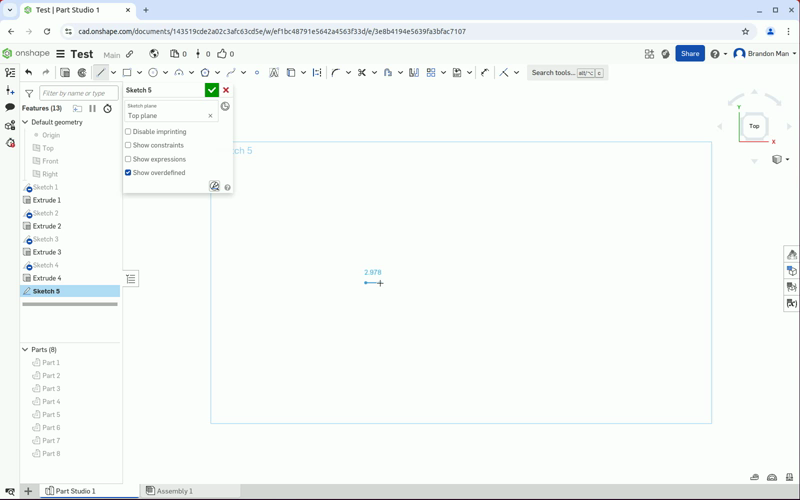
key_up(shift)
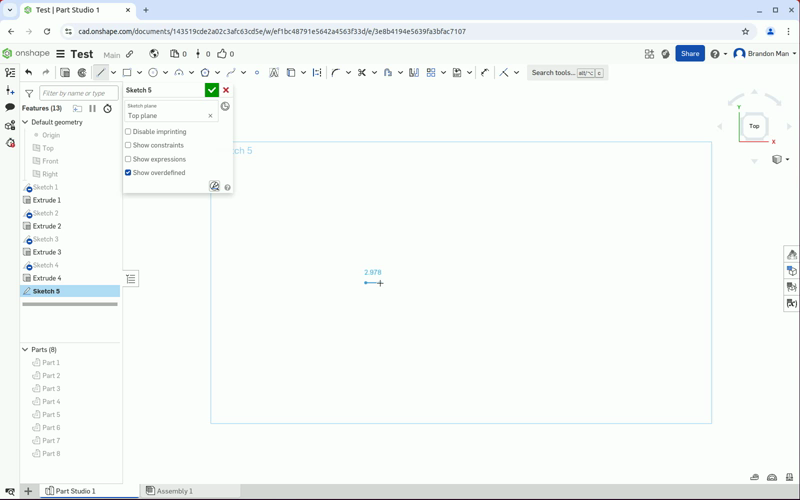
key(esc)
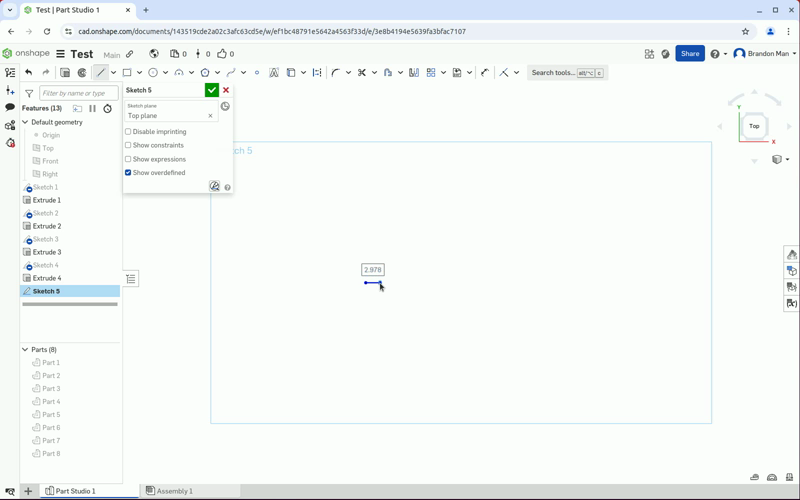
key(a)
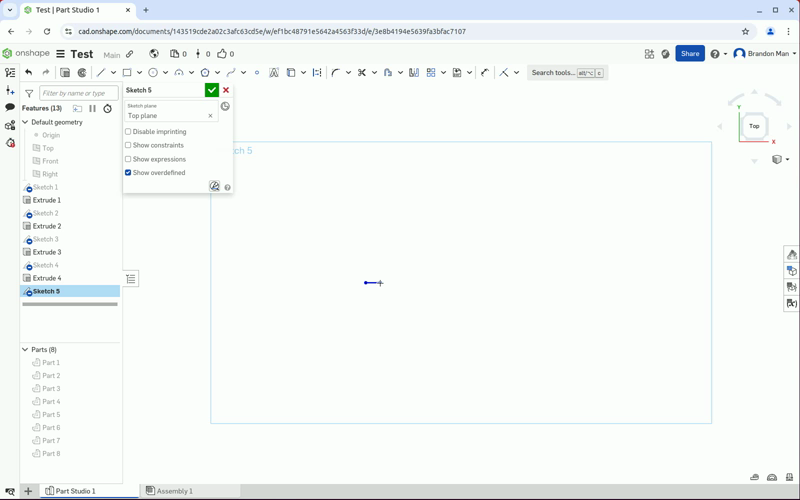
mouse_move(380, 282)
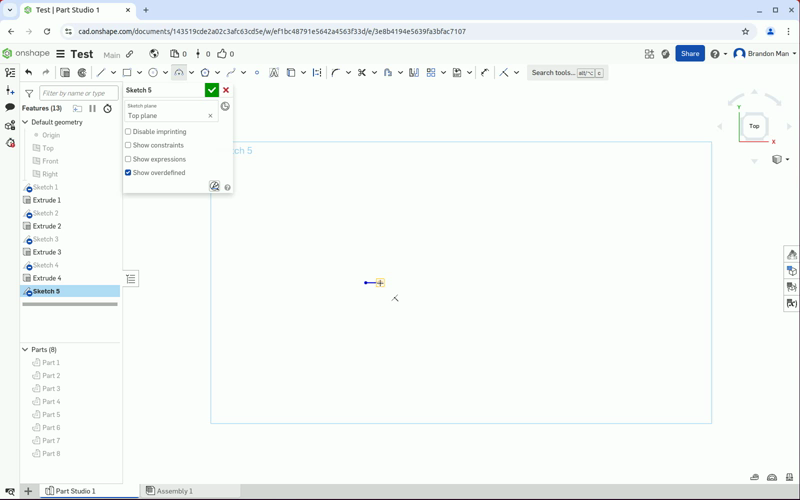
click(380, 282)
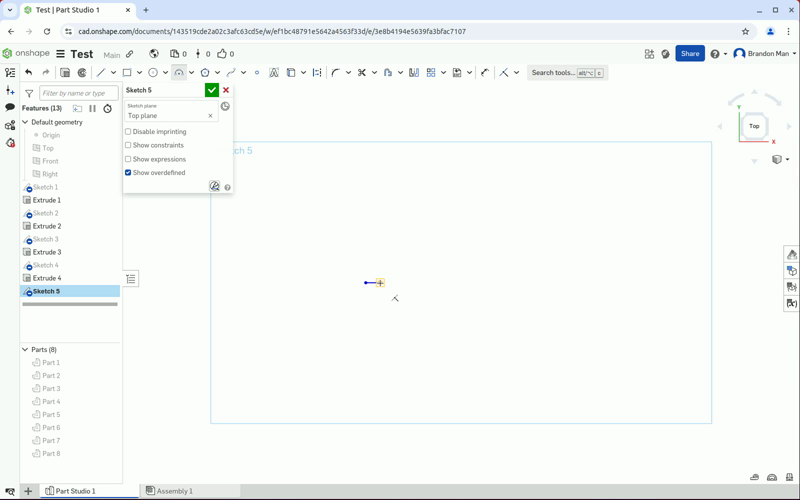
key_down(shift)
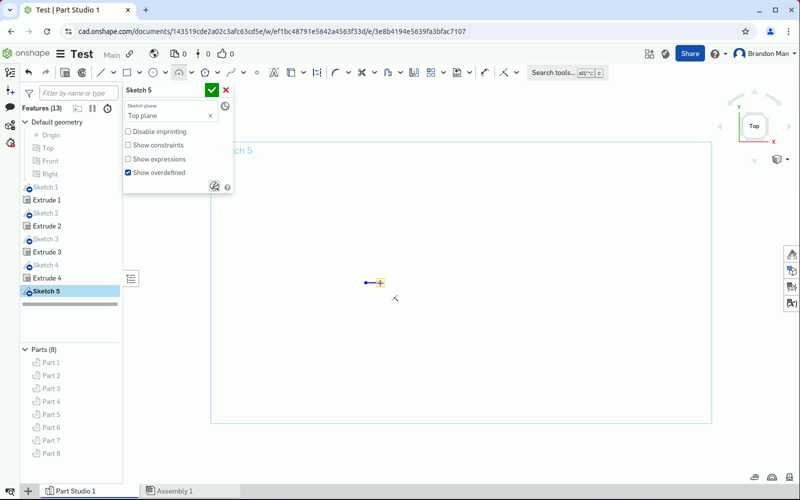
mouse_move(380, 263)
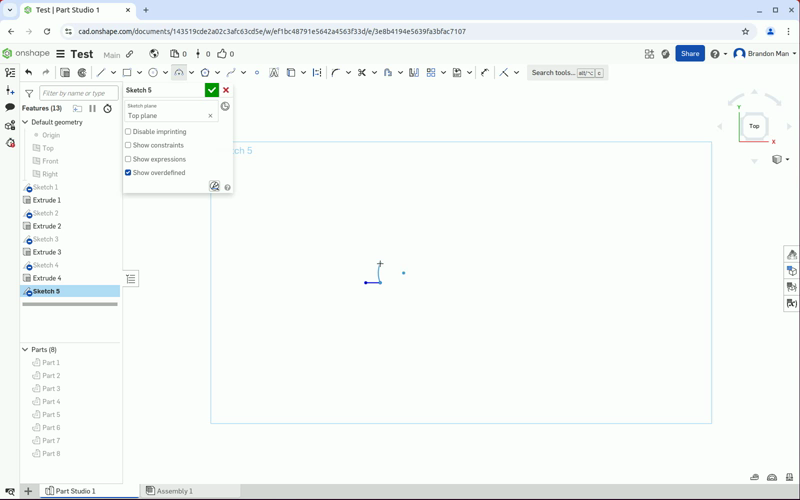
click(380, 263)
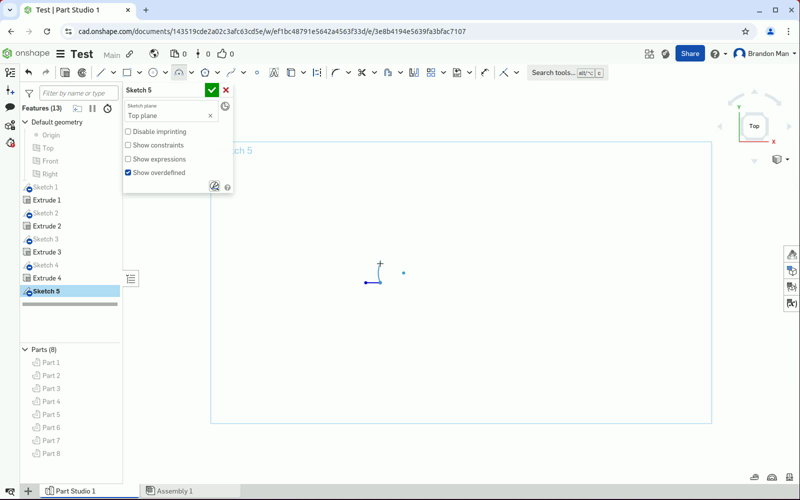
mouse_move(347, 273)
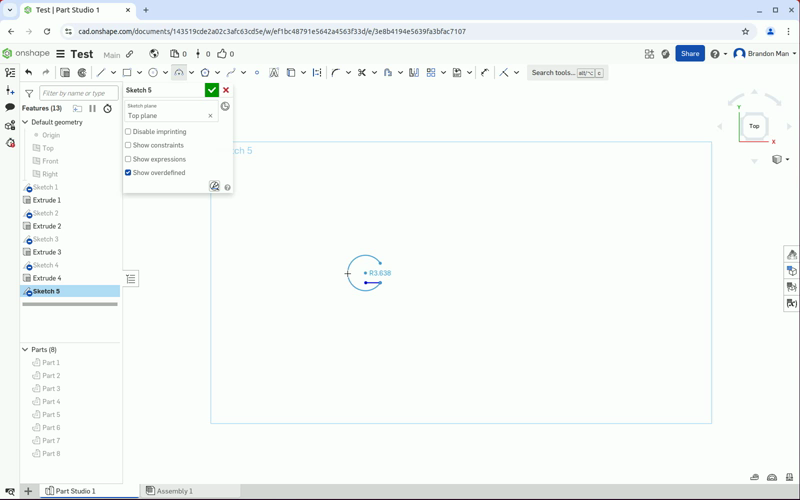
click(347, 273)
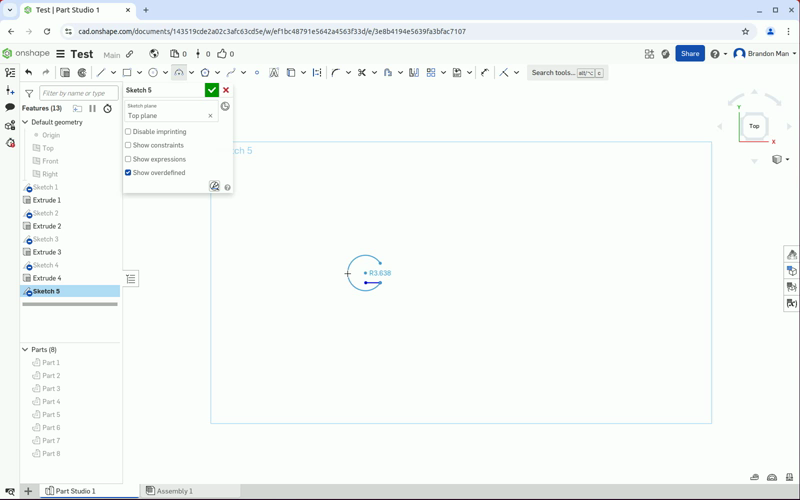
key_up(shift)
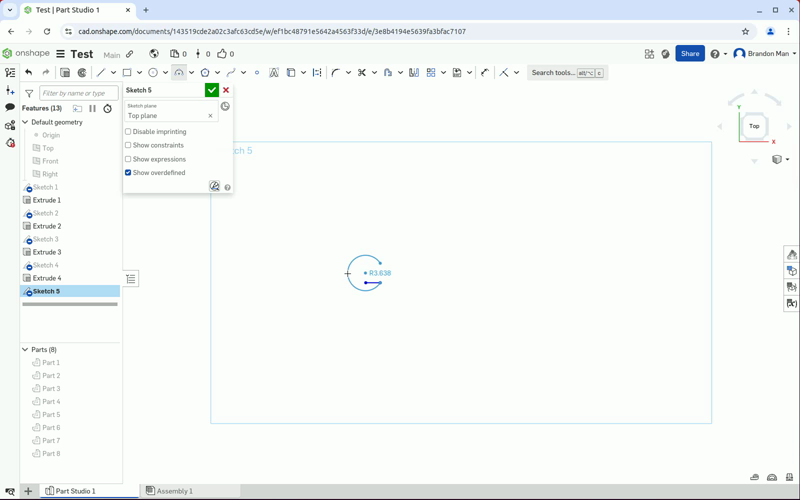
key(esc)
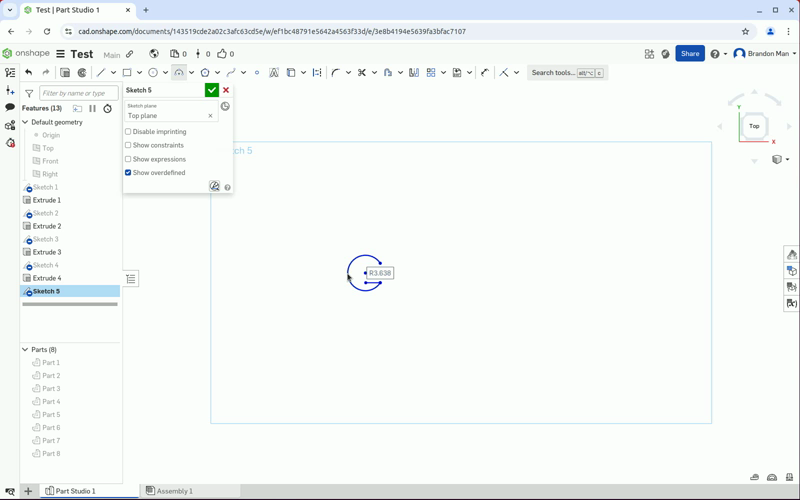
key(l)
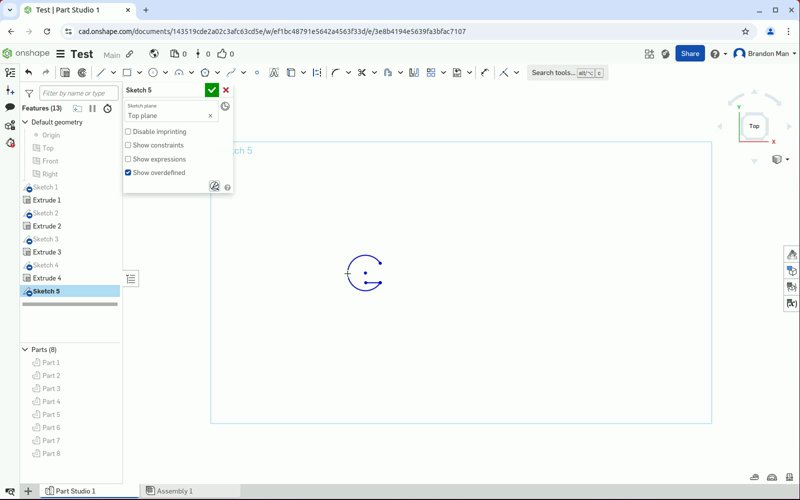
mouse_move(380, 263)
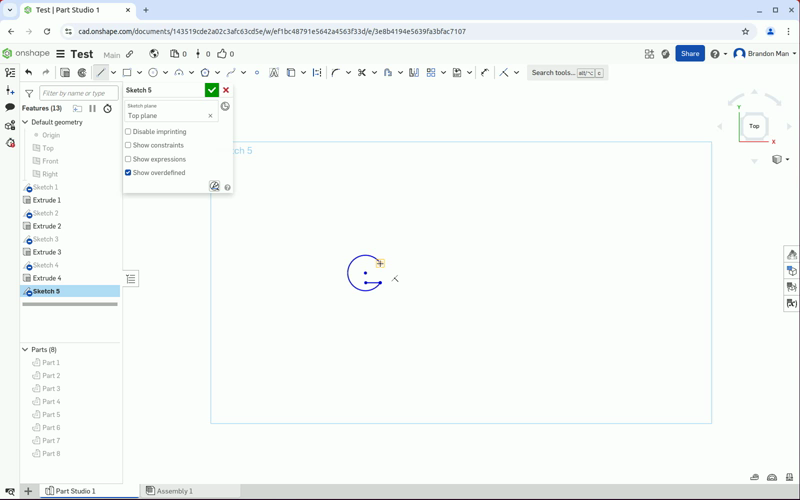
click(380, 263)
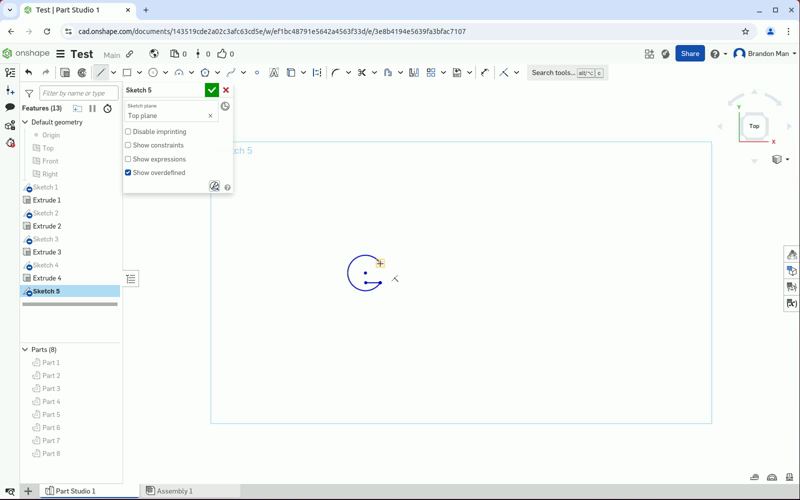
key_down(shift)
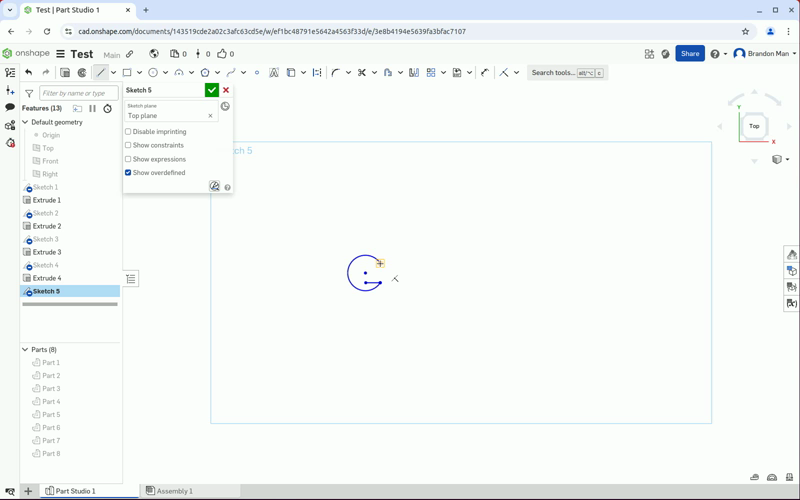
mouse_move(410, 263)
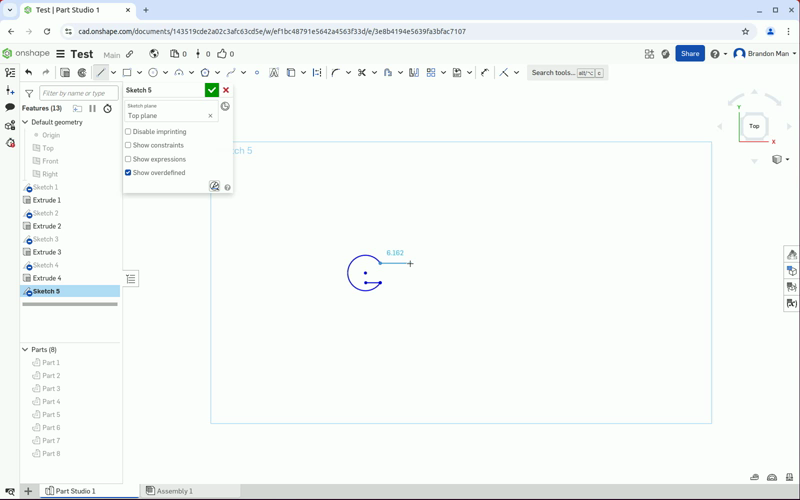
mouse_move(365, 263)
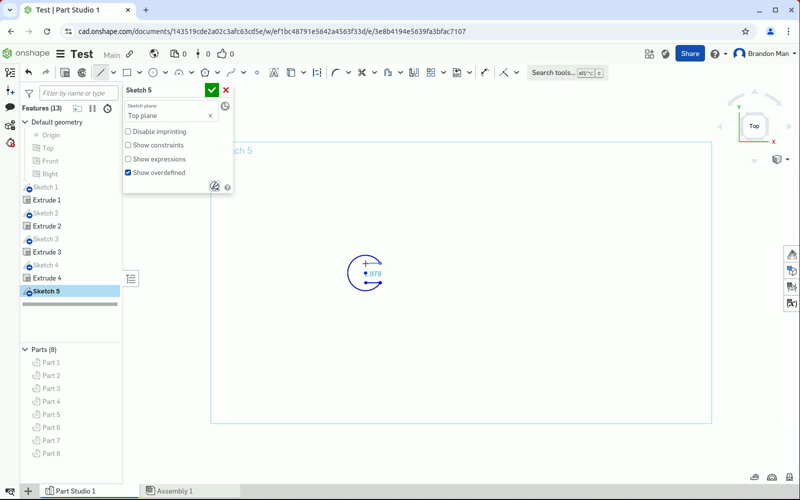
click(365, 263)
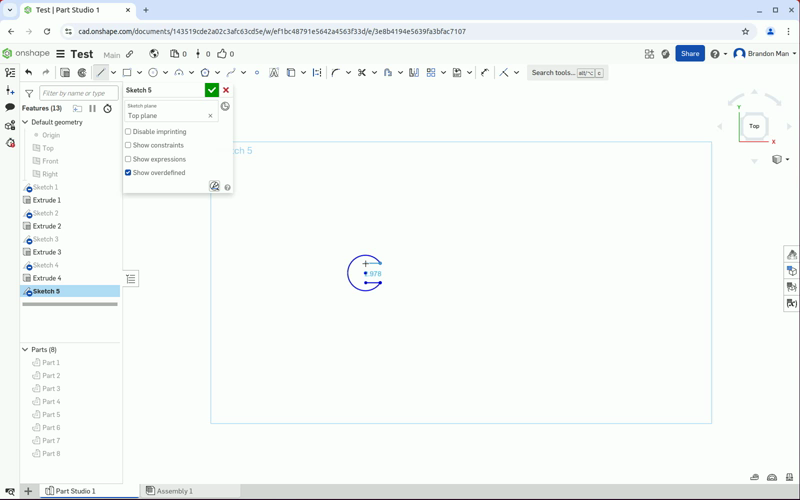
key_up(shift)
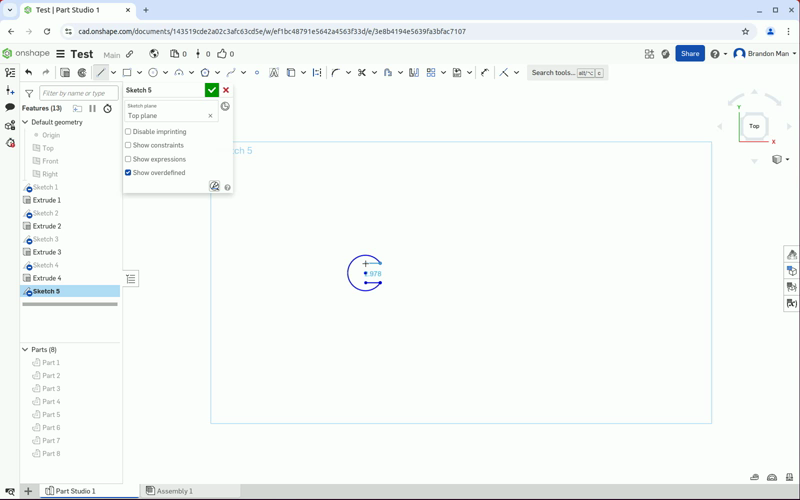
key(esc)
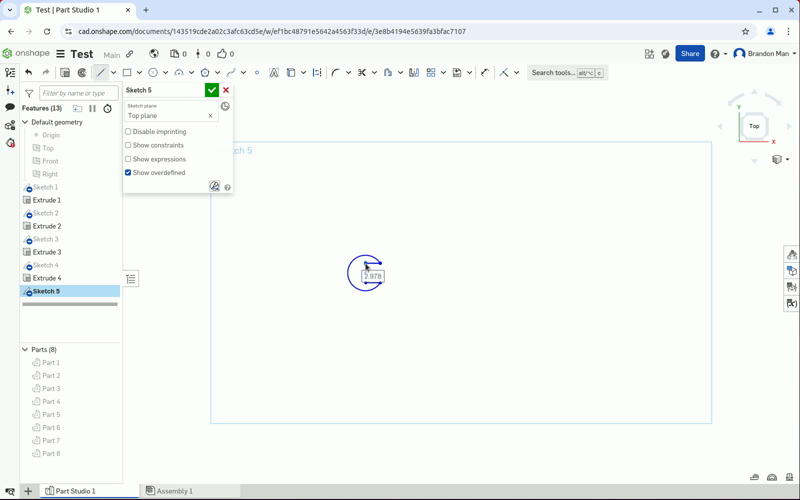
key(a)
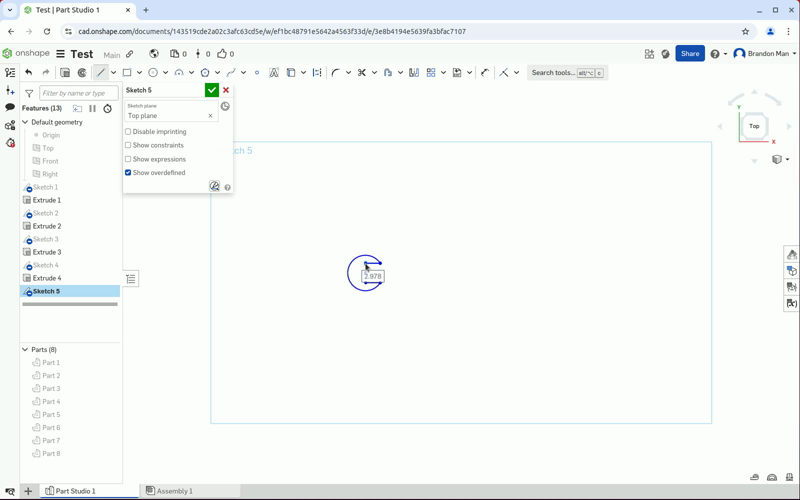
mouse_move(365, 263)
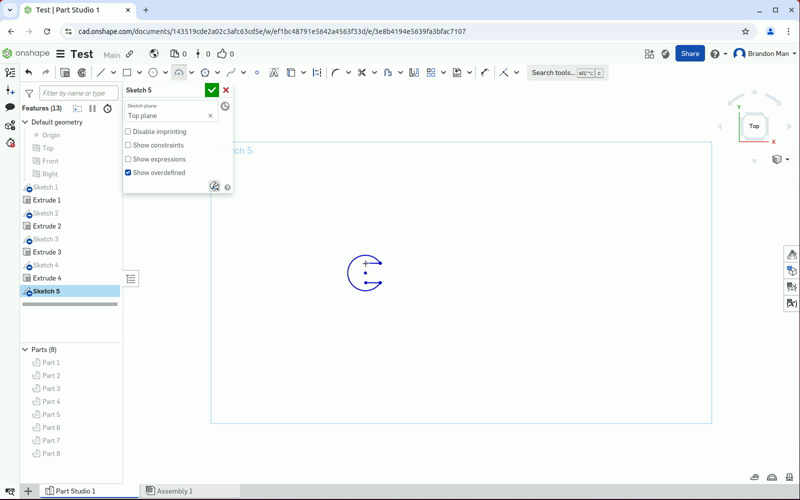
click(365, 263)
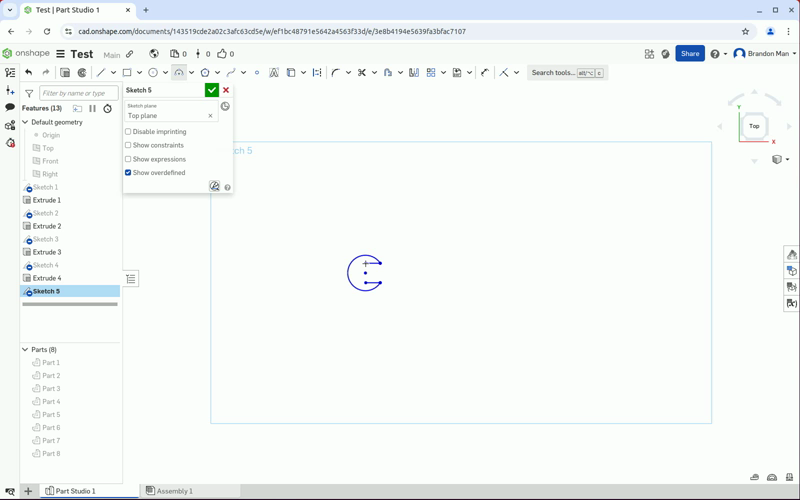
mouse_move(365, 282)
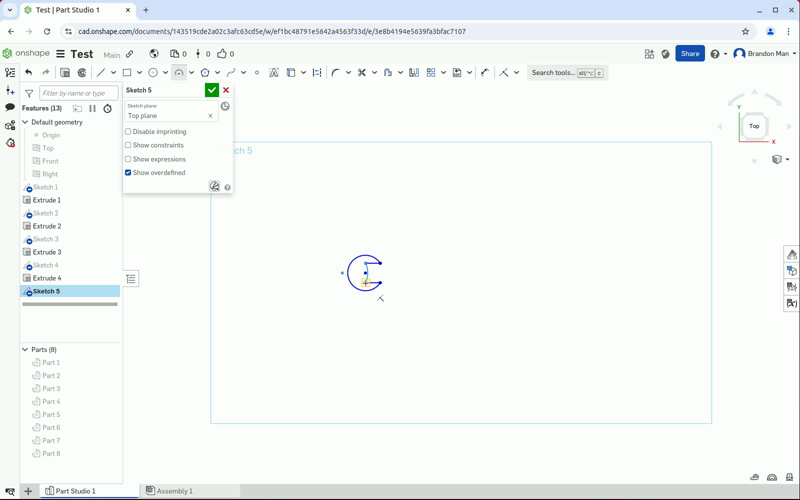
click(365, 282)
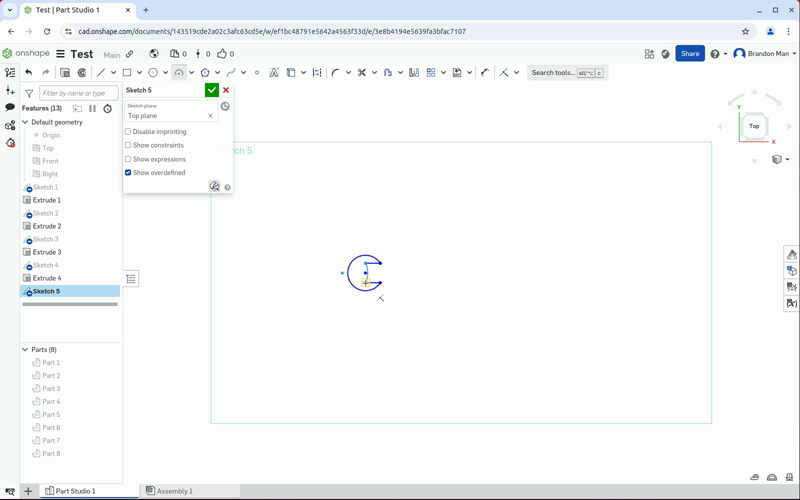
key_down(shift)
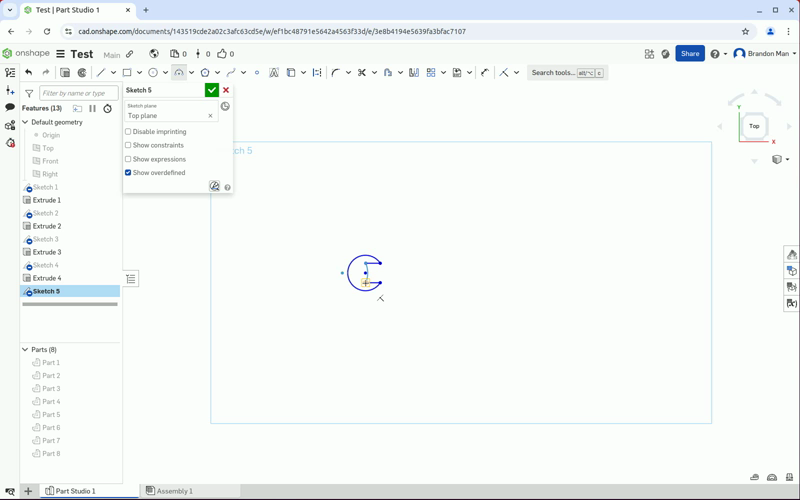
mouse_move(355, 273)
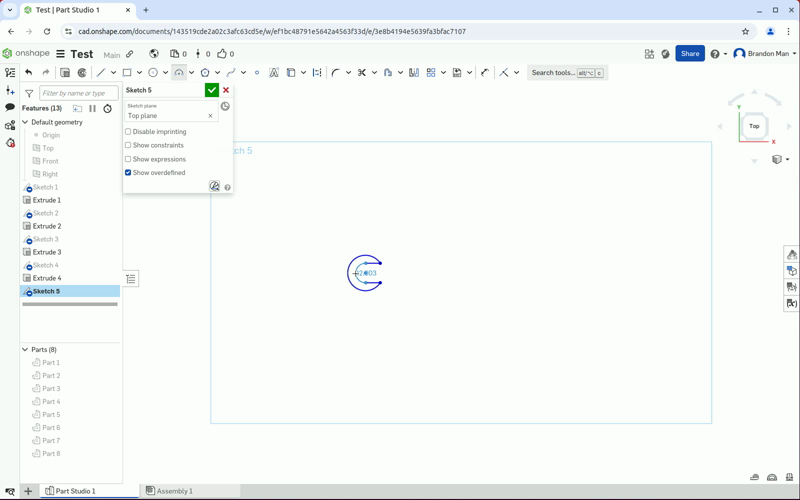
click(355, 273)
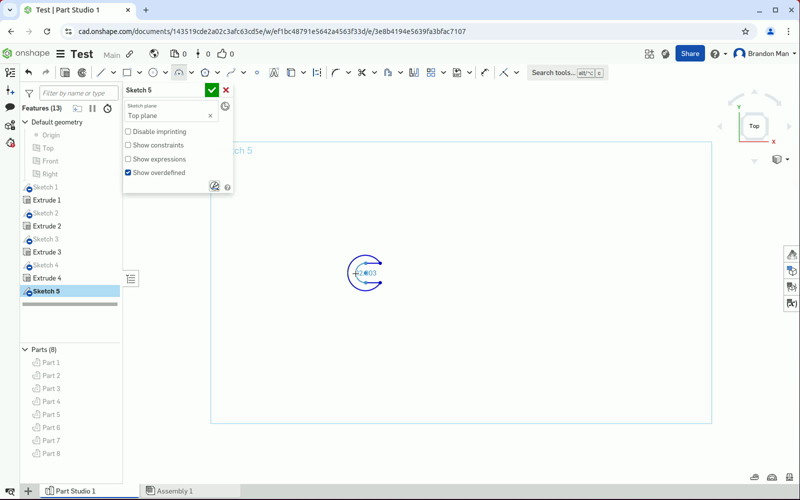
key_up(shift)
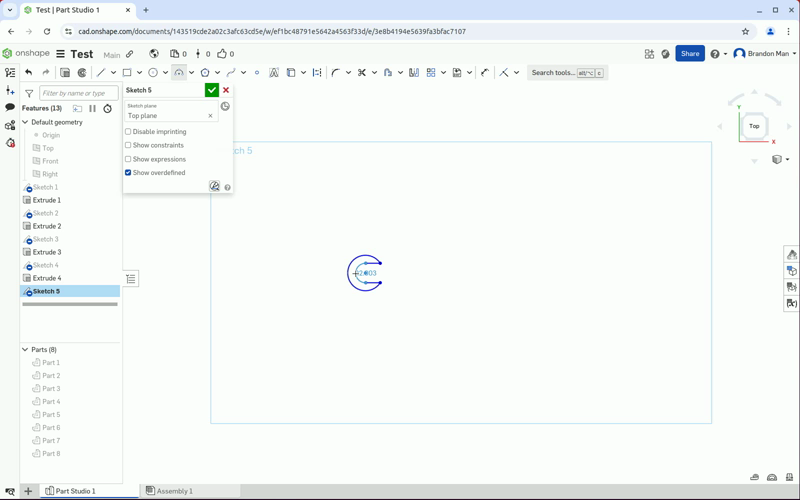
key(esc)
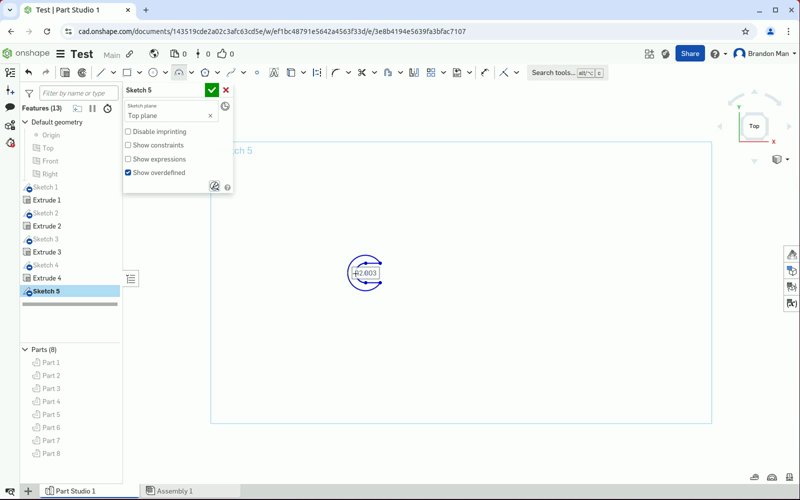
mouse_move(372, 258)
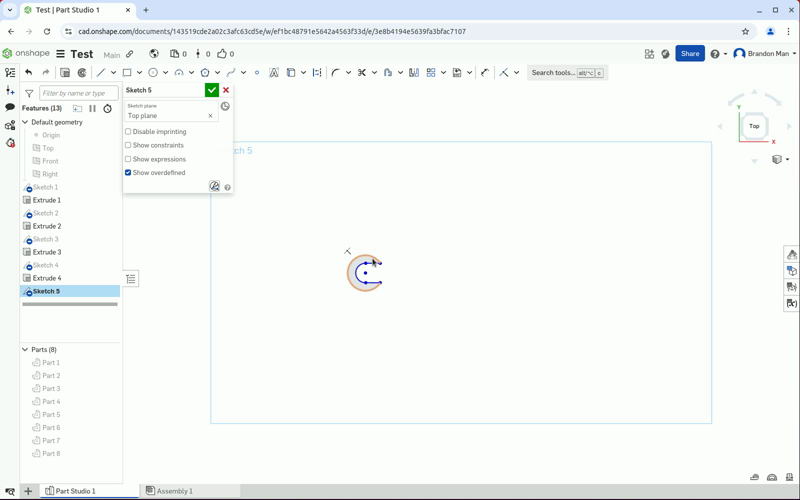
scroll(6)
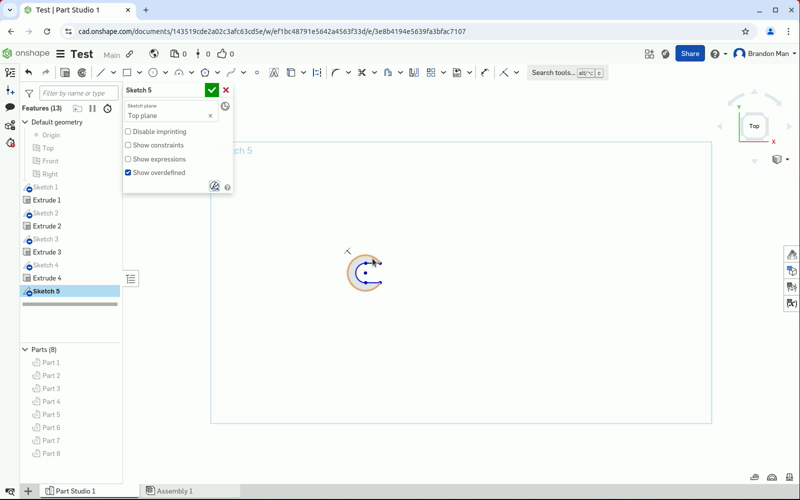
scroll(6)
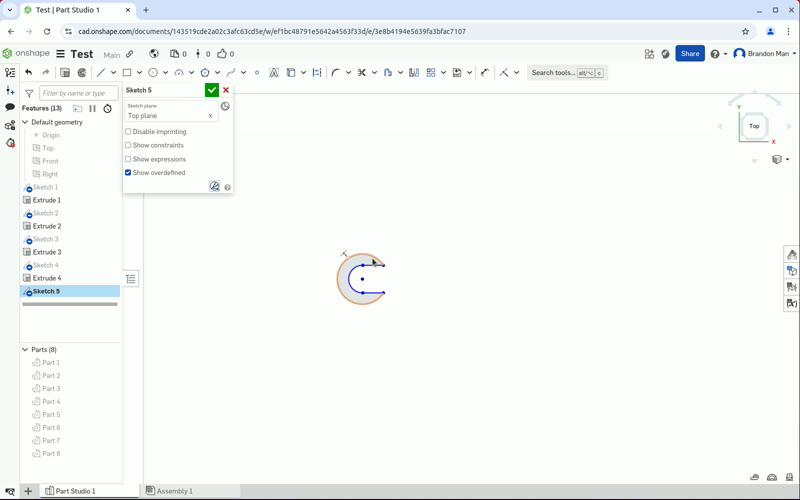
scroll(6)
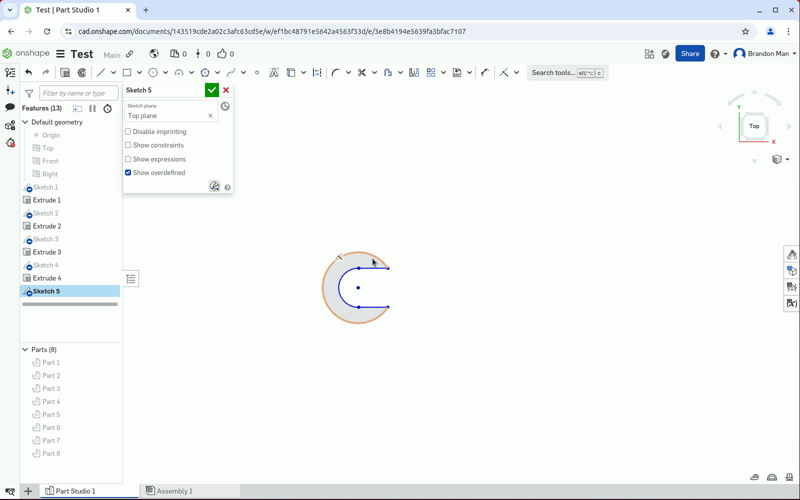
scroll(6)
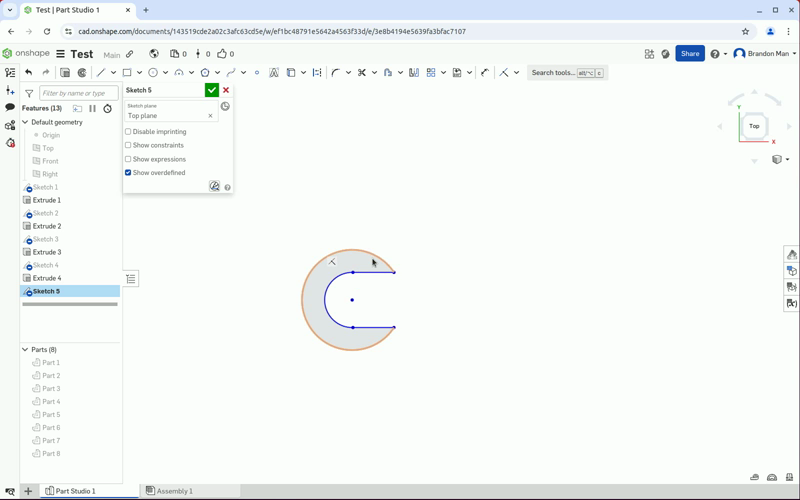
scroll(6)
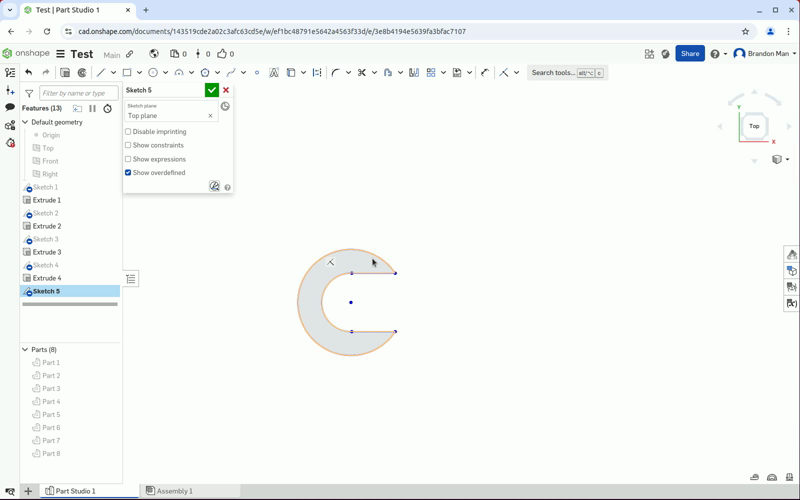
scroll(6)
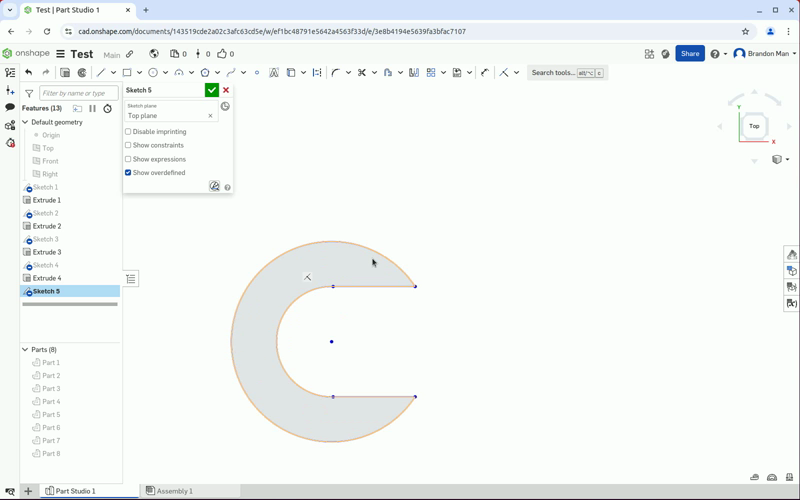
scroll(6)
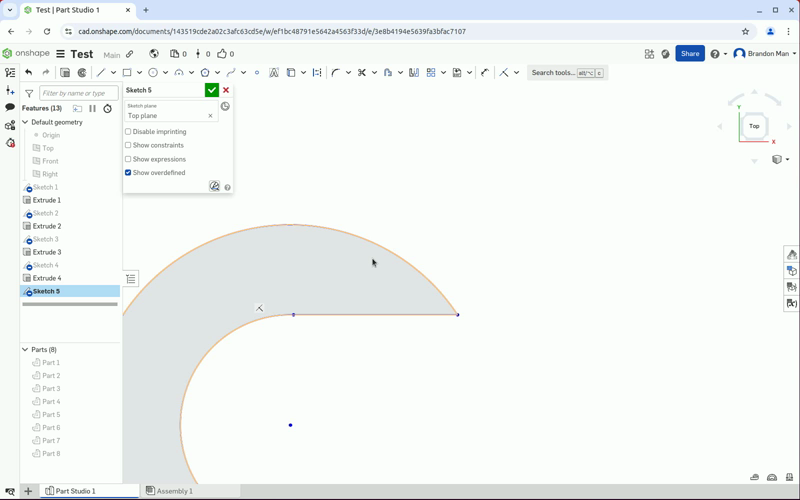
click(372, 258)
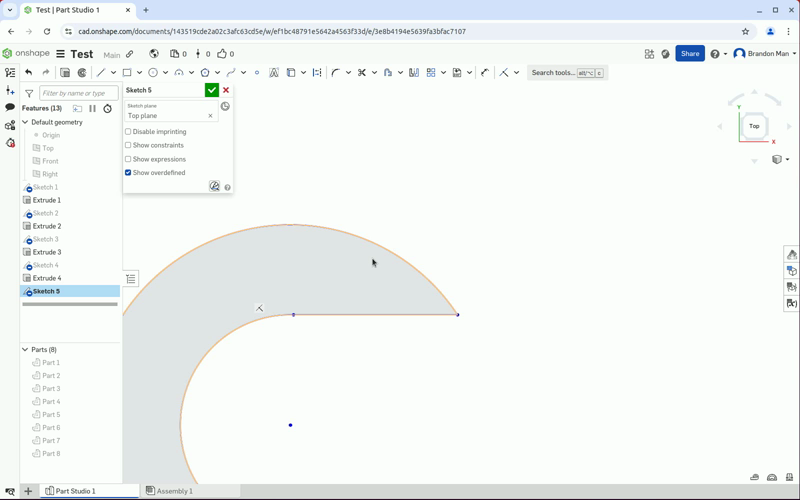
scroll(-6)
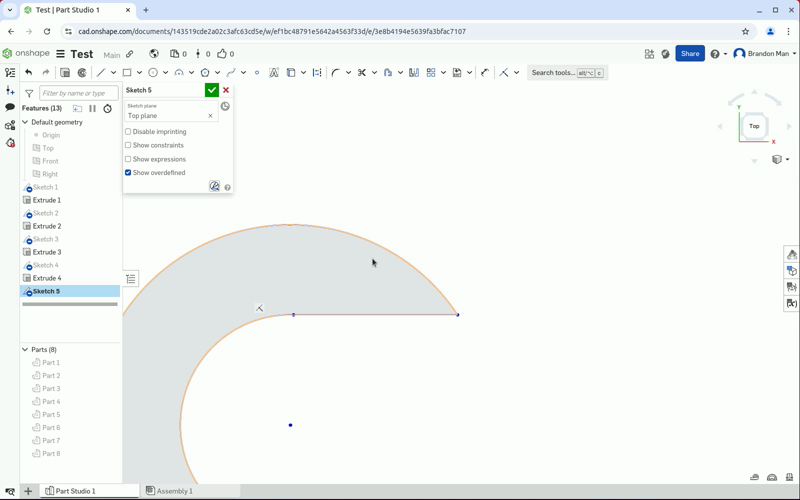
scroll(-6)
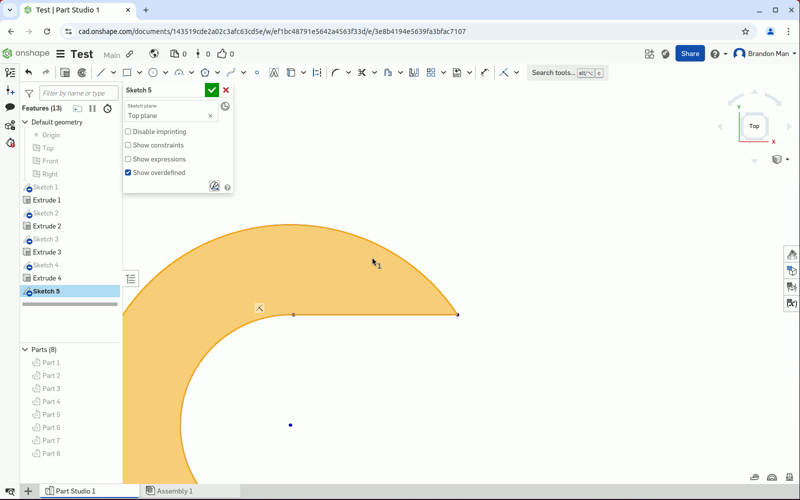
scroll(-6)
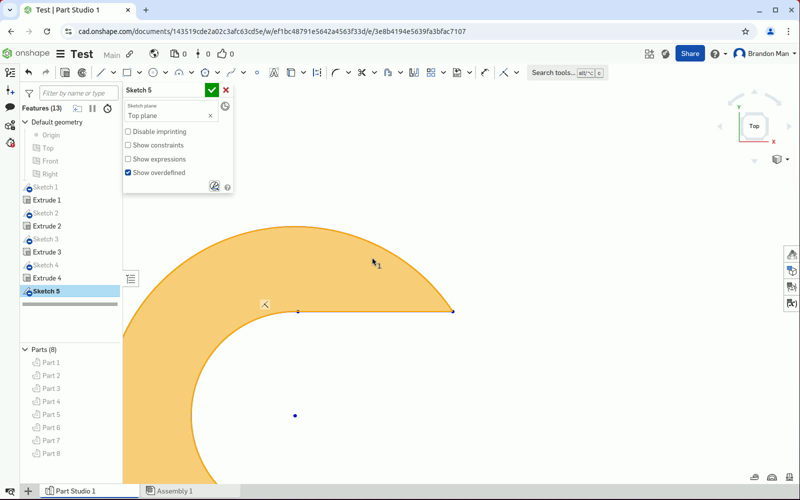
scroll(-6)
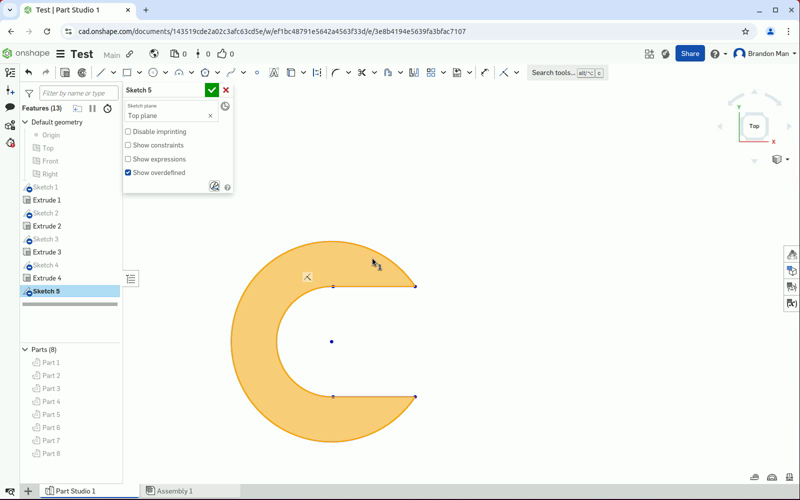
scroll(-6)
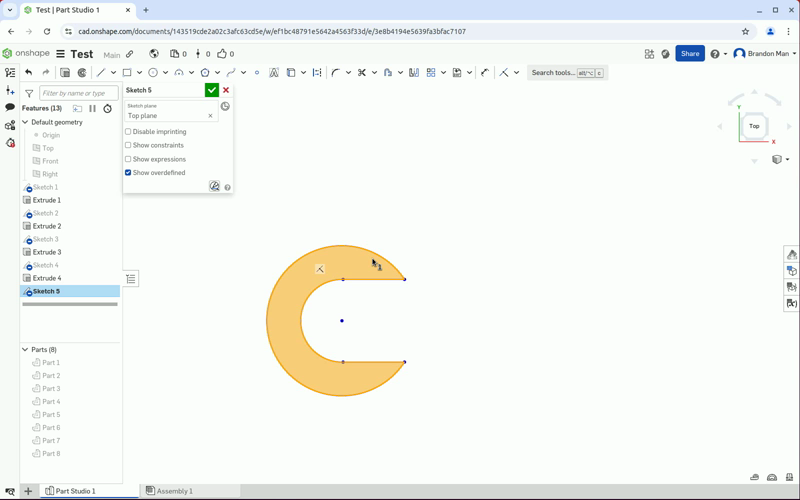
scroll(-6)
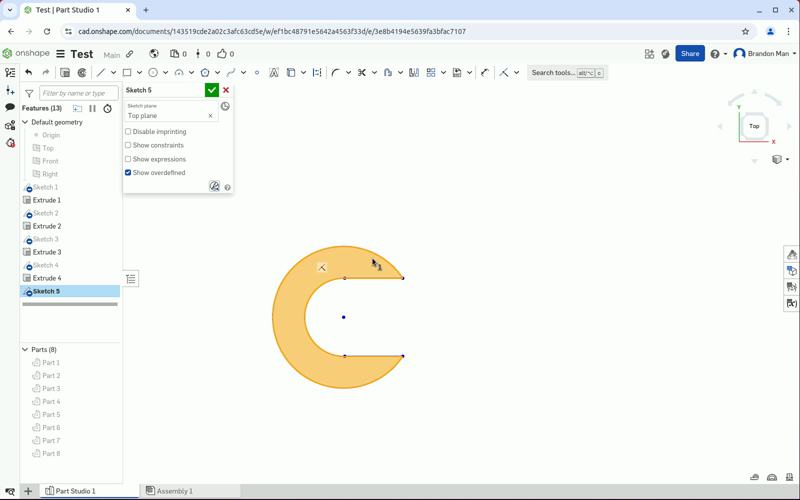
scroll(-6)
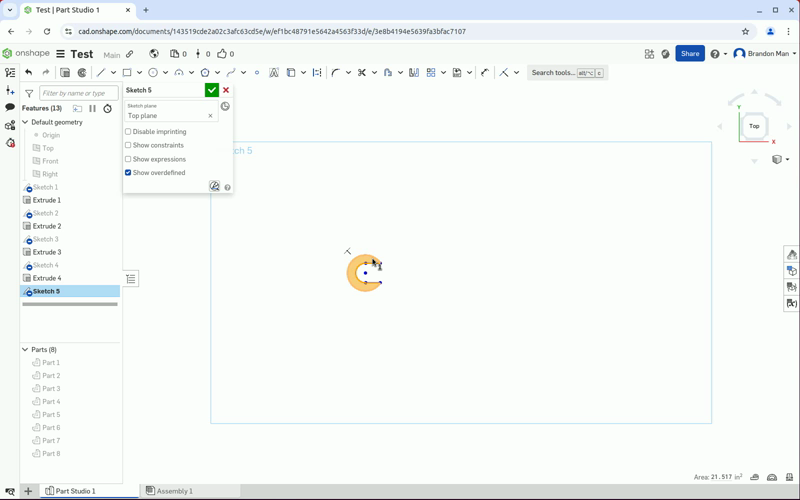
mouse_move(73, 352)
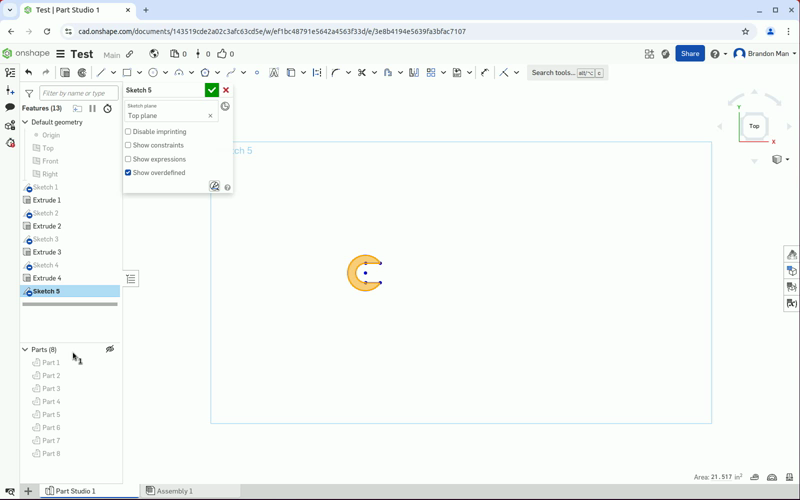
key(shift+y)
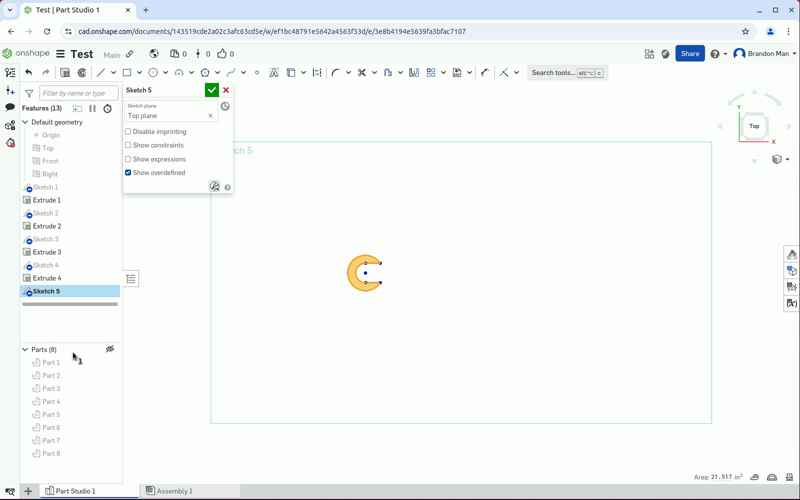
key(shift+e)
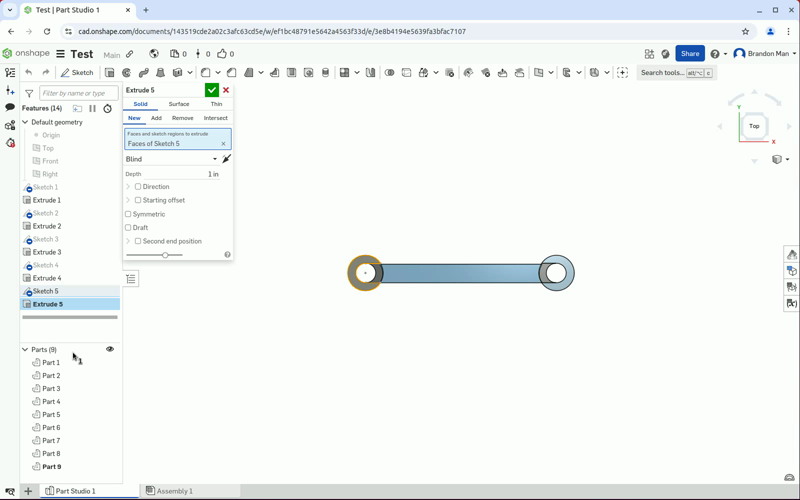
mouse_move(143, 106)
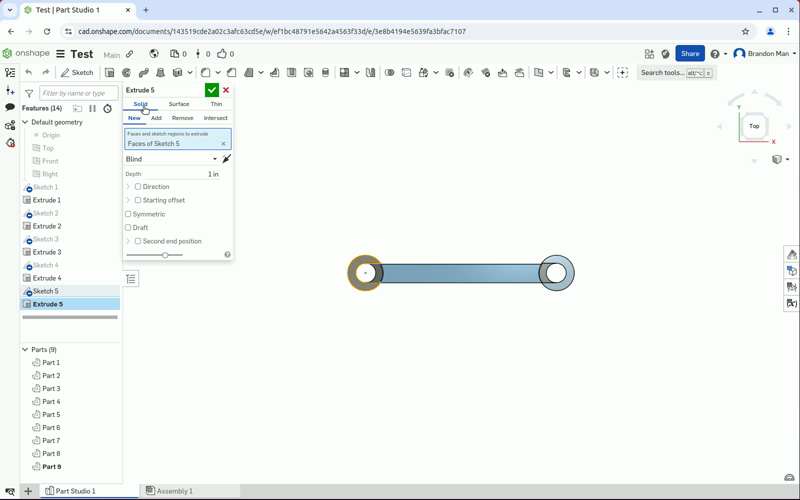
click(143, 106)
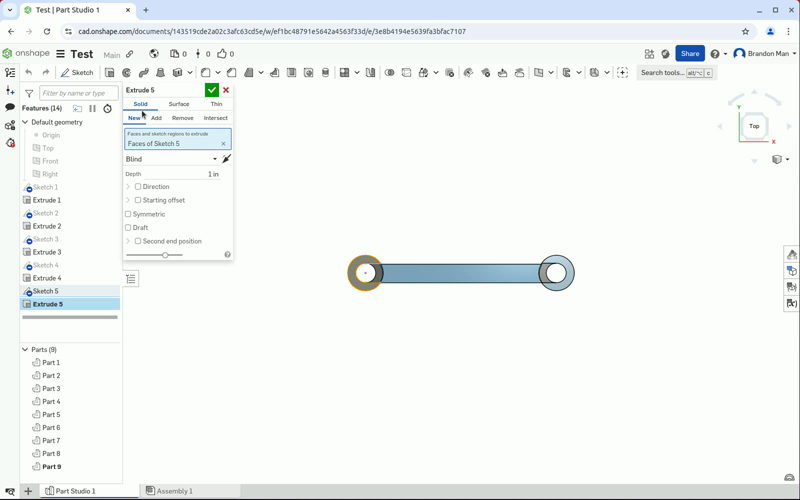
mouse_move(137, 120)
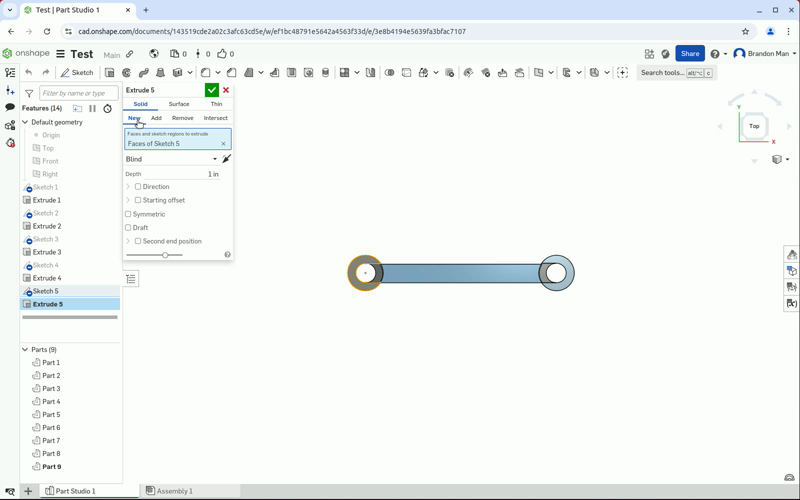
click(137, 120)
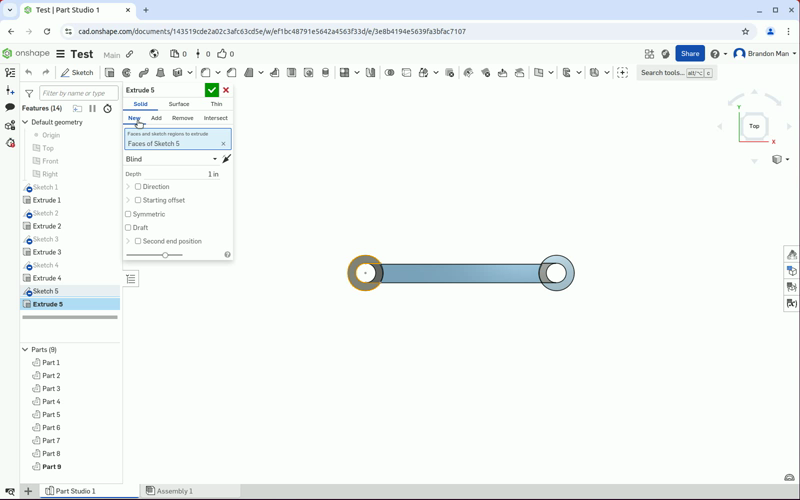
key(tab, 4)
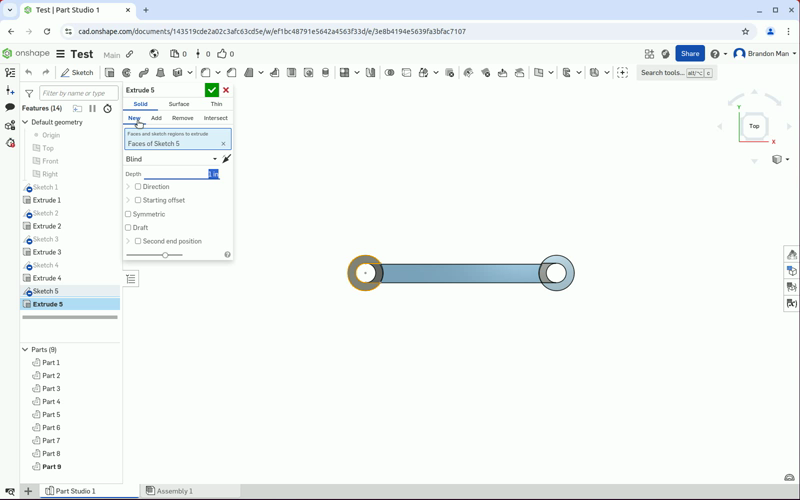
text(5.778)
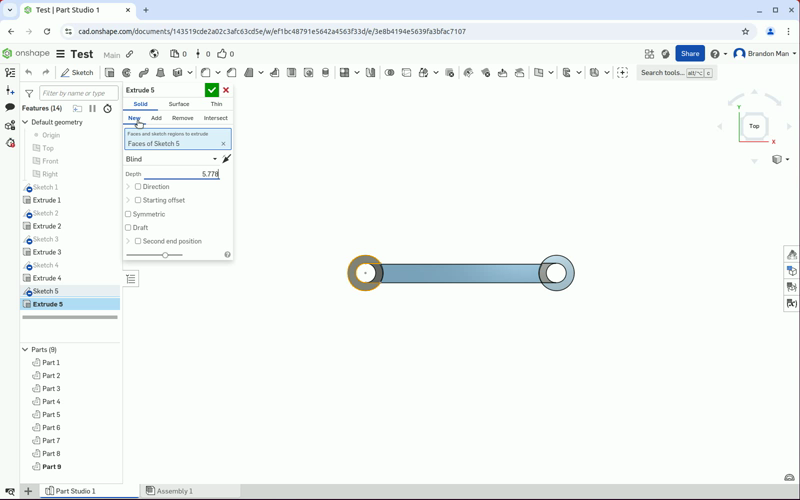
key(tab, 3)
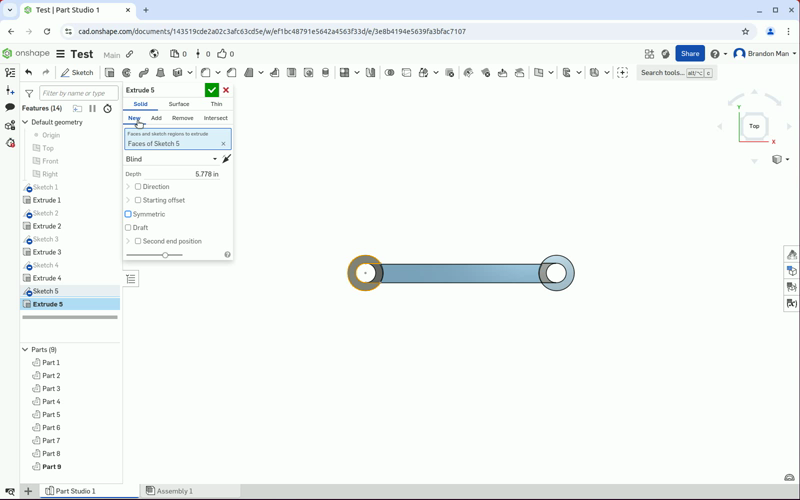
key(space)
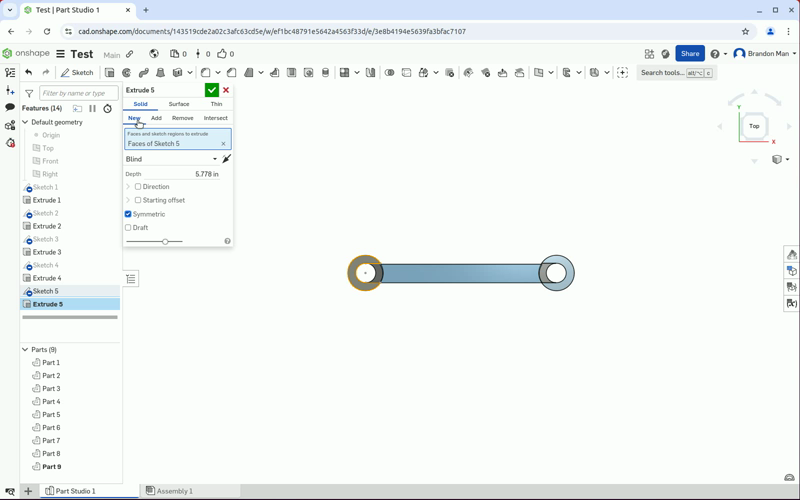
key(enter)
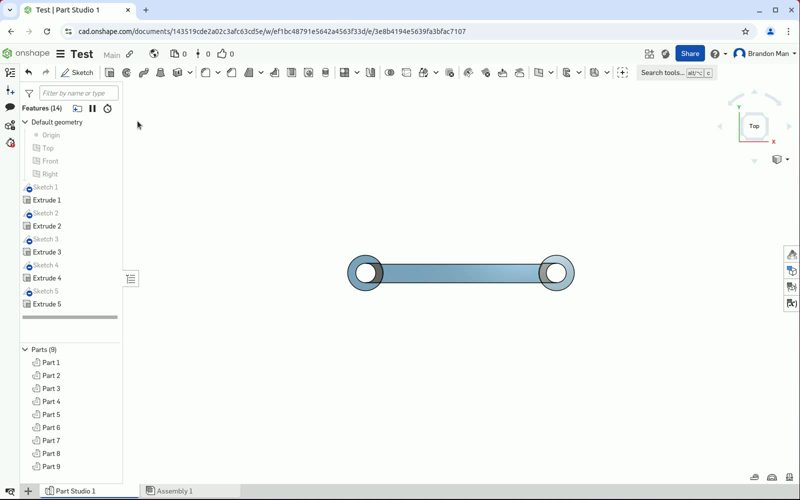
key(shift+h)
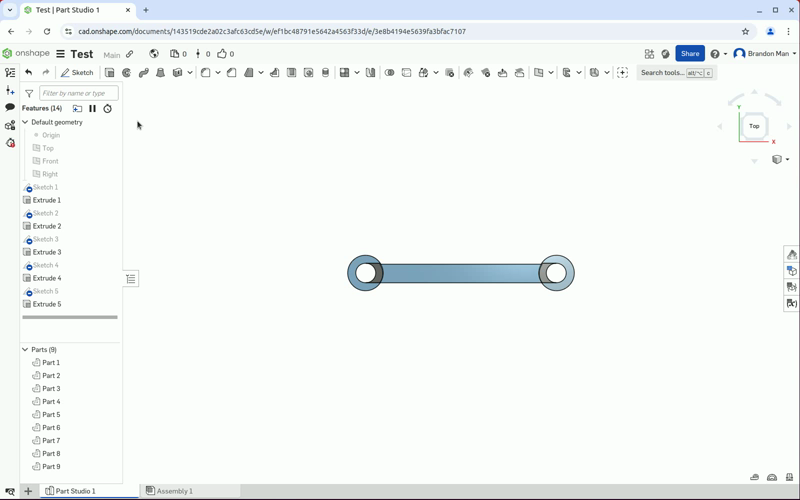
key(shift+h)
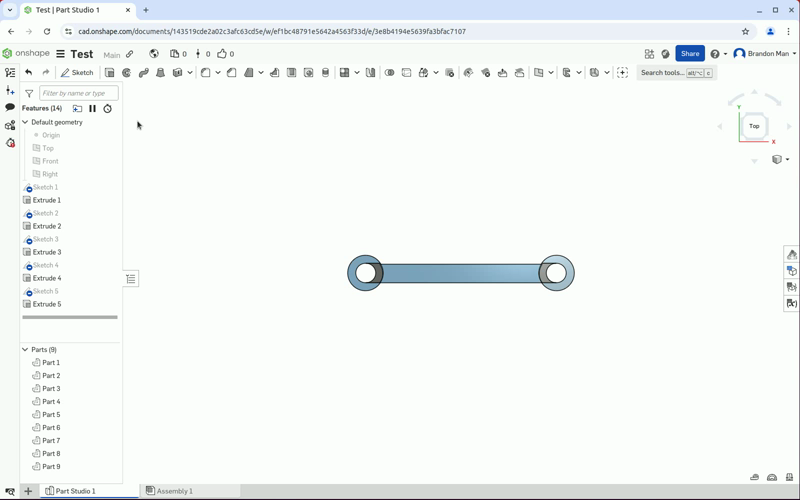
mouse_move(73, 189)
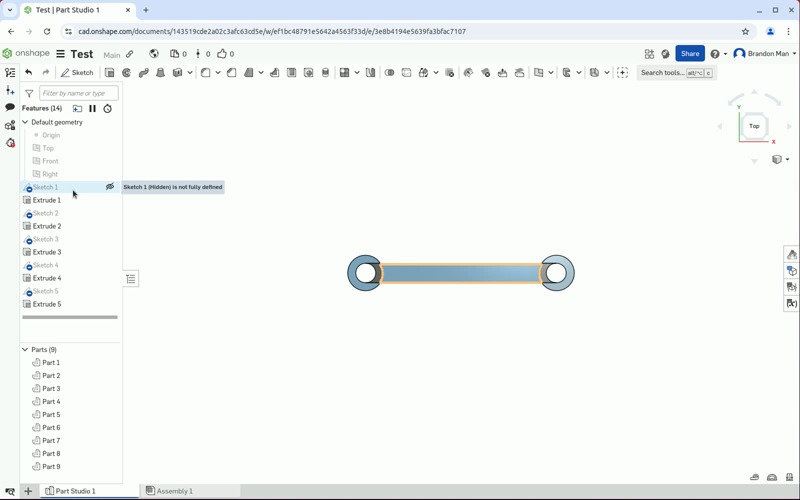
click(73, 189)
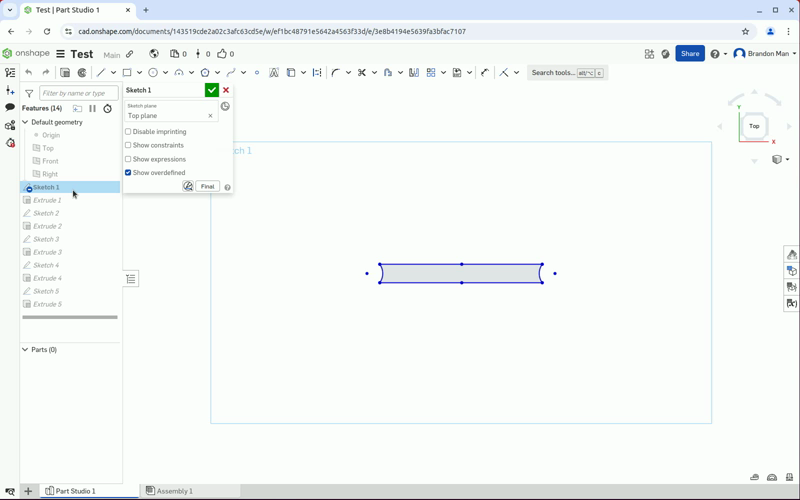
mouse_move(229, 92)
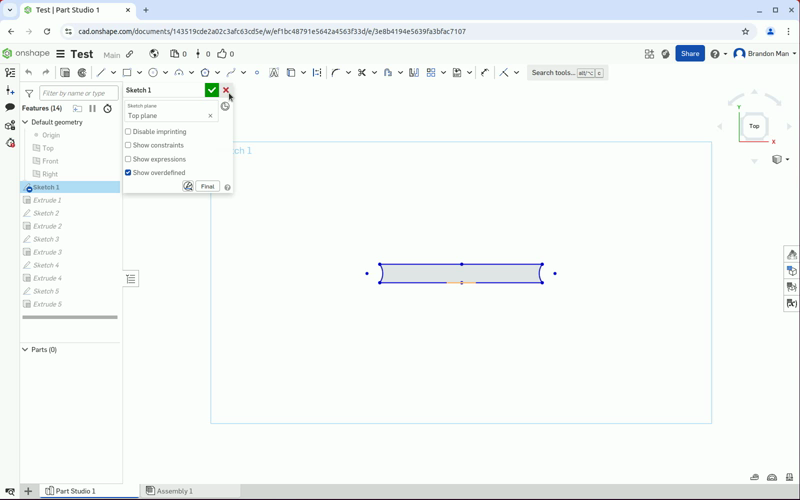
click(229, 92)
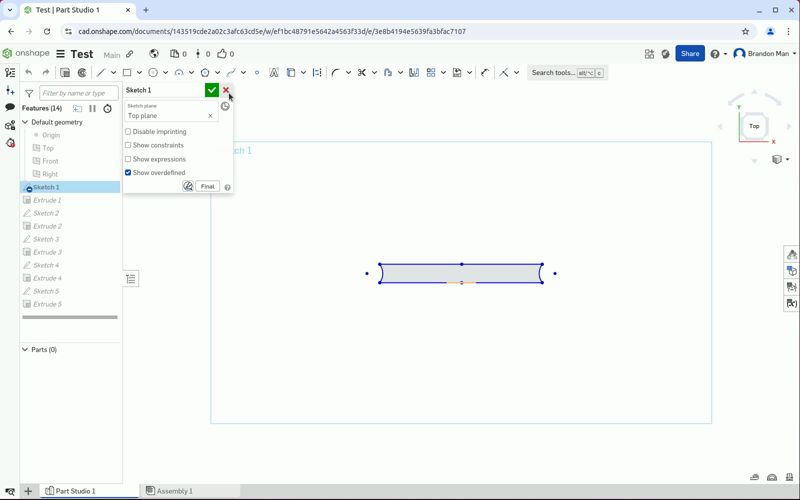
key(shift+s)
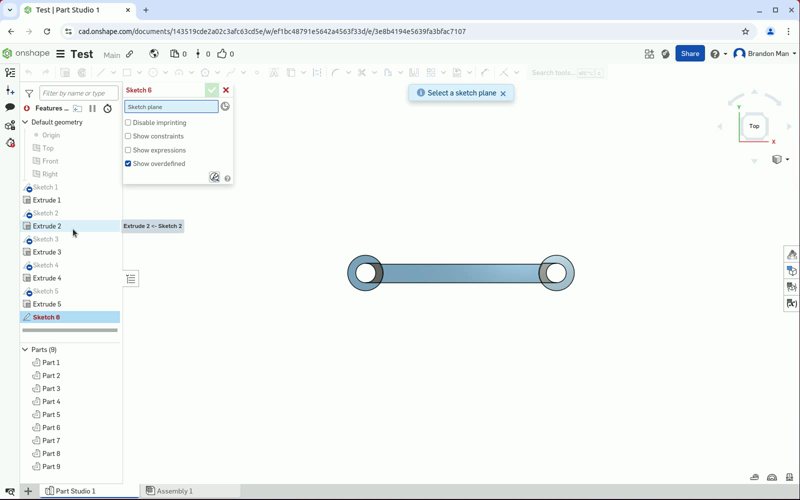
scroll(3)
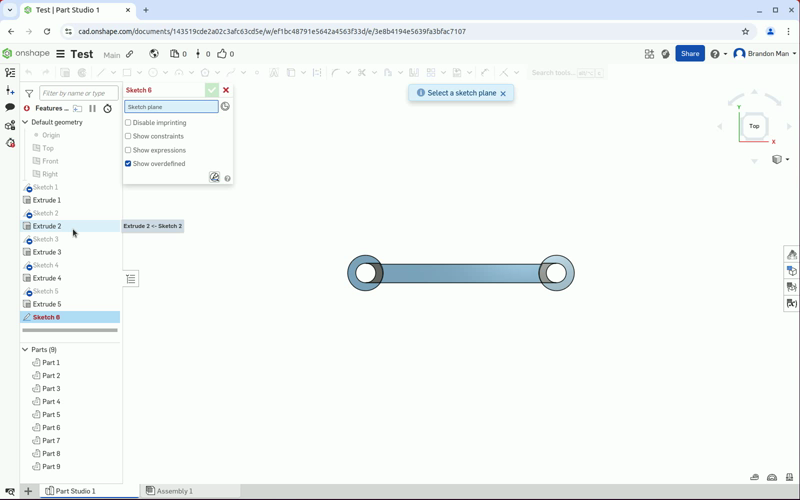
mouse_move(73, 150)
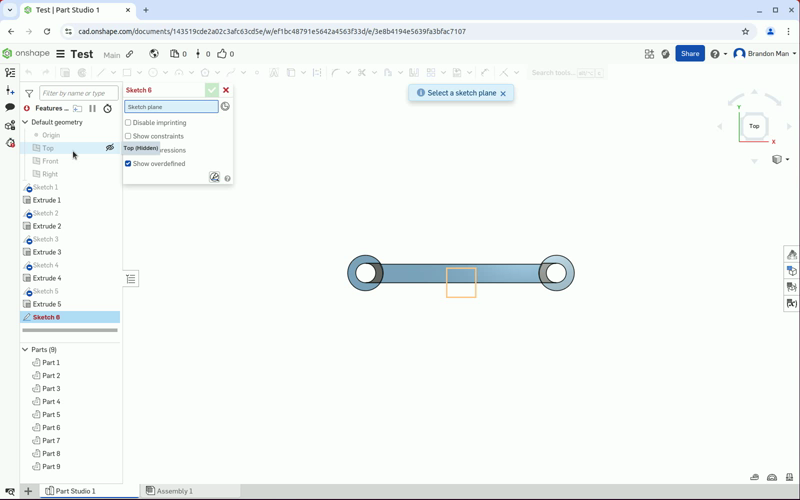
click(73, 150)
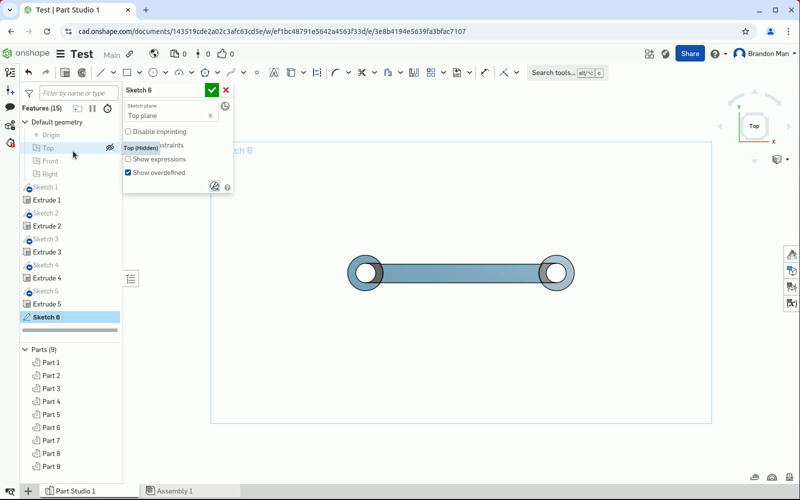
mouse_move(73, 352)
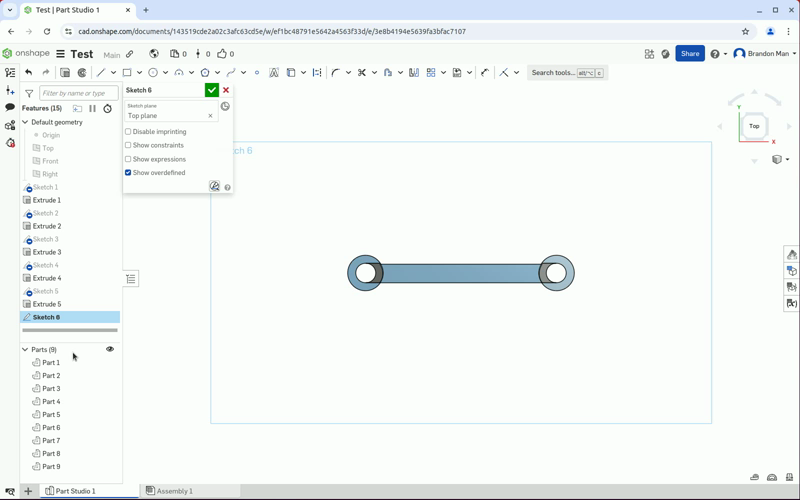
key(y)
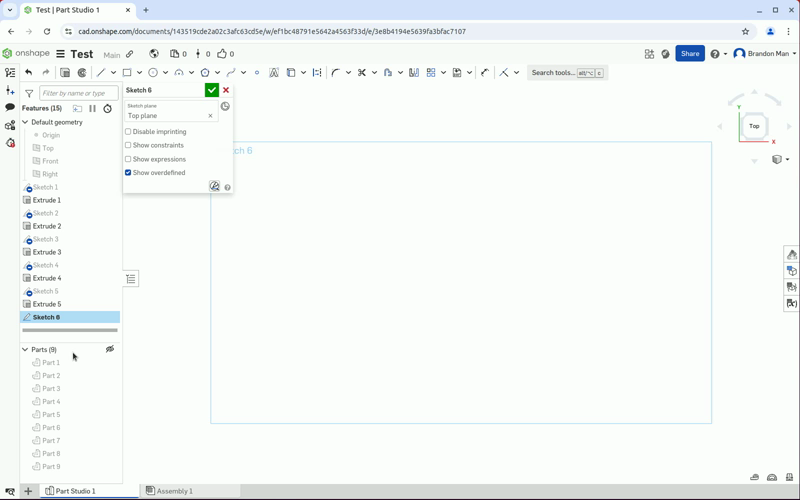
key(l)
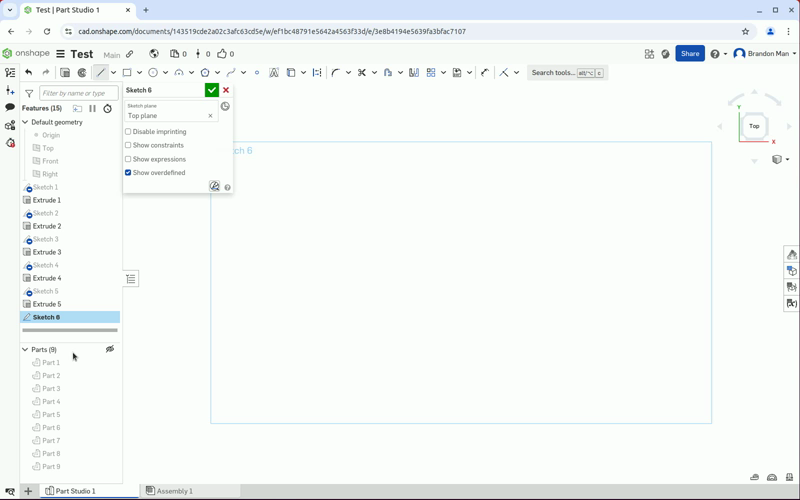
key_down(shift)
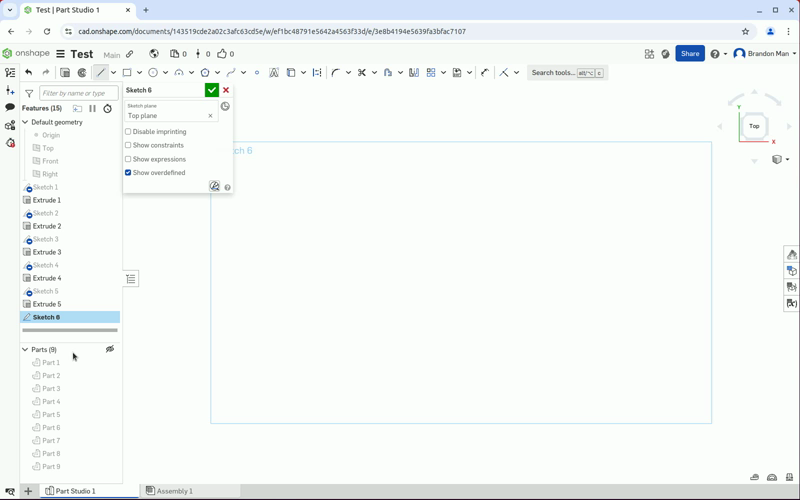
mouse_move(555, 282)
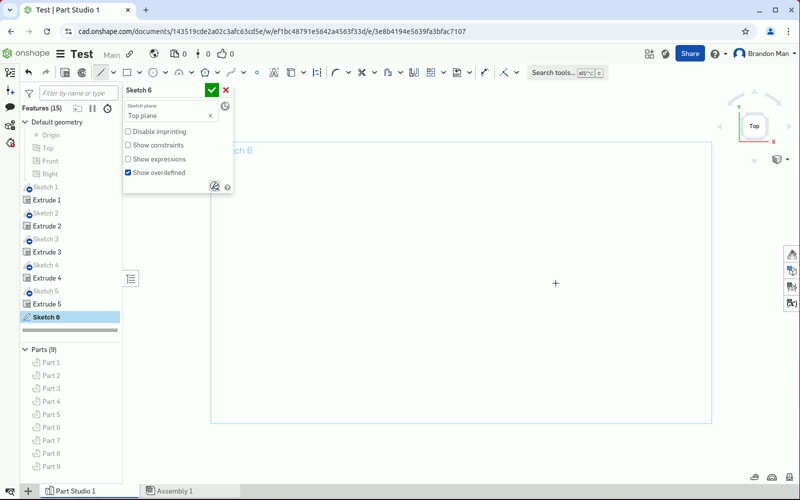
click(555, 282)
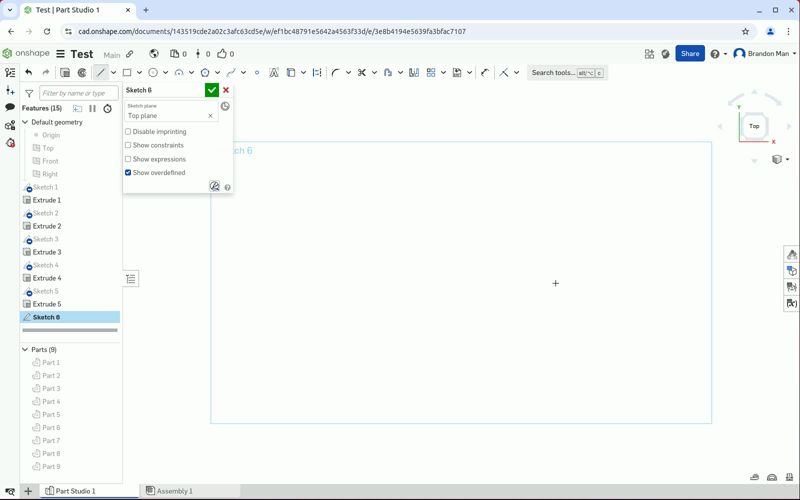
key_up(shift)
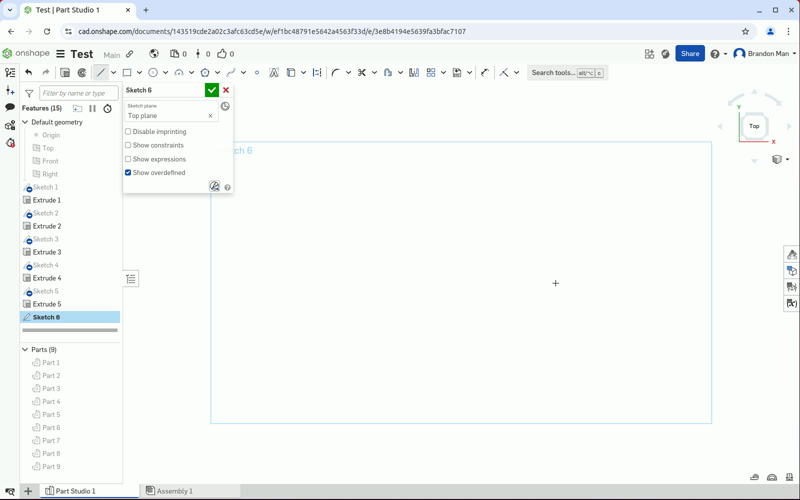
key_down(shift)
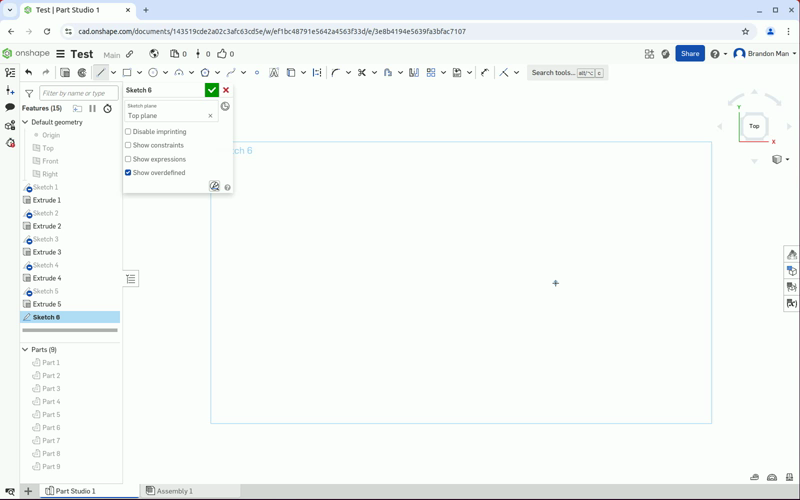
mouse_move(585, 282)
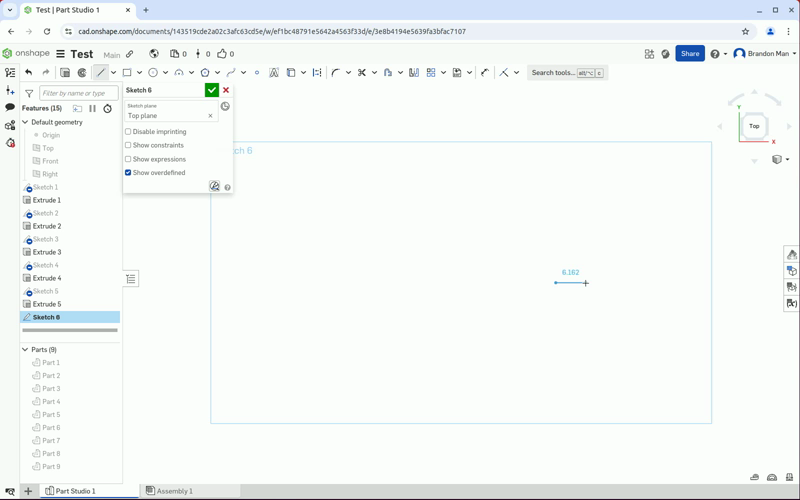
mouse_move(555, 263)
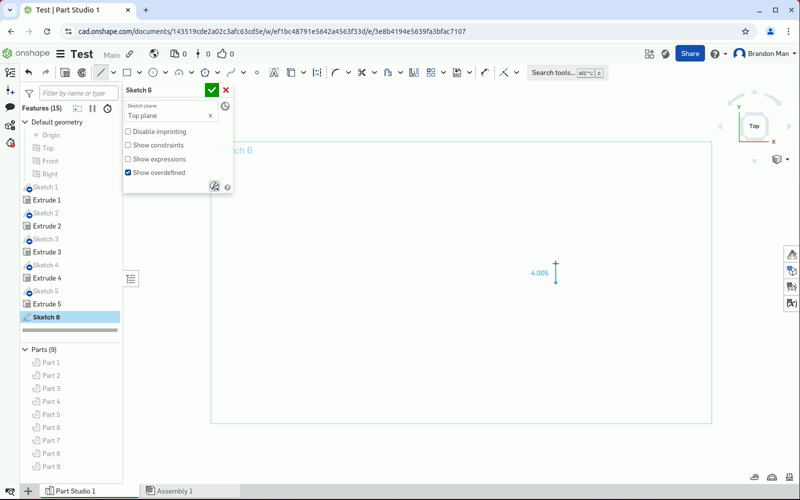
click(555, 263)
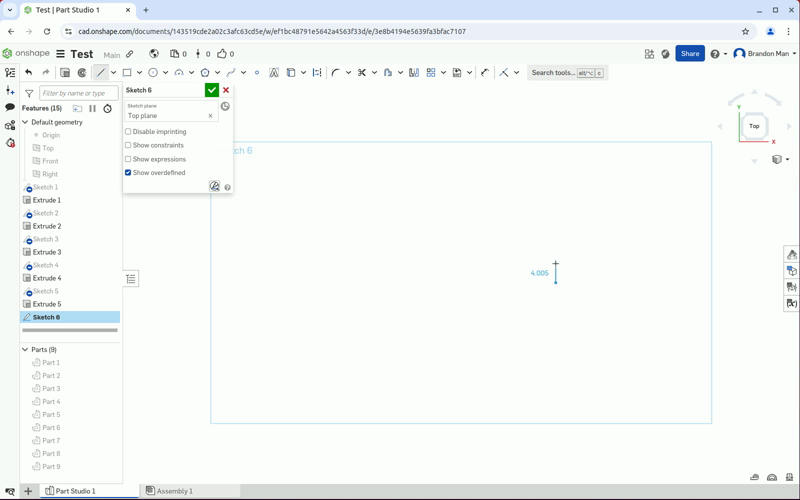
key_up(shift)
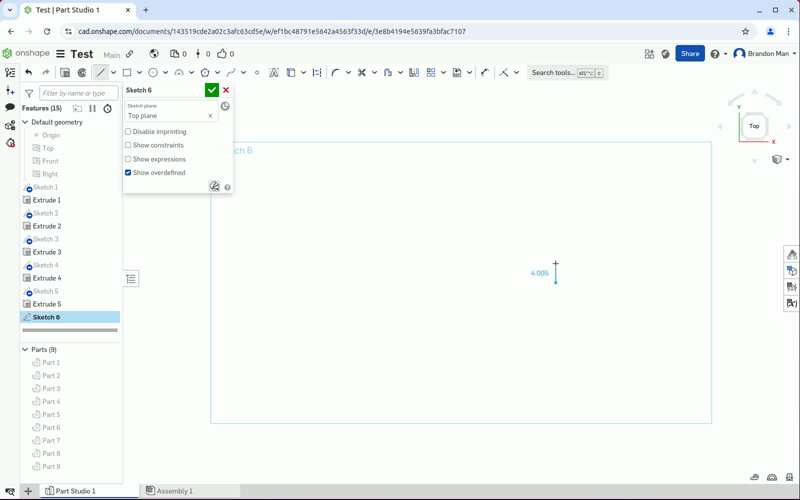
key(esc)
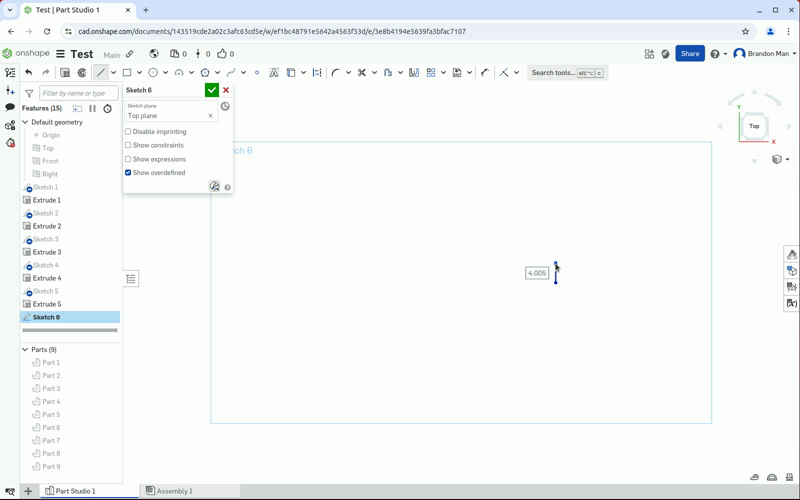
key(a)
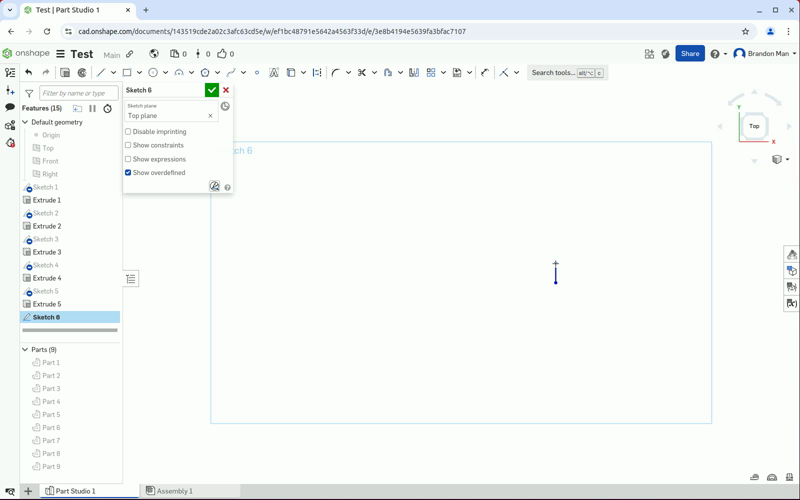
mouse_move(555, 263)
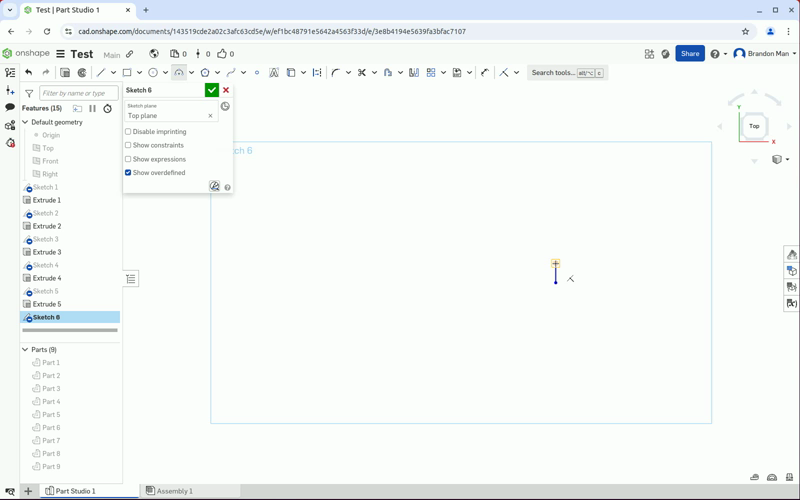
click(555, 263)
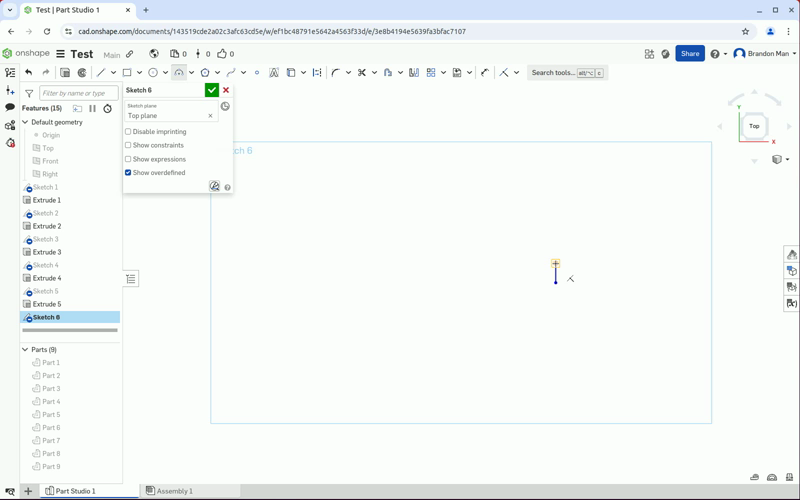
mouse_move(555, 282)
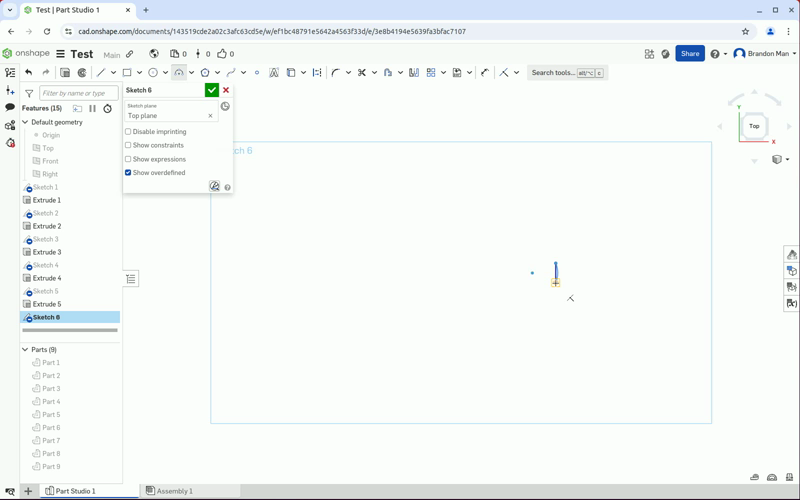
click(555, 282)
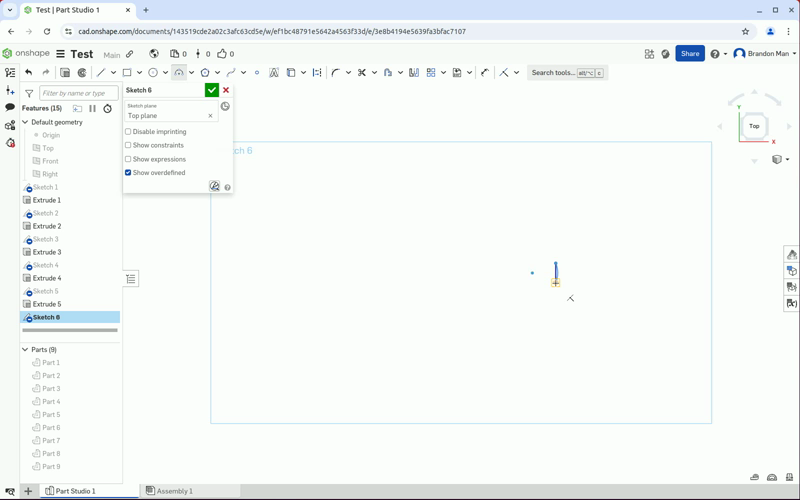
key_down(shift)
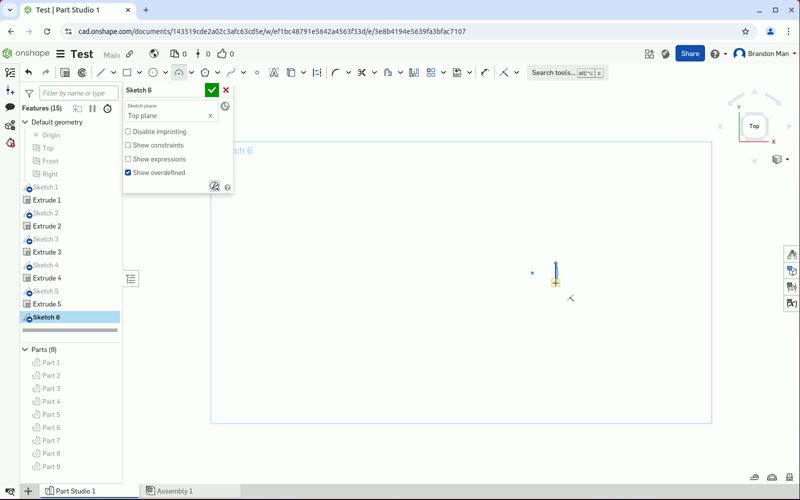
mouse_move(546, 273)
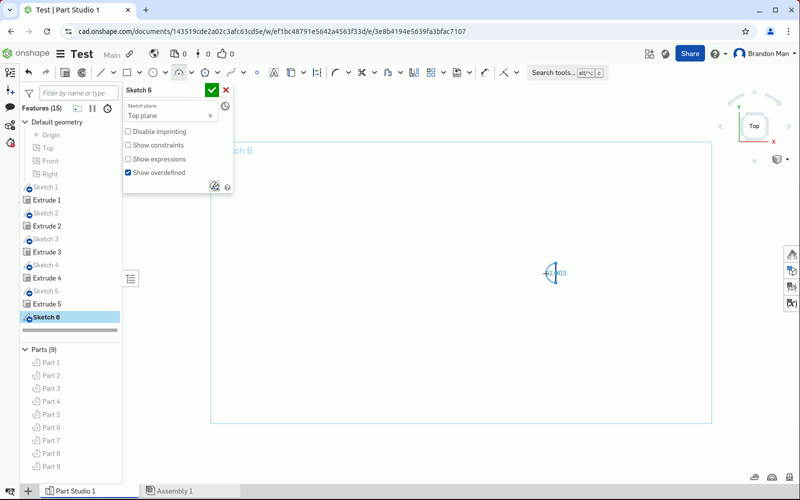
click(546, 273)
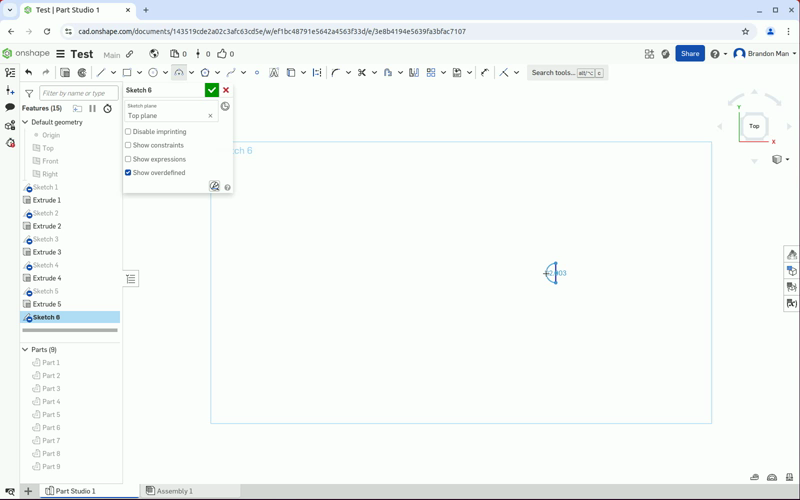
key_up(shift)
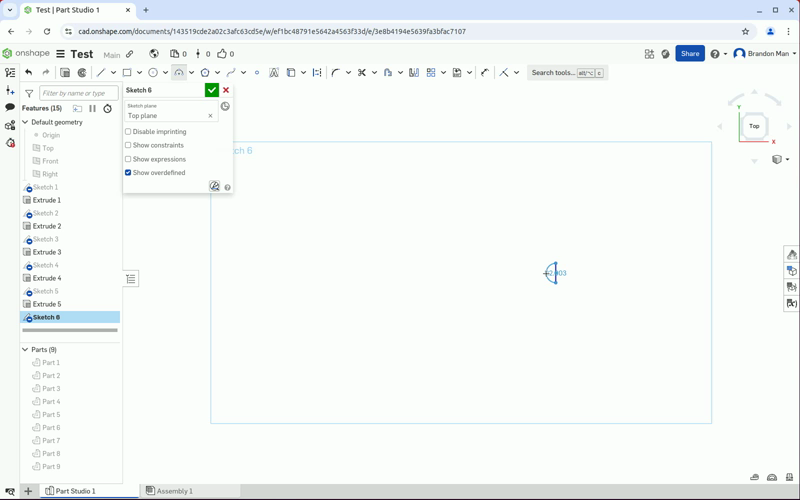
key(esc)
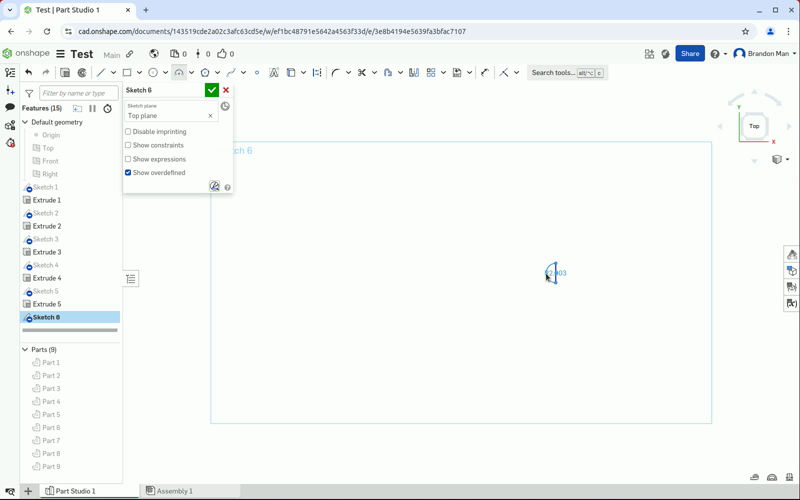
mouse_move(554, 267)
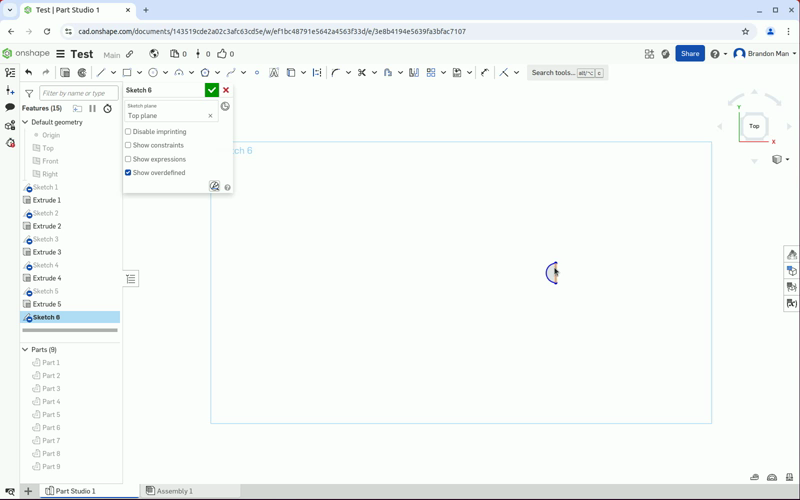
scroll(6)
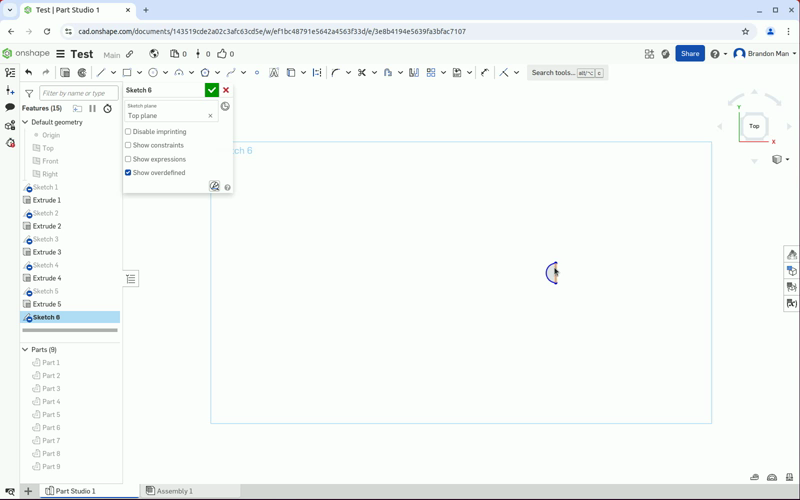
scroll(6)
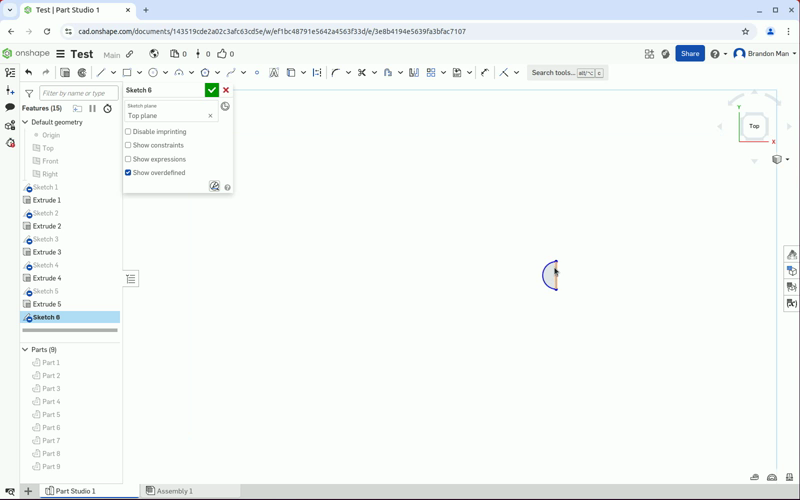
scroll(6)
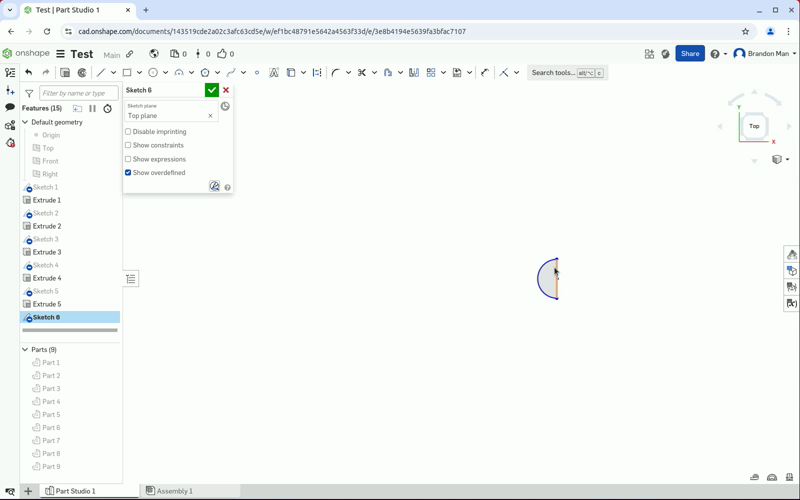
scroll(6)
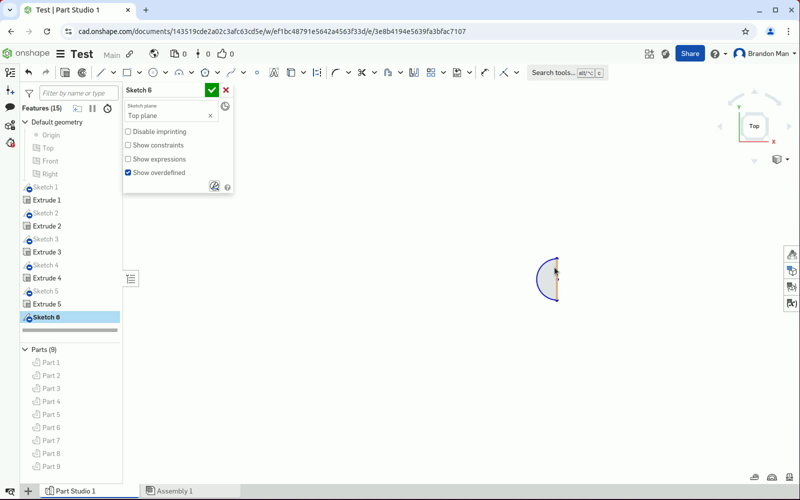
scroll(6)
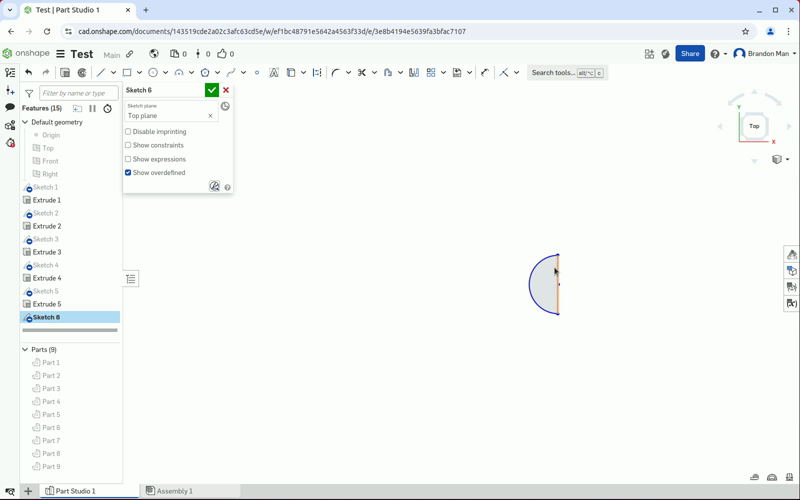
scroll(6)
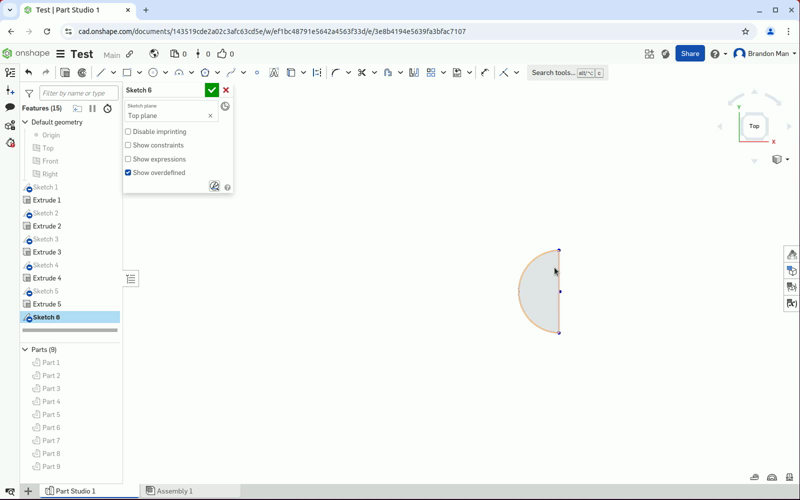
scroll(6)
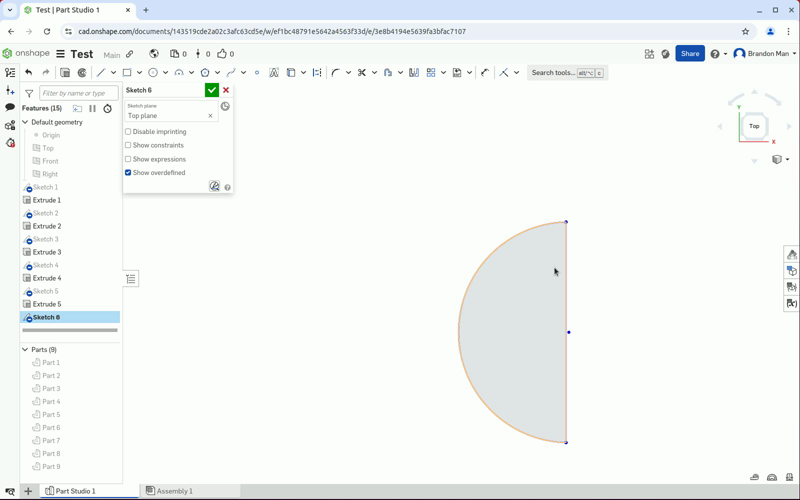
click(554, 267)
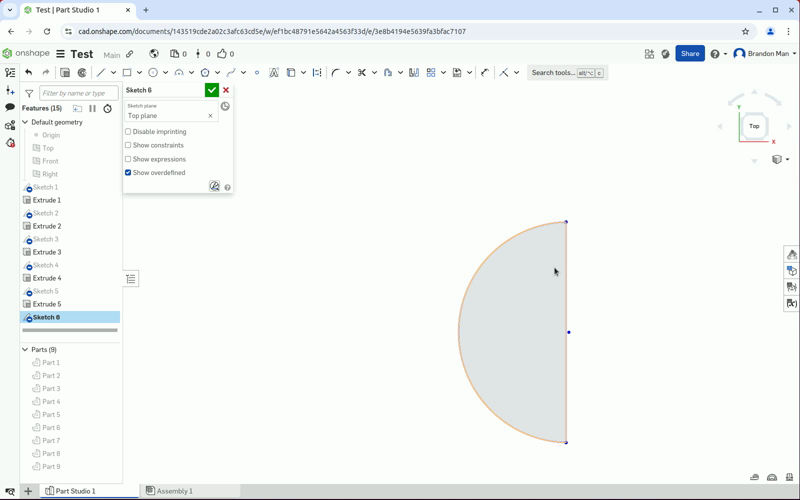
scroll(-6)
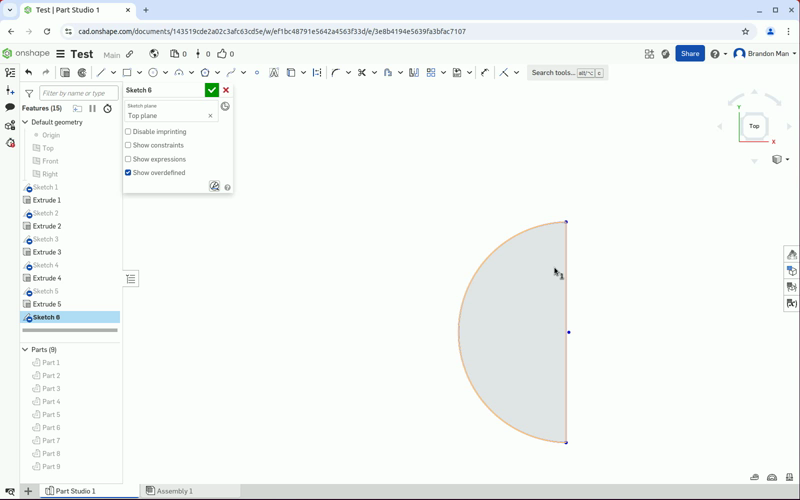
scroll(-6)
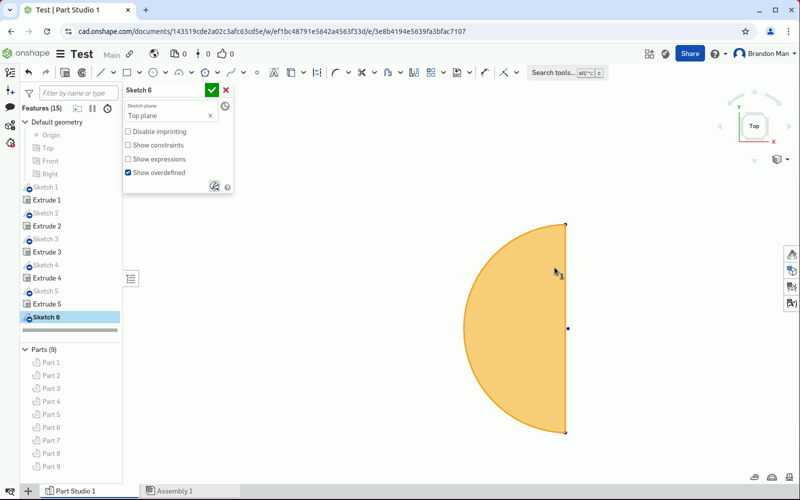
scroll(-6)
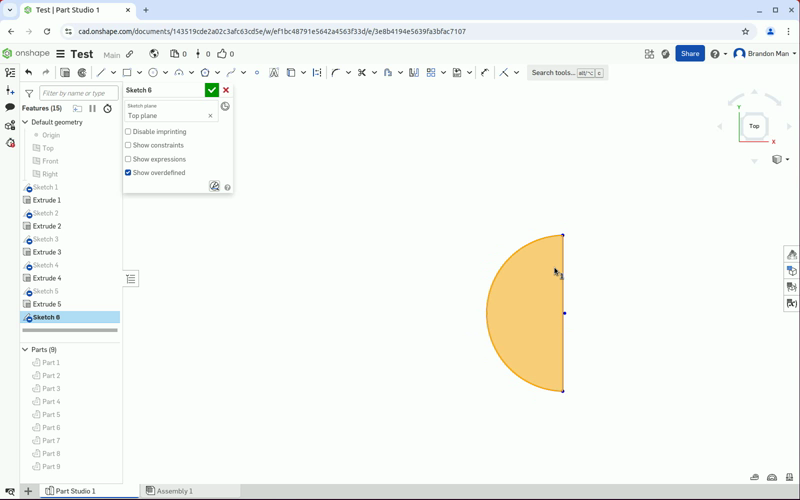
scroll(-6)
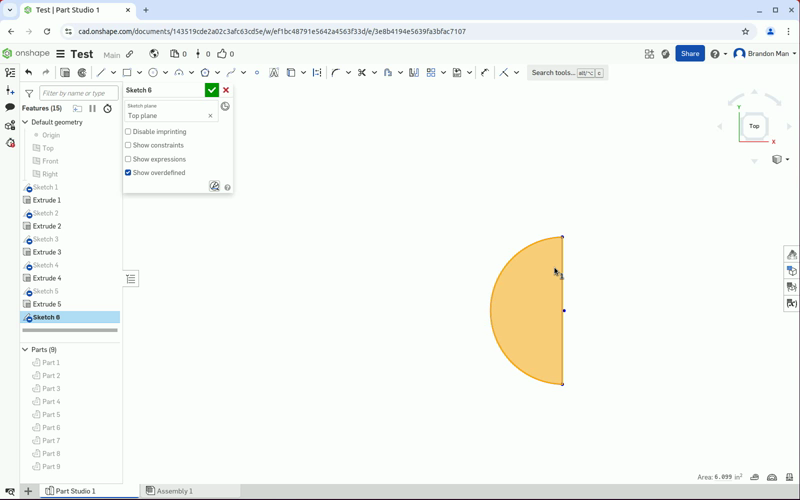
scroll(-6)
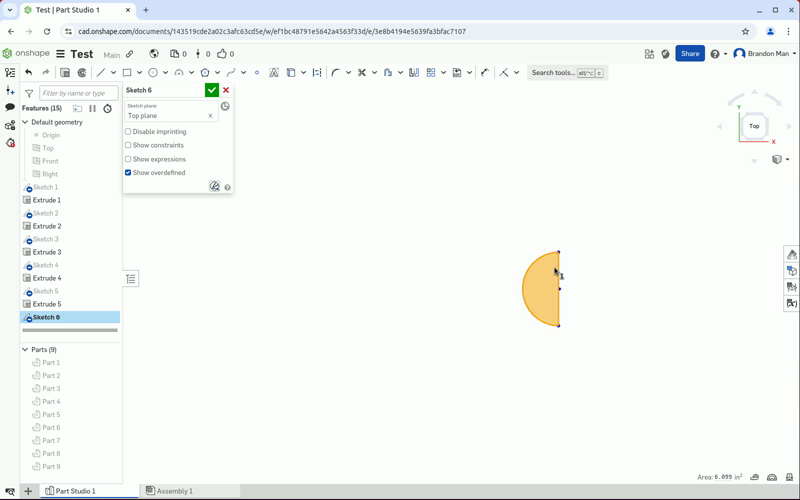
scroll(-6)
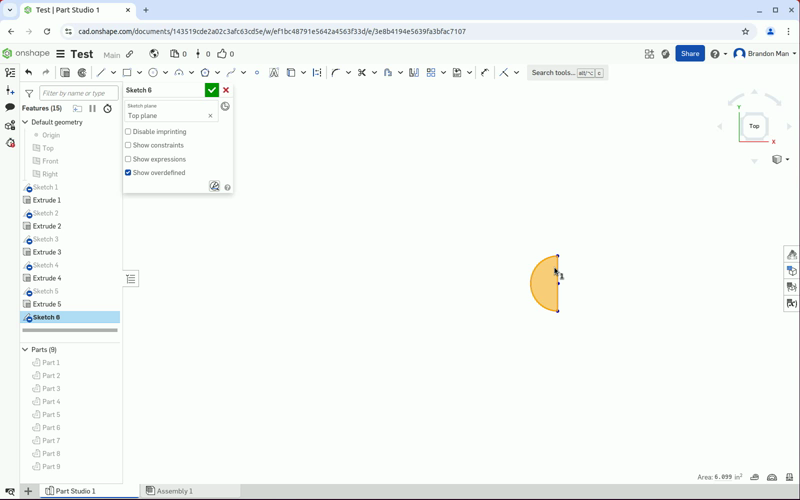
scroll(-6)
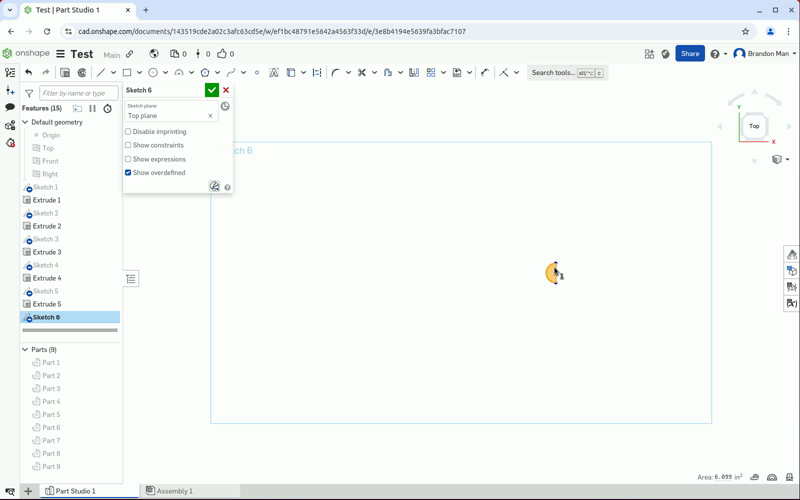
mouse_move(73, 352)
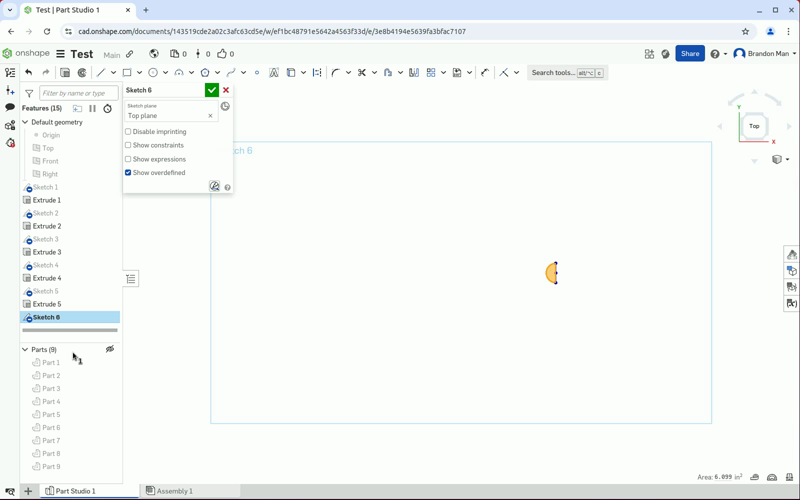
key(shift+y)
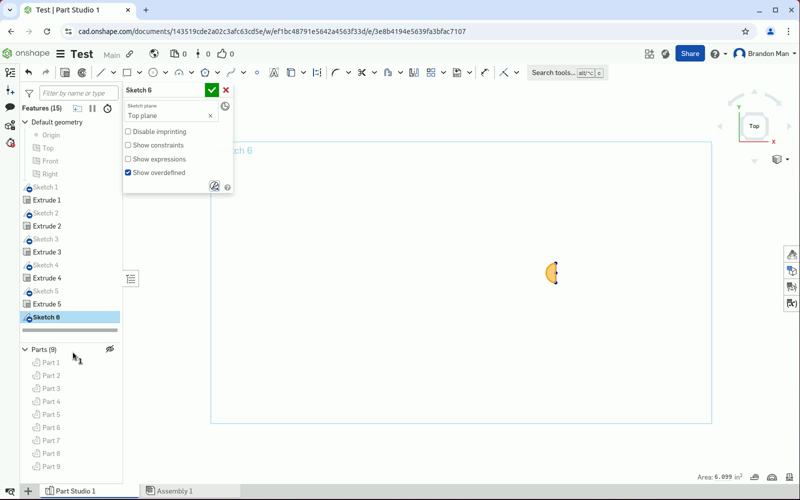
key(shift+e)
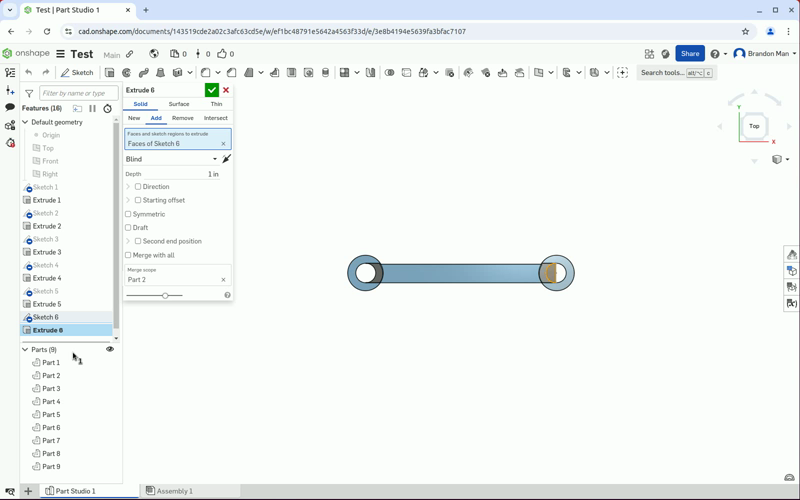
mouse_move(143, 106)
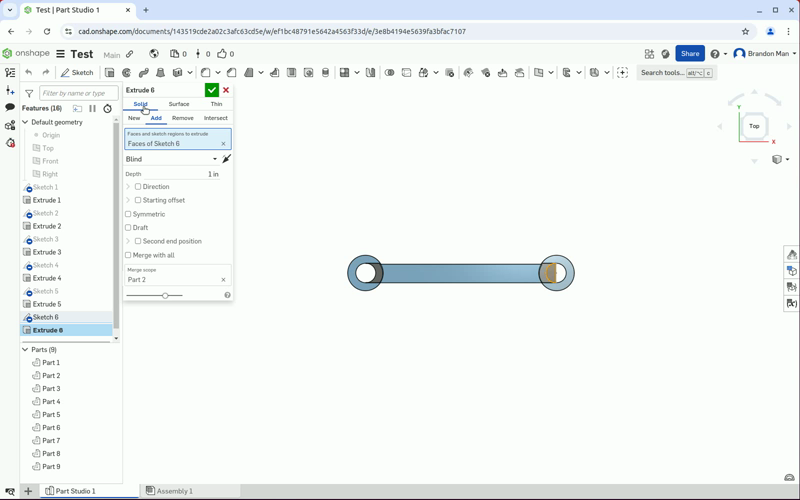
click(143, 106)
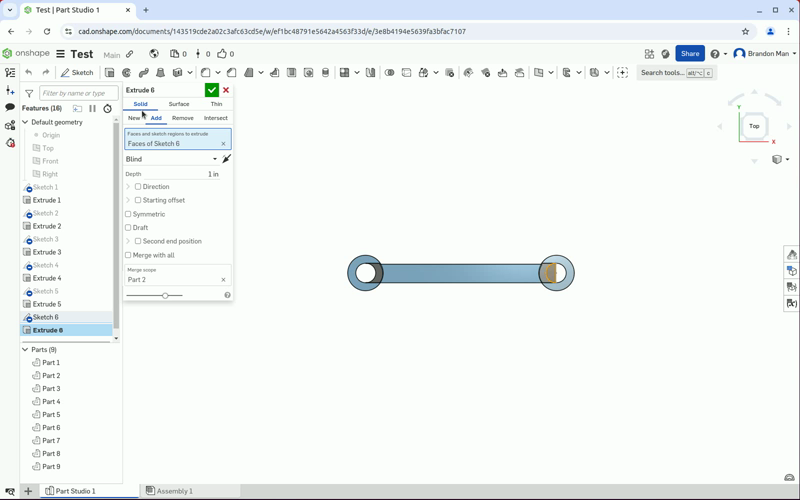
mouse_move(137, 120)
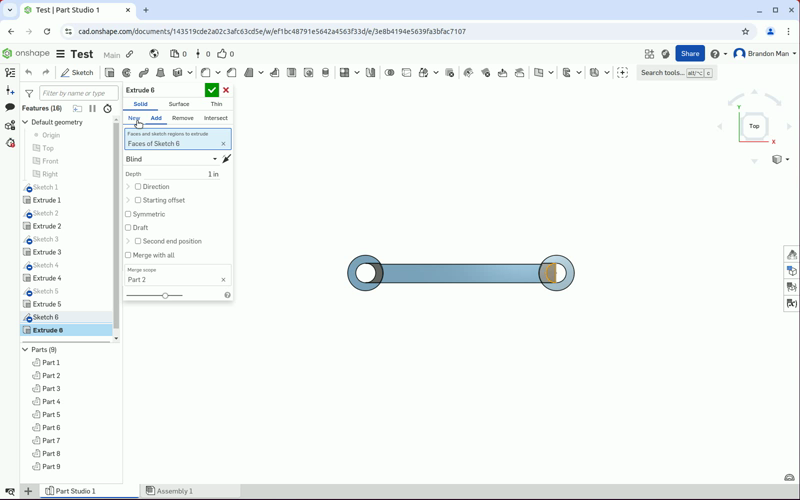
click(137, 120)
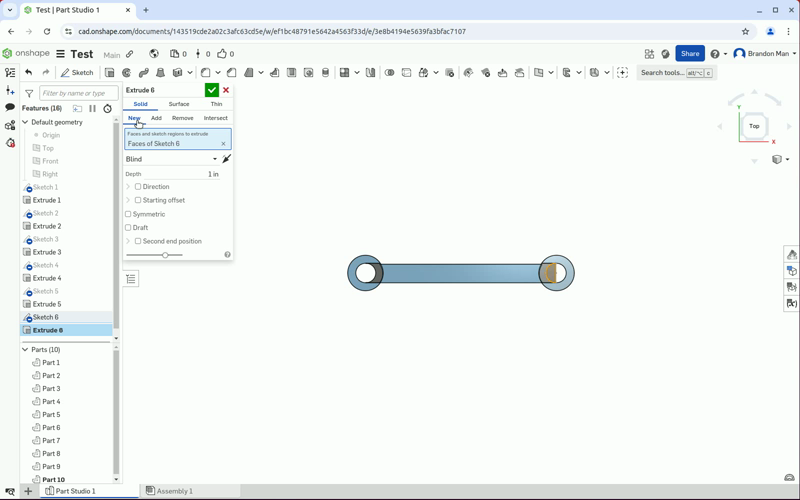
key(tab, 4)
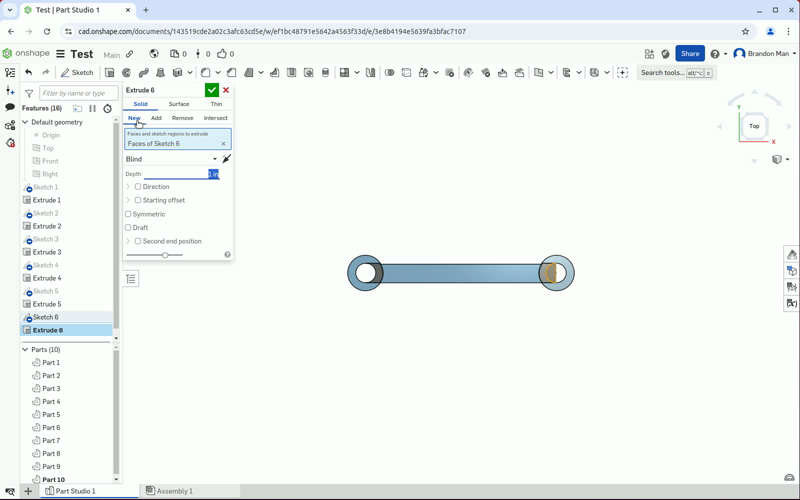
text(8.184)
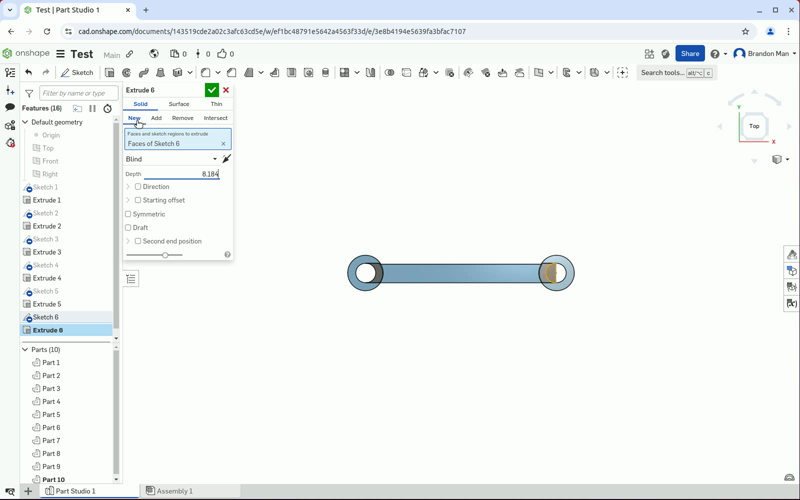
key(tab, 3)
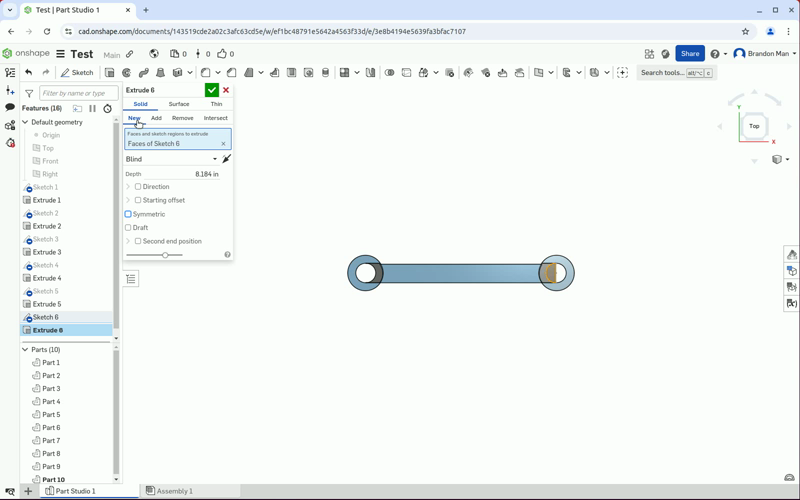
key(space)
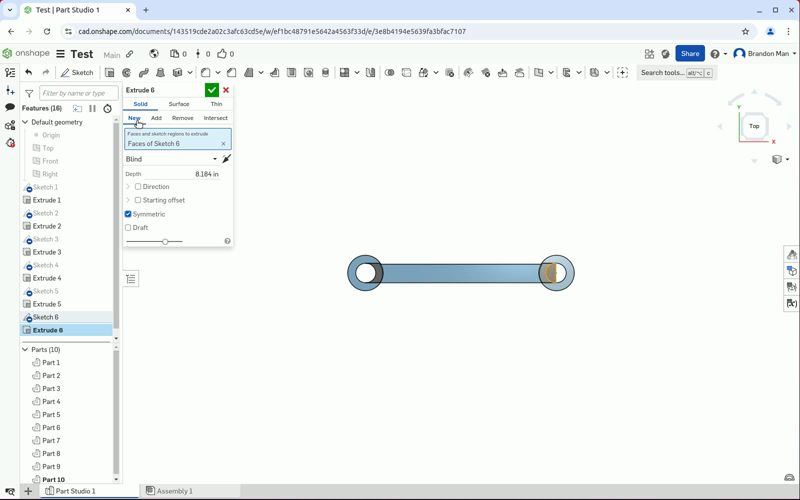
key(enter)
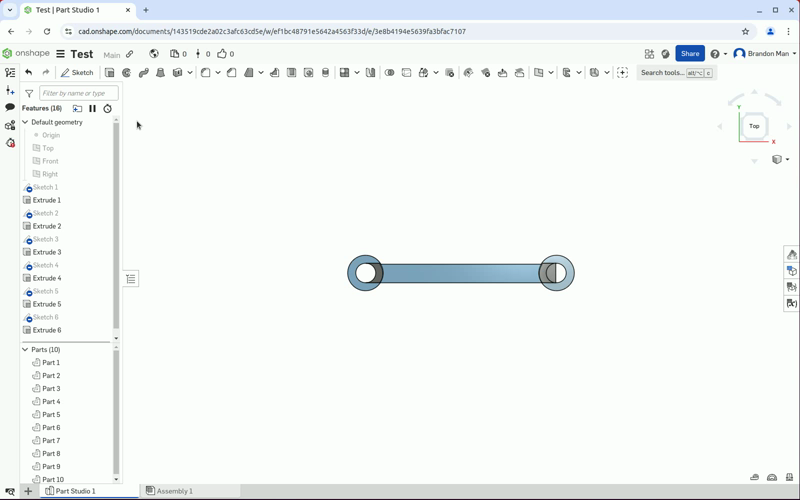
key(shift+h)
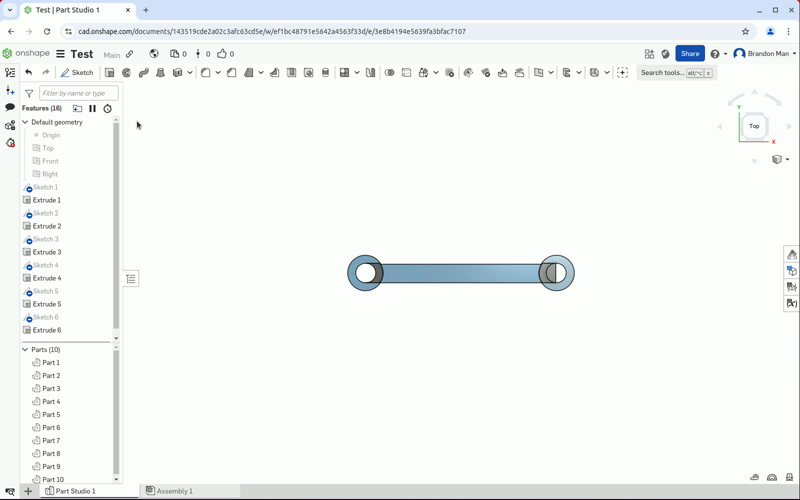
key(shift+h)
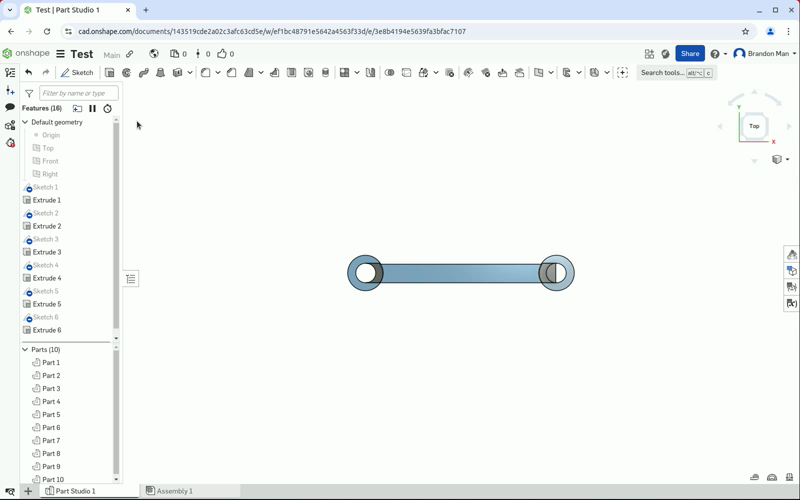
mouse_move(69, 189)
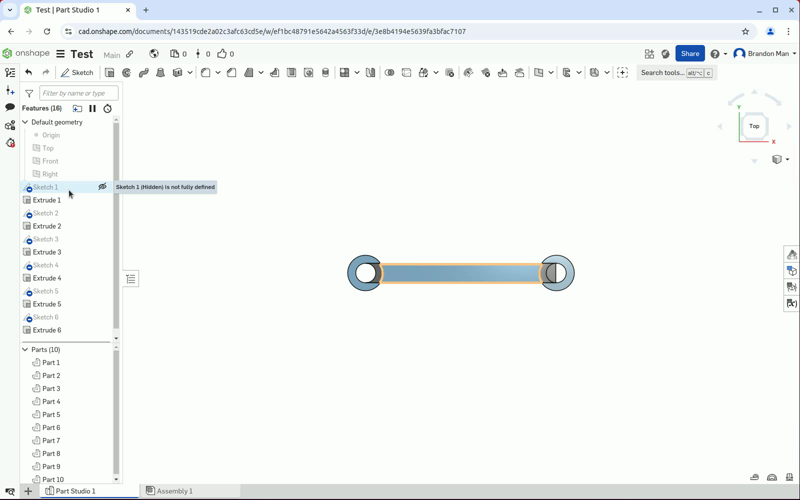
click(69, 189)
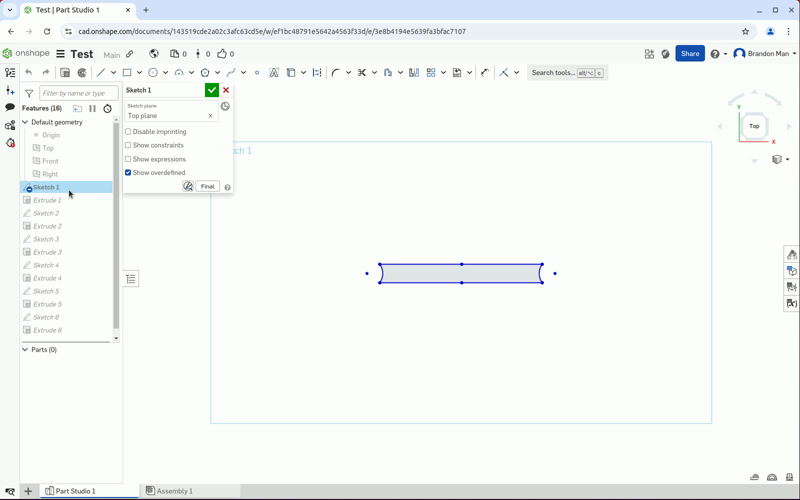
mouse_move(229, 92)
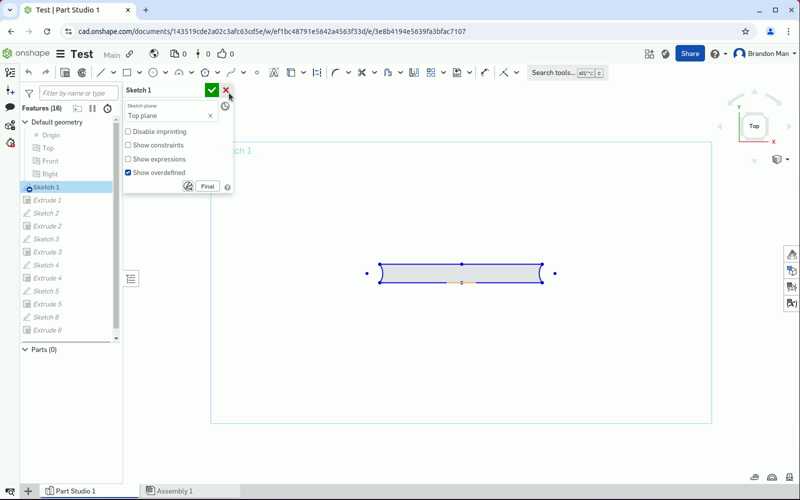
click(229, 92)
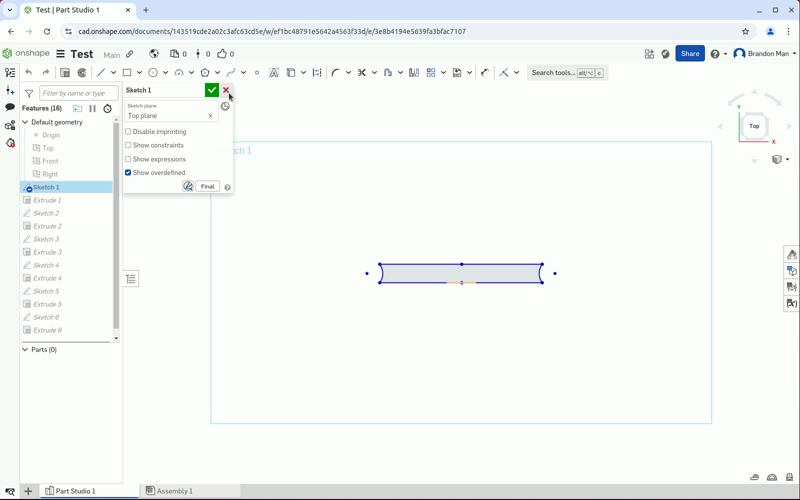
key(shift+s)
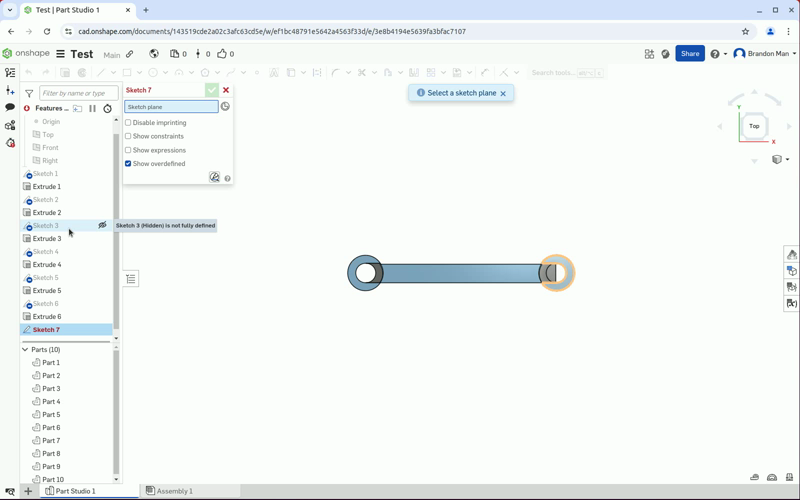
scroll(3)
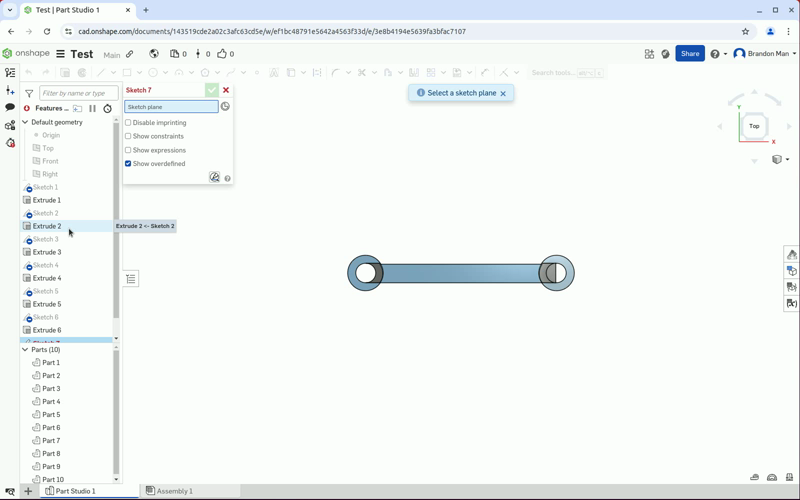
mouse_move(69, 150)
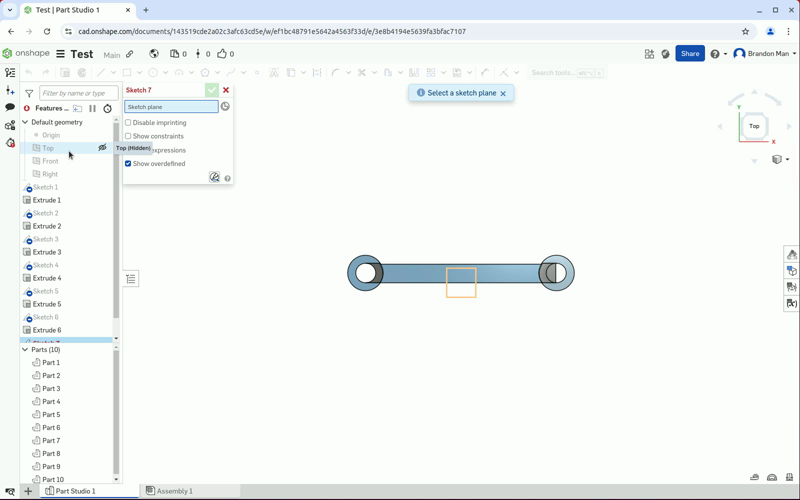
click(69, 150)
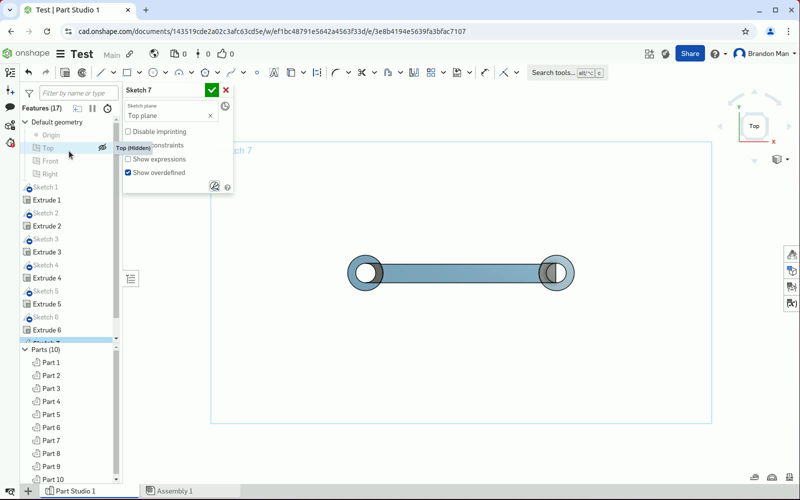
mouse_move(69, 352)
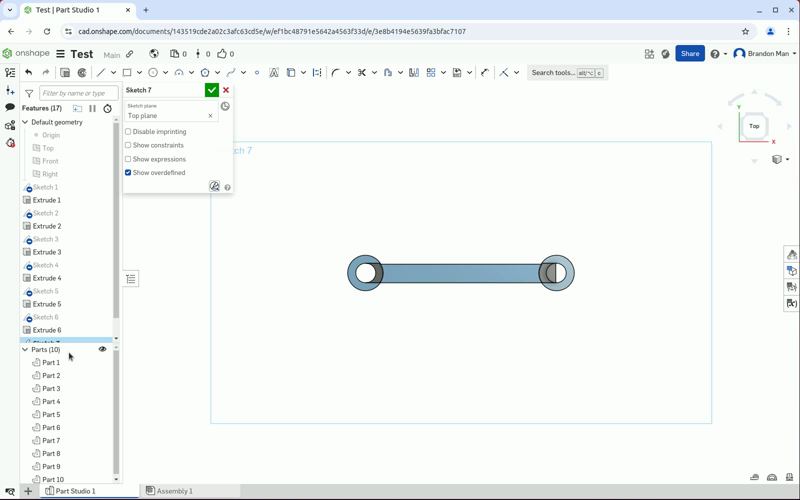
key(y)
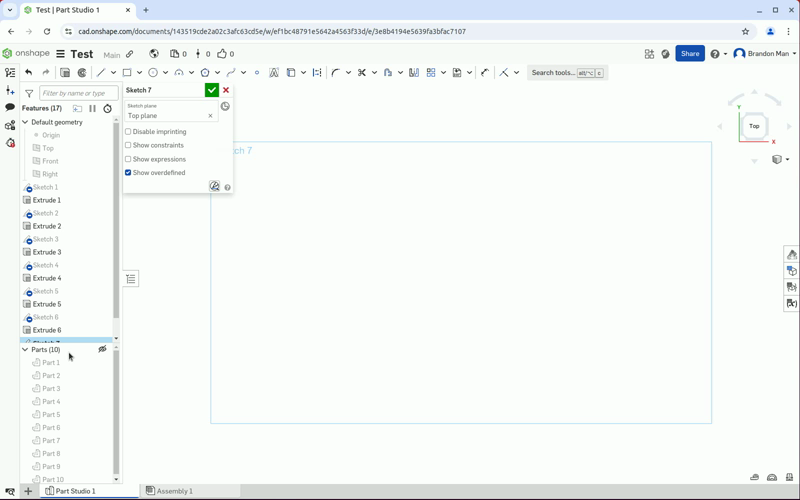
key(a)
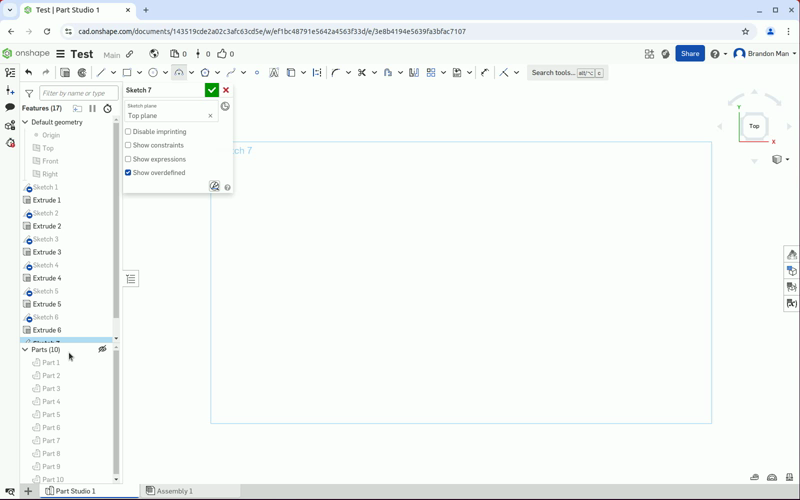
key_down(shift)
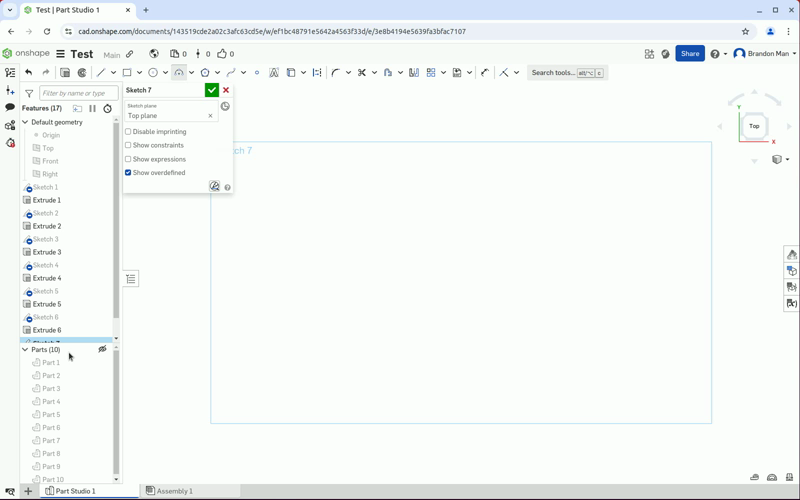
mouse_move(555, 282)
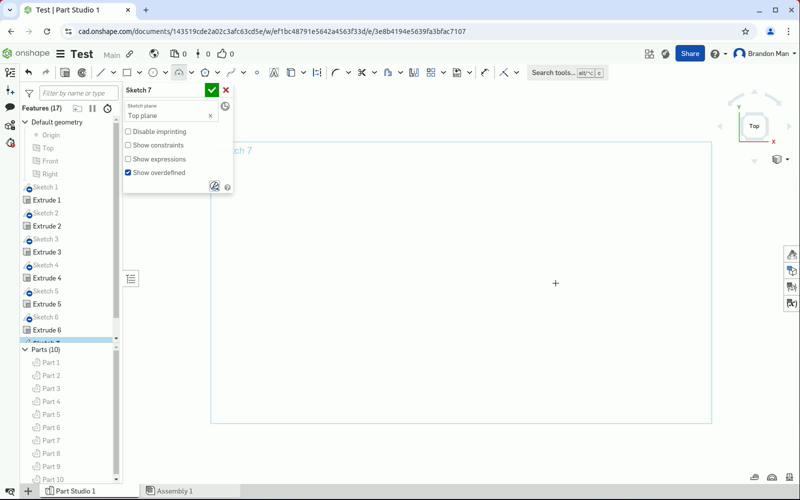
click(555, 282)
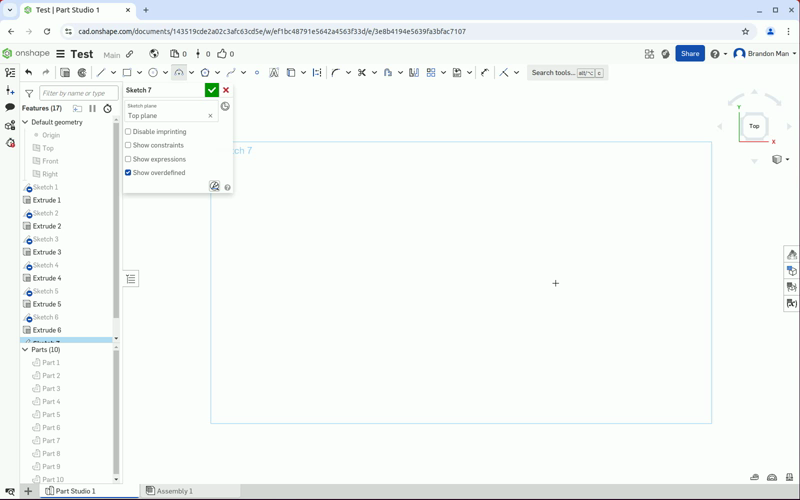
key_up(shift)
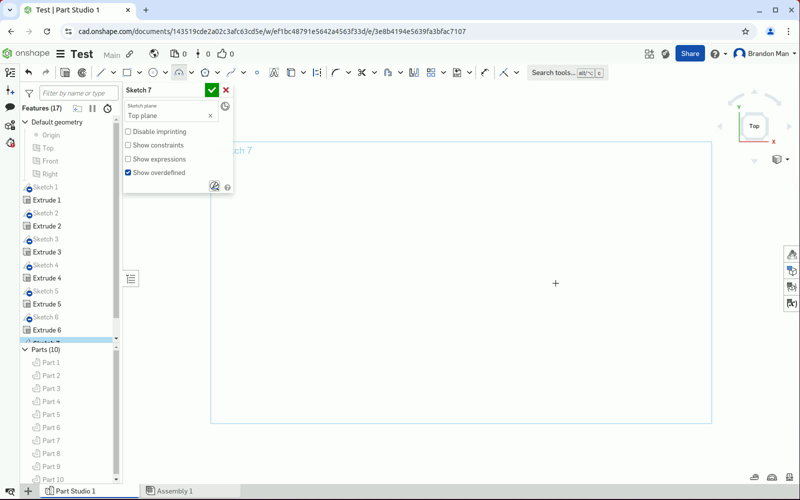
key_down(shift)
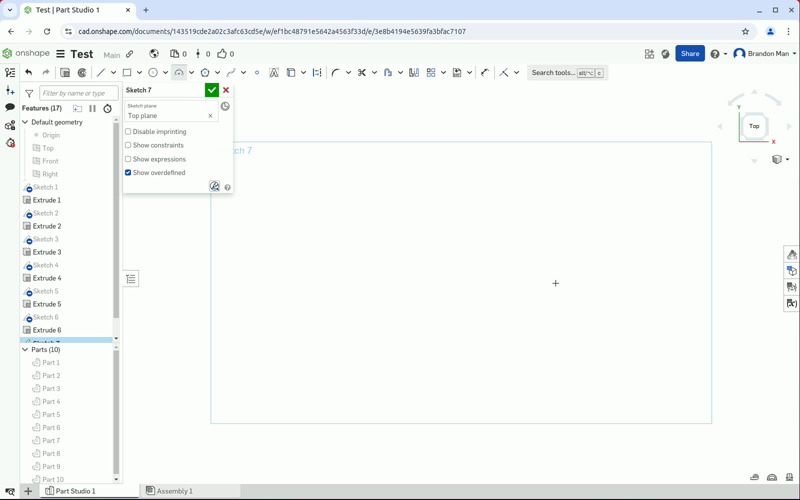
mouse_move(555, 263)
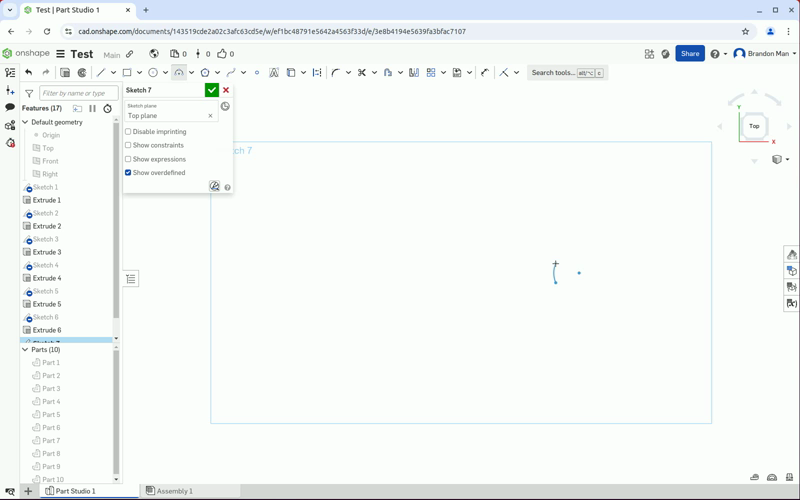
click(555, 263)
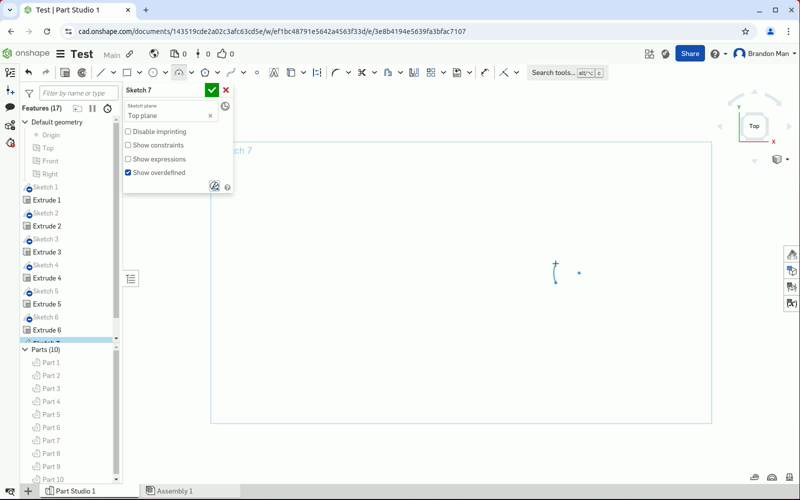
mouse_move(565, 273)
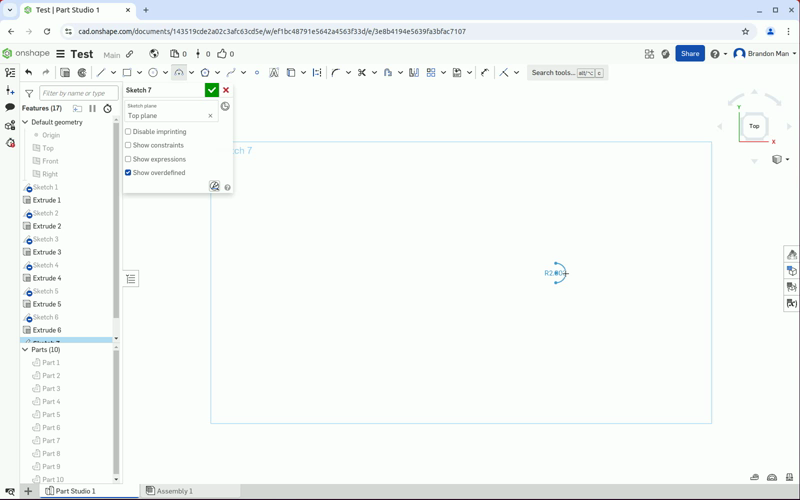
click(565, 273)
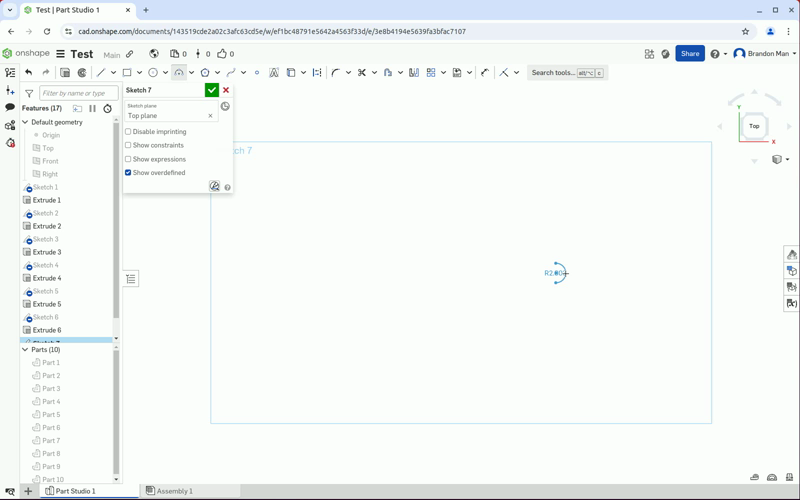
key_up(shift)
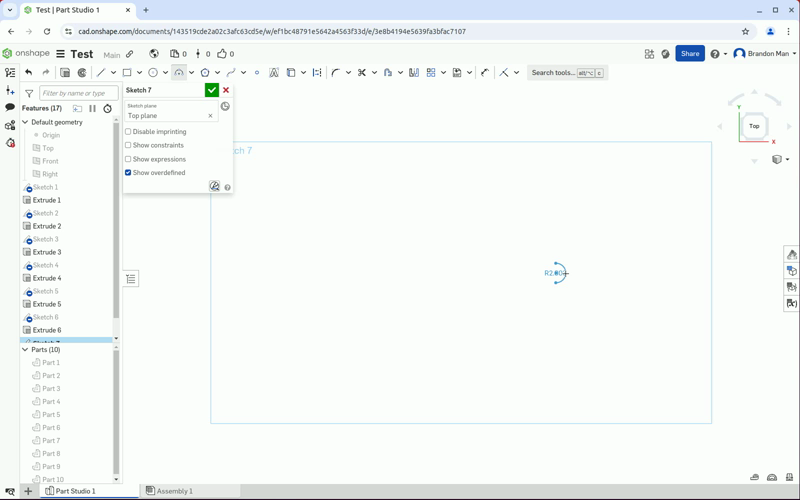
key(esc)
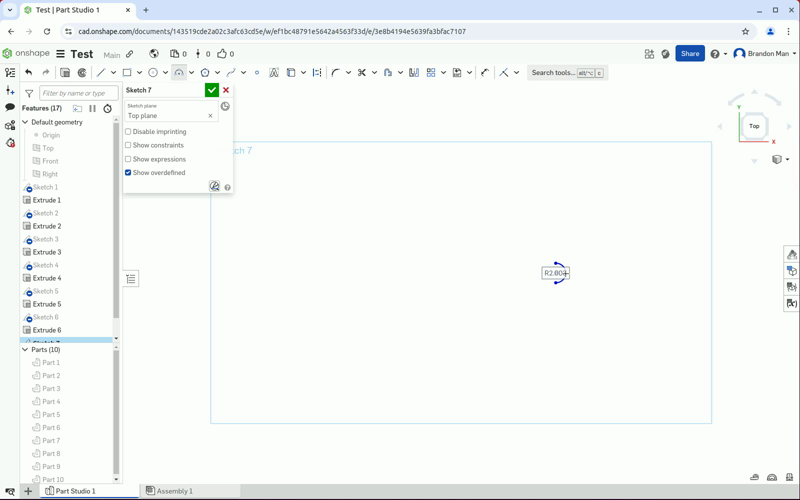
key(l)
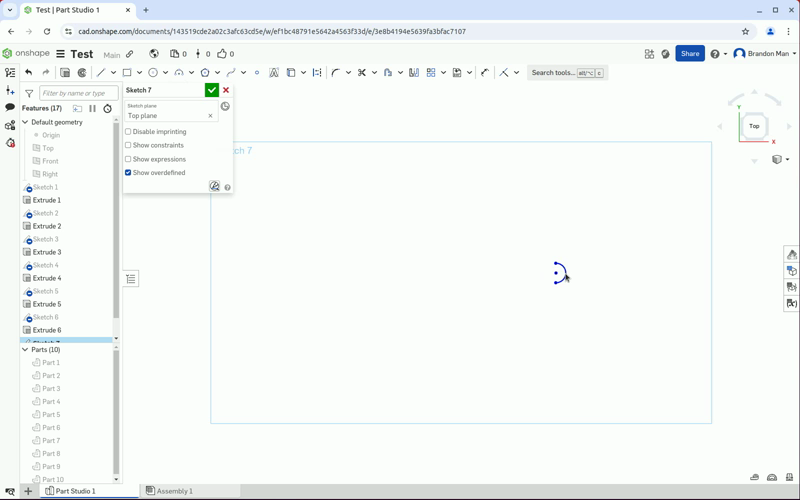
mouse_move(555, 263)
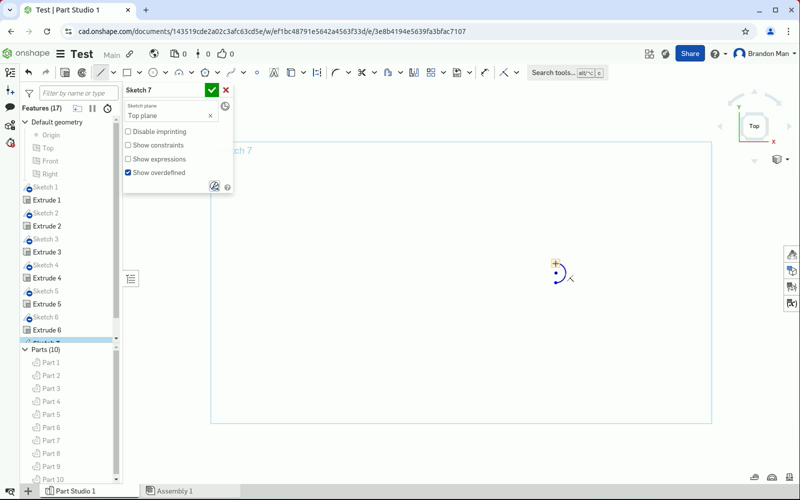
click(555, 263)
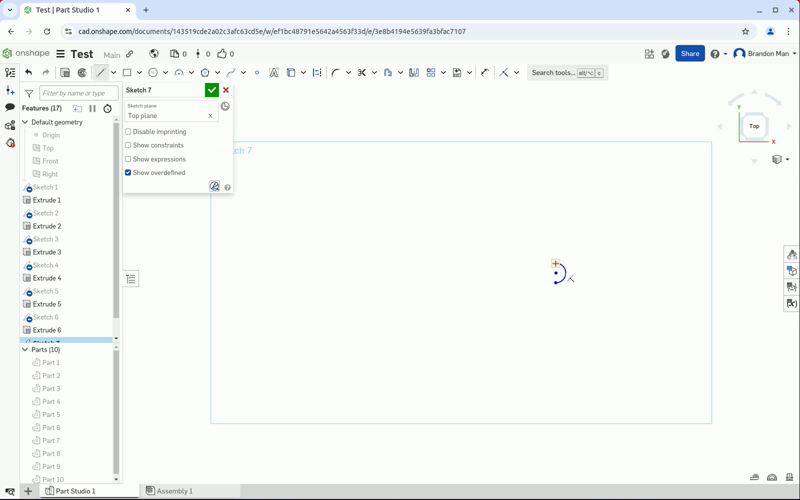
mouse_move(585, 263)
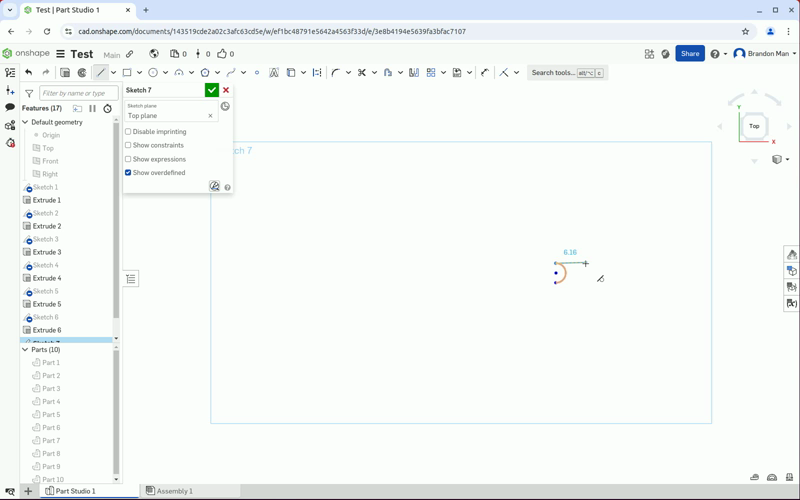
key_down(shift)
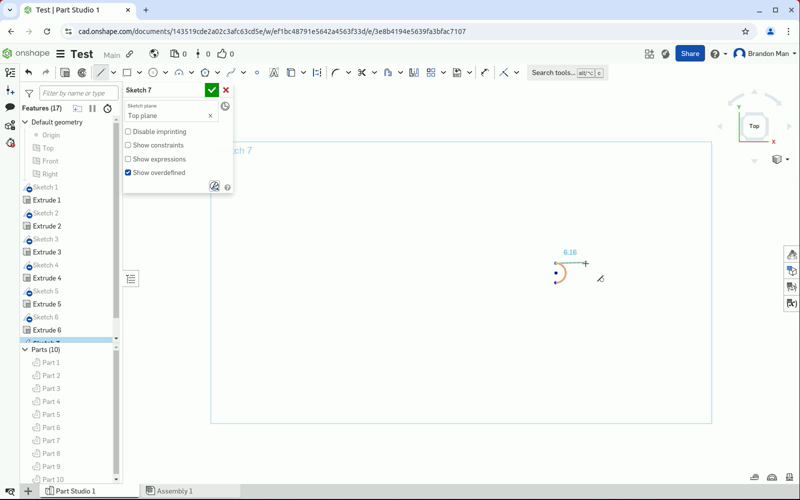
mouse_move(555, 282)
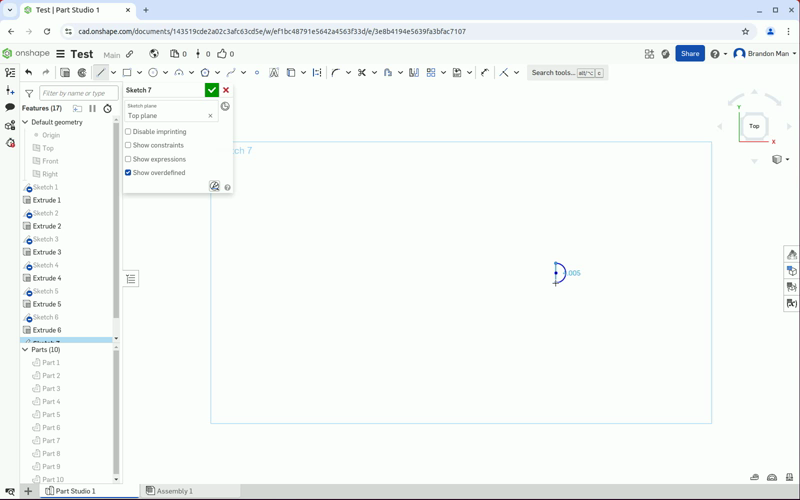
key_up(shift)
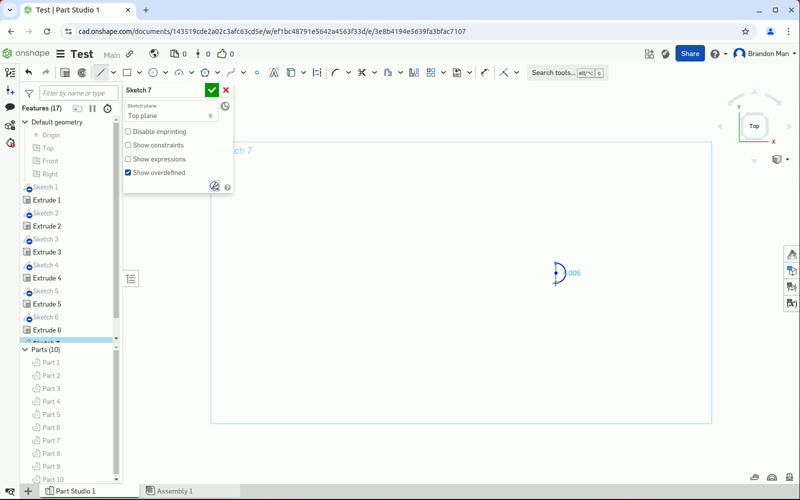
click(555, 282)
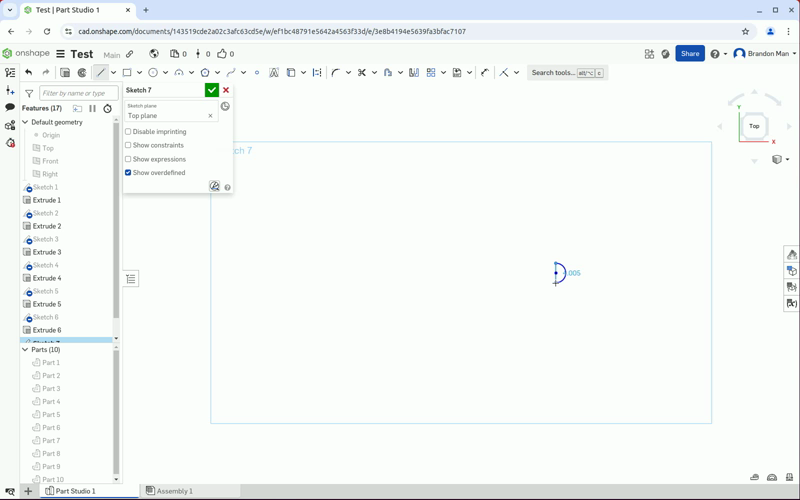
key(esc)
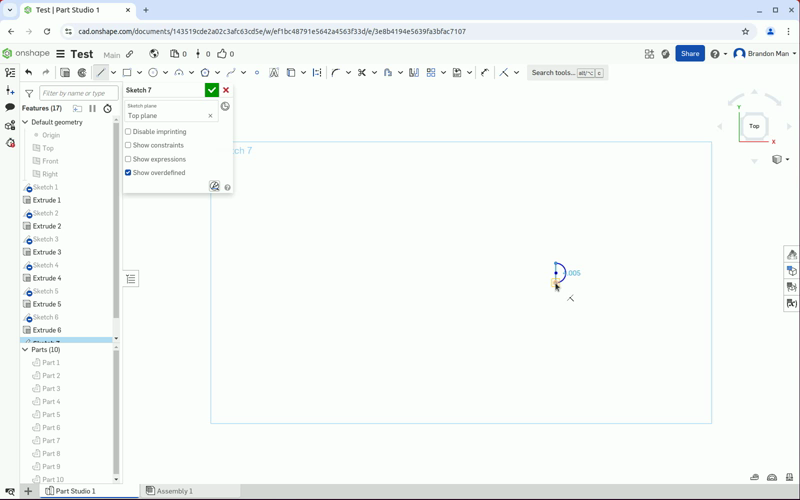
mouse_move(560, 275)
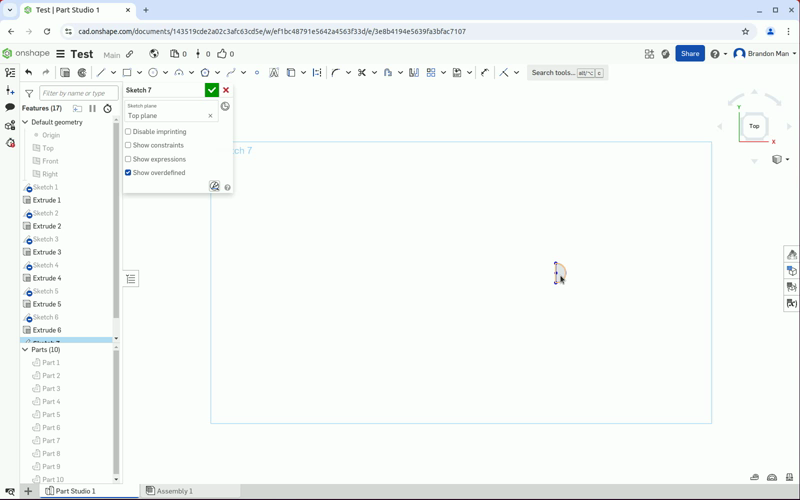
scroll(6)
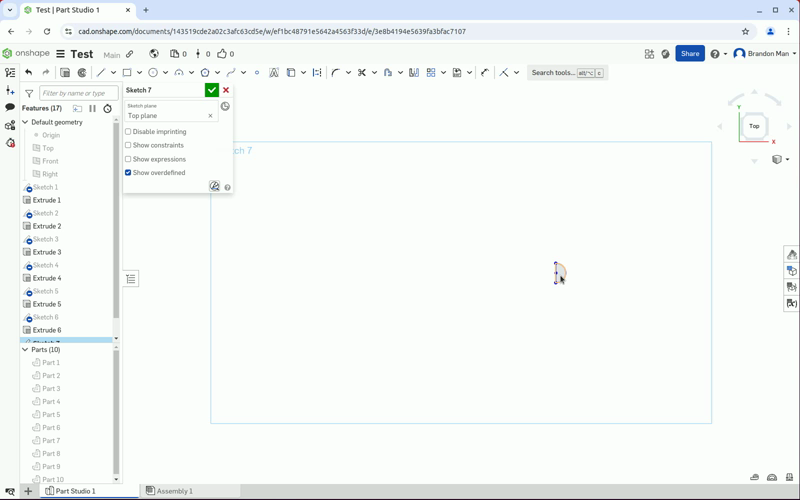
scroll(6)
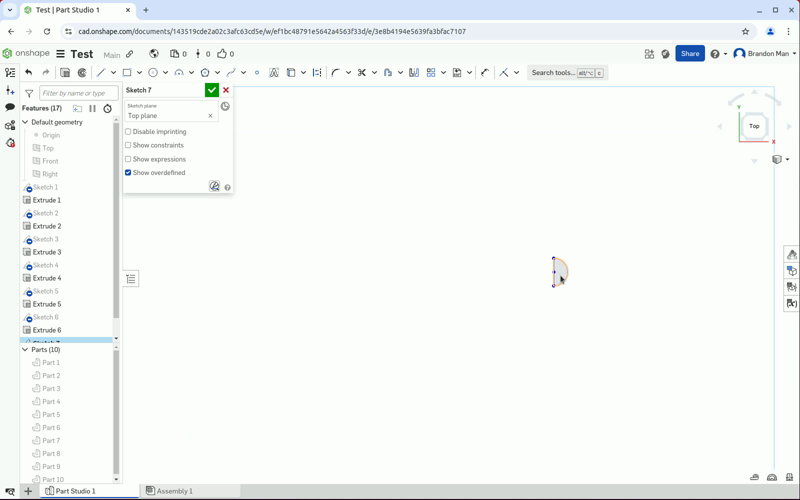
scroll(6)
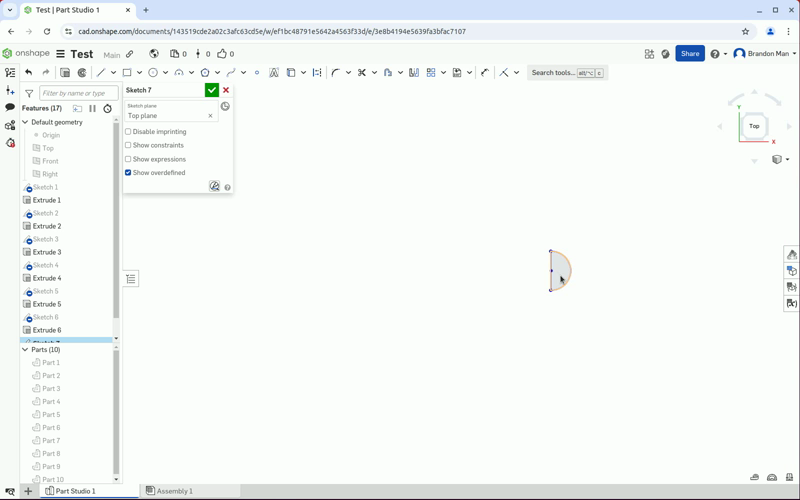
scroll(6)
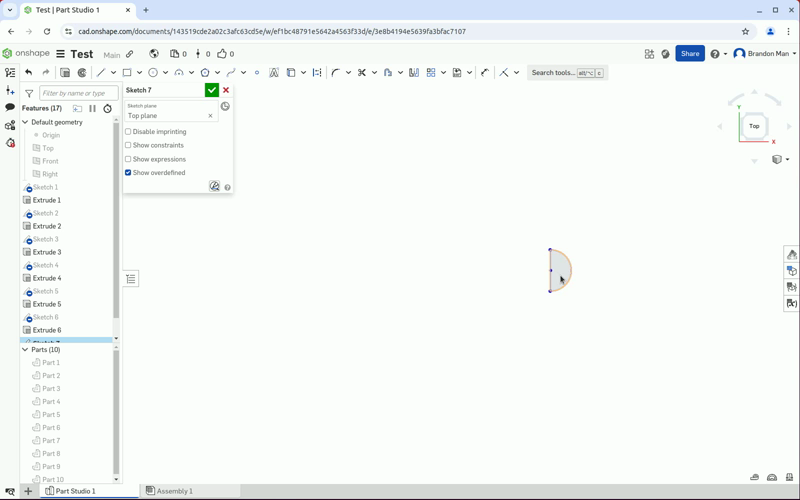
scroll(6)
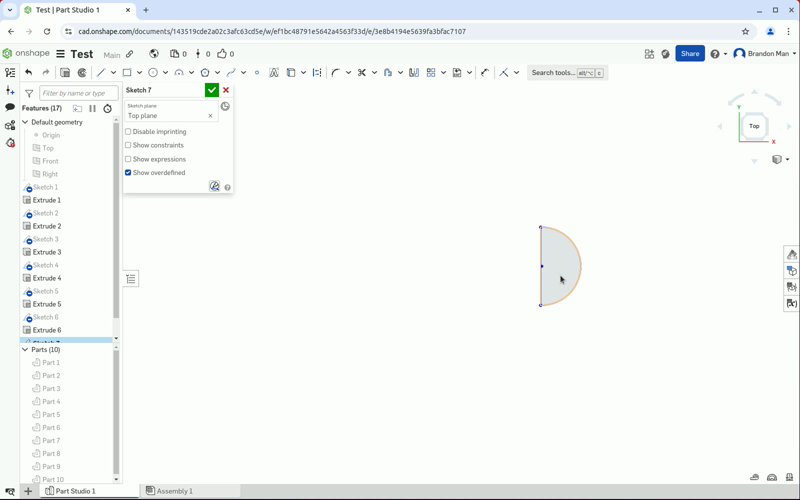
scroll(6)
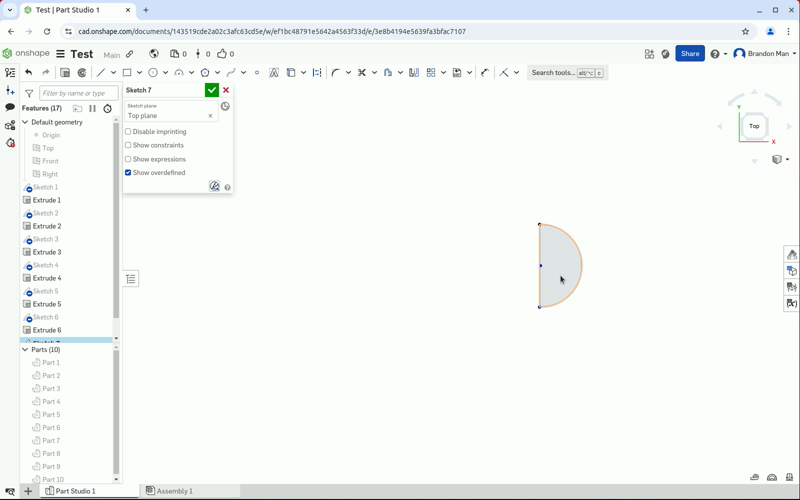
scroll(6)
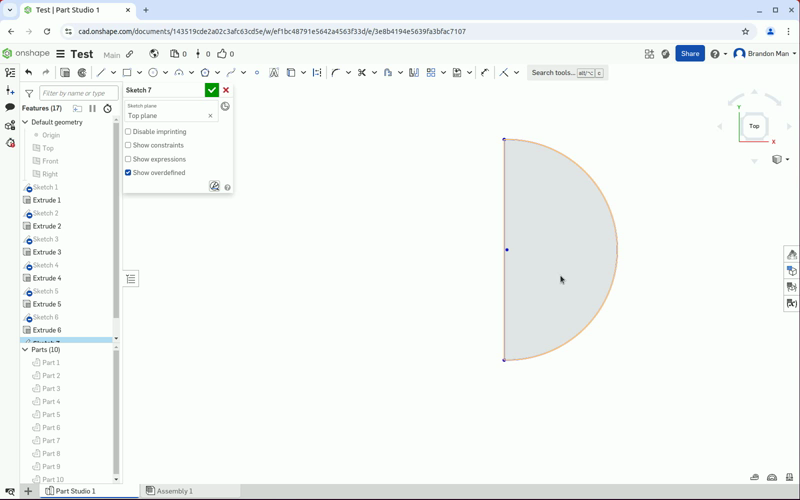
click(560, 275)
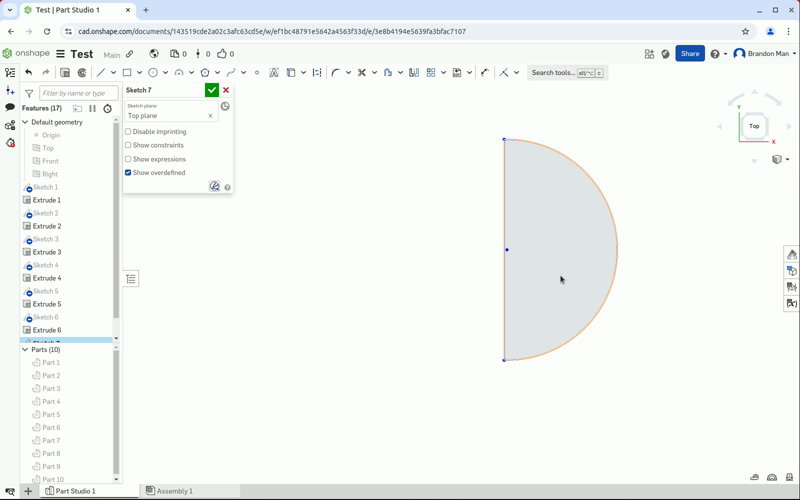
scroll(-6)
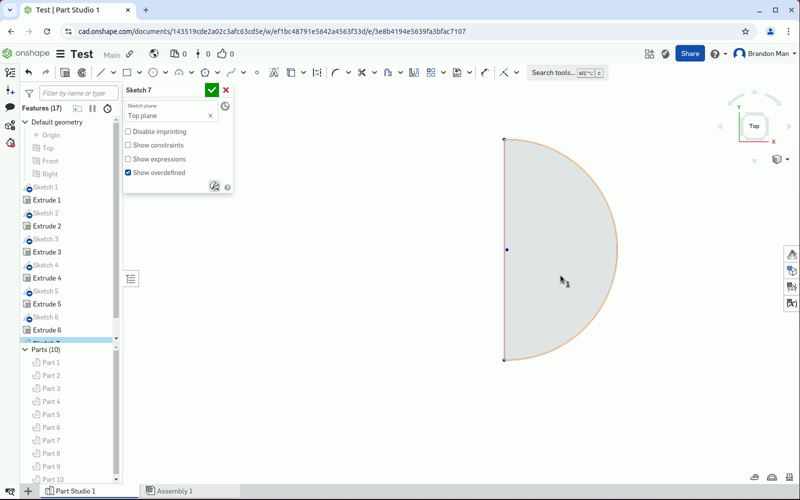
scroll(-6)
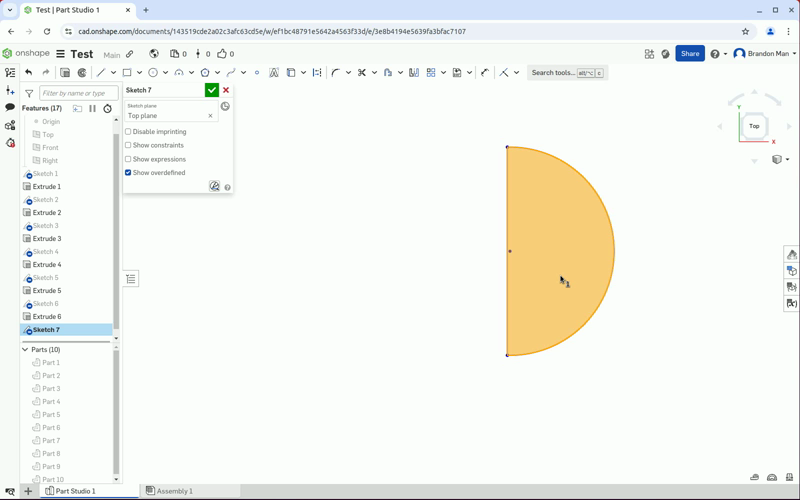
scroll(-6)
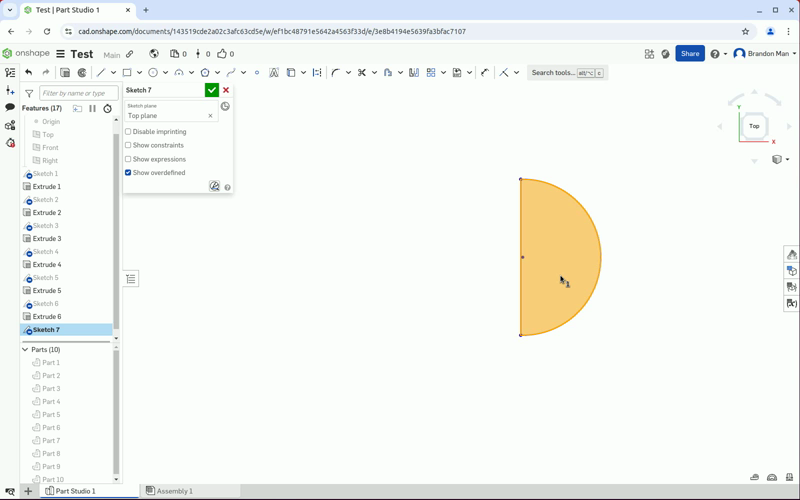
scroll(-6)
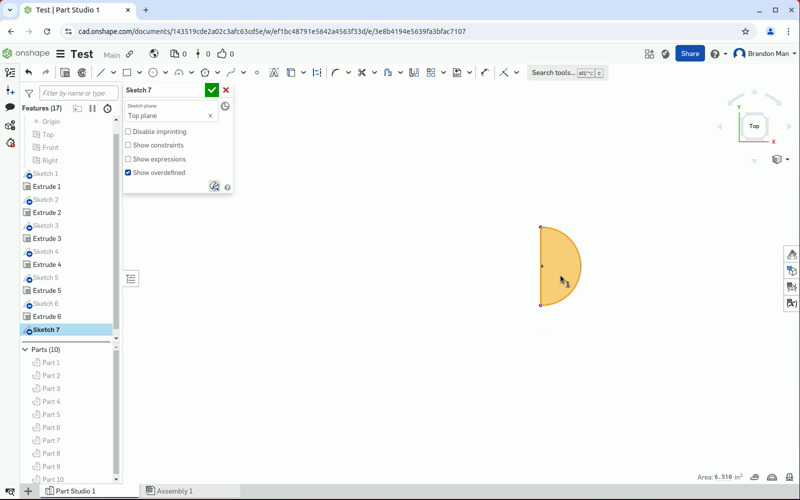
scroll(-6)
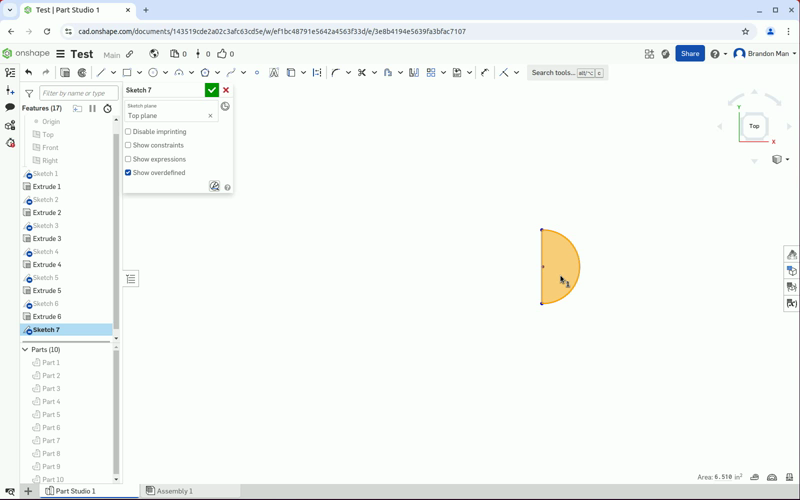
scroll(-6)
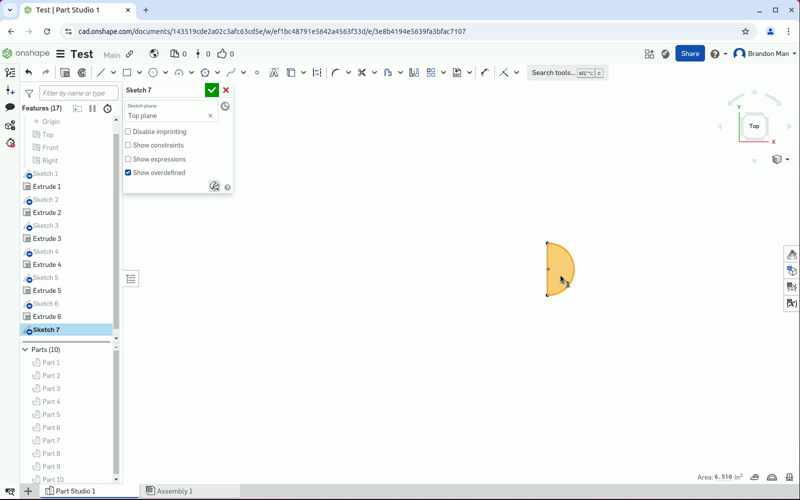
scroll(-6)
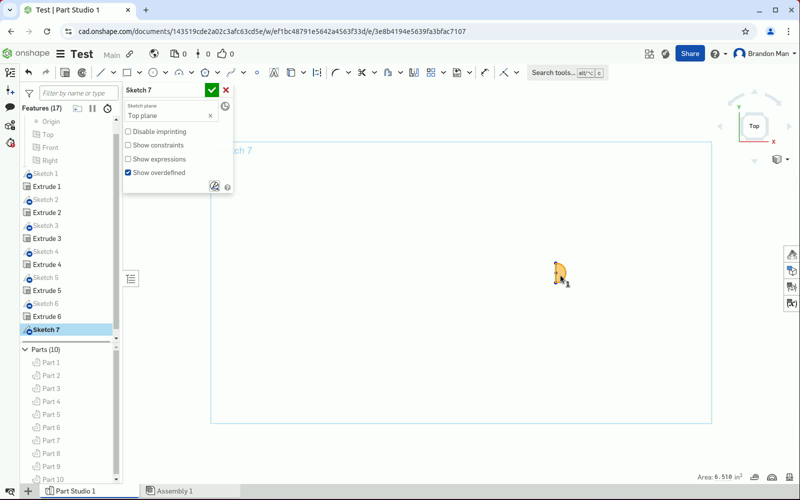
mouse_move(69, 352)
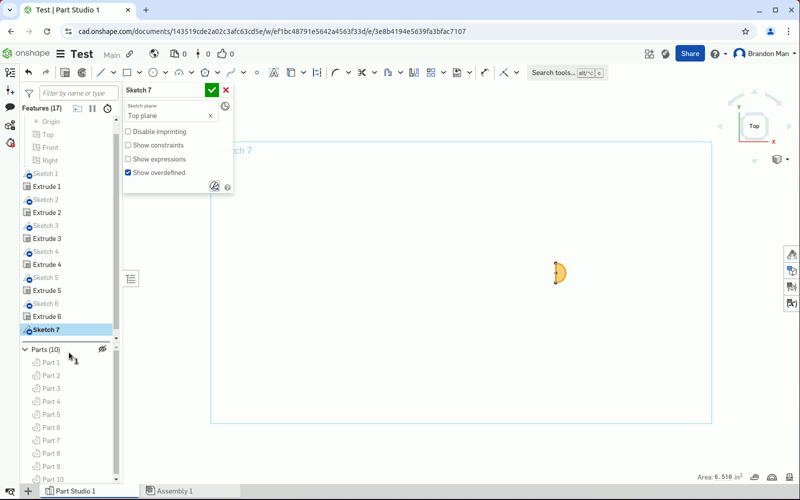
key(shift+y)
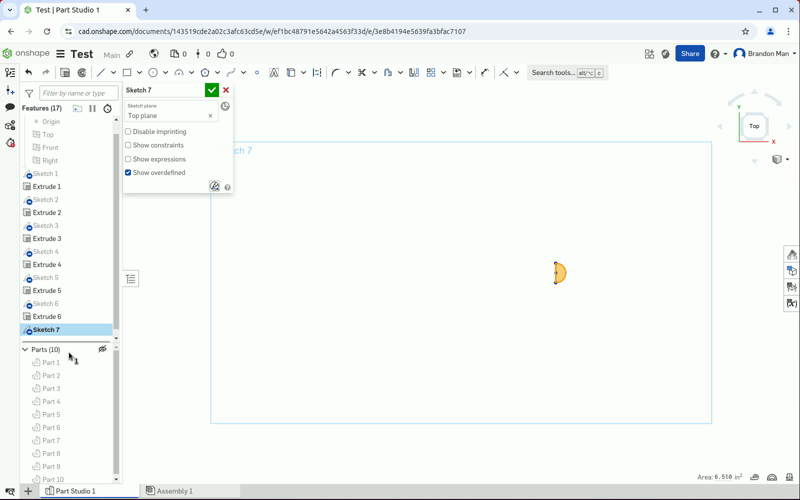
key(shift+e)
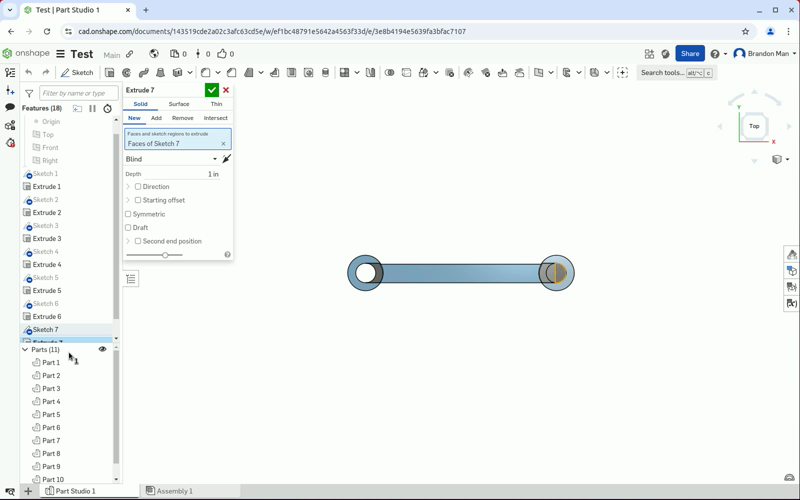
mouse_move(143, 106)
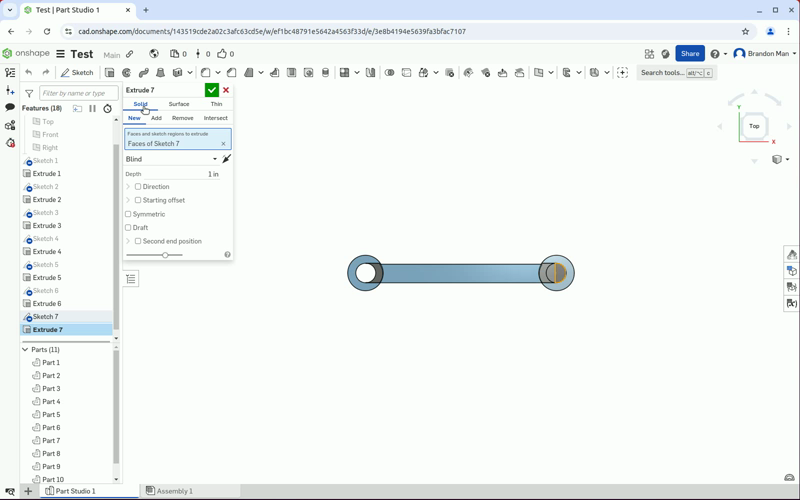
click(143, 106)
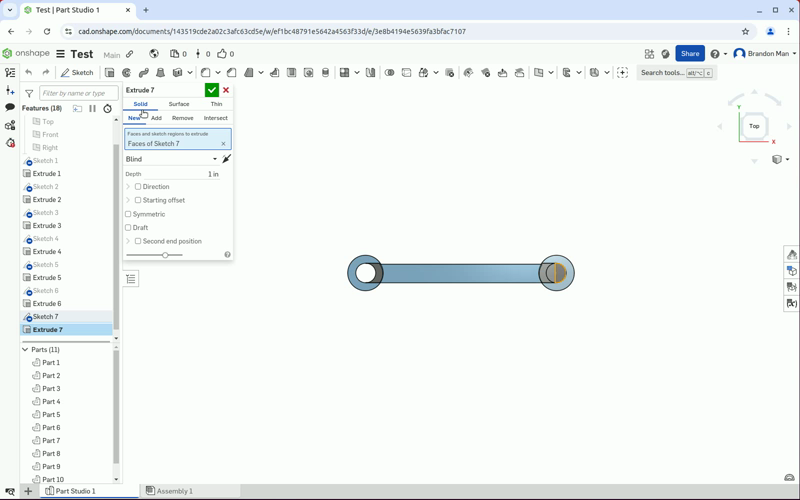
mouse_move(137, 120)
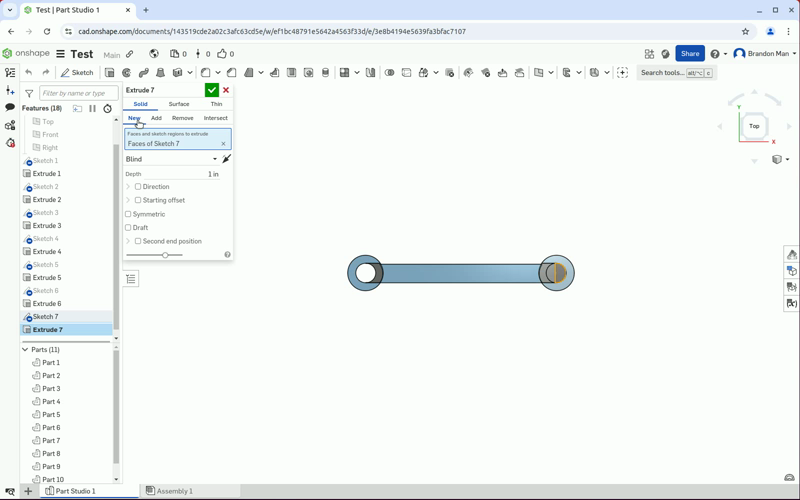
click(137, 120)
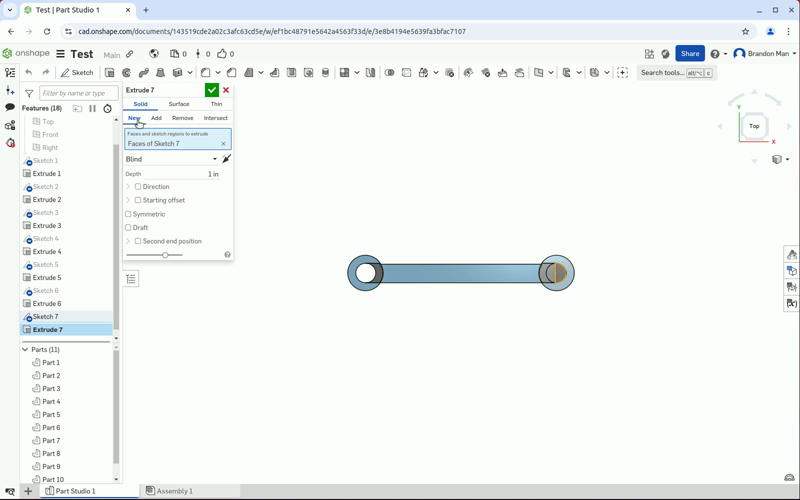
key(tab, 4)
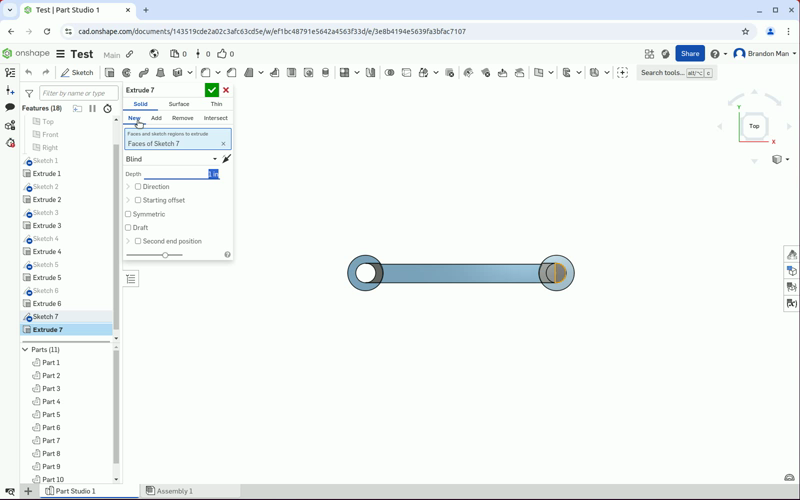
text(8.184)
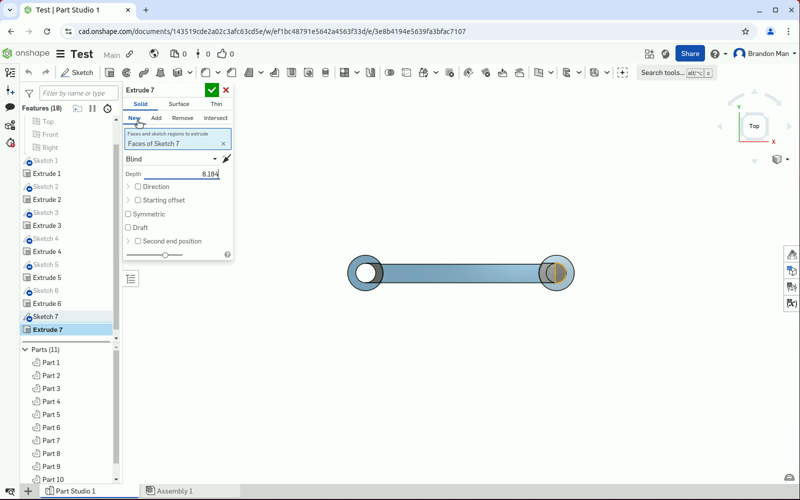
key(tab, 3)
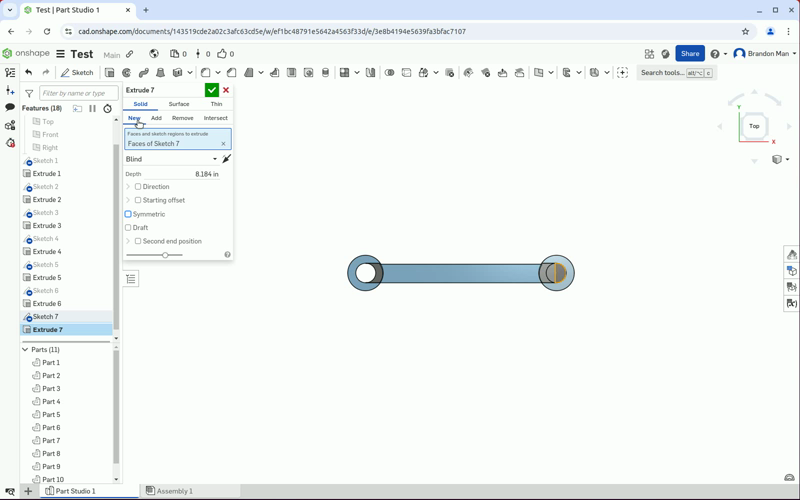
key(space)
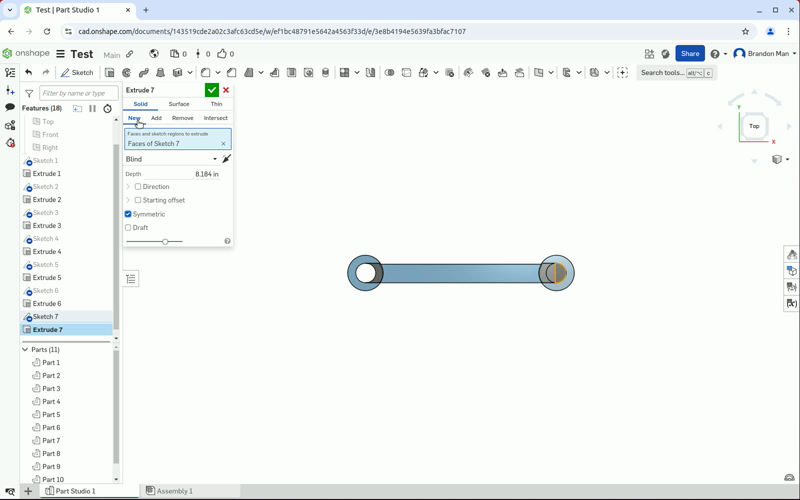
key(enter)
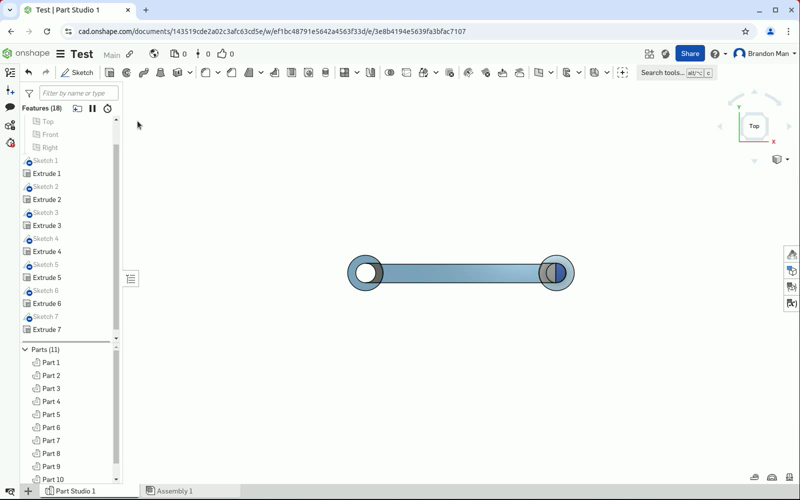
key(shift+h)
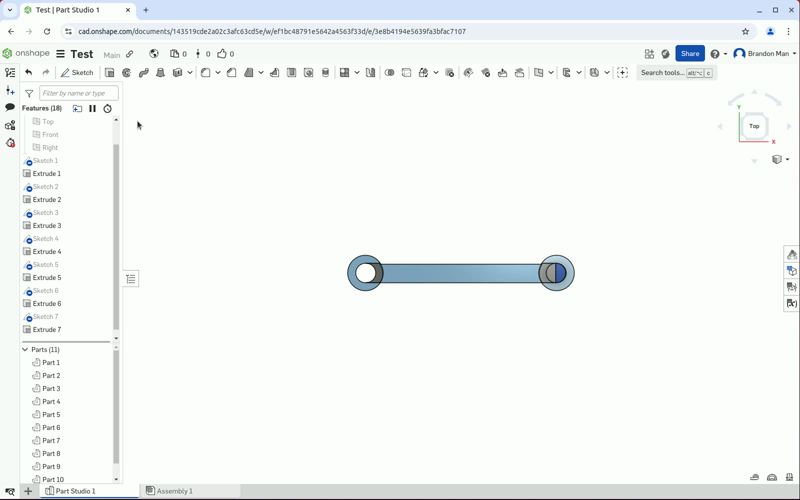
key(shift+h)
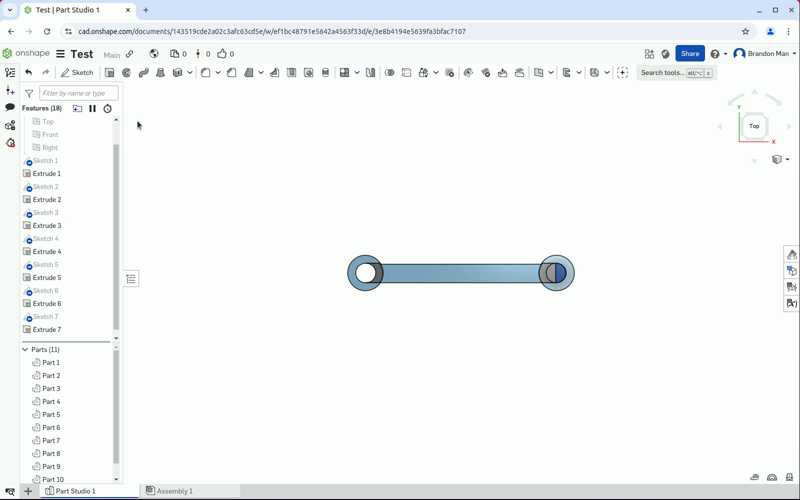
mouse_move(69, 163)
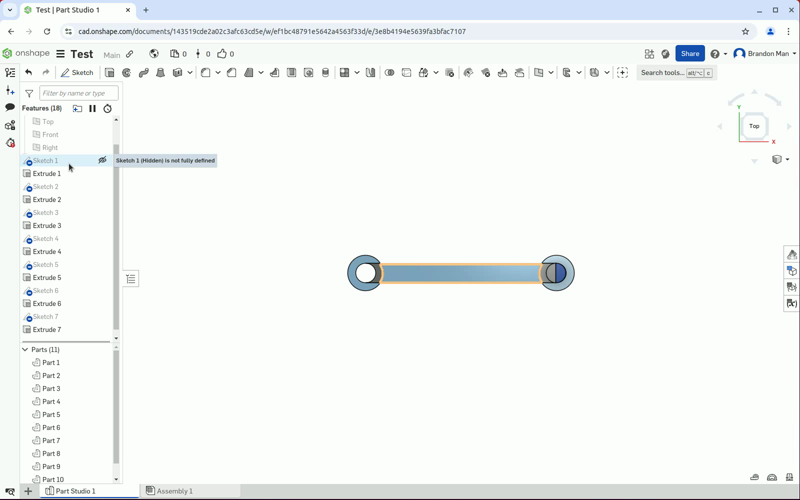
click(69, 163)
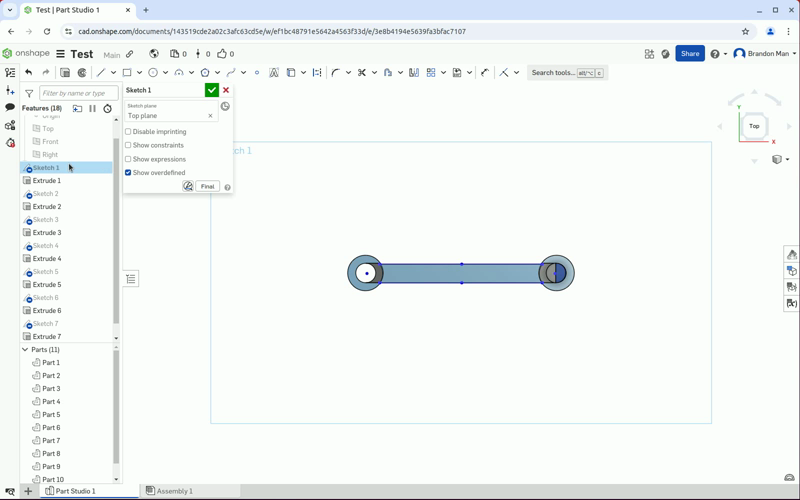
mouse_move(229, 92)
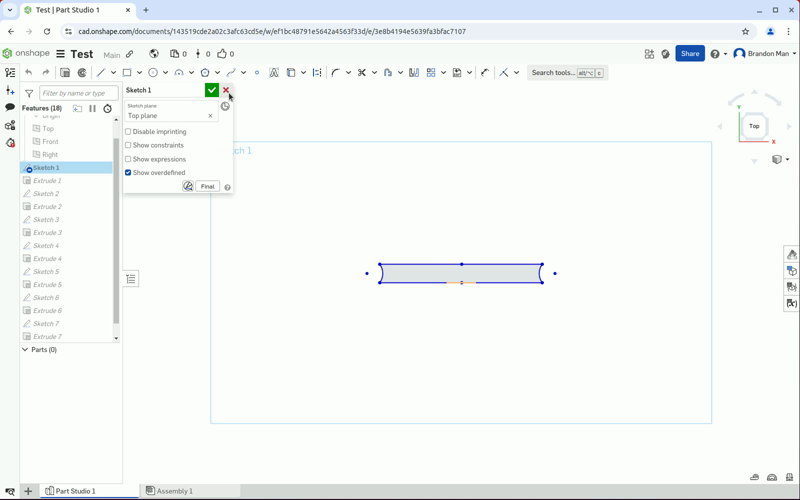
click(229, 92)
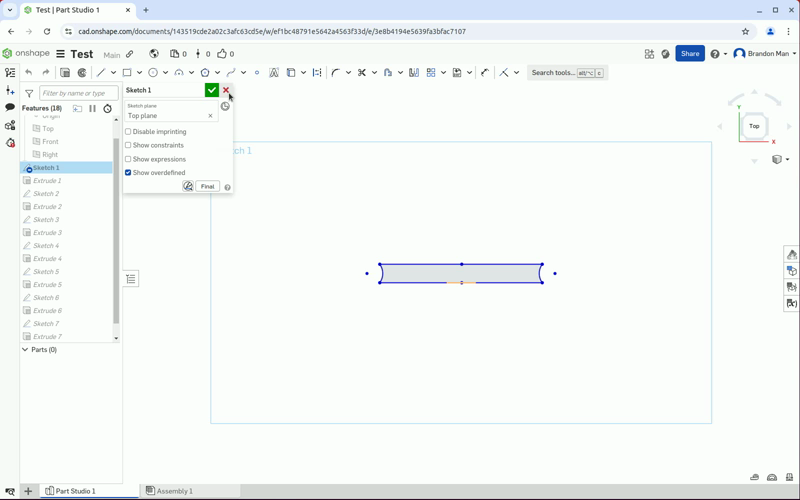
key(shift+s)
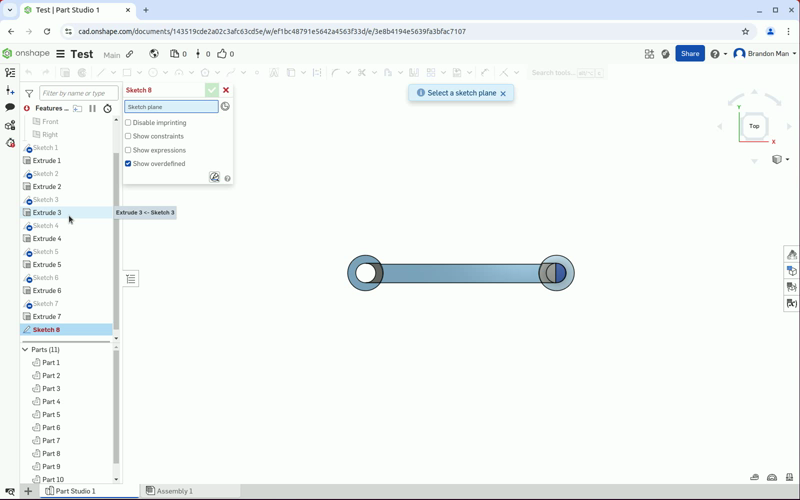
scroll(3)
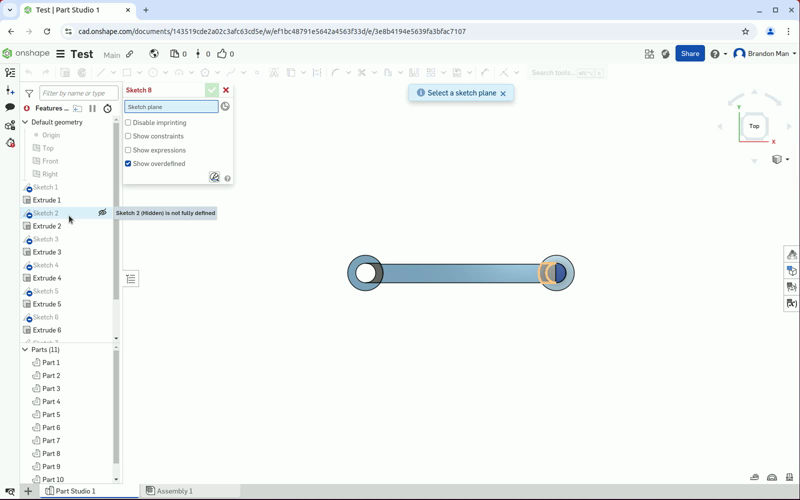
mouse_move(69, 150)
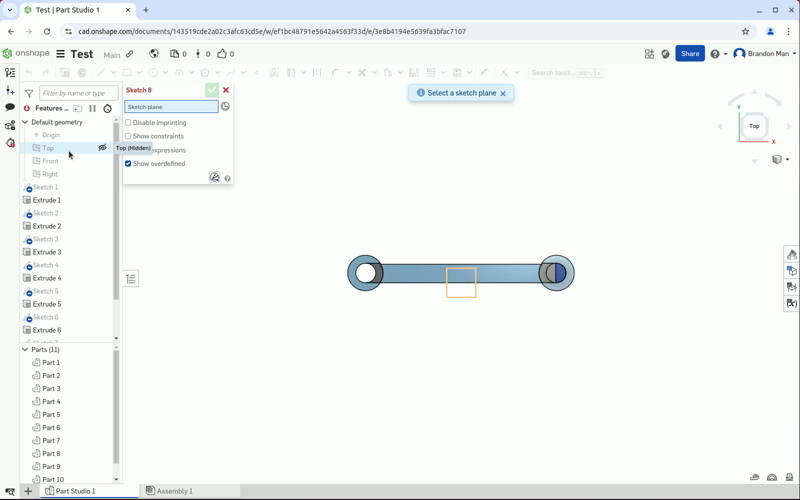
click(69, 150)
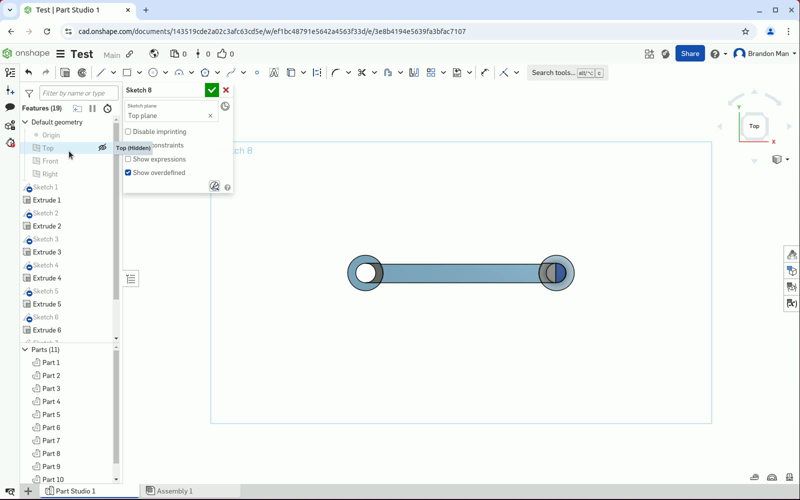
mouse_move(69, 352)
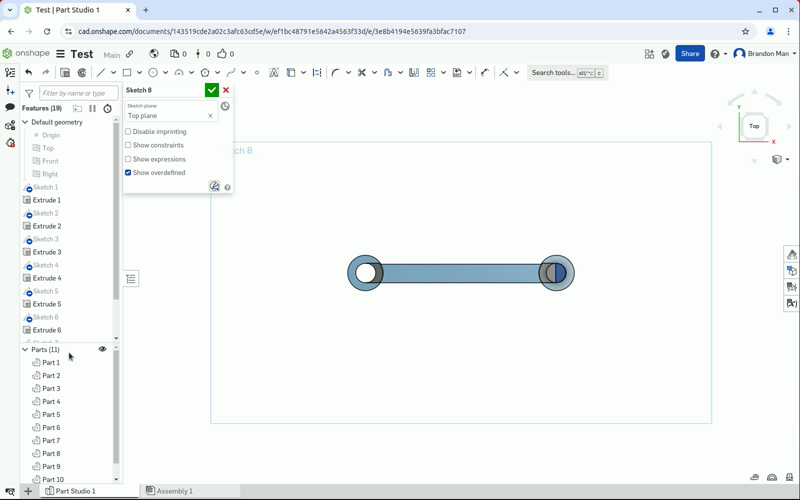
key(y)
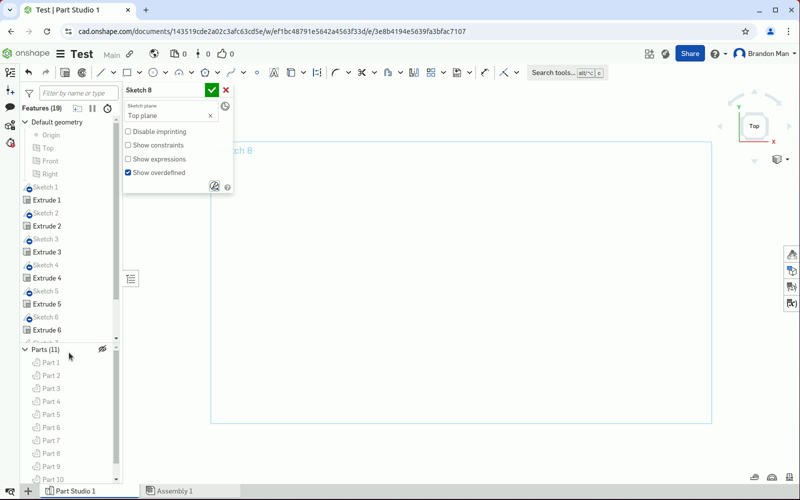
key(l)
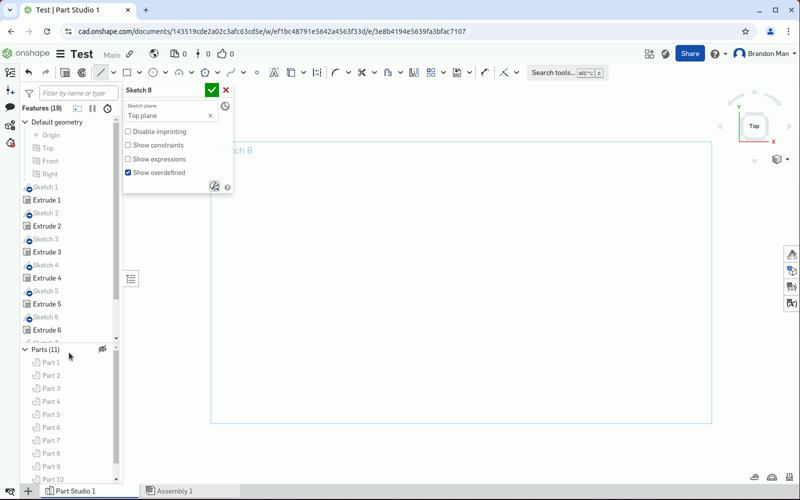
key_down(shift)
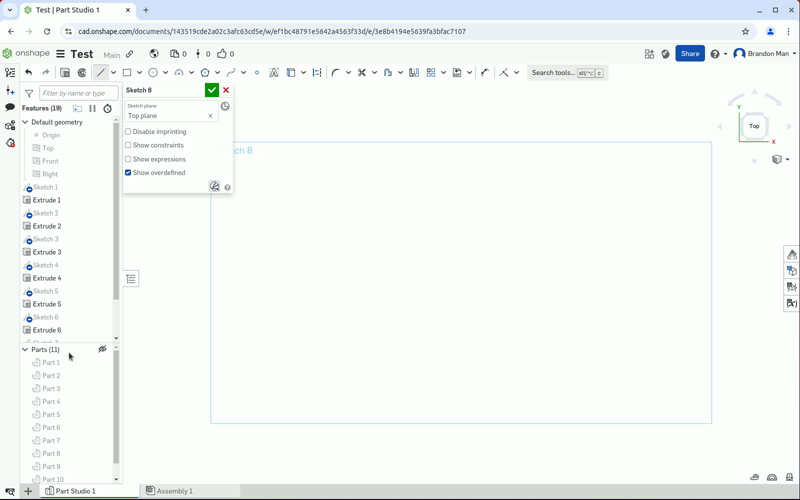
mouse_move(365, 282)
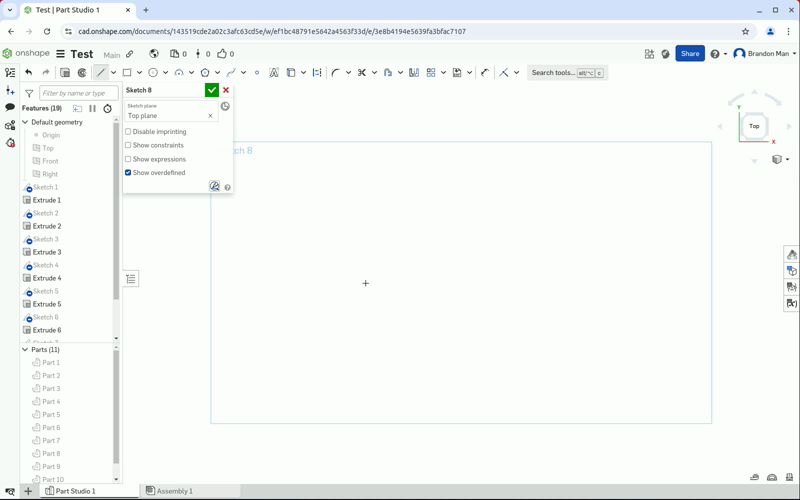
click(365, 282)
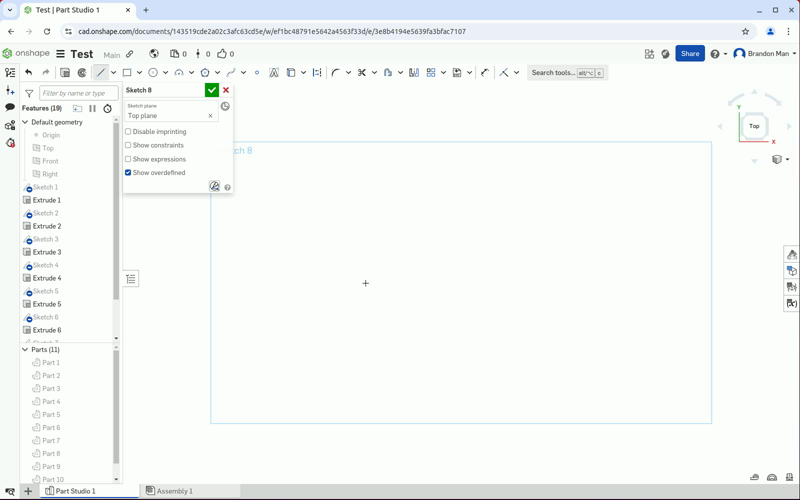
key_up(shift)
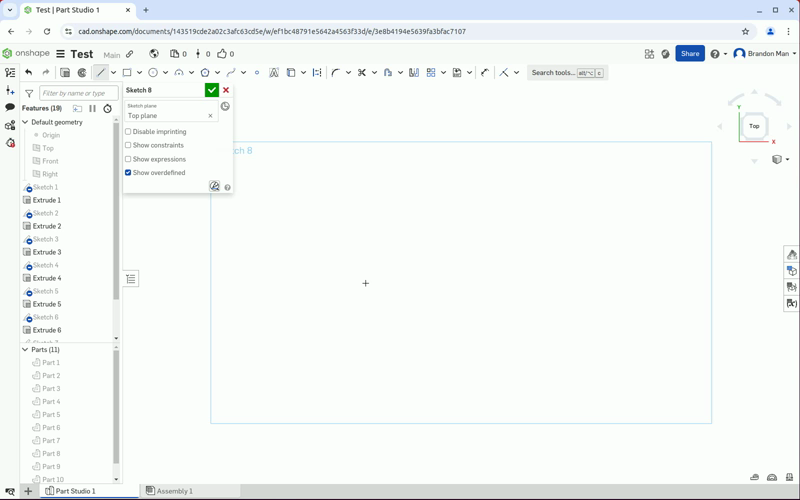
key_down(shift)
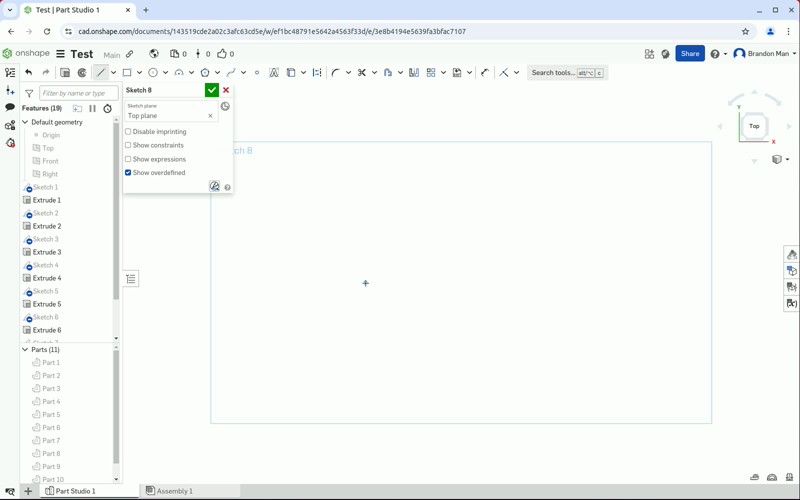
mouse_move(395, 282)
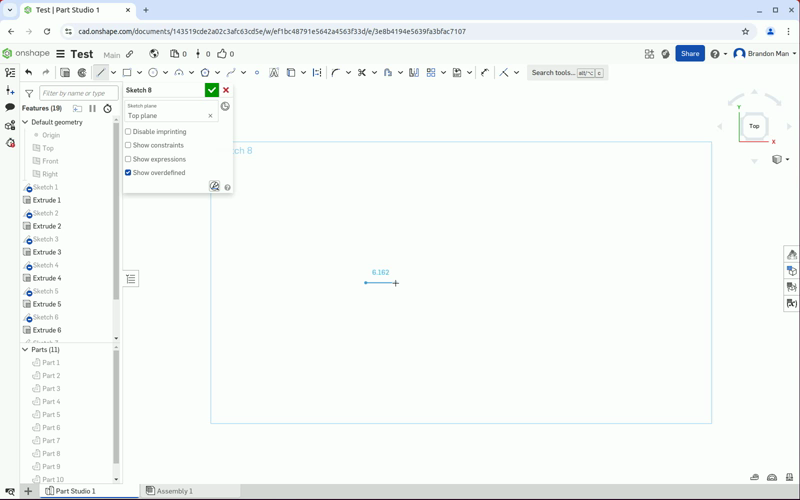
mouse_move(365, 263)
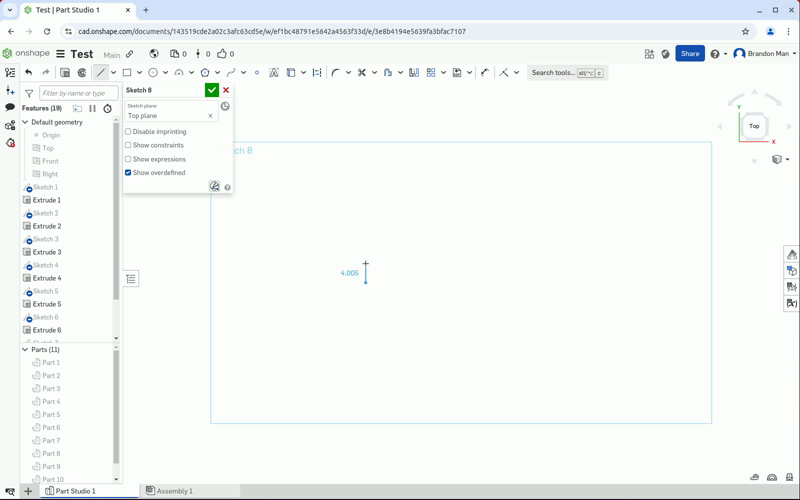
click(365, 263)
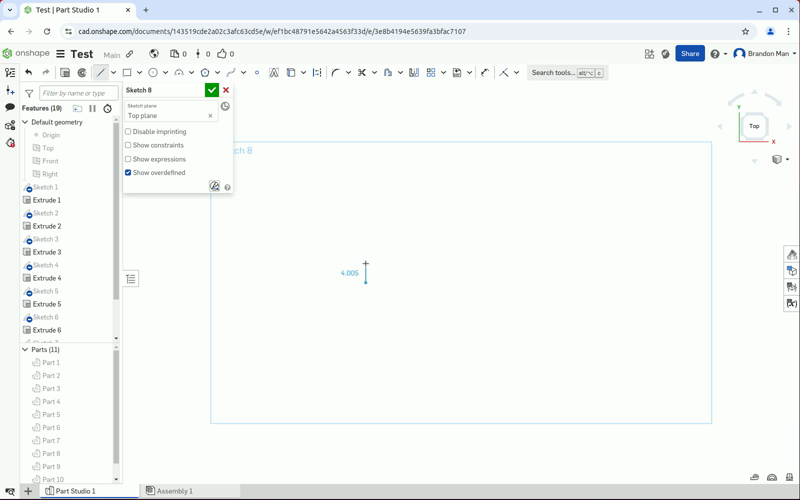
key_up(shift)
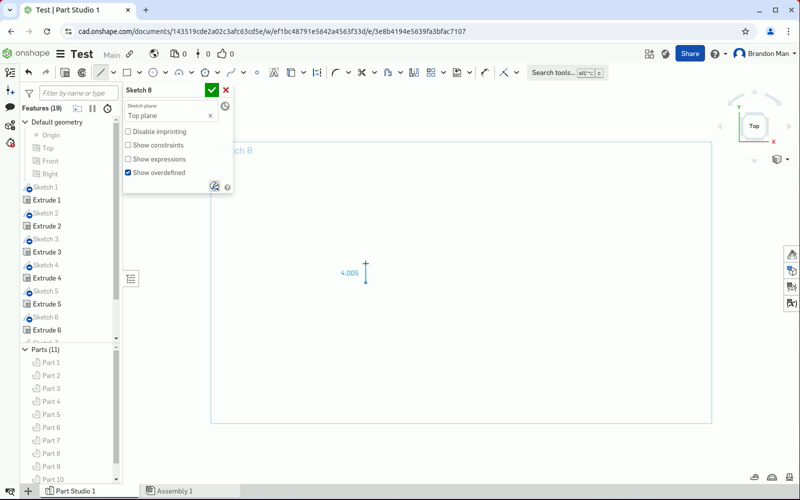
key(esc)
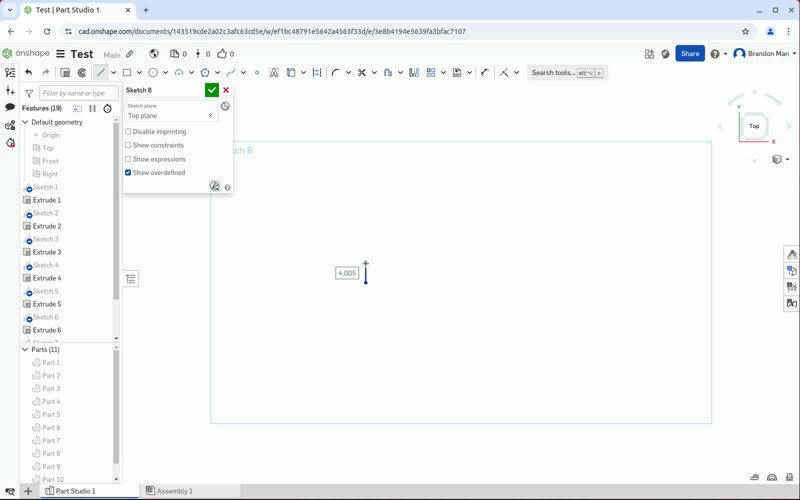
key(a)
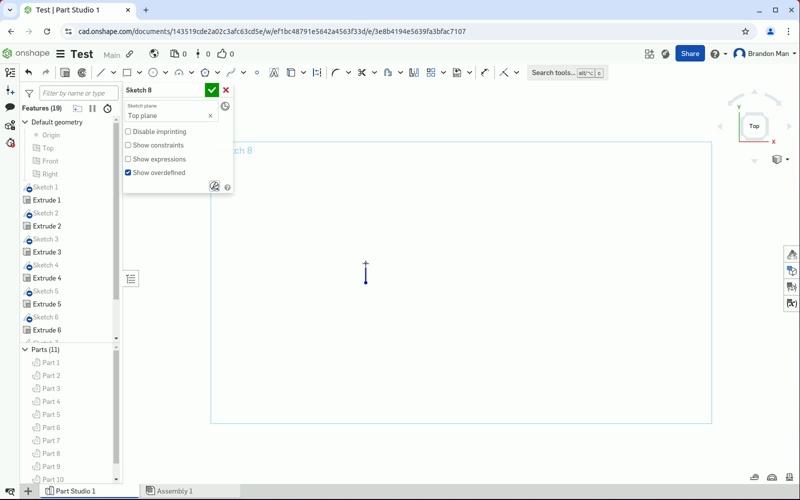
mouse_move(365, 263)
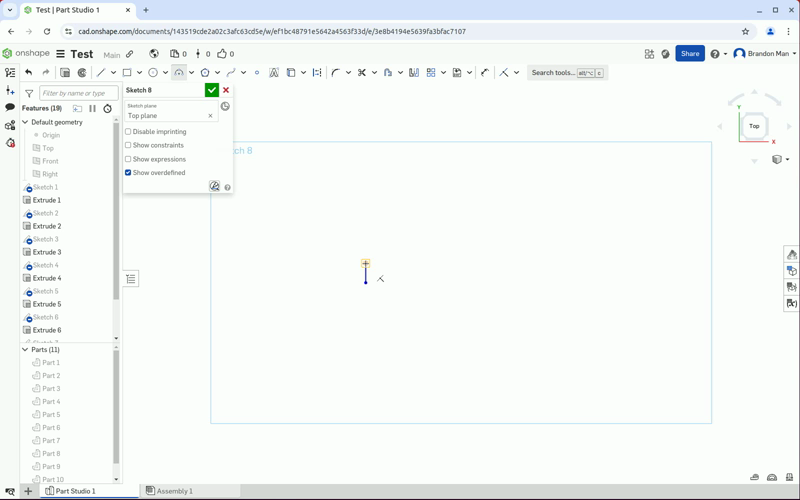
click(365, 263)
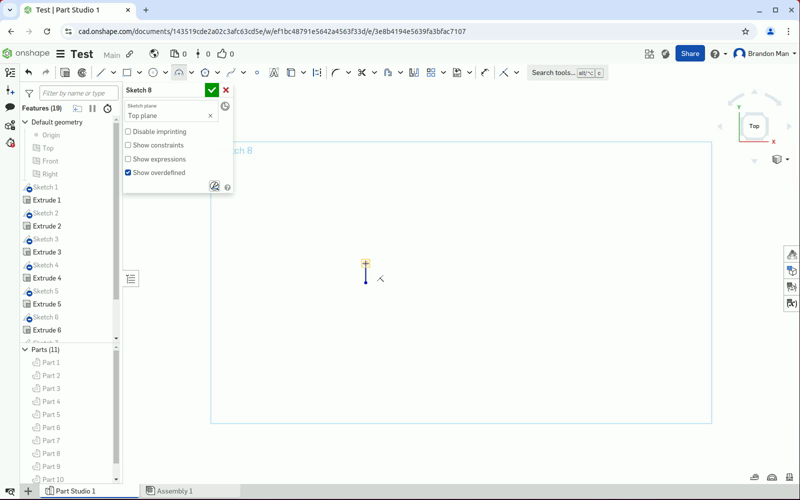
mouse_move(365, 282)
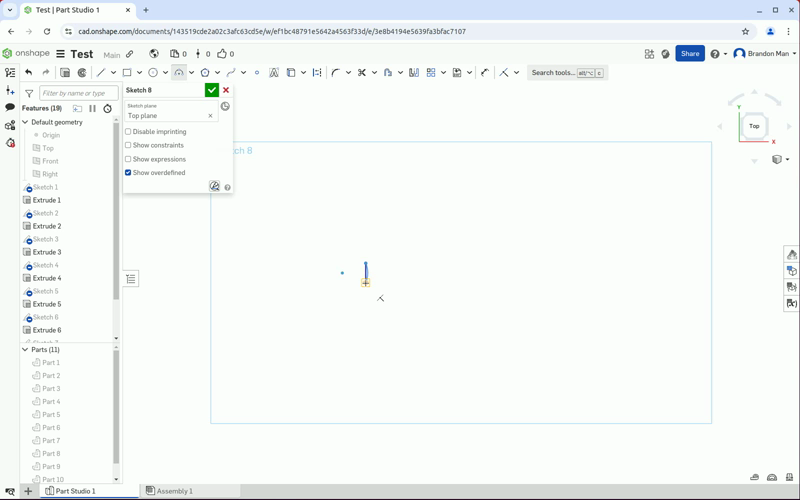
click(365, 282)
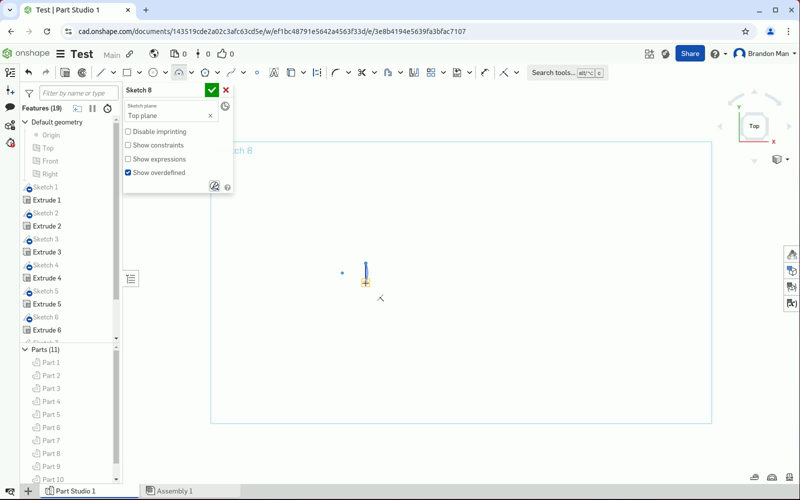
key_down(shift)
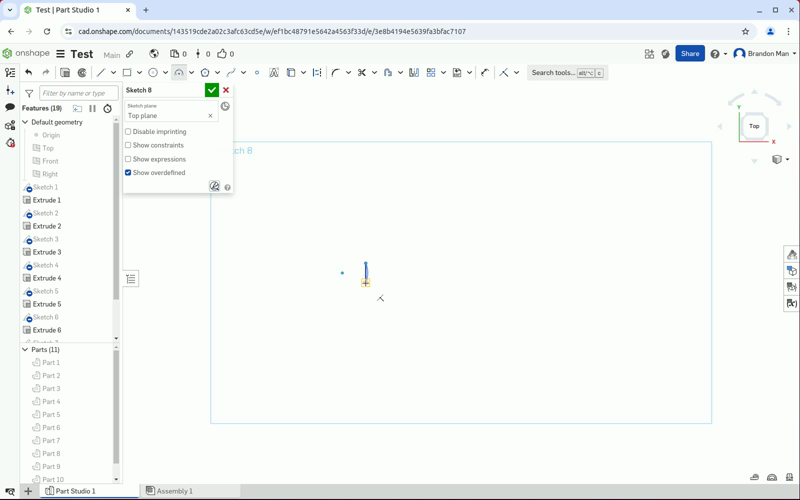
mouse_move(356, 273)
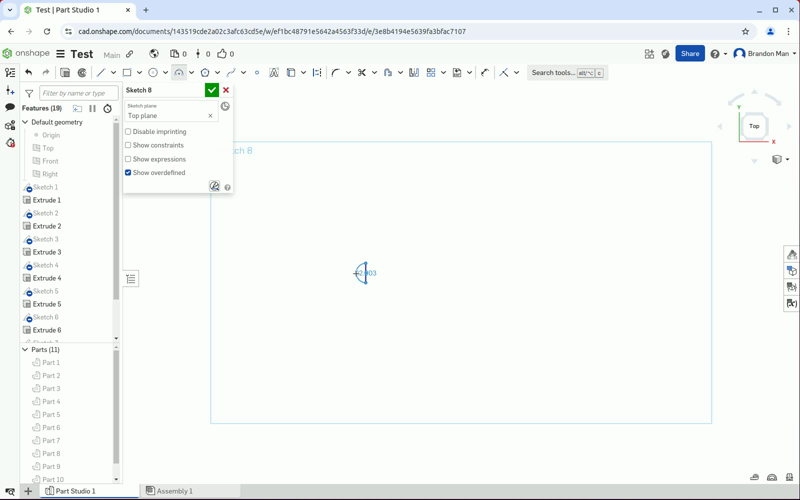
click(356, 273)
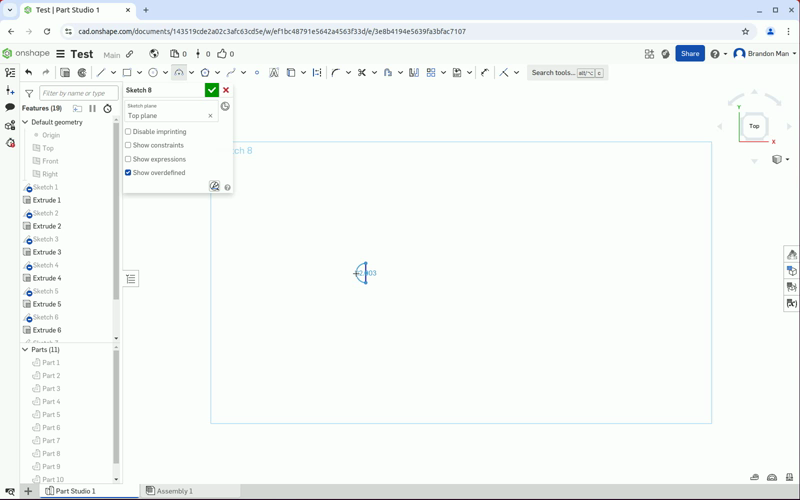
key_up(shift)
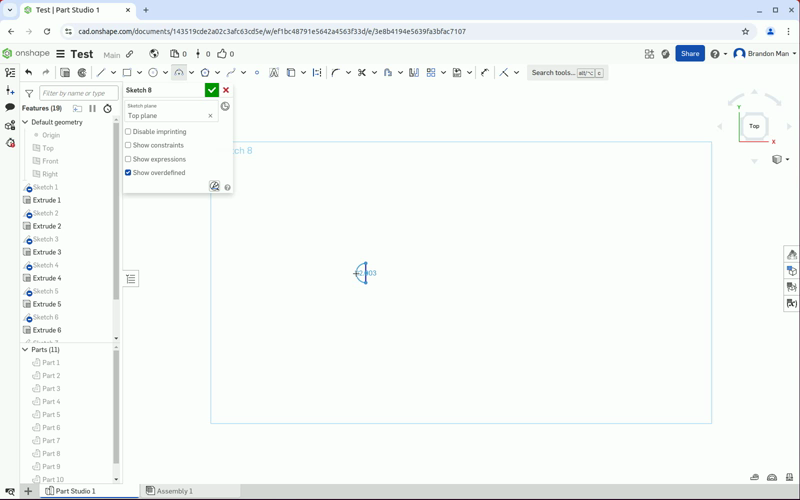
key(esc)
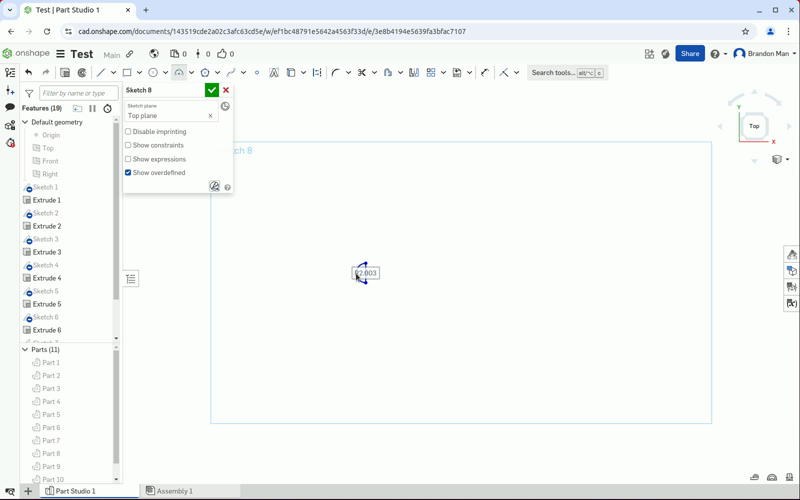
mouse_move(360, 272)
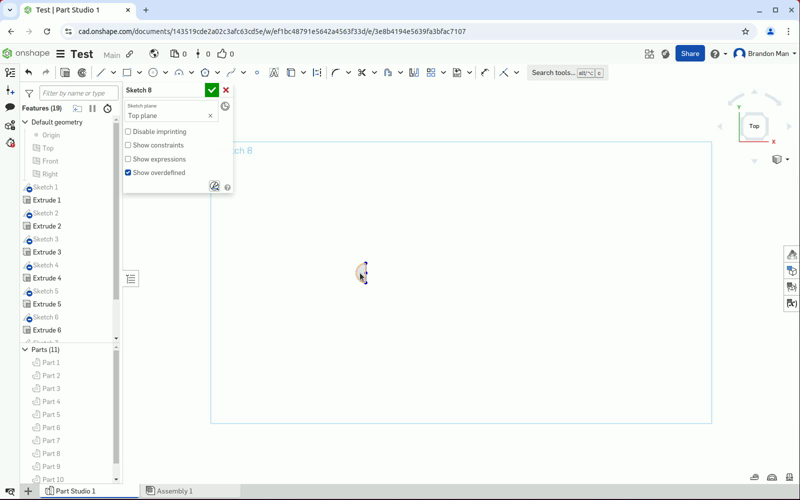
scroll(6)
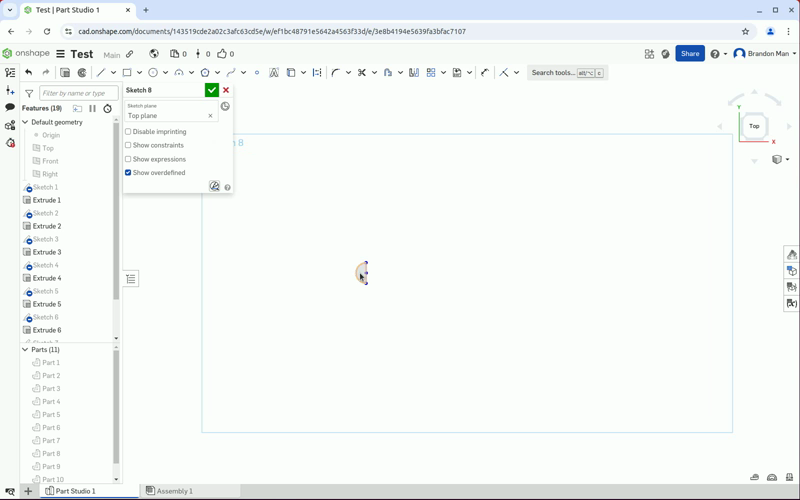
scroll(6)
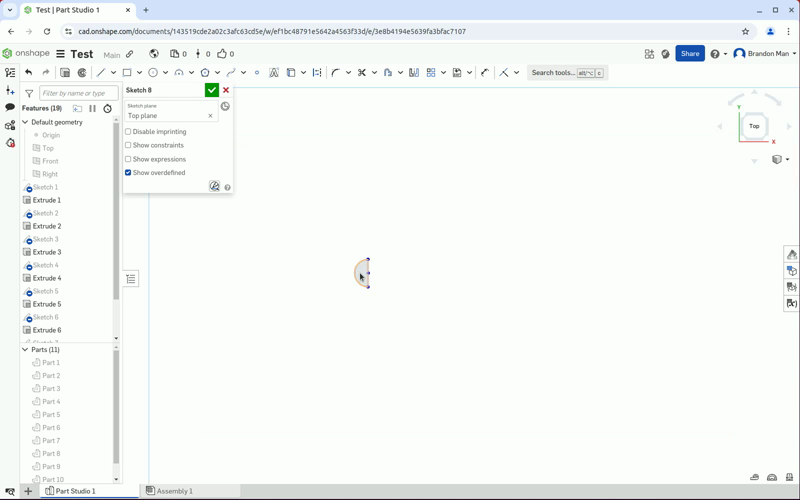
scroll(6)
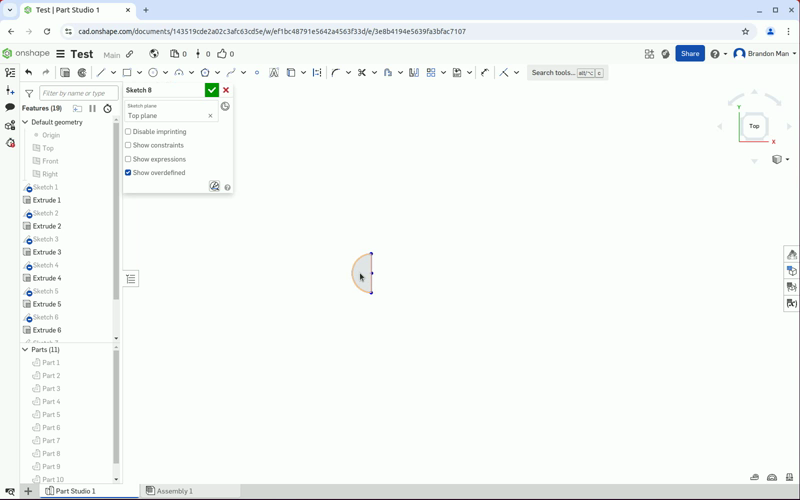
scroll(6)
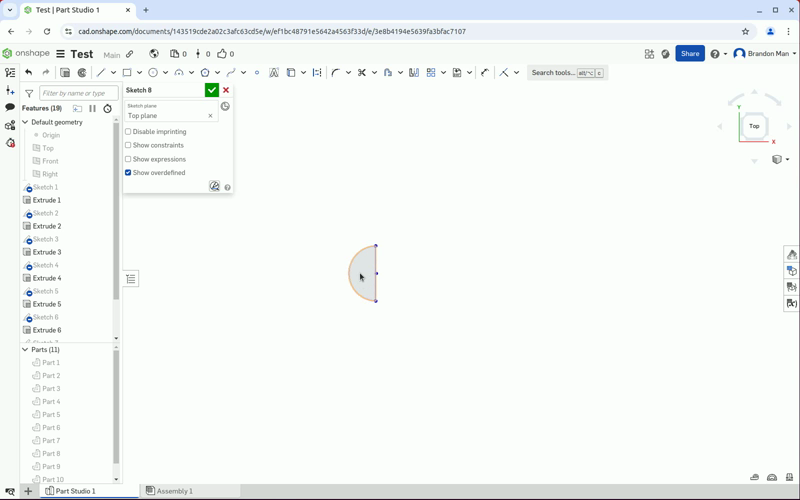
scroll(6)
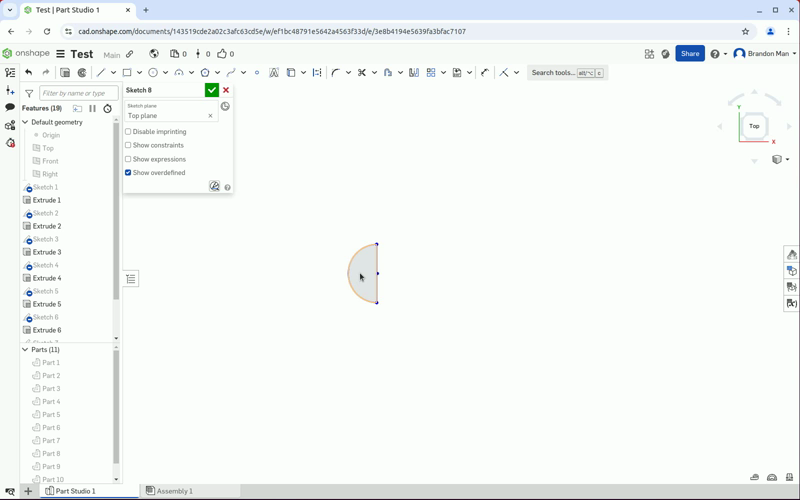
scroll(6)
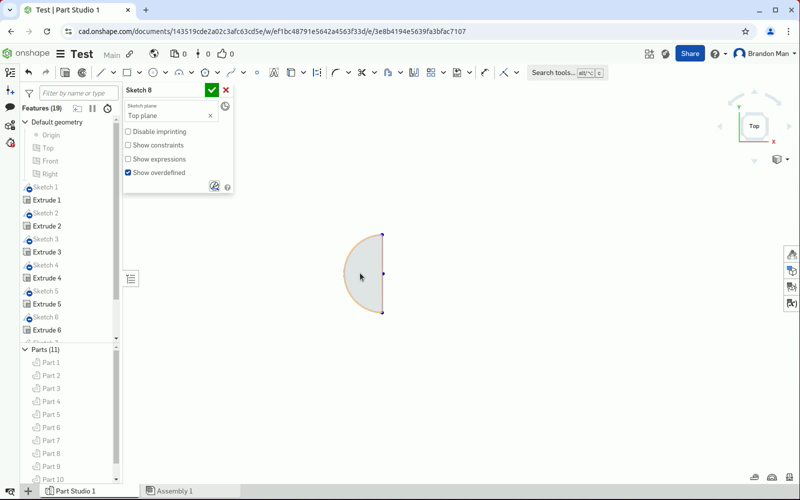
scroll(6)
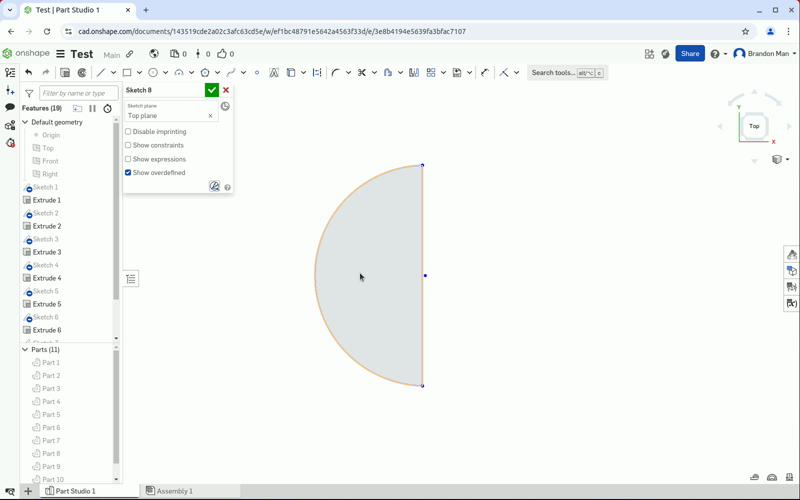
click(360, 272)
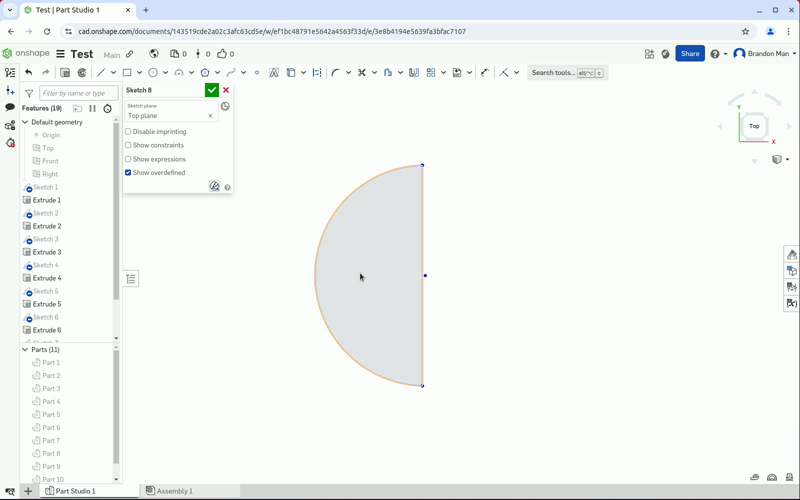
scroll(-6)
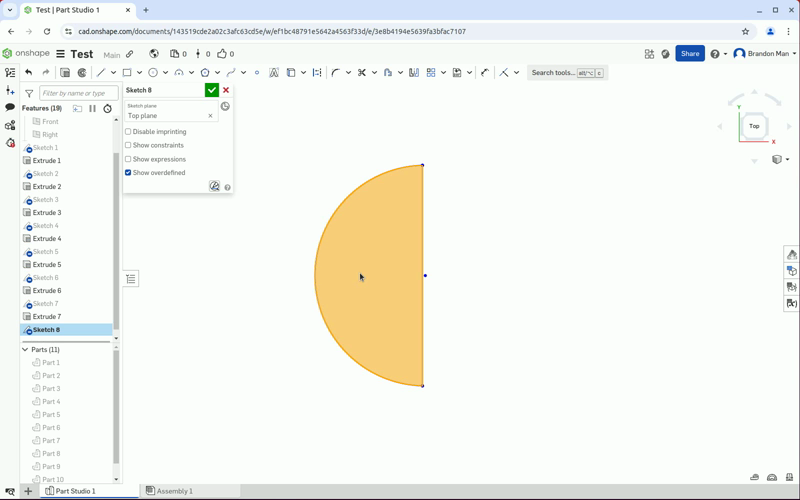
scroll(-6)
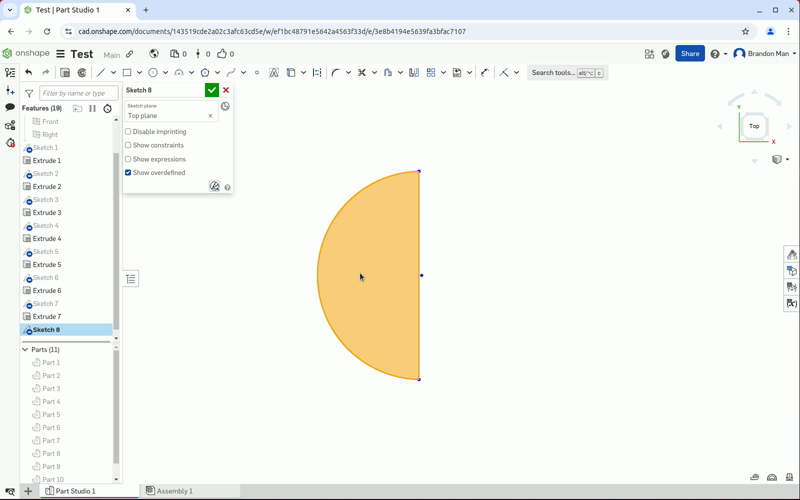
scroll(-6)
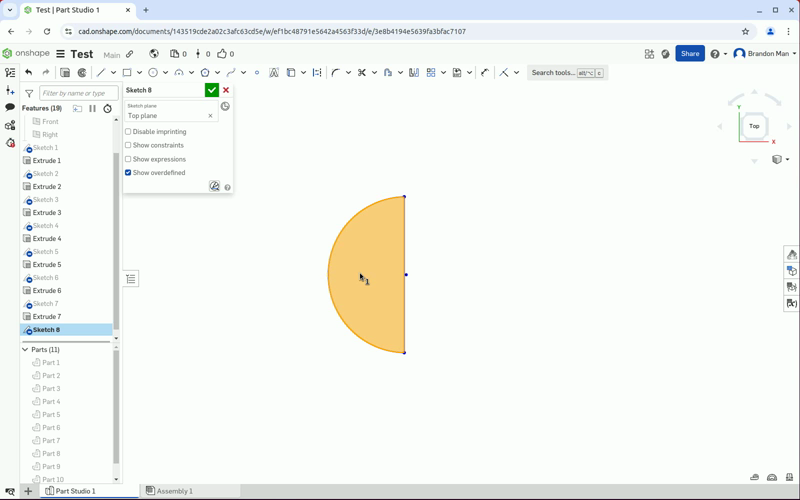
scroll(-6)
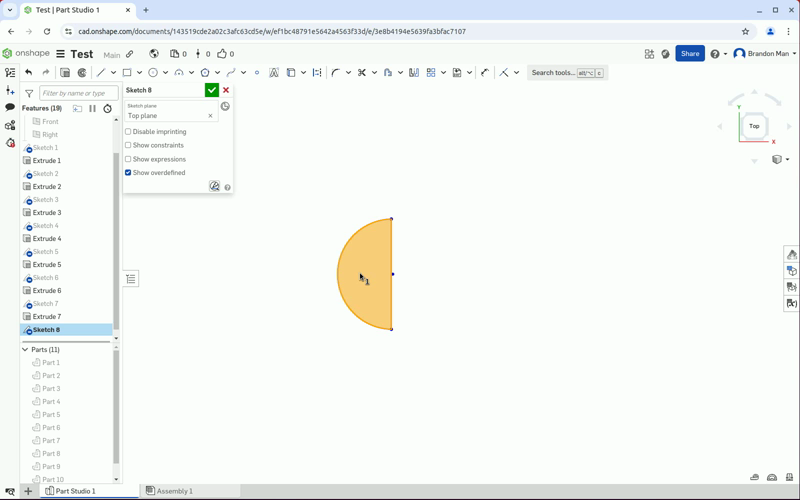
scroll(-6)
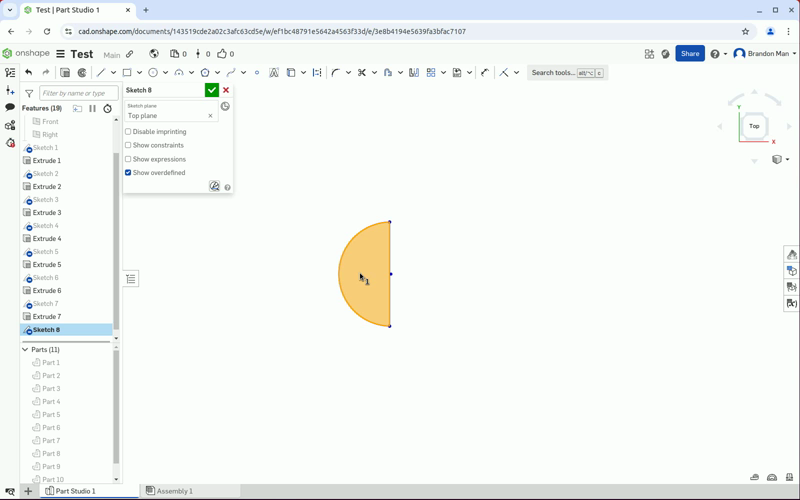
scroll(-6)
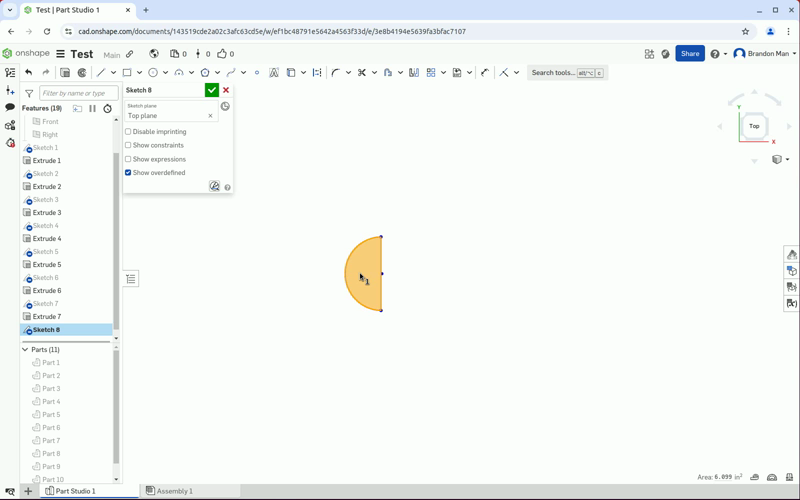
scroll(-6)
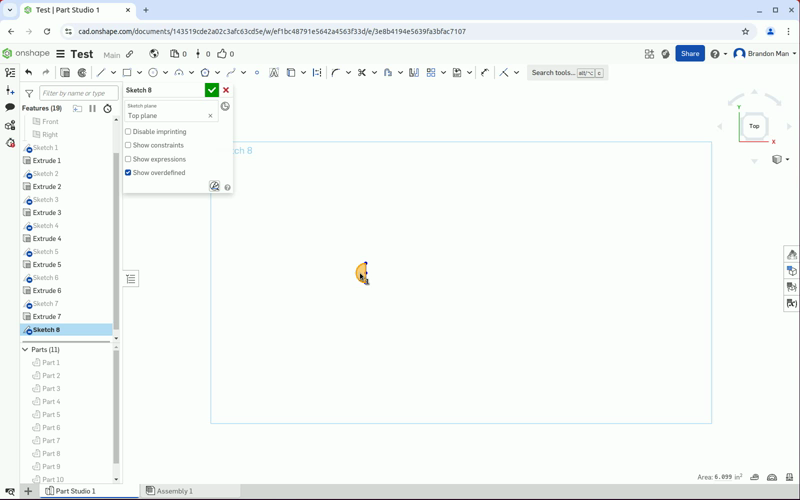
mouse_move(69, 352)
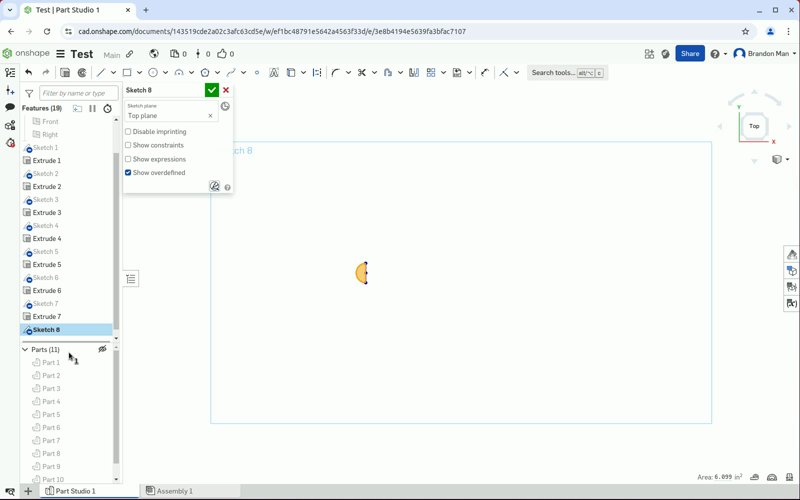
key(shift+y)
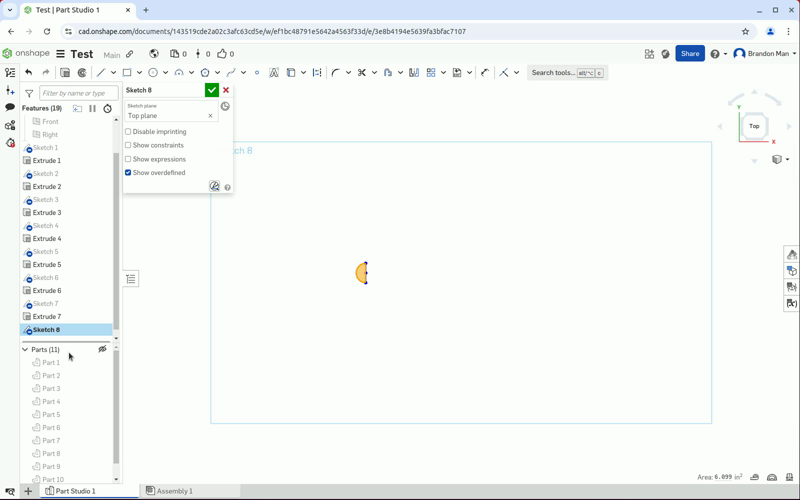
key(shift+e)
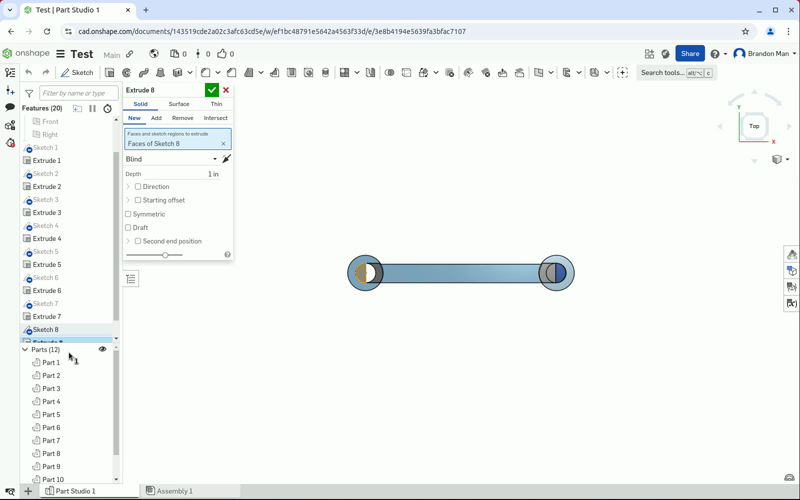
mouse_move(143, 106)
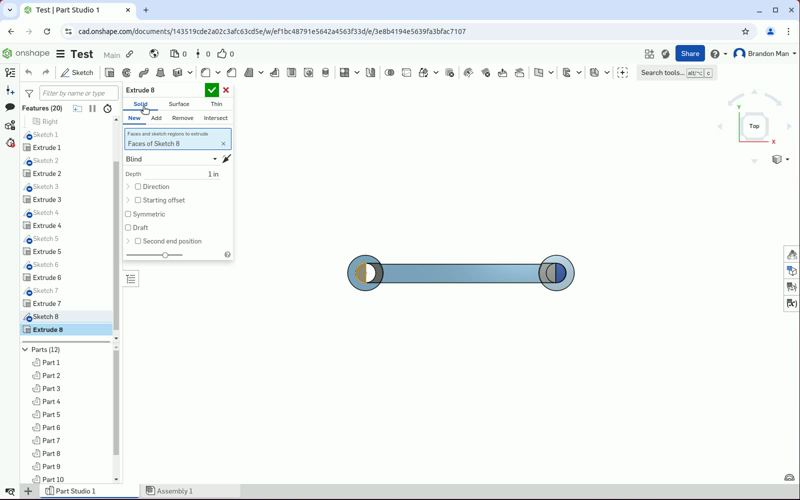
click(143, 106)
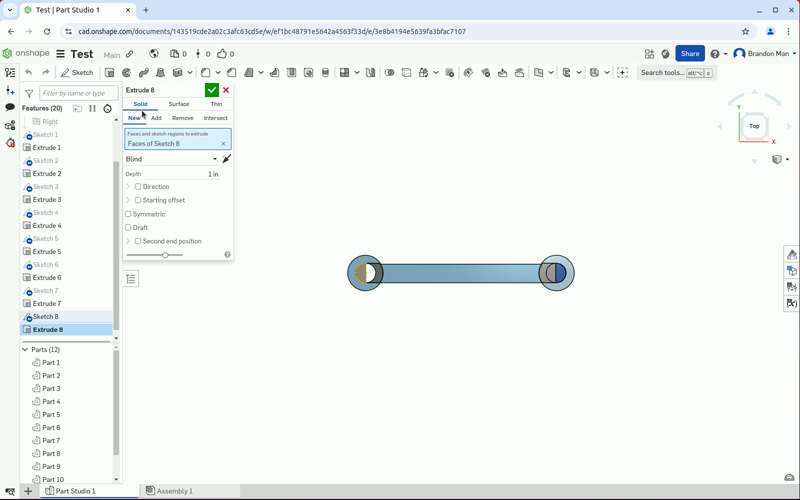
mouse_move(137, 120)
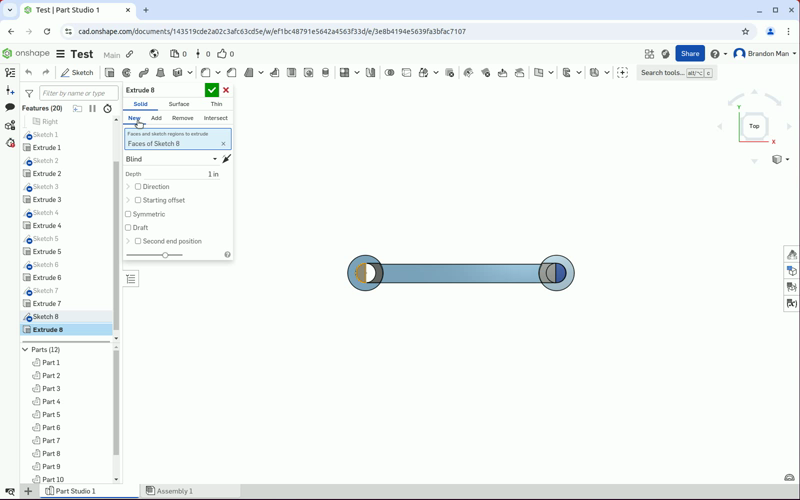
click(137, 120)
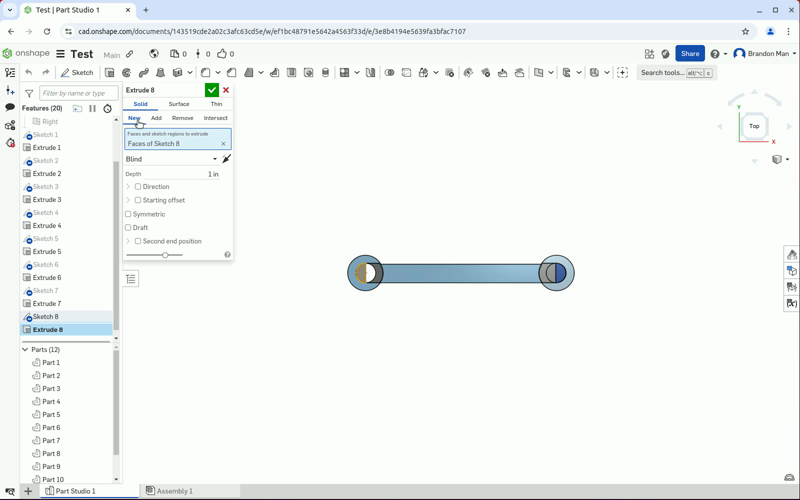
key(tab, 4)
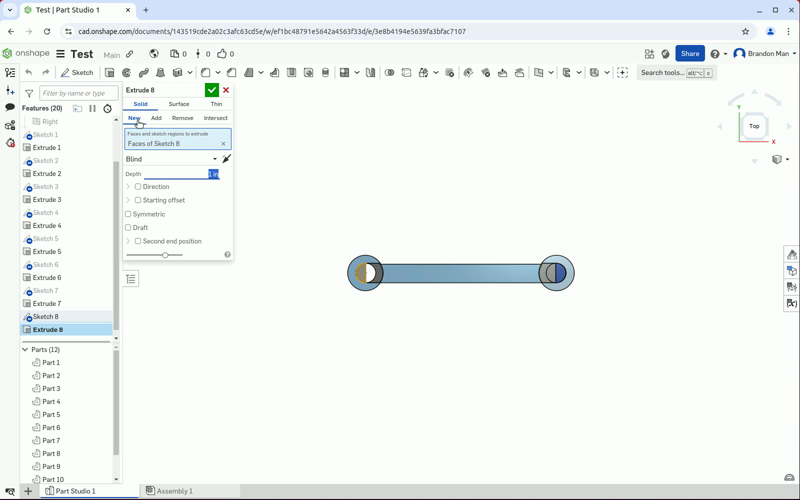
text(8.184)
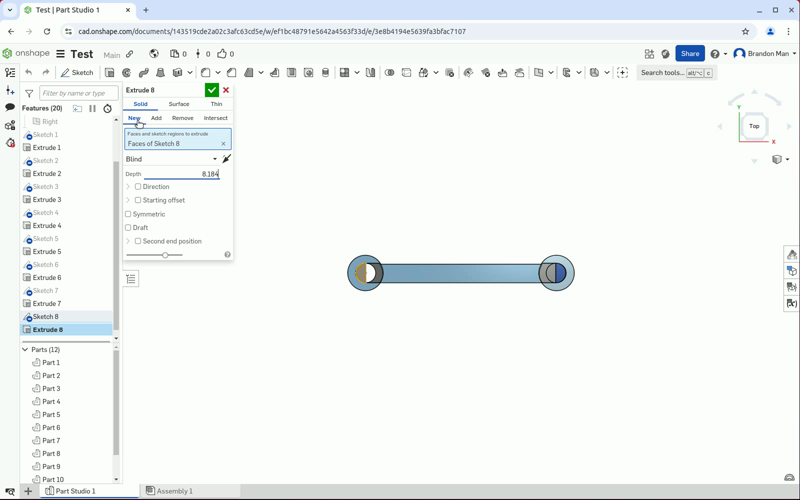
key(tab, 3)
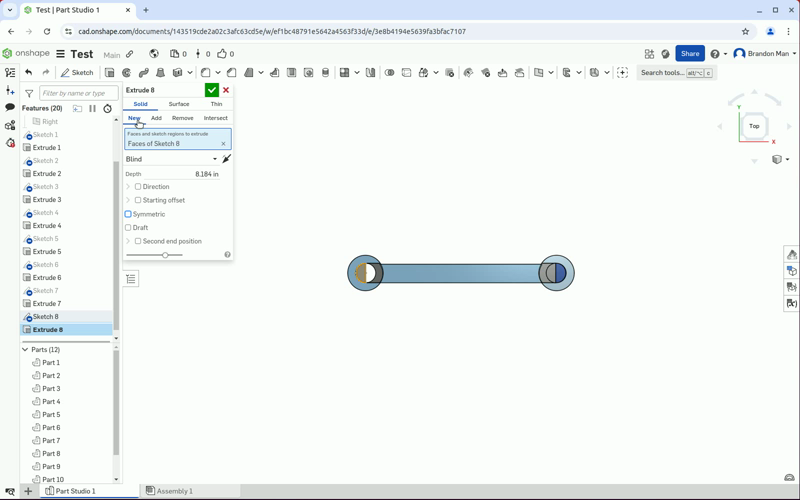
key(space)
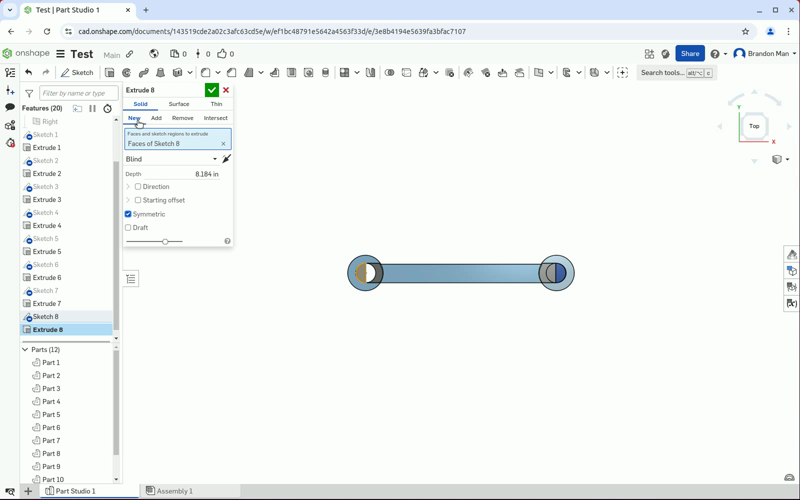
key(enter)
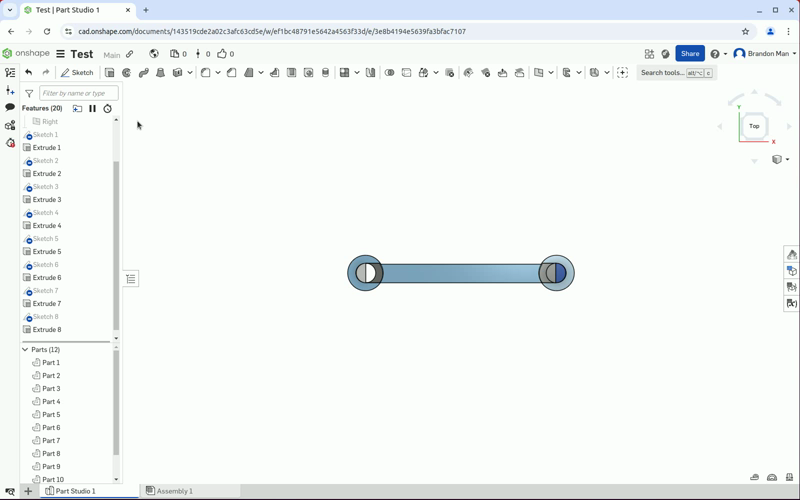
key(shift+h)
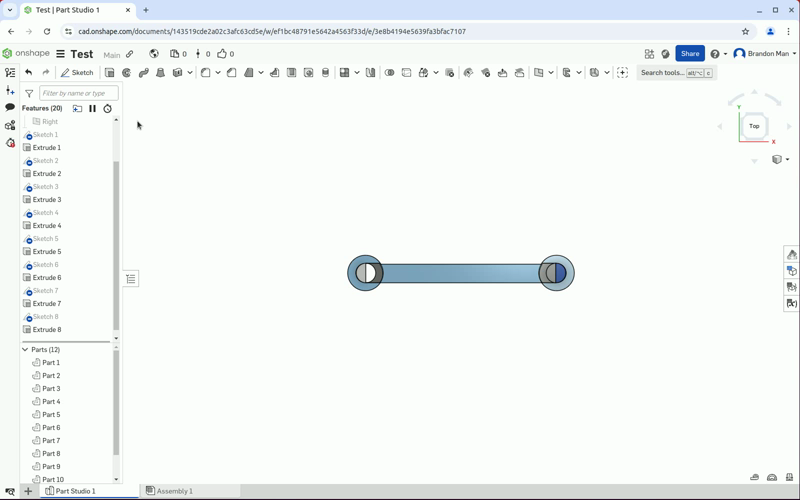
key(shift+h)
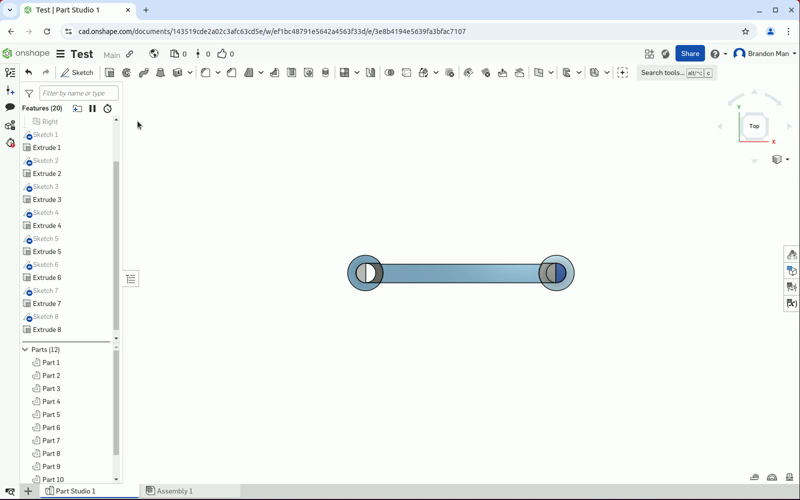
mouse_move(69, 137)
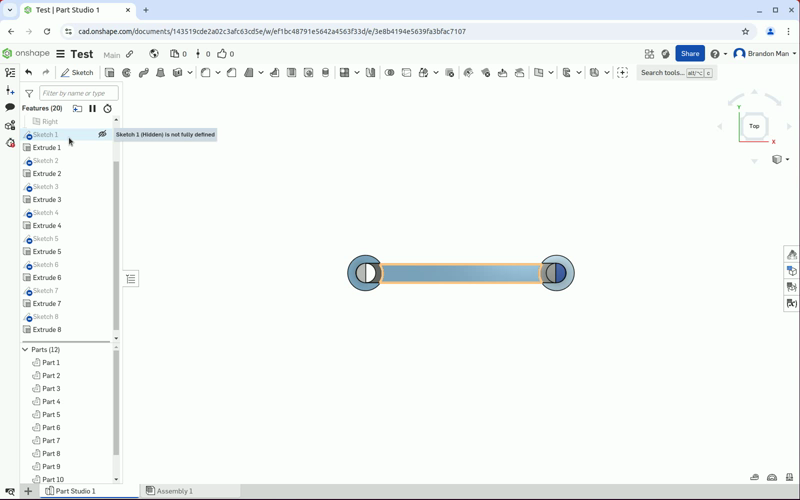
click(69, 137)
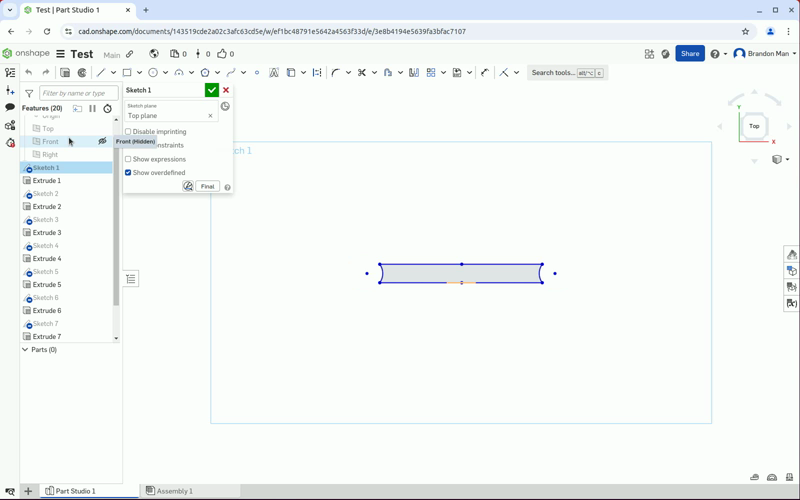
mouse_move(229, 92)
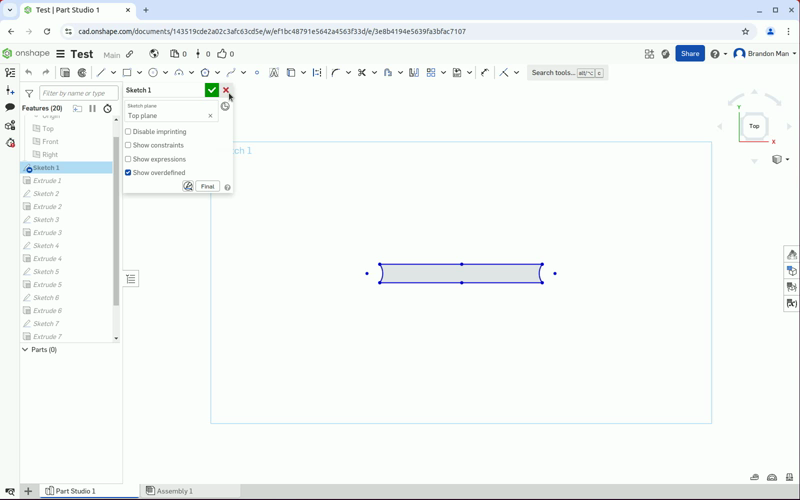
click(229, 92)
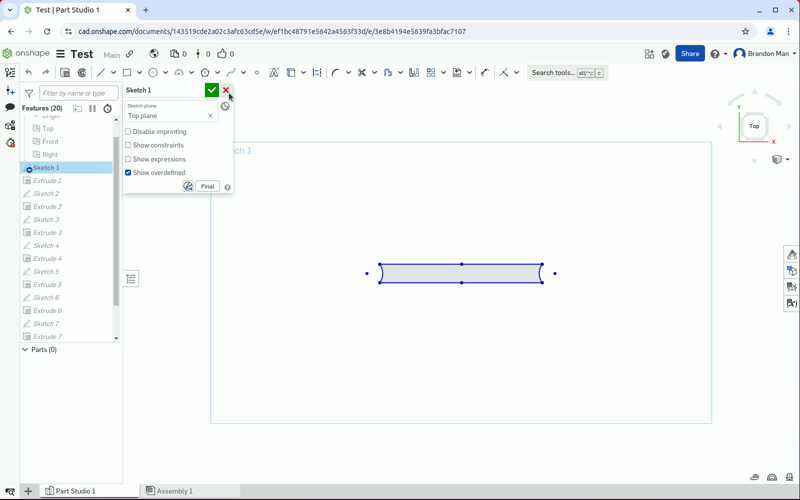
key(shift+s)
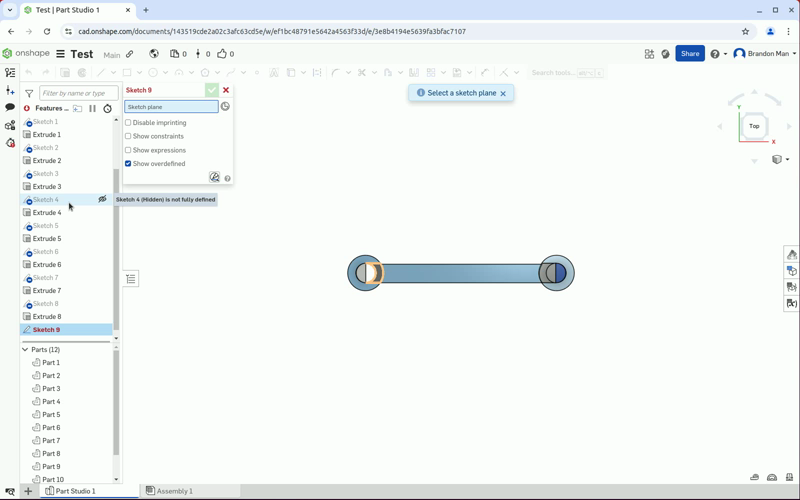
scroll(3)
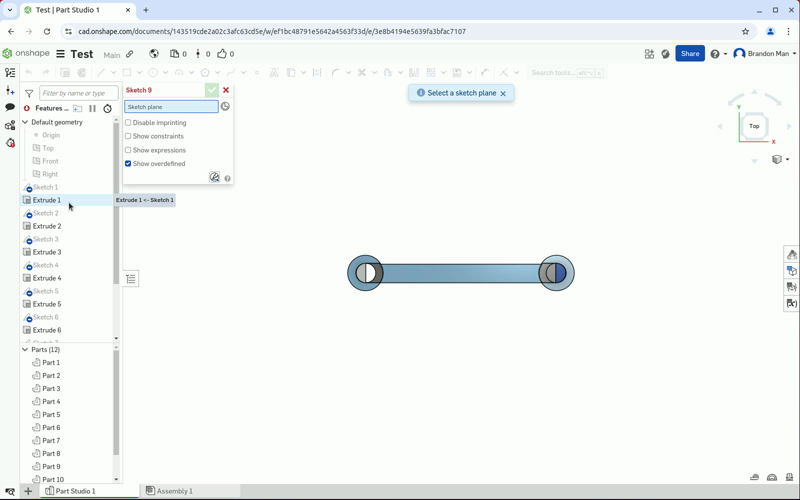
mouse_move(69, 150)
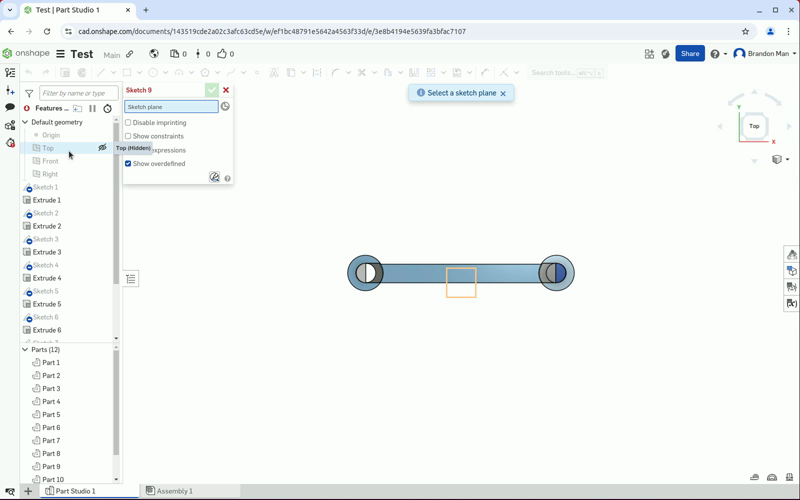
click(69, 150)
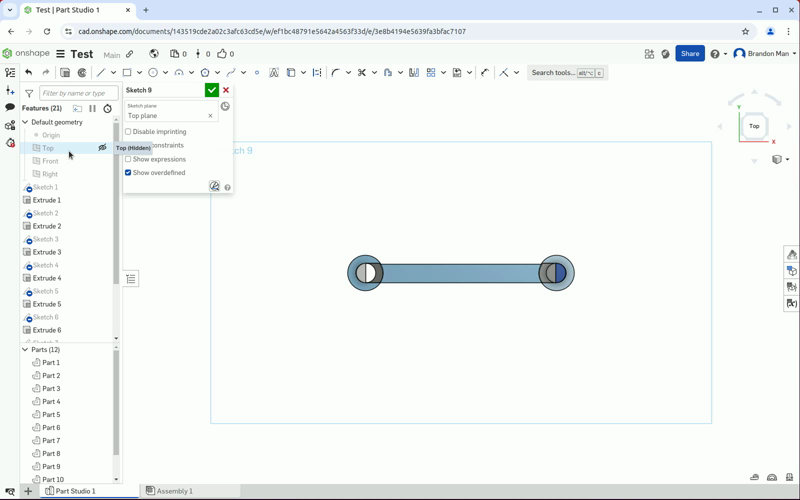
mouse_move(69, 352)
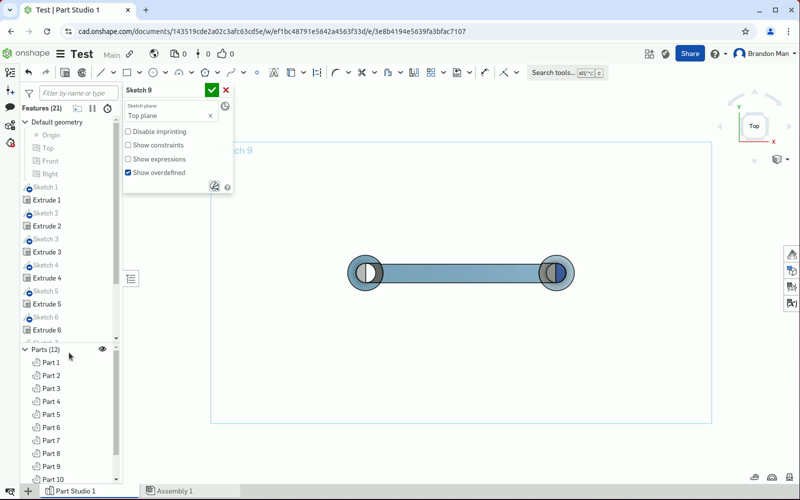
key(y)
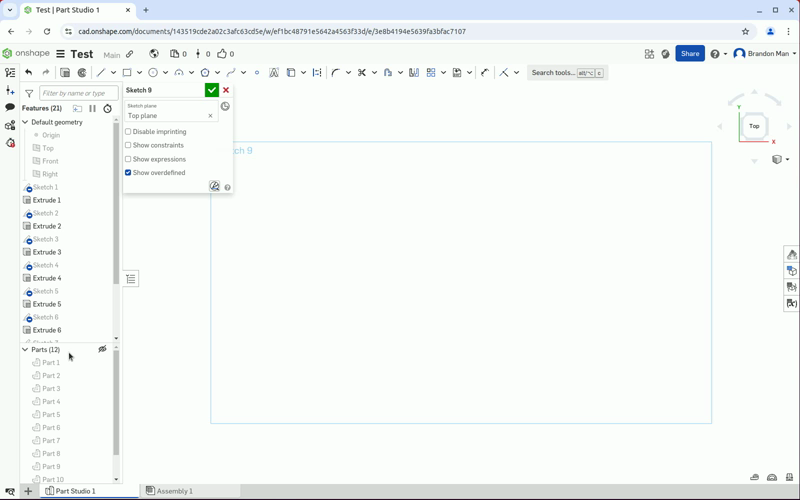
key(a)
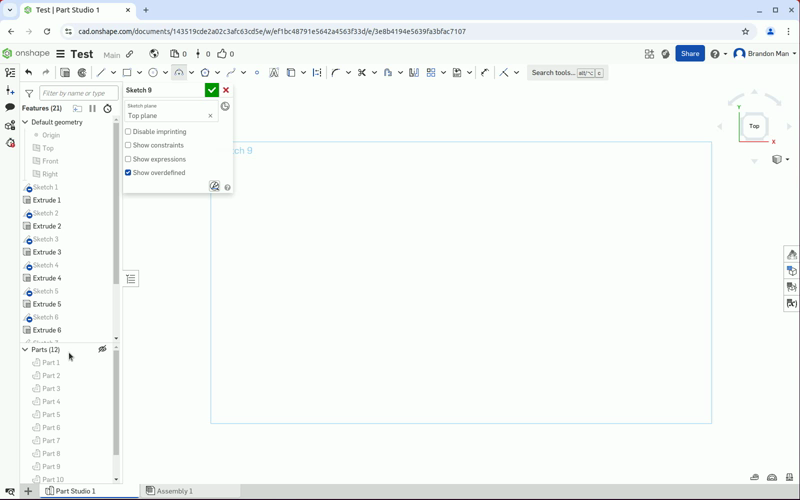
key_down(shift)
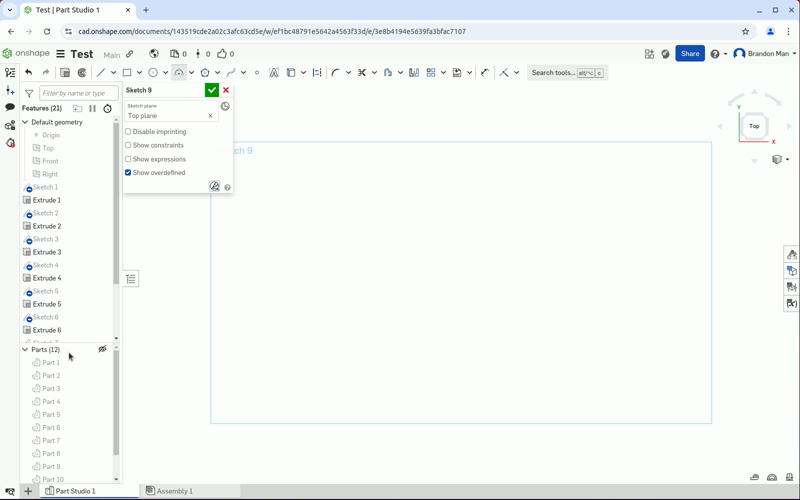
mouse_move(365, 282)
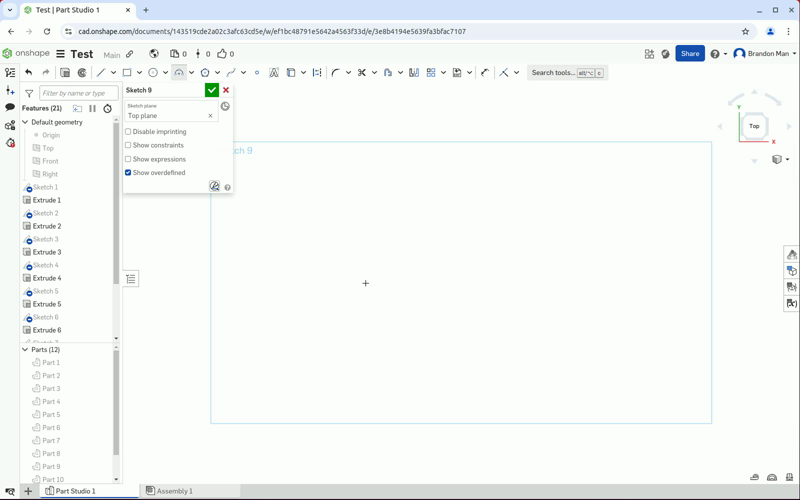
click(365, 282)
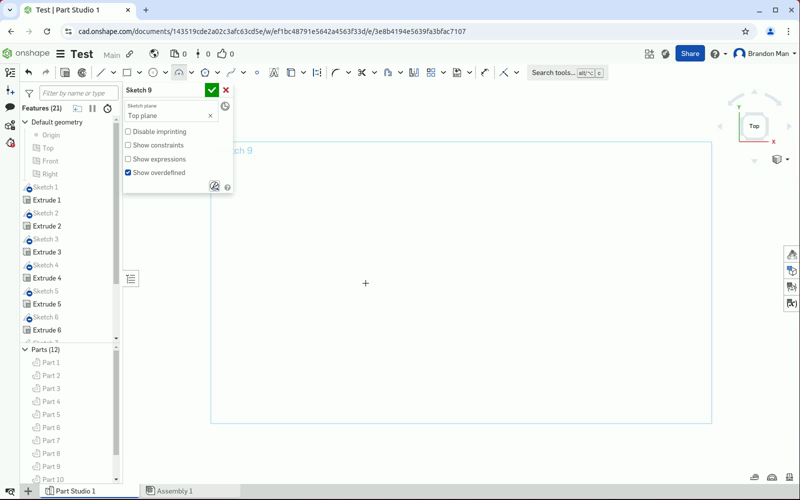
key_up(shift)
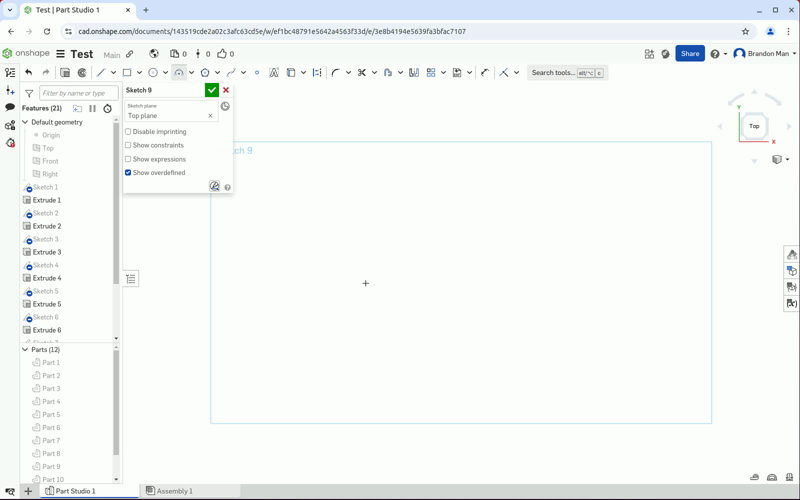
key_down(shift)
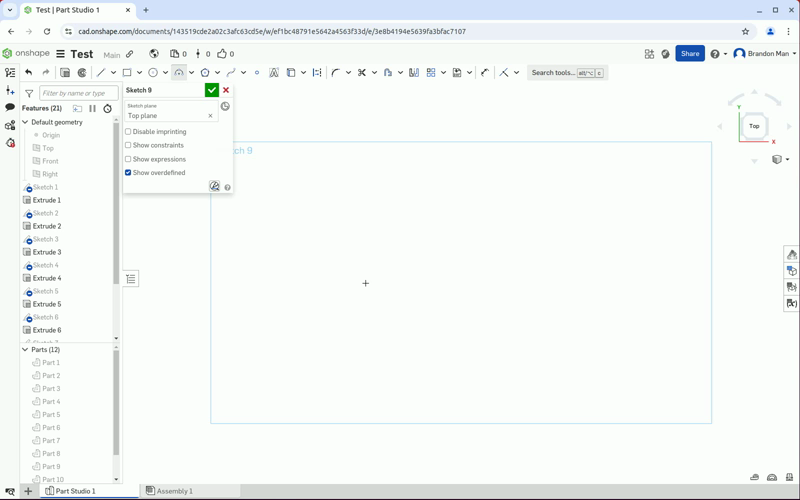
mouse_move(365, 263)
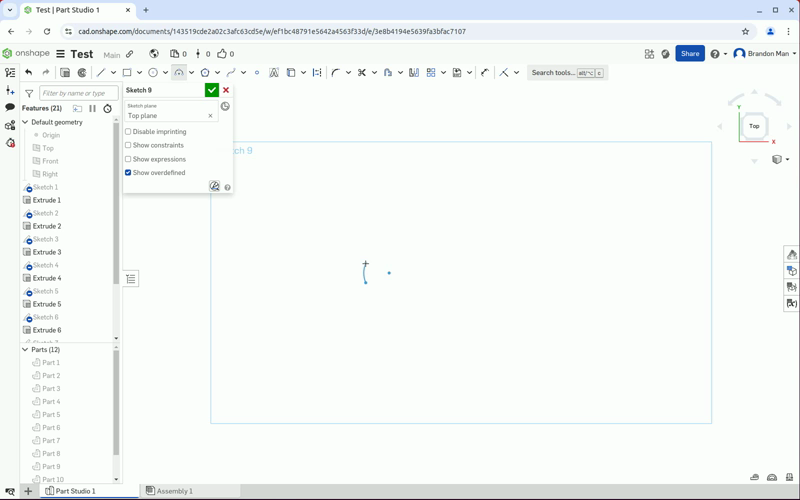
click(365, 263)
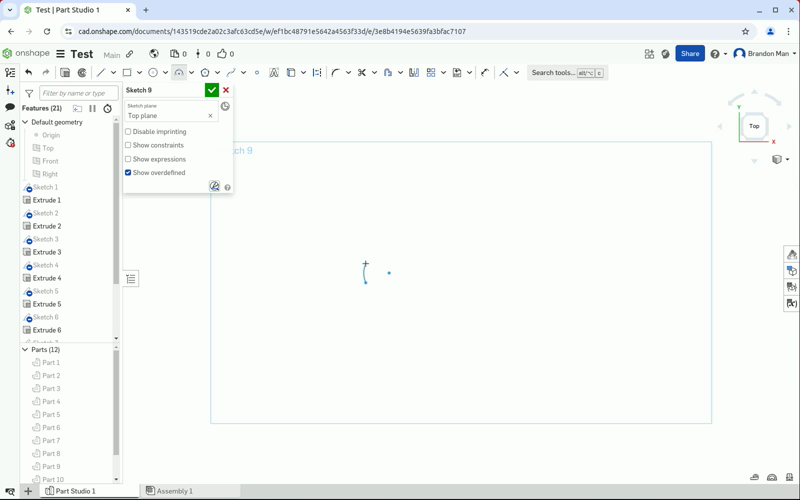
mouse_move(375, 273)
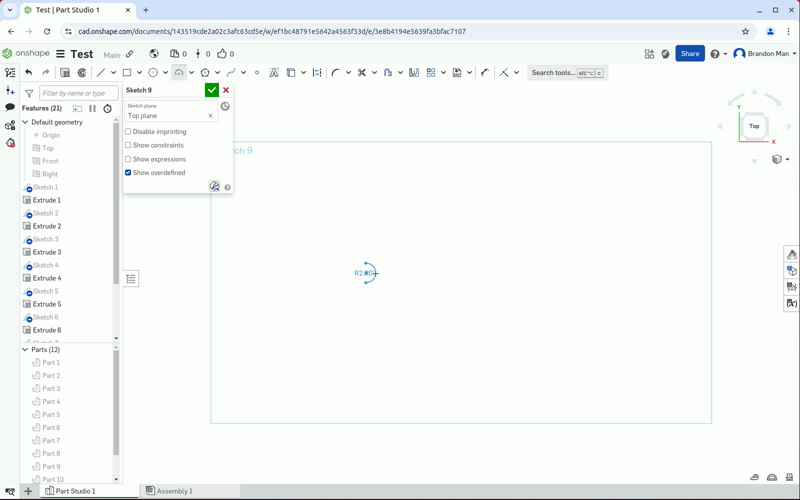
click(375, 273)
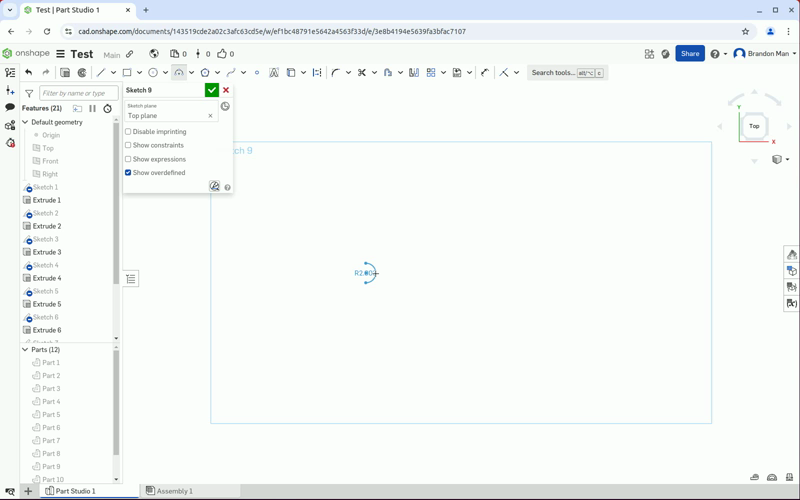
key_up(shift)
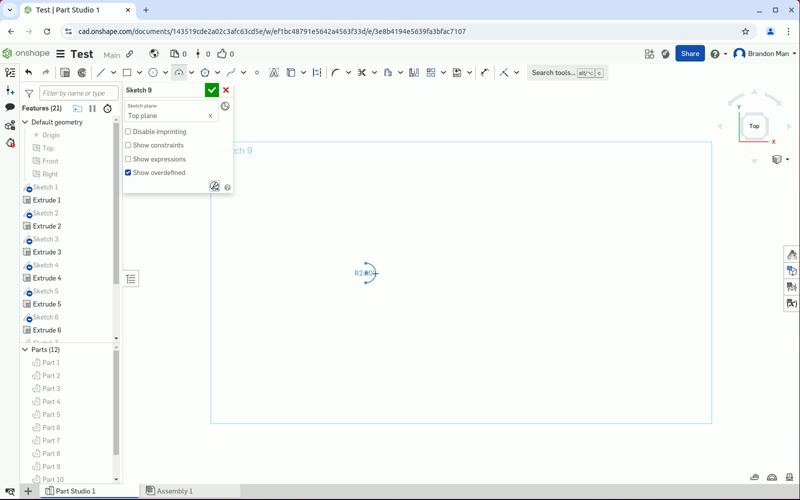
key(esc)
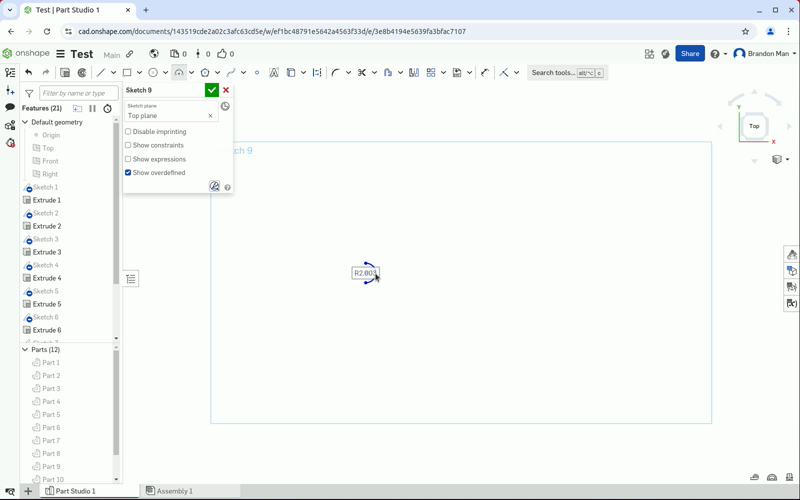
key(l)
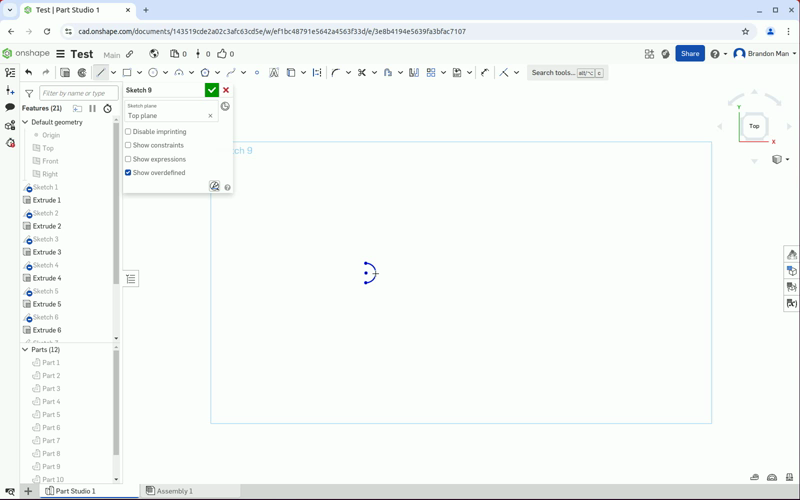
mouse_move(365, 263)
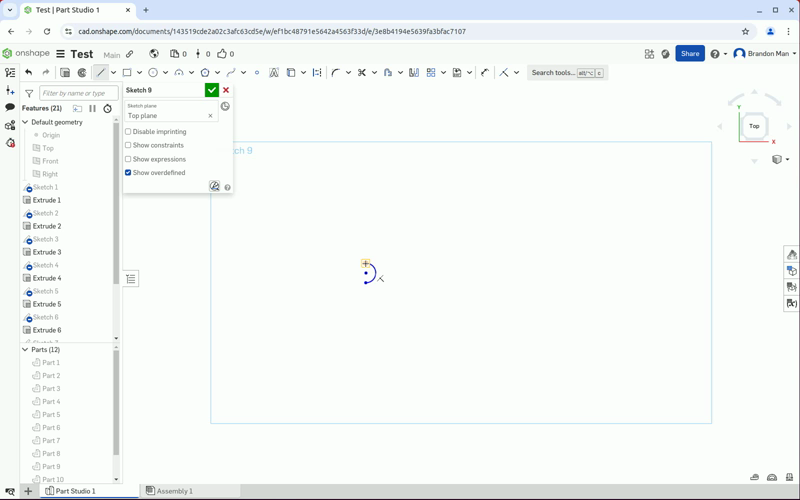
click(365, 263)
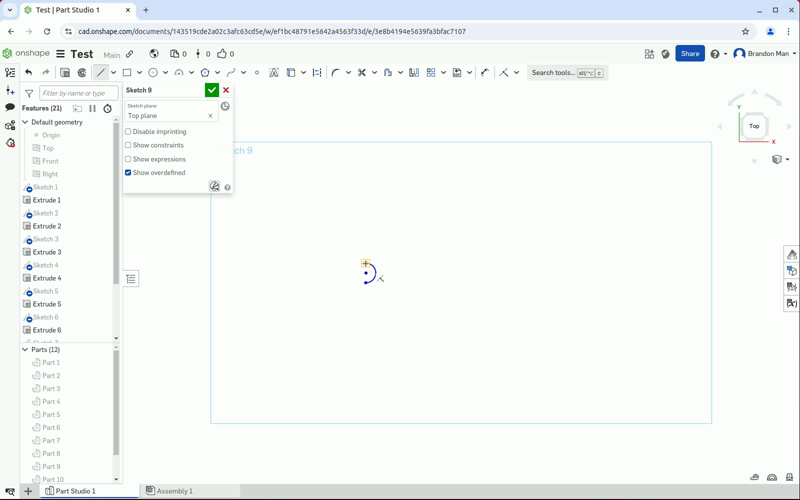
mouse_move(395, 263)
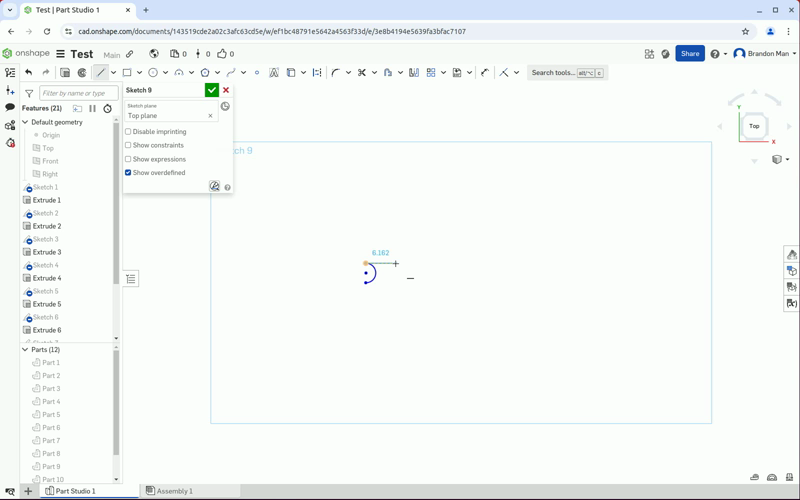
key_down(shift)
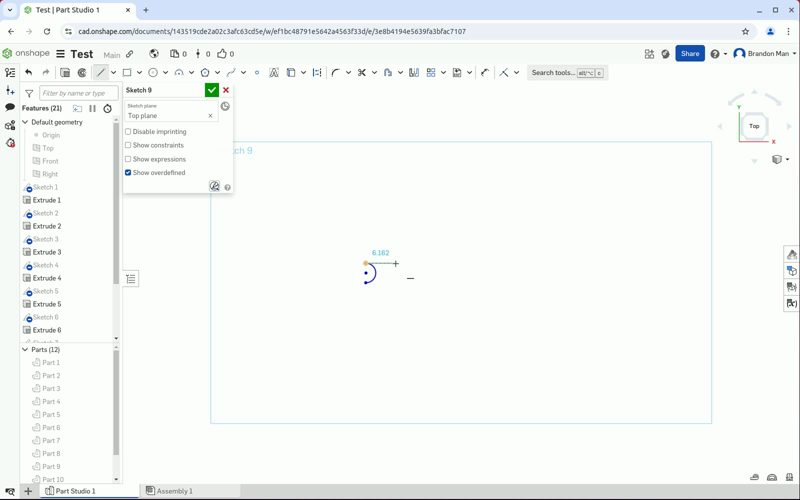
mouse_move(365, 282)
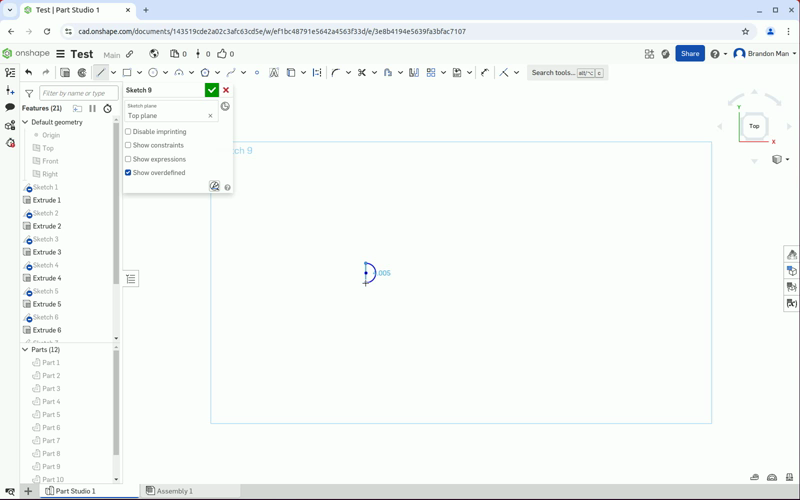
key_up(shift)
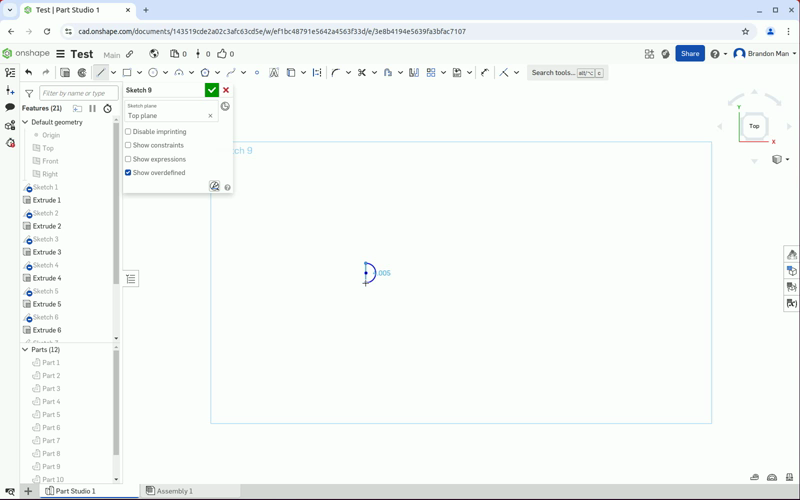
click(365, 282)
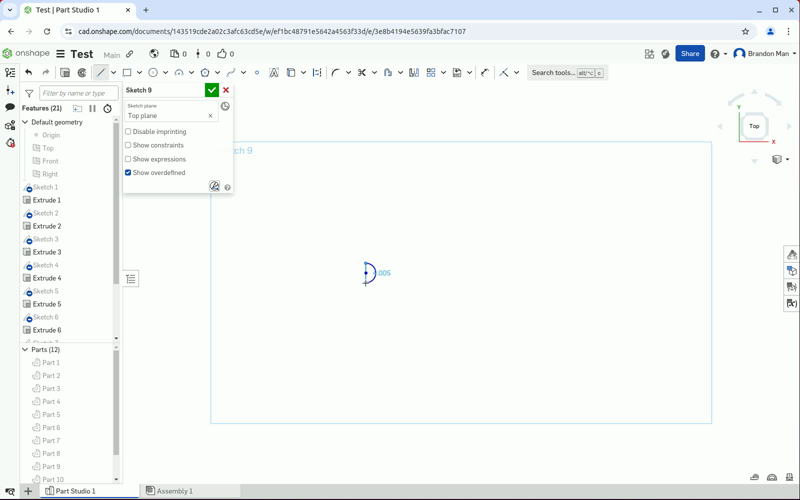
key(esc)
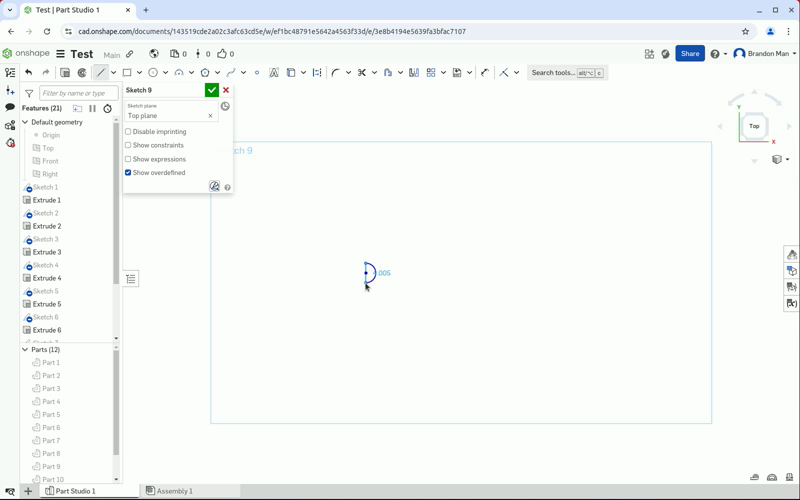
mouse_move(366, 276)
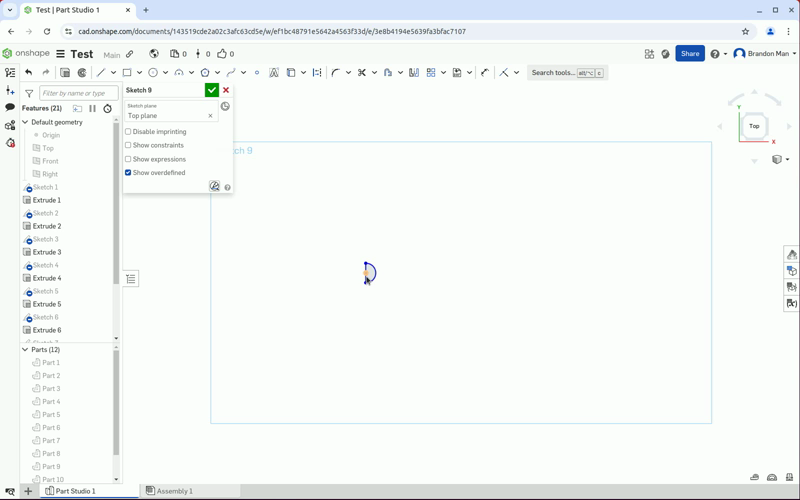
scroll(6)
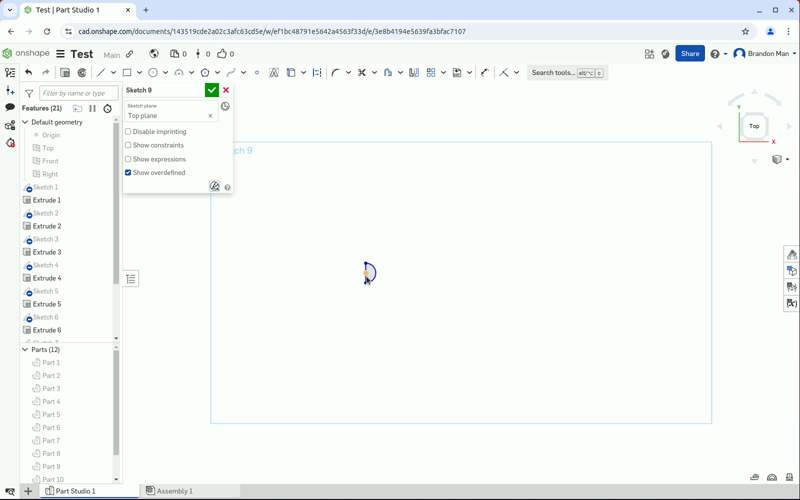
scroll(6)
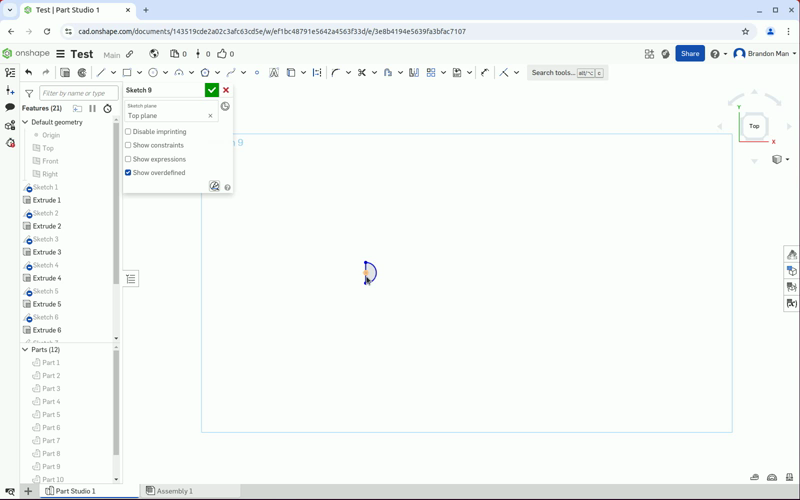
scroll(6)
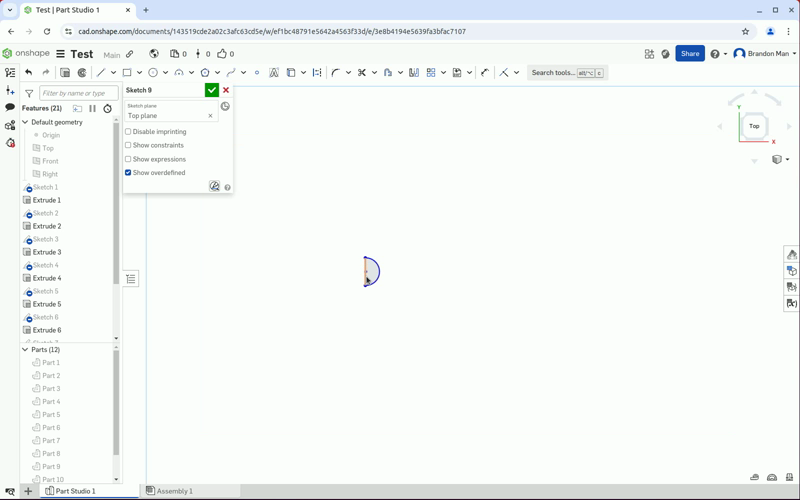
scroll(6)
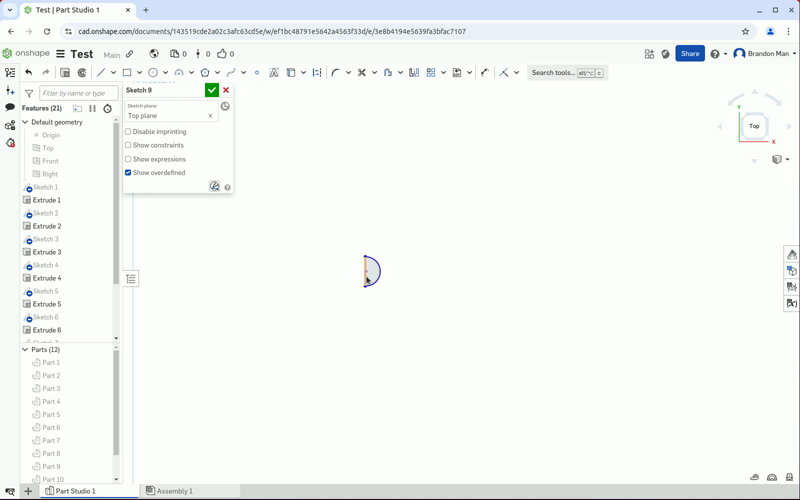
scroll(6)
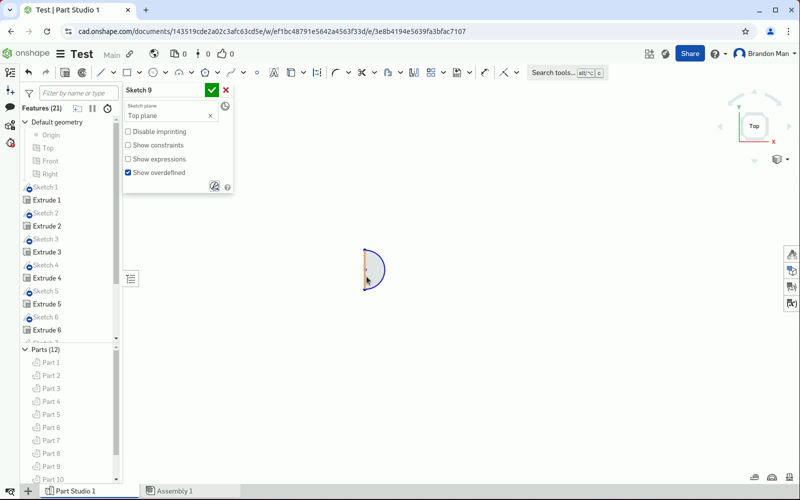
scroll(6)
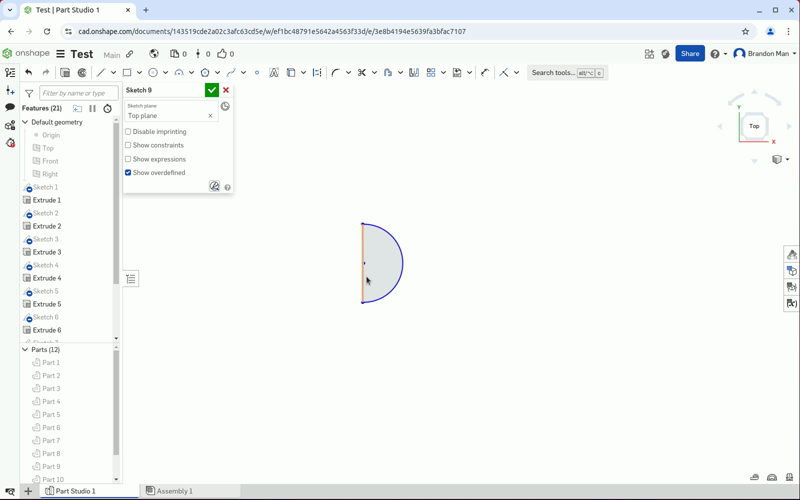
scroll(6)
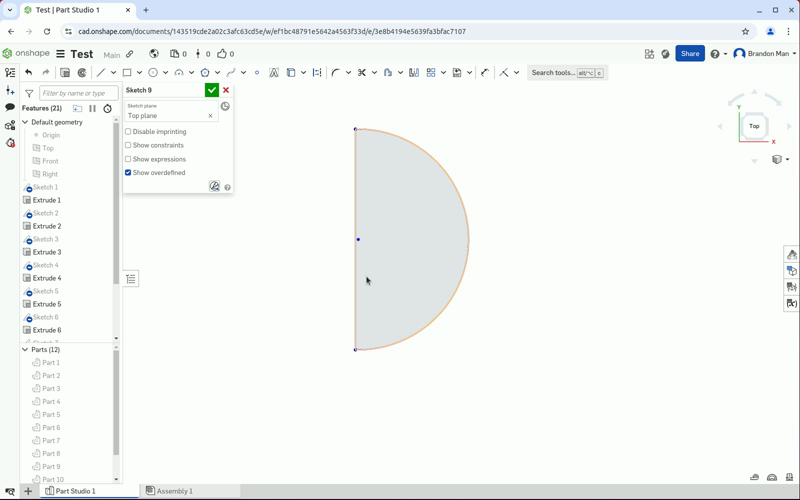
click(366, 276)
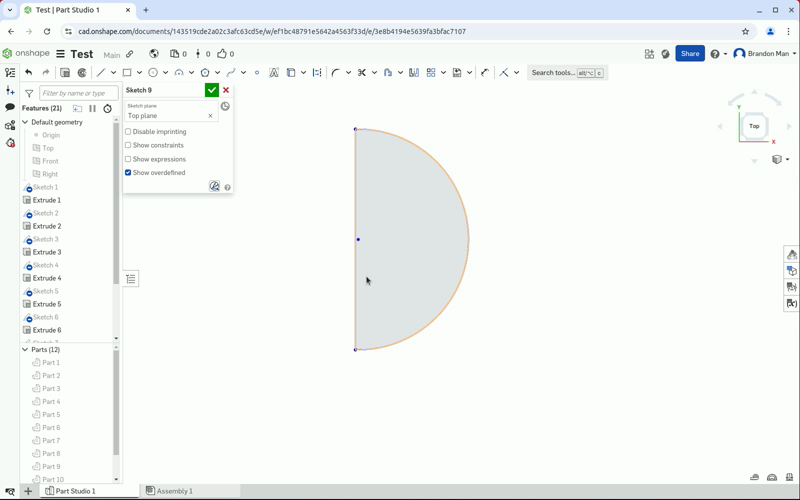
scroll(-6)
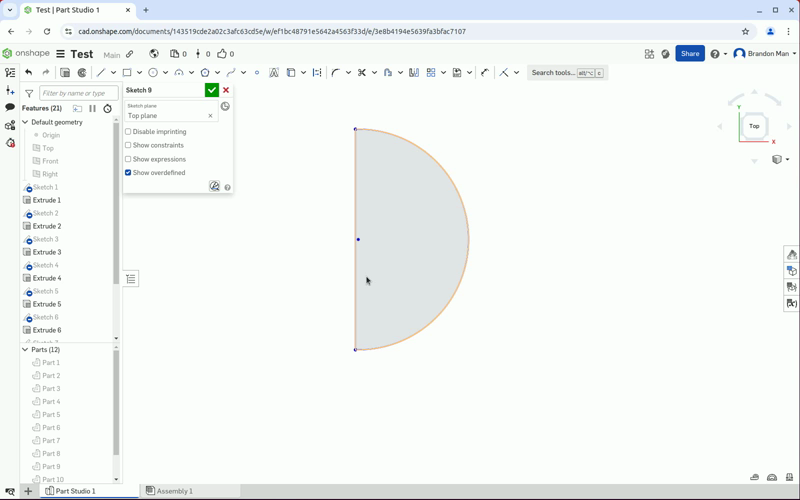
scroll(-6)
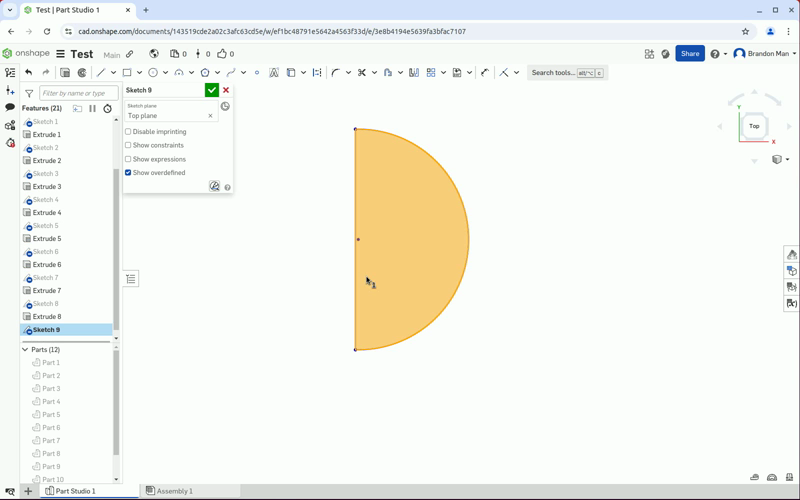
scroll(-6)
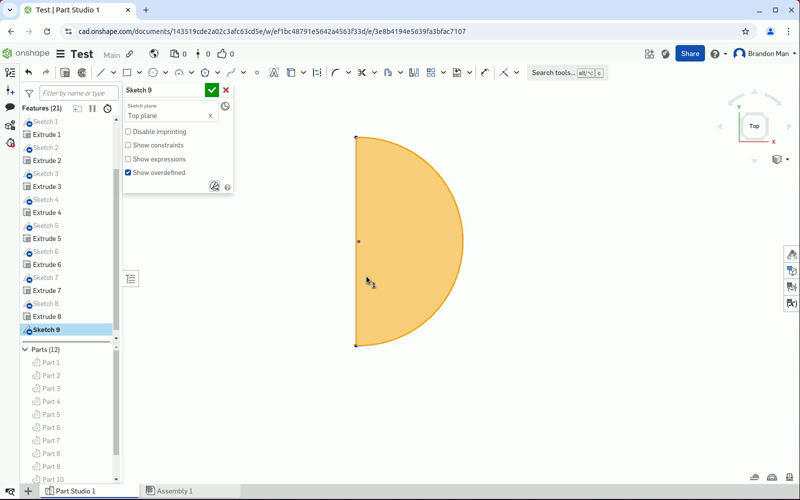
scroll(-6)
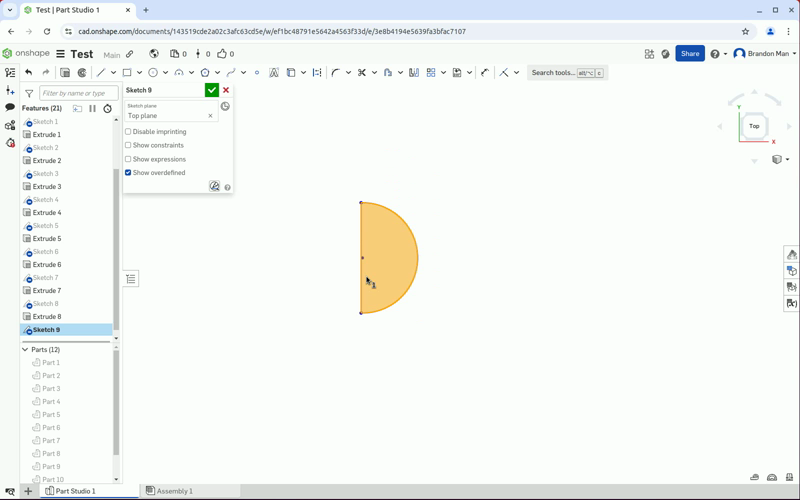
scroll(-6)
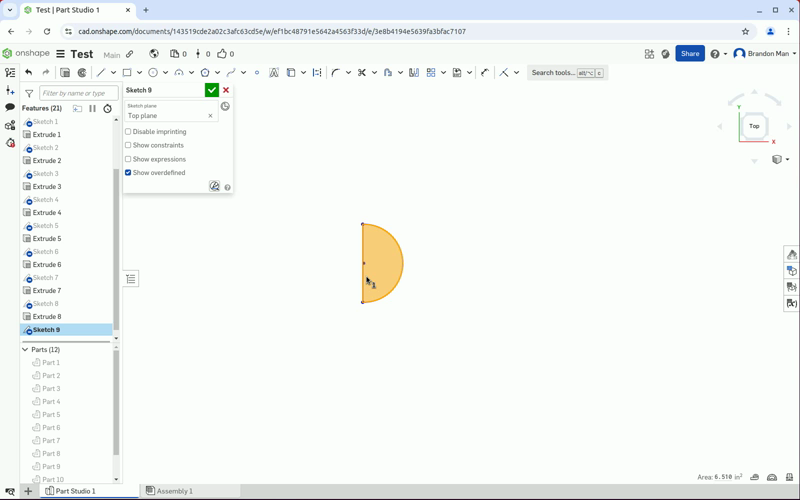
scroll(-6)
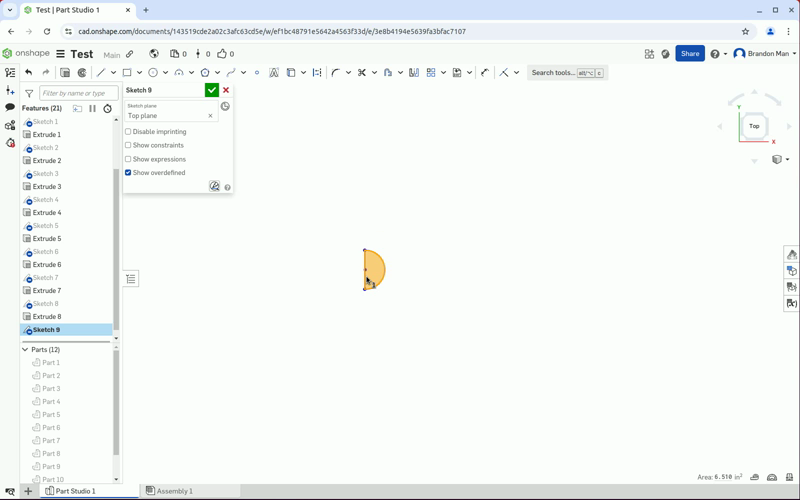
scroll(-6)
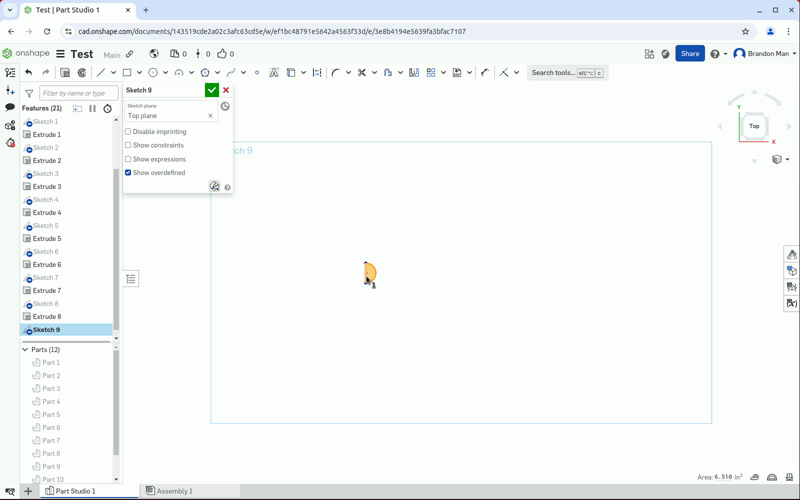
mouse_move(69, 352)
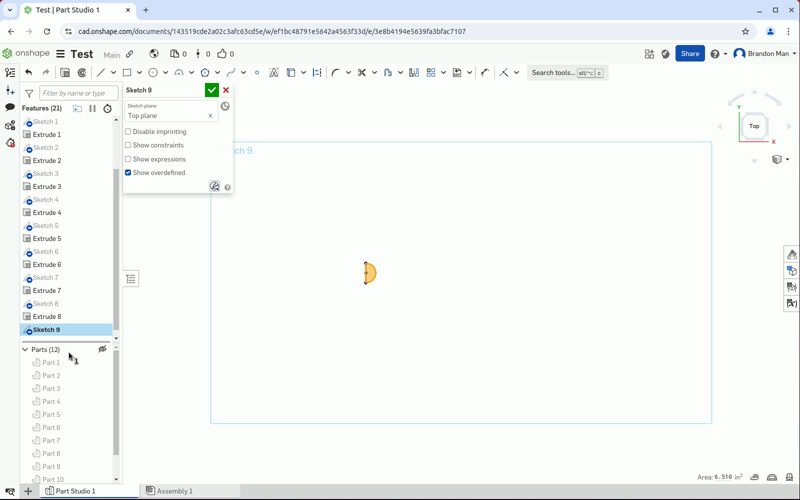
key(shift+y)
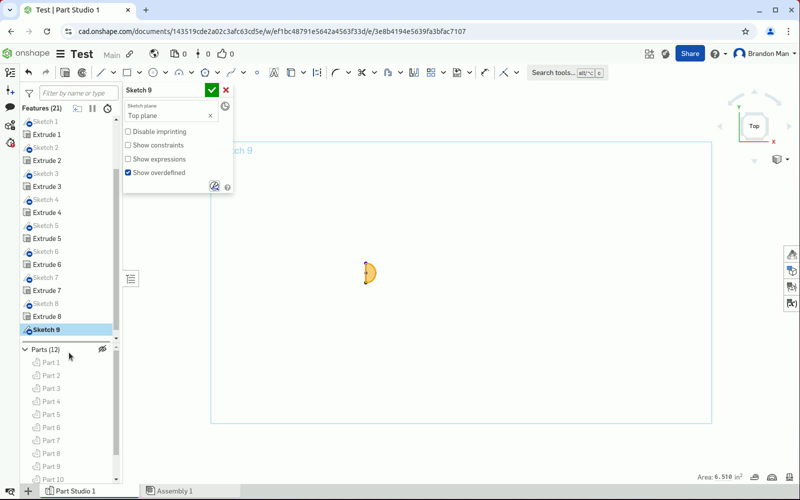
key(shift+e)
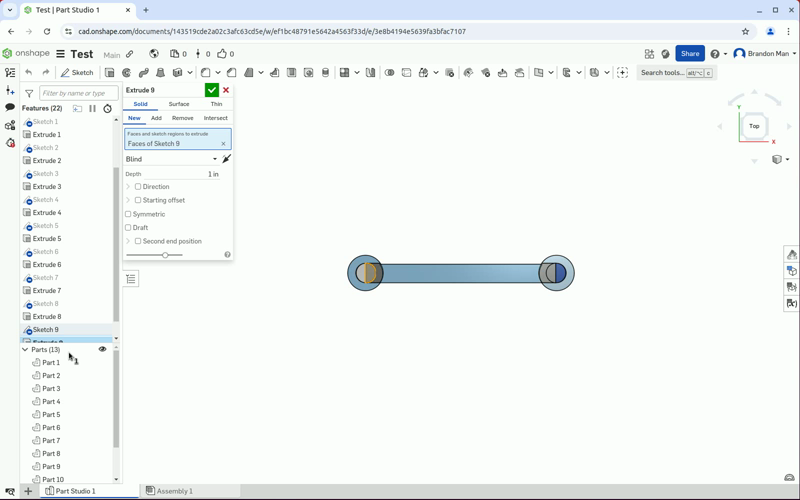
mouse_move(143, 106)
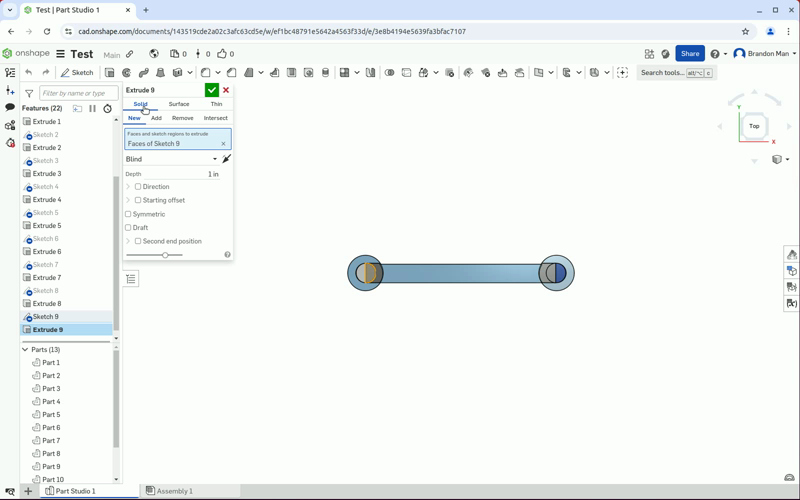
click(143, 106)
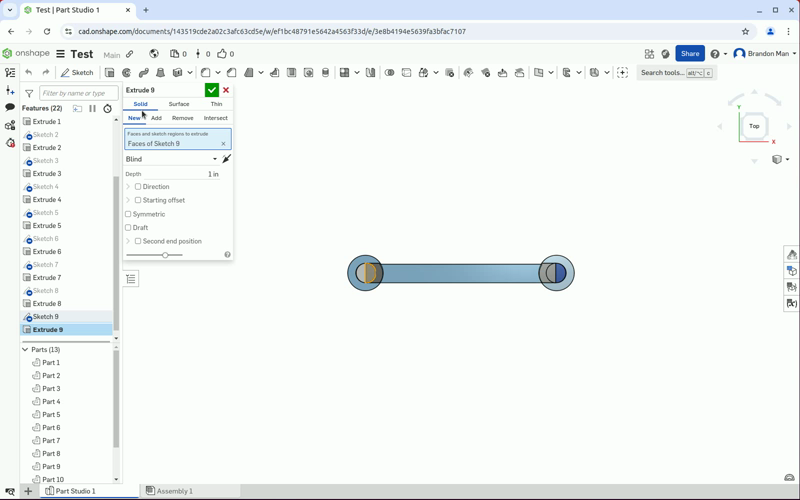
mouse_move(137, 120)
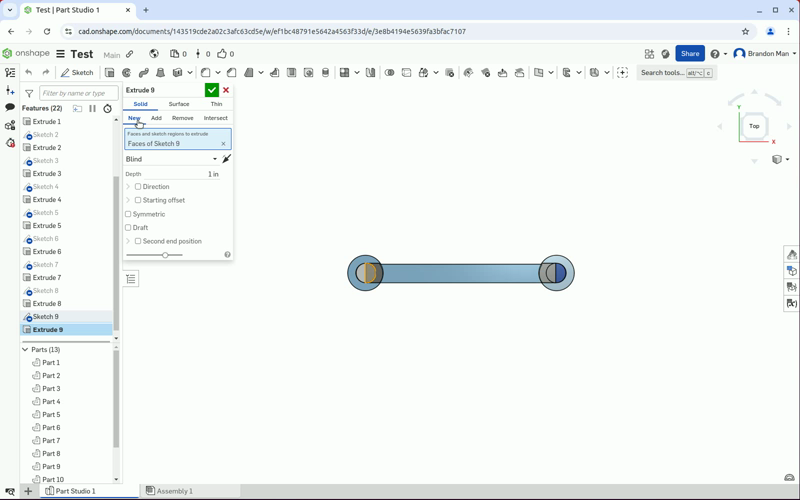
click(137, 120)
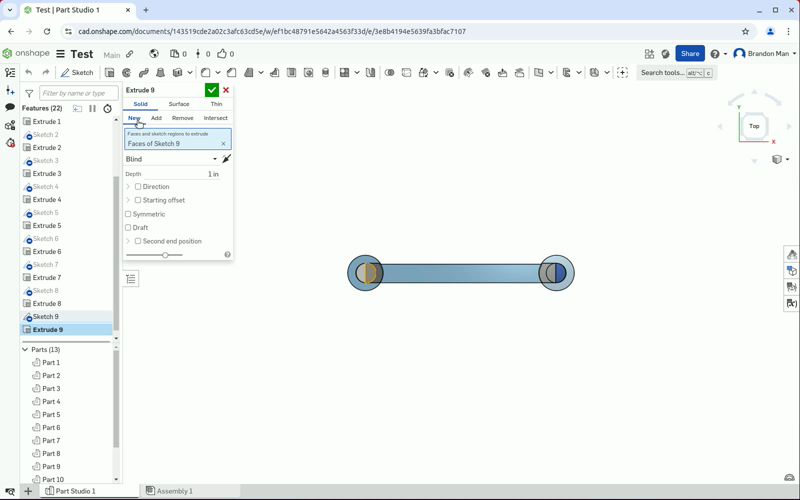
key(tab, 4)
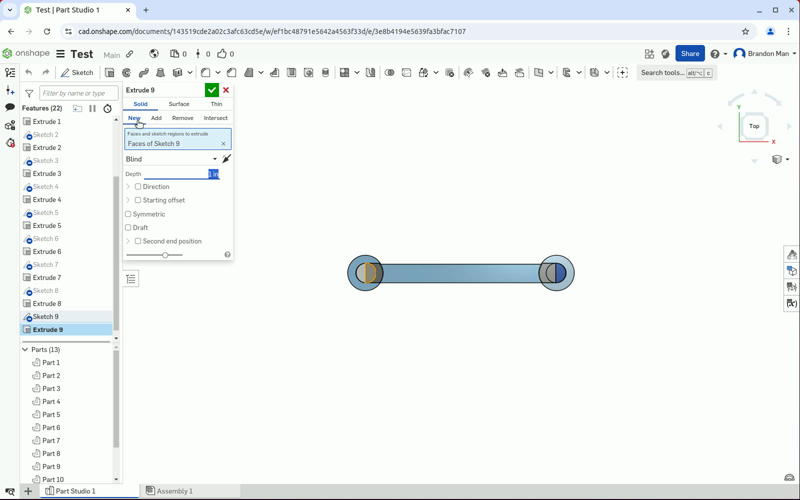
text(8.184)
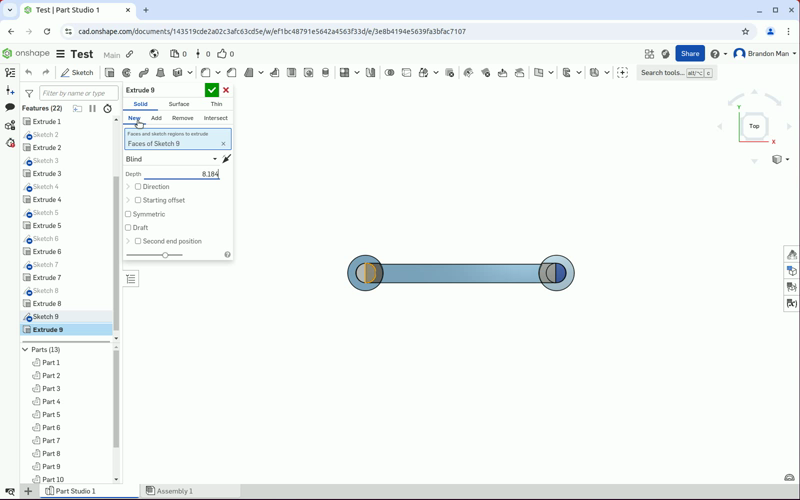
key(tab, 3)
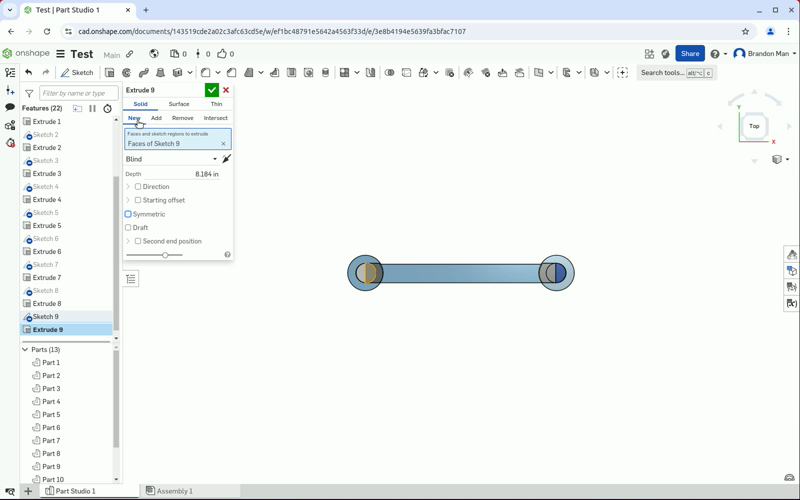
key(space)
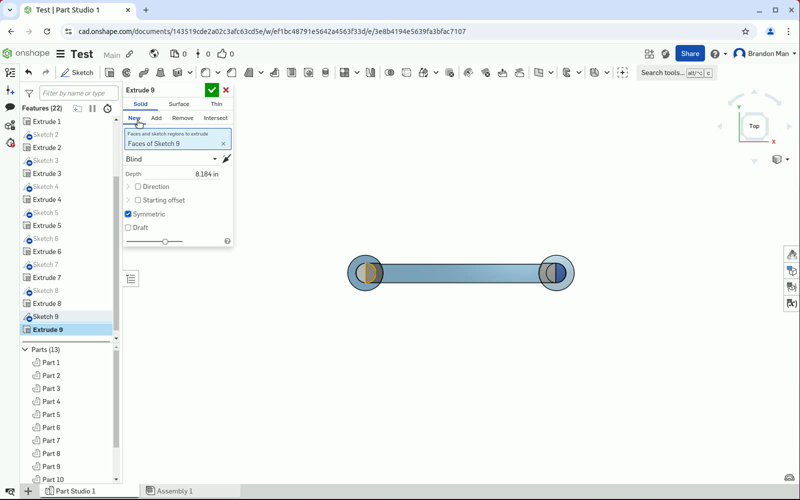
key(enter)
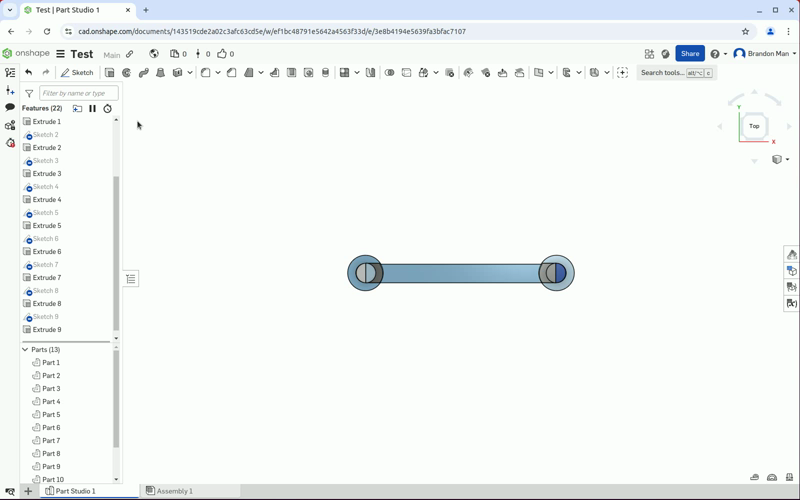
key(shift+h)
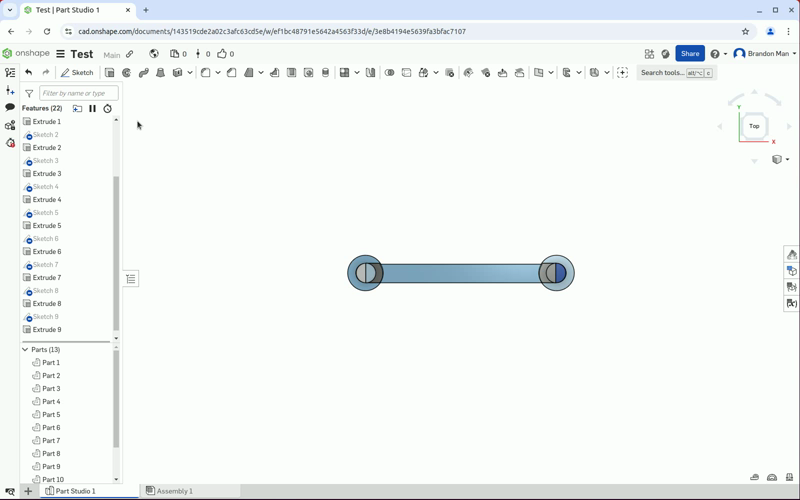
key(shift+h)
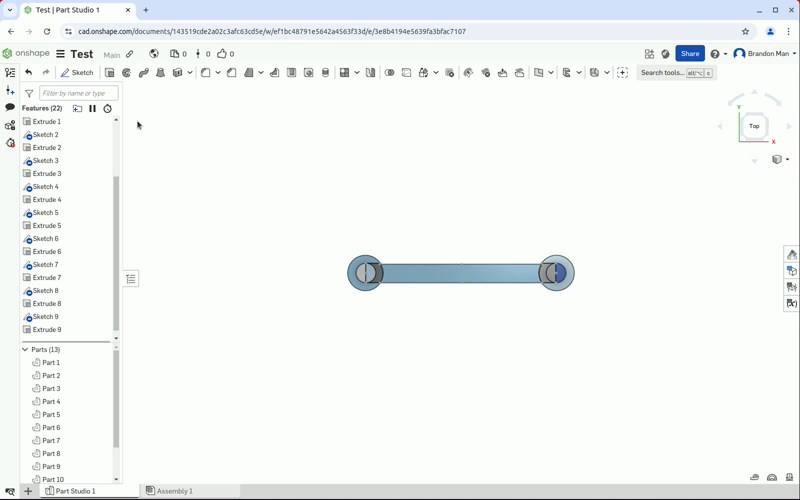
key(shift+7)
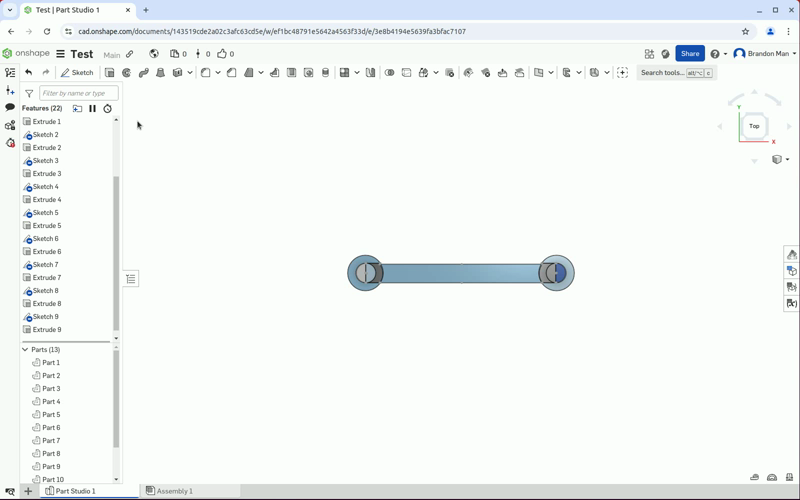
key(up, 3)
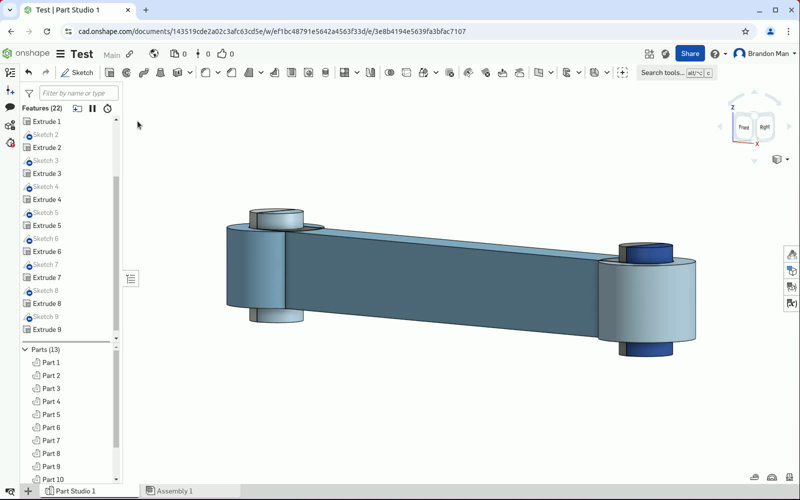
key(left, 3)
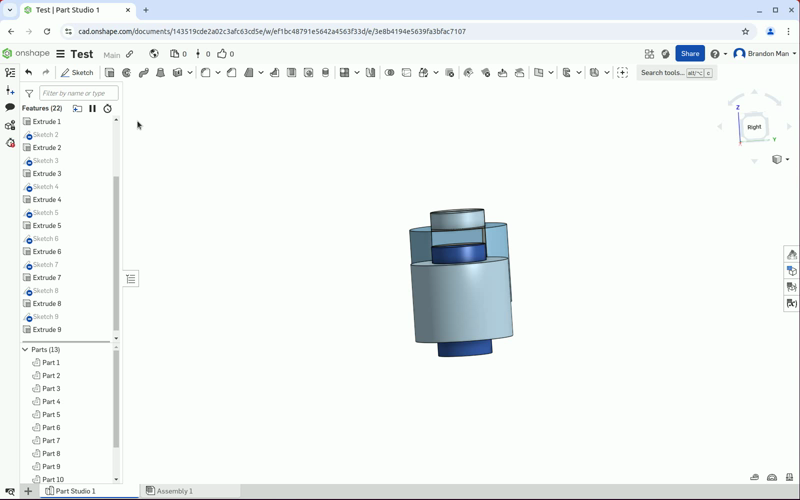
key(right, 3)
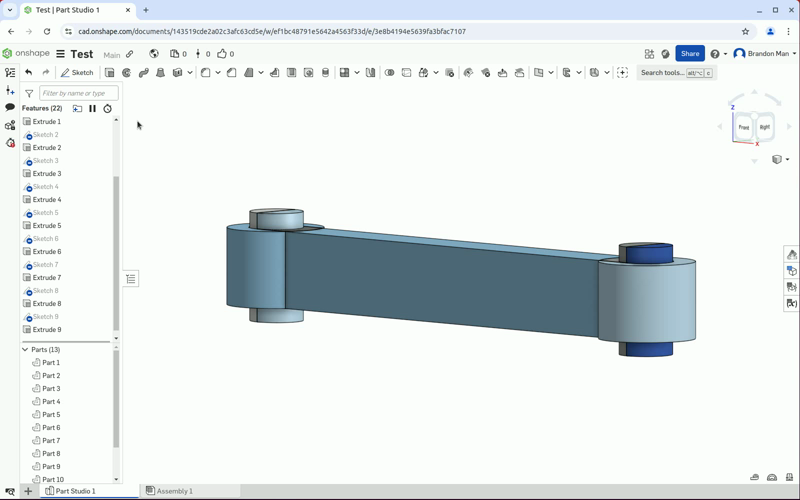
key(down, 3)
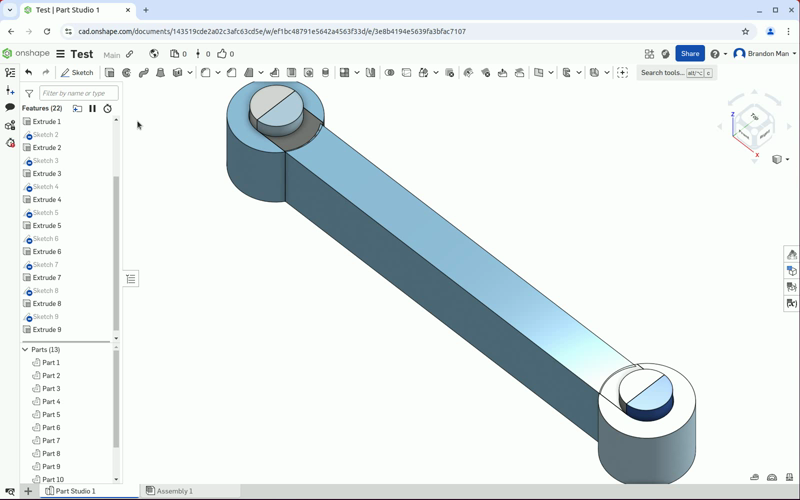
mouse_move(69, 111)
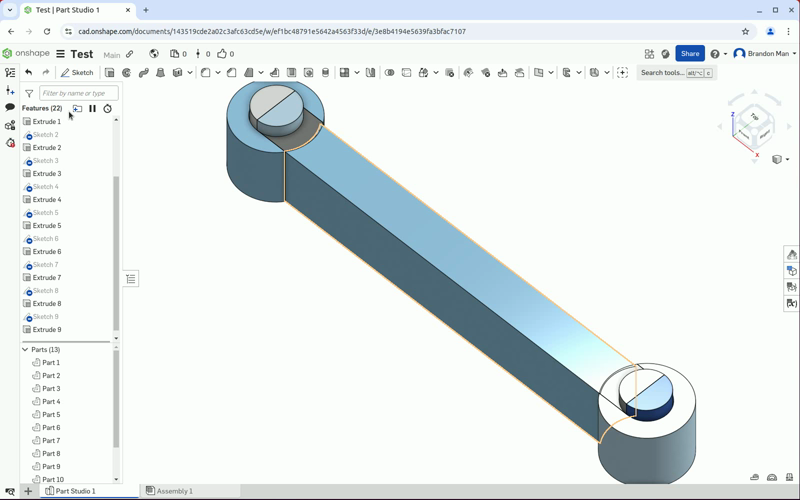
click(69, 111)